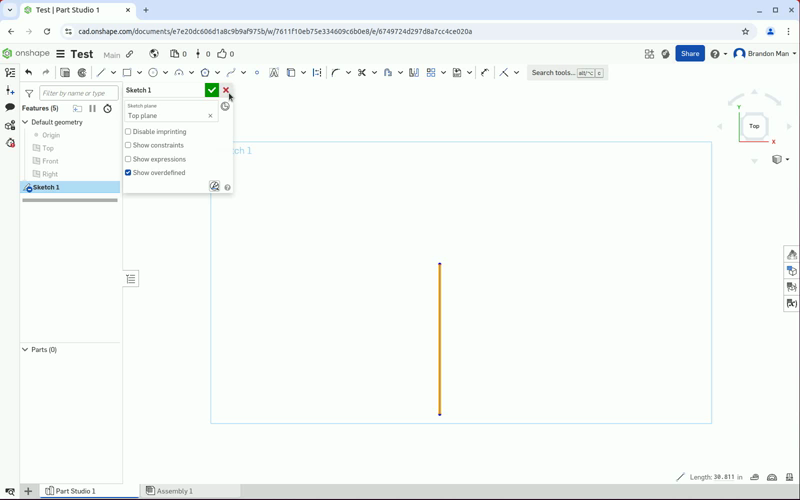
key(shift+h)
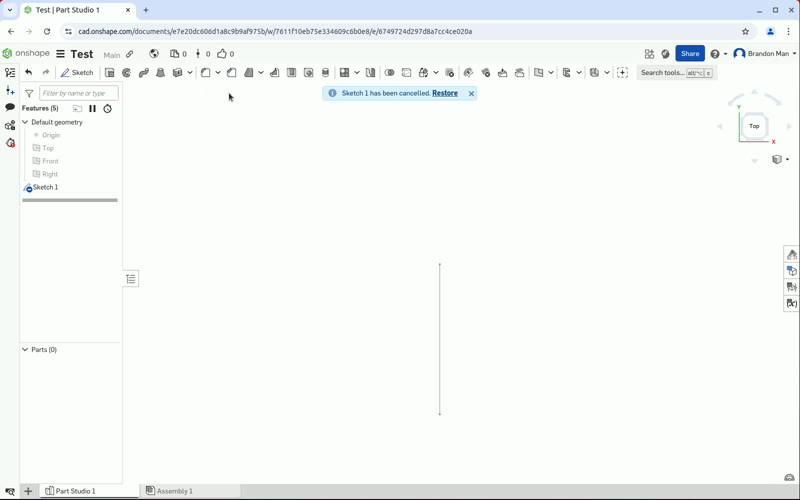
key(shift+s)
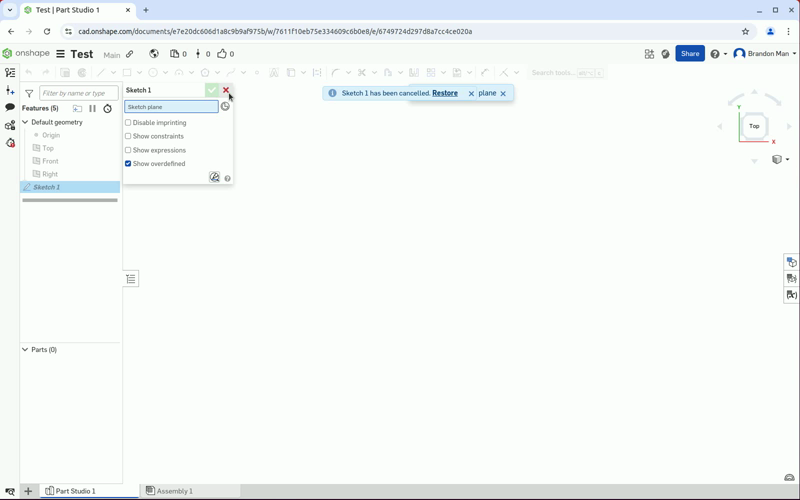
mouse_move(73, 150)
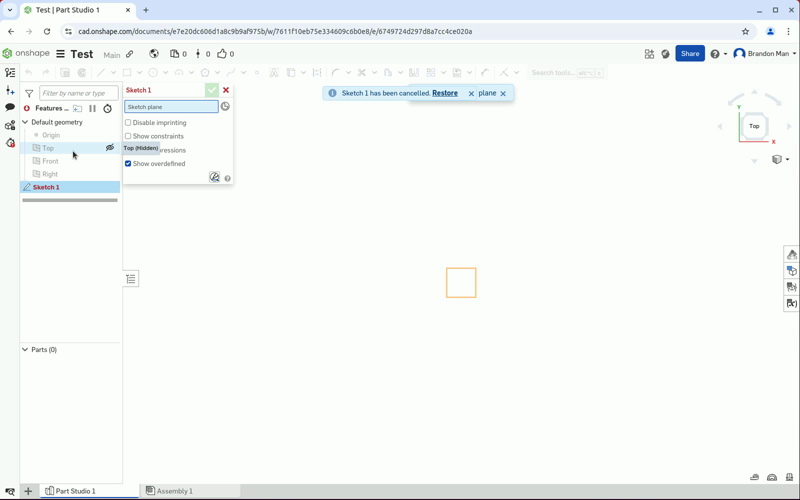
click(73, 150)
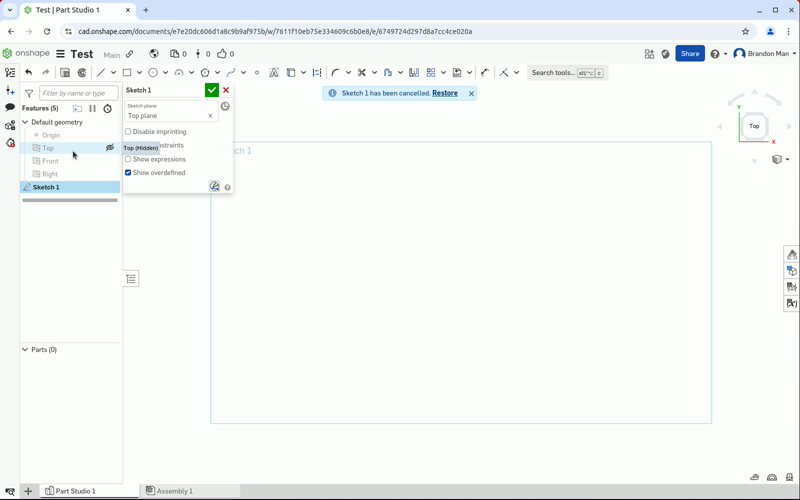
mouse_move(73, 352)
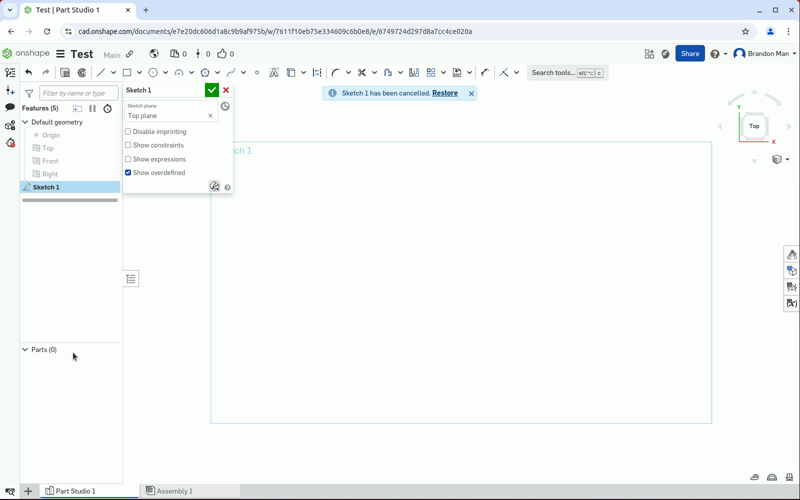
key(y)
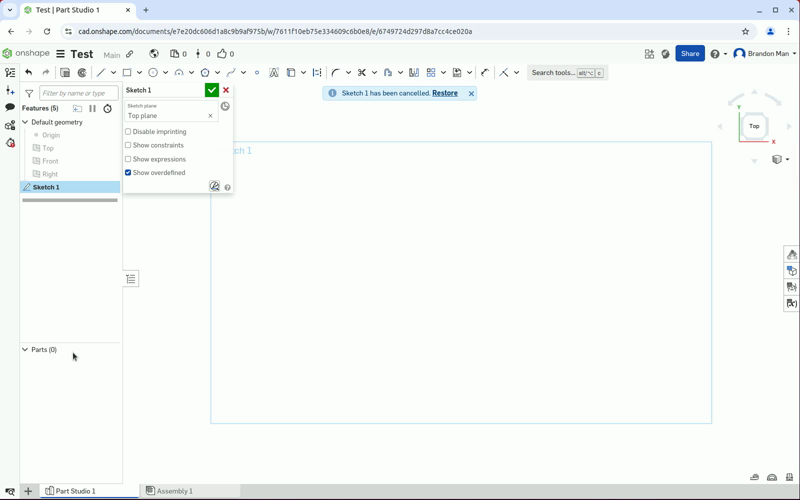
key(l)
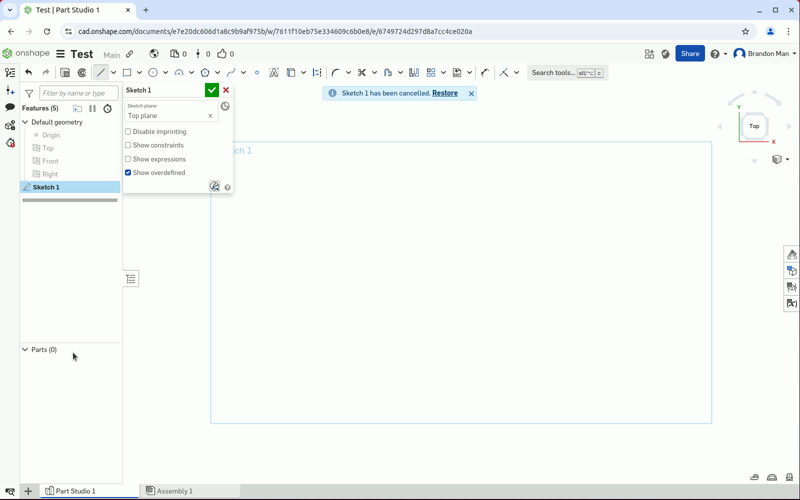
key_down(shift)
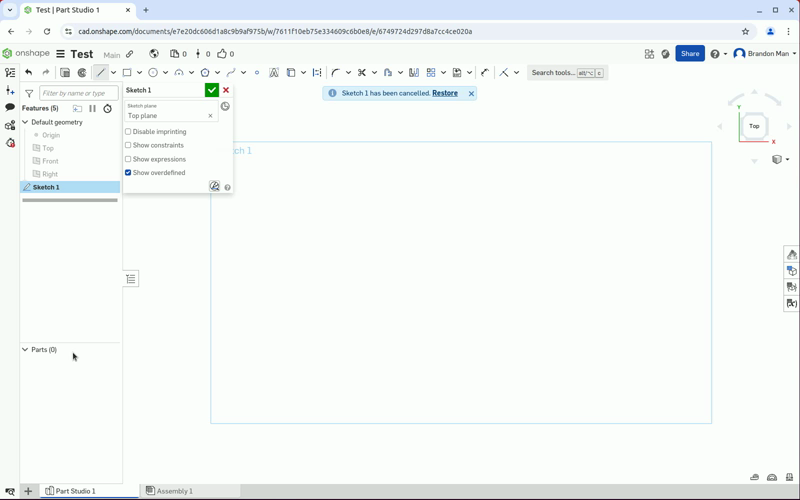
mouse_move(376, 391)
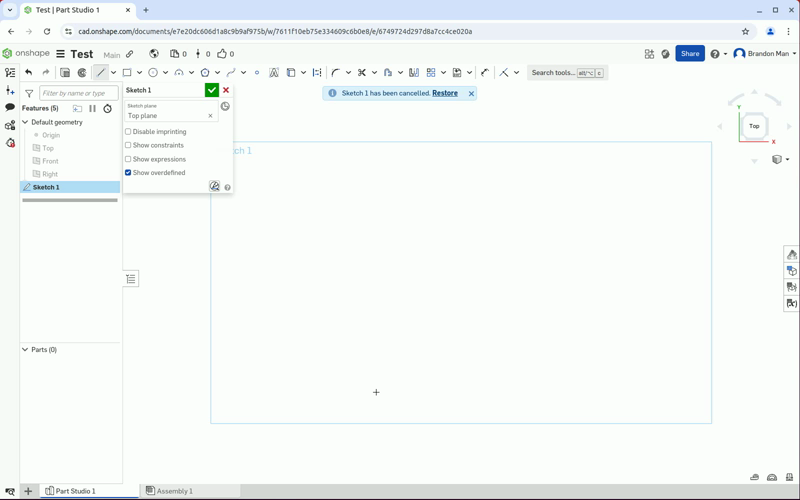
click(376, 391)
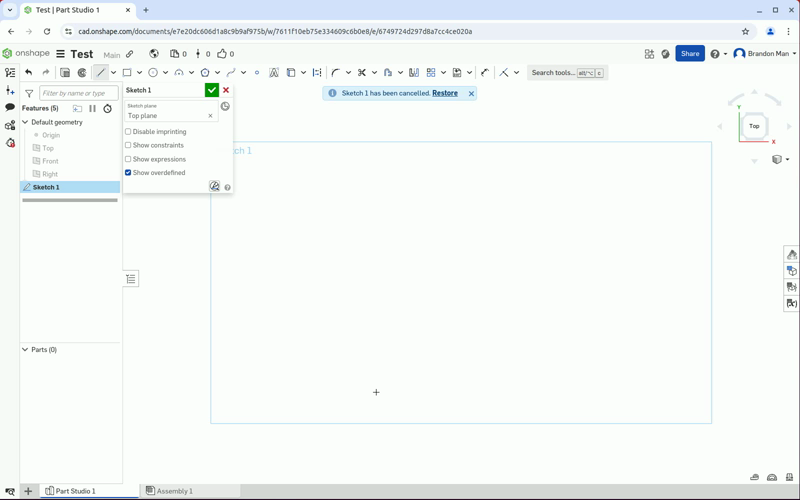
key_up(shift)
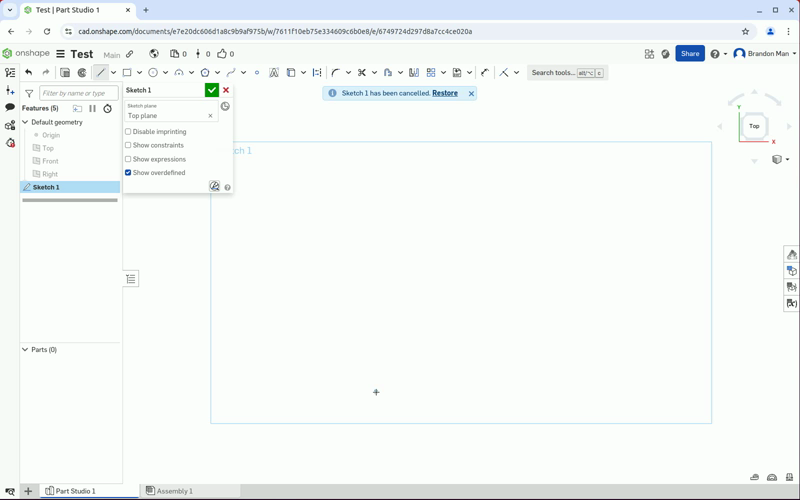
key_down(shift)
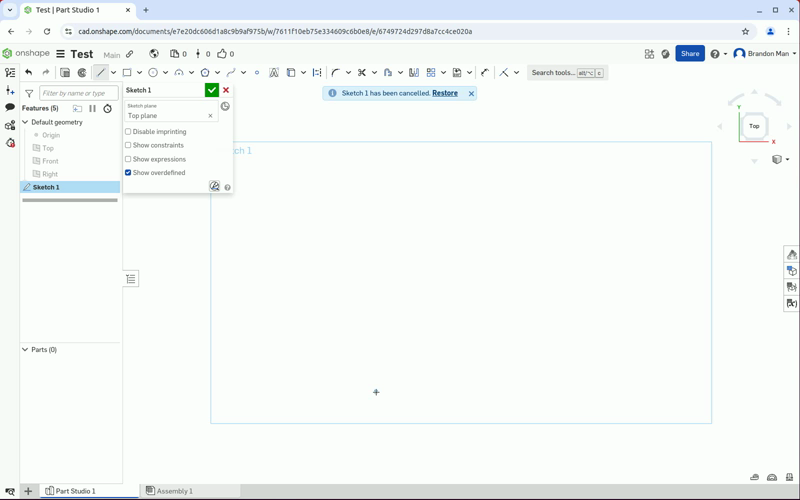
mouse_move(572, 391)
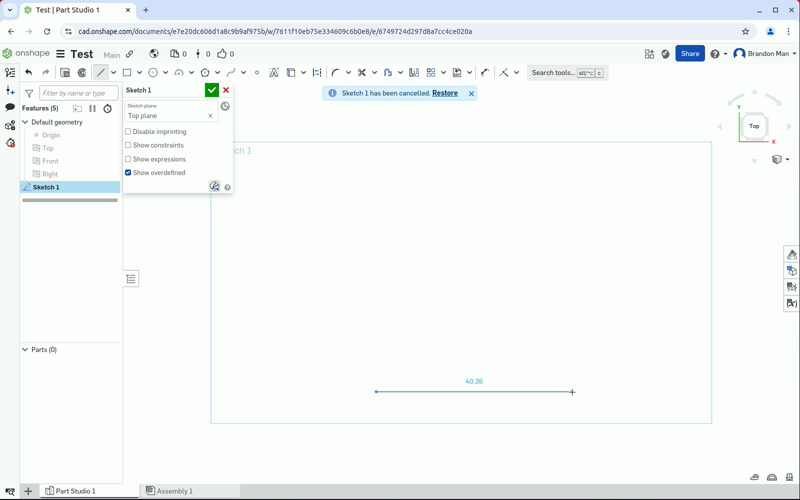
click(572, 391)
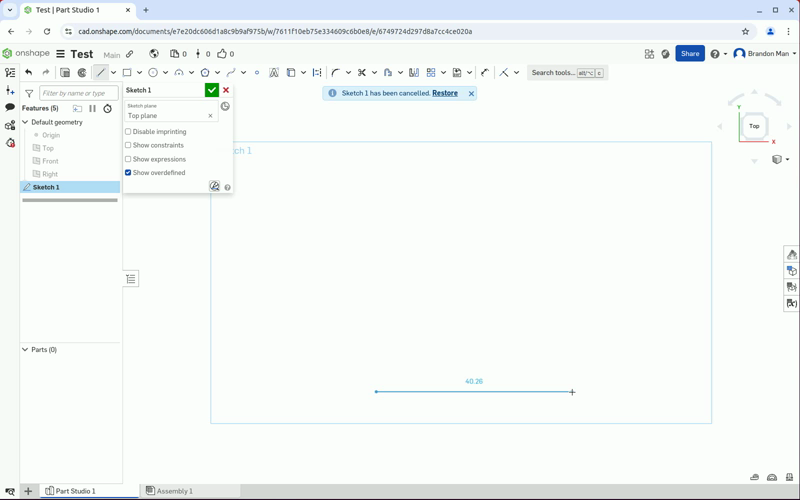
key_up(shift)
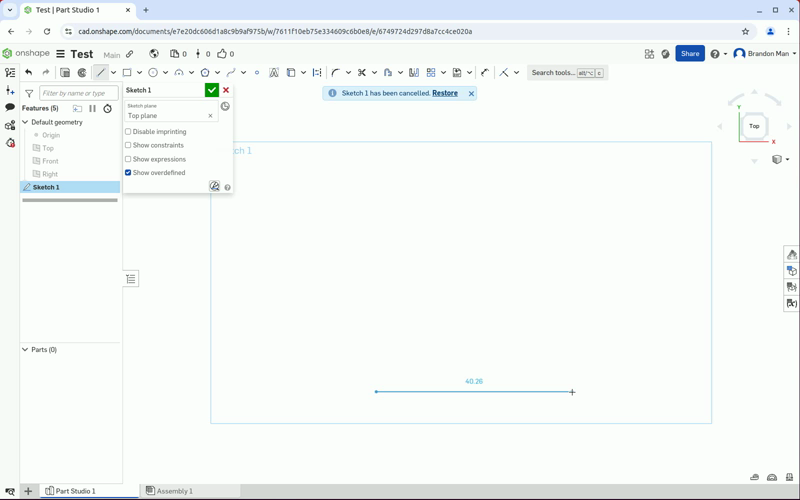
key_down(shift)
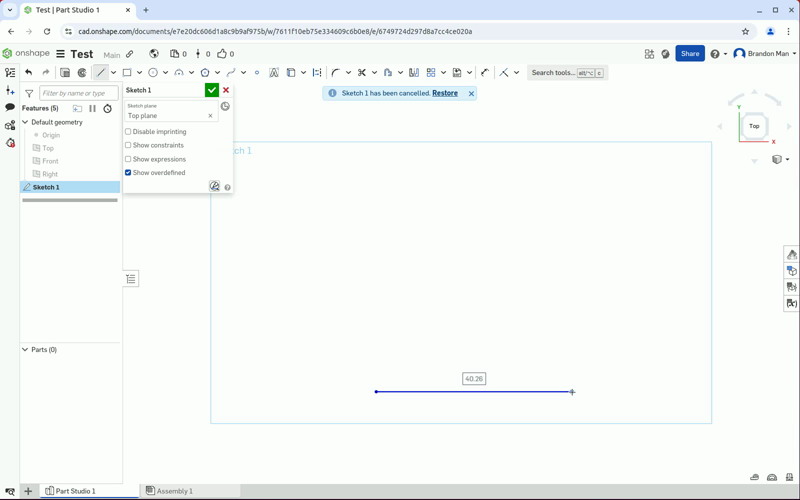
mouse_move(572, 195)
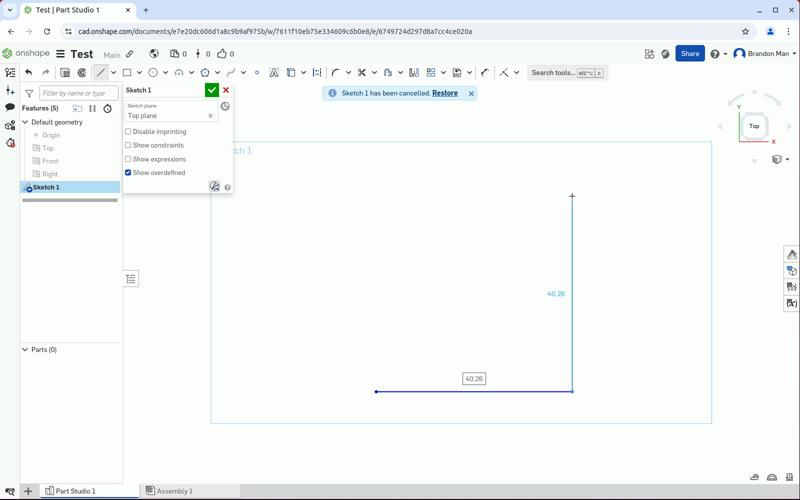
click(572, 195)
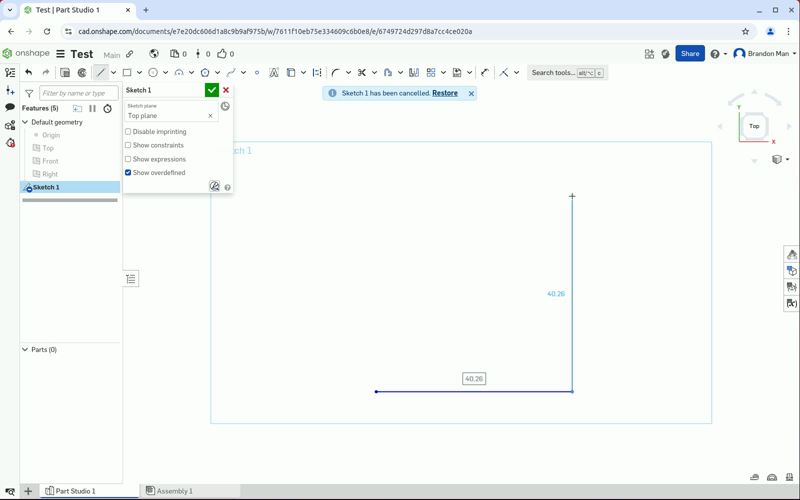
key_up(shift)
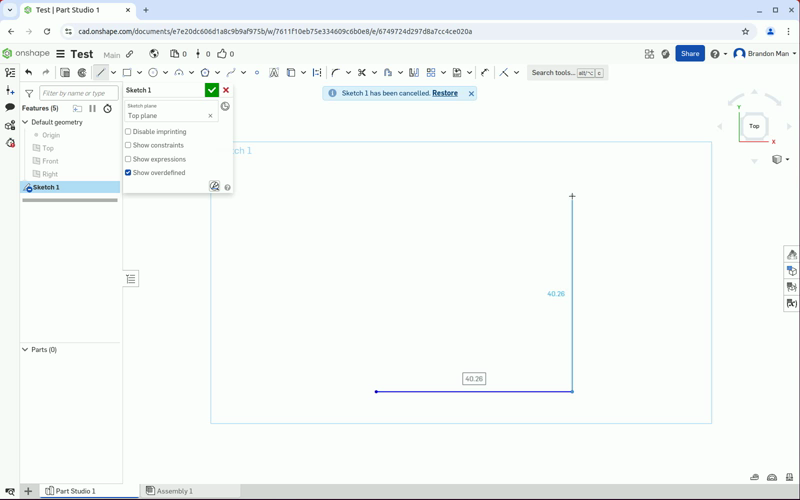
key_down(shift)
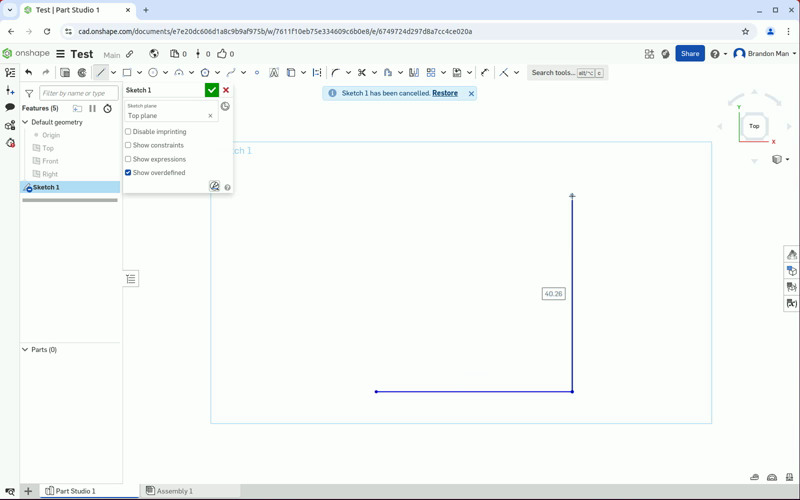
mouse_move(376, 195)
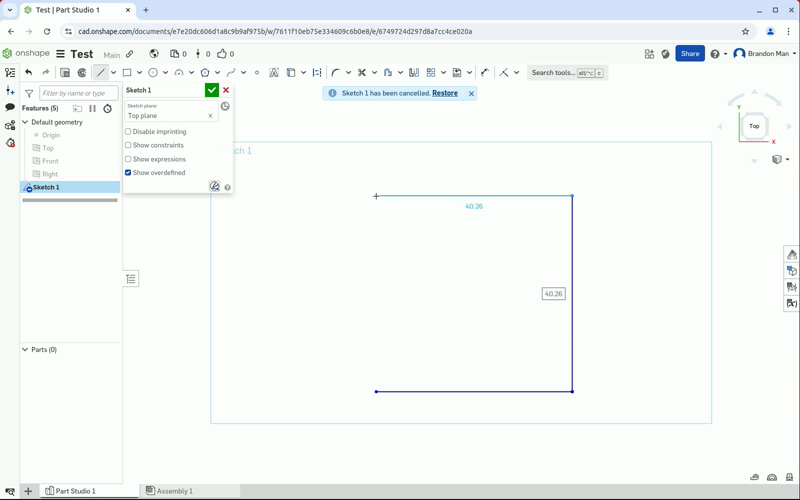
click(376, 195)
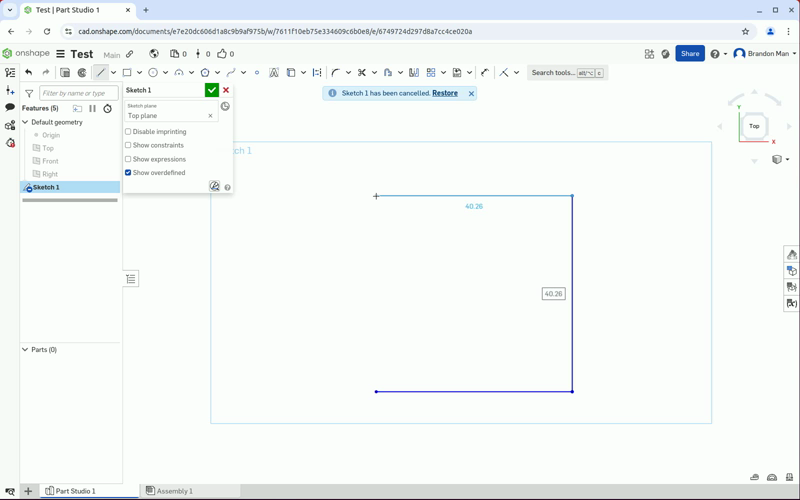
key_up(shift)
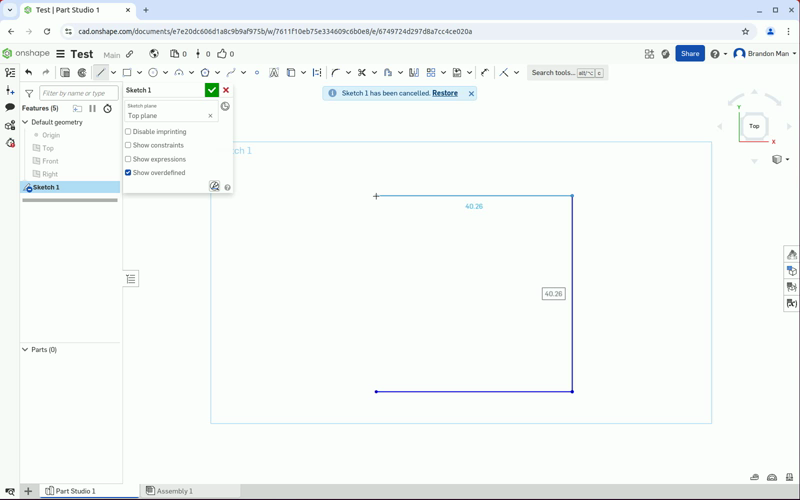
key_down(shift)
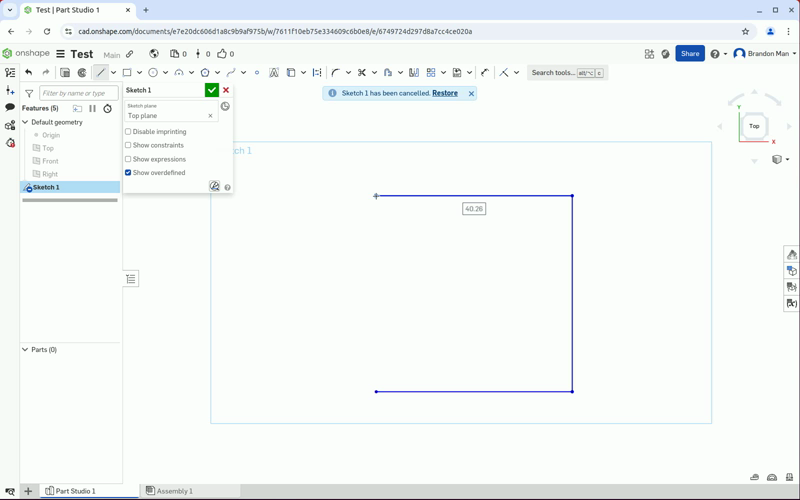
mouse_move(376, 391)
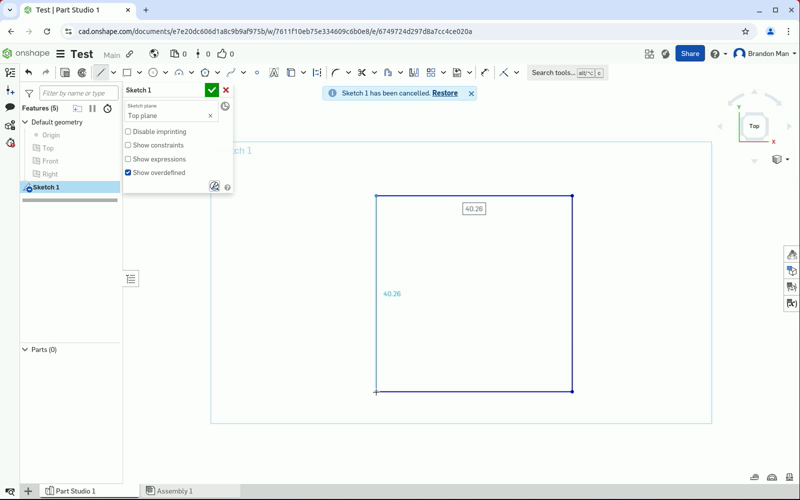
key_up(shift)
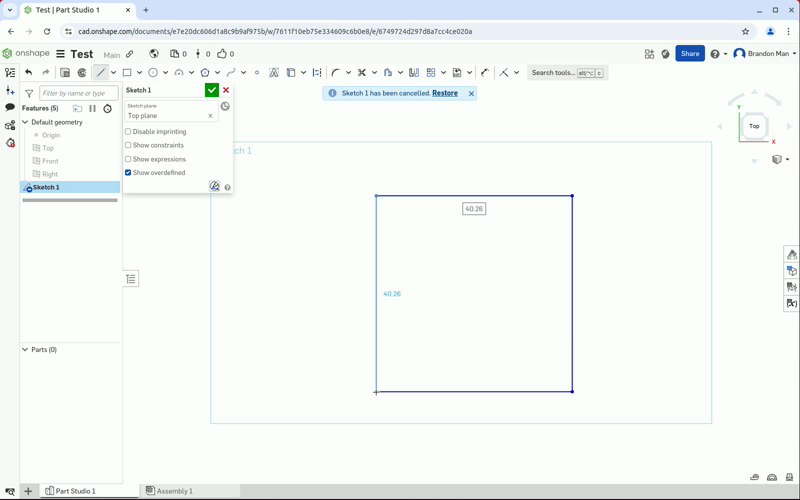
click(376, 391)
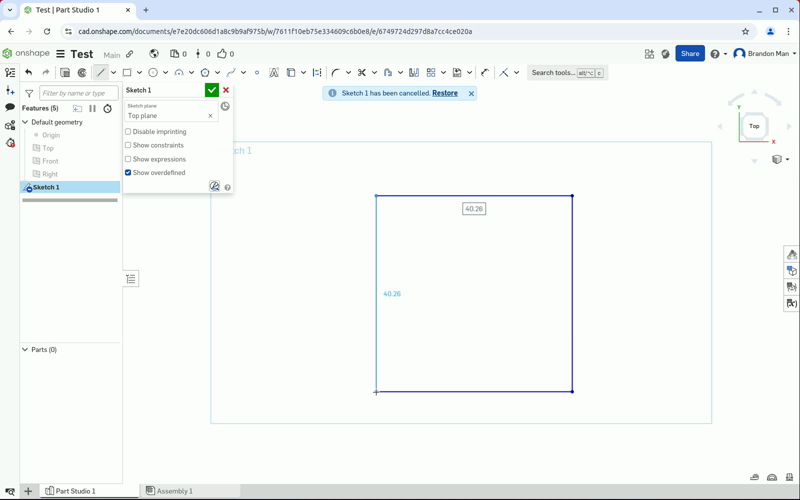
key(esc)
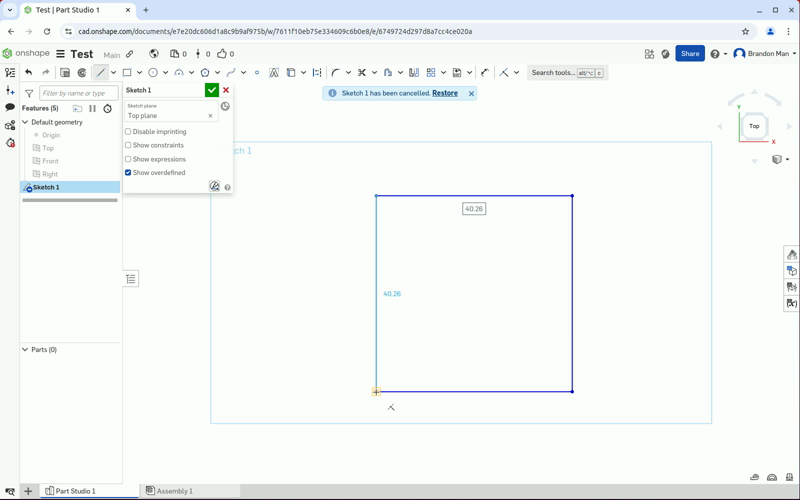
key(l)
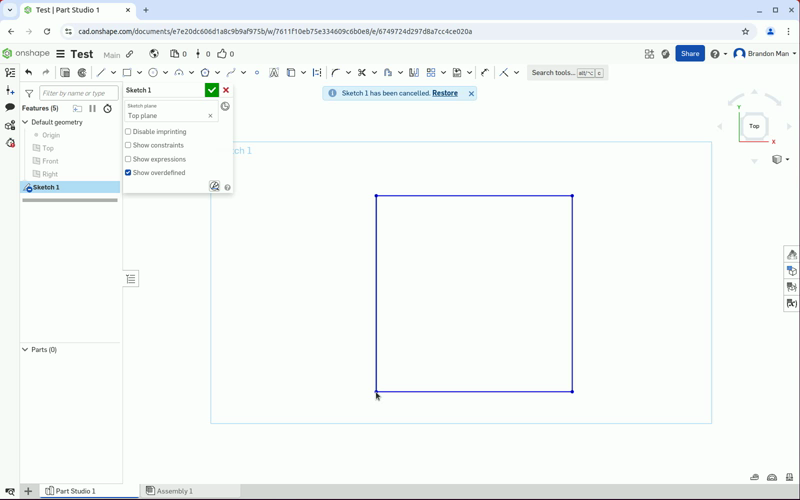
key_down(shift)
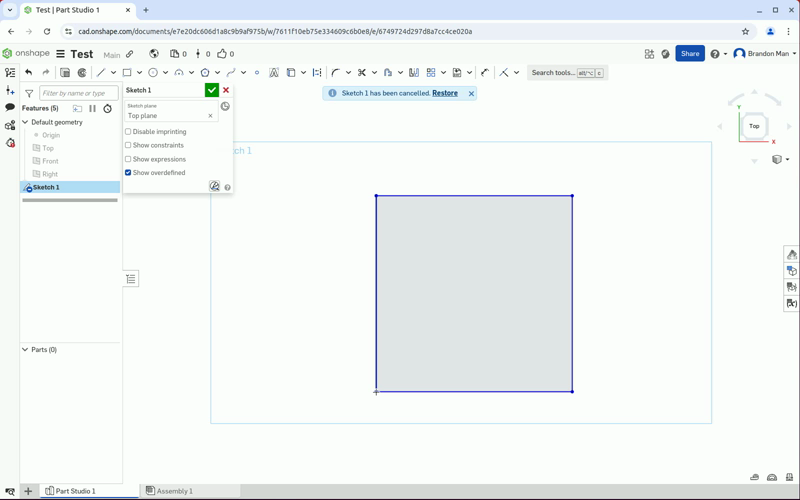
mouse_move(386, 381)
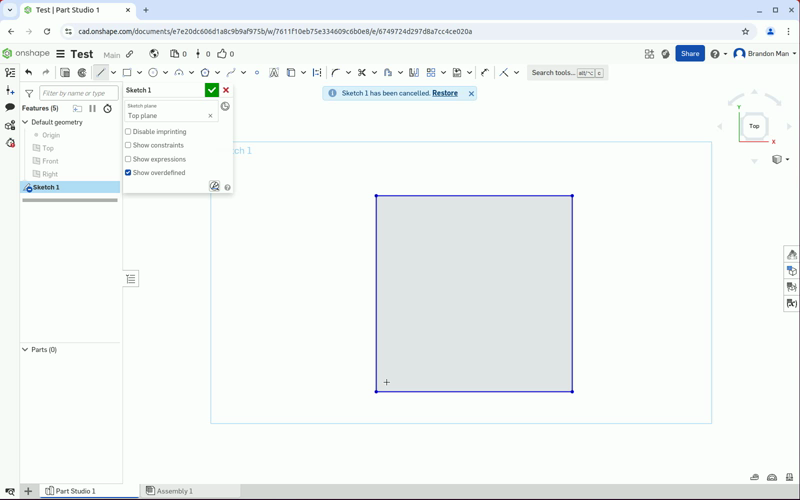
click(386, 381)
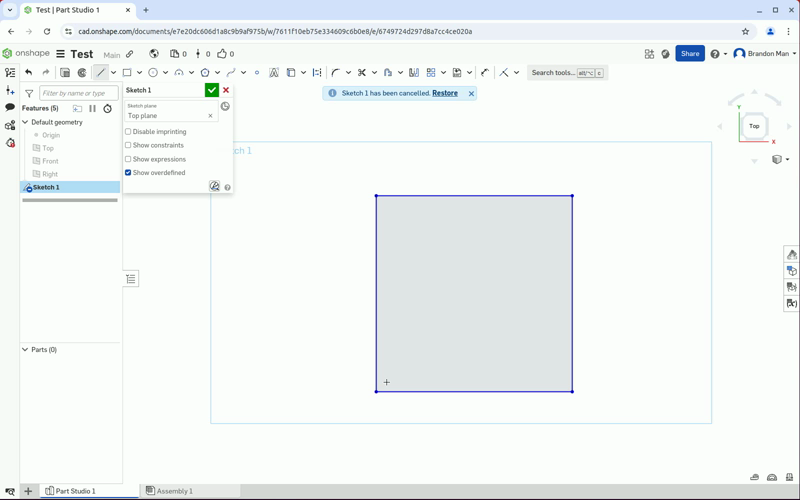
key_up(shift)
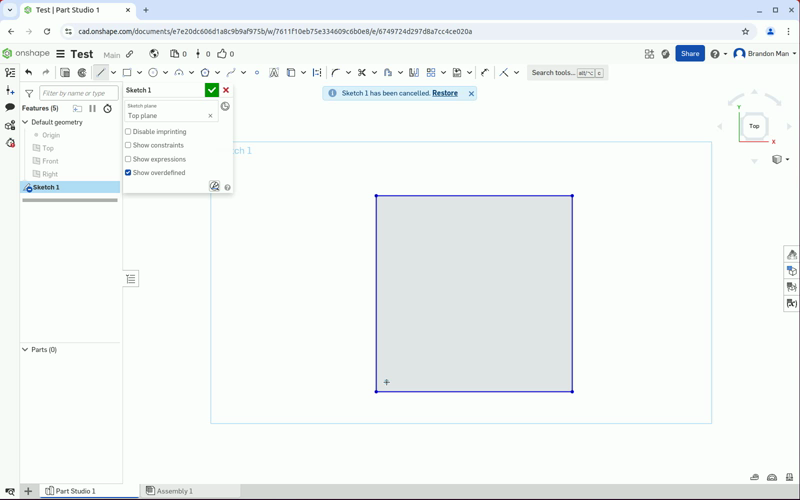
key_down(shift)
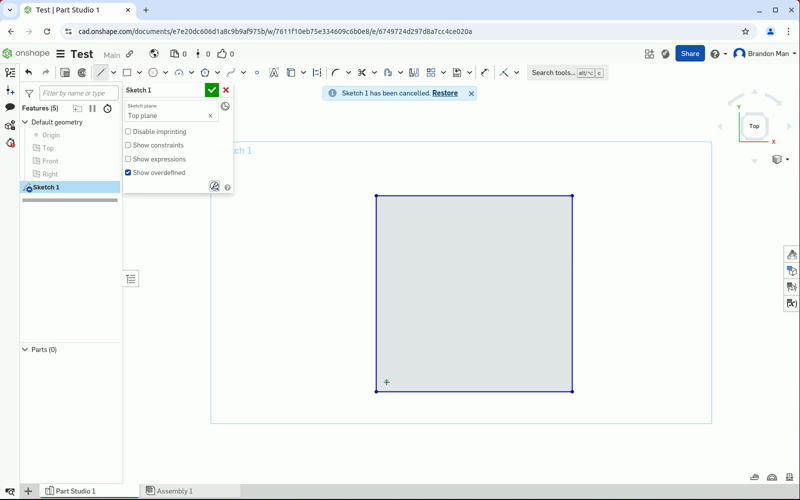
mouse_move(416, 381)
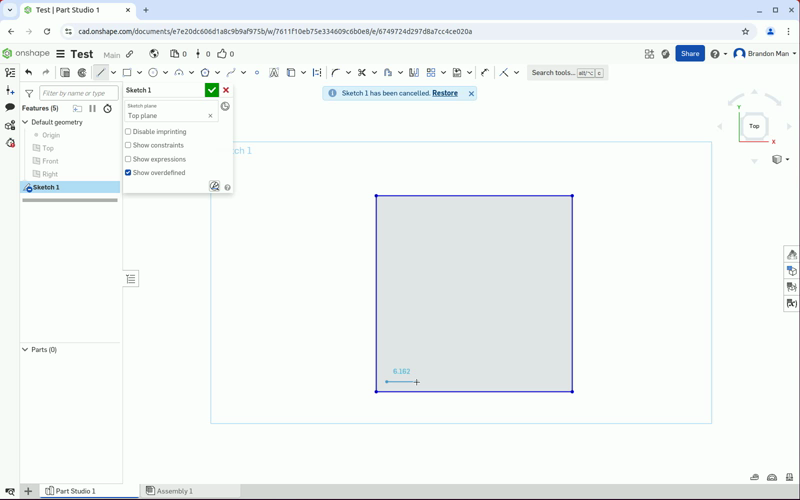
mouse_move(415, 381)
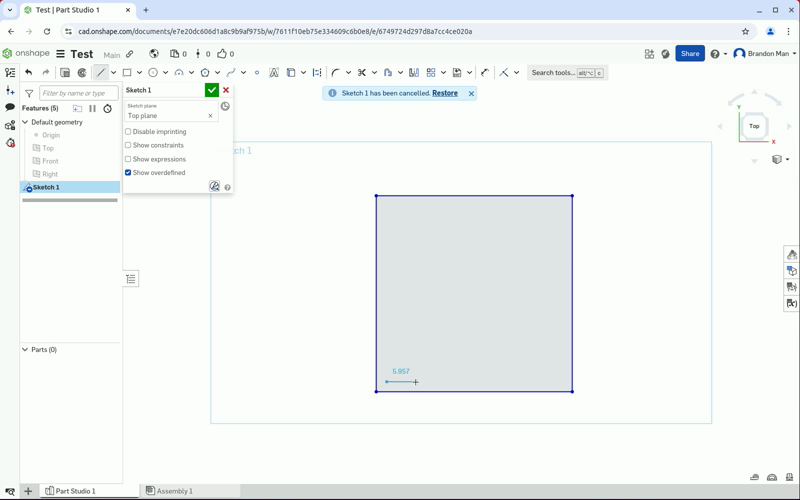
click(415, 381)
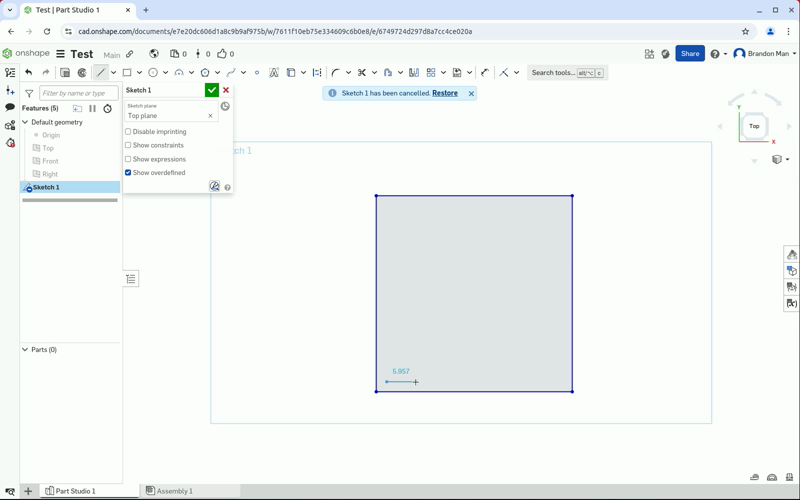
key_up(shift)
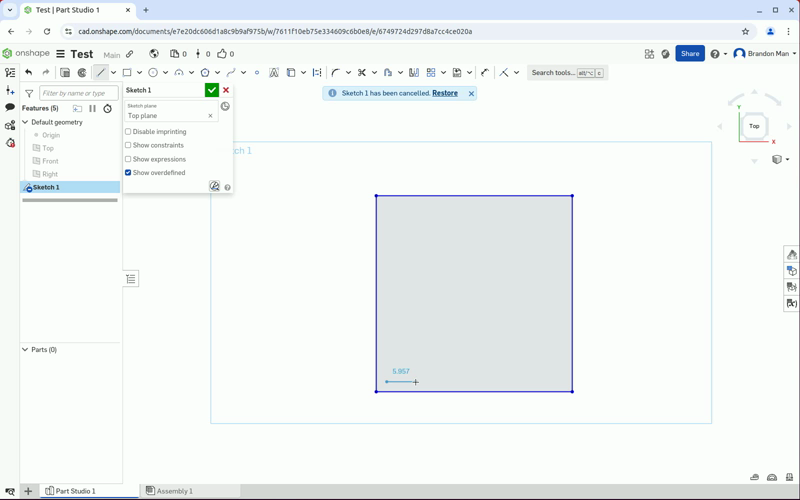
key_down(shift)
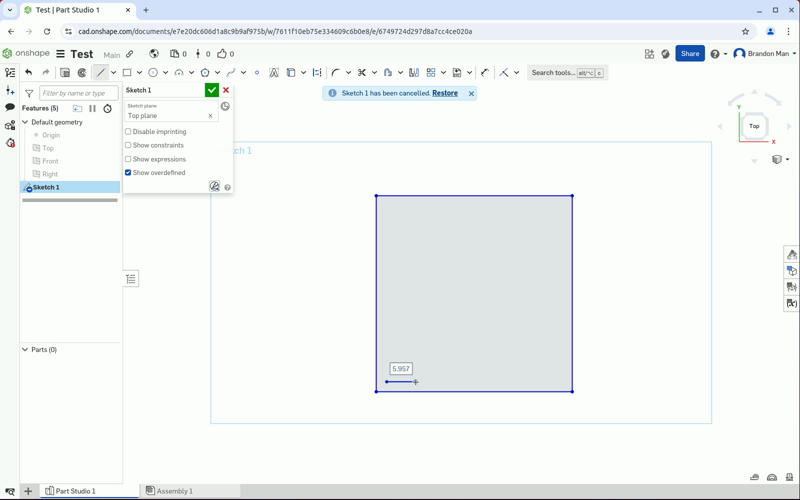
mouse_move(445, 381)
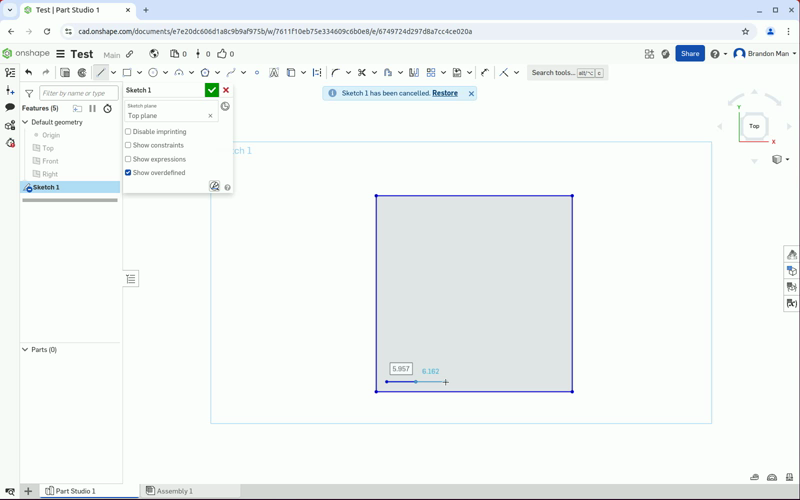
mouse_move(426, 381)
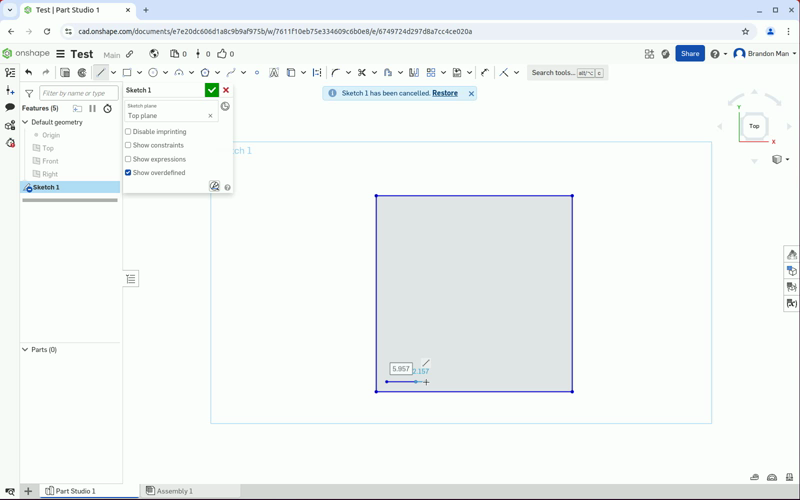
click(426, 381)
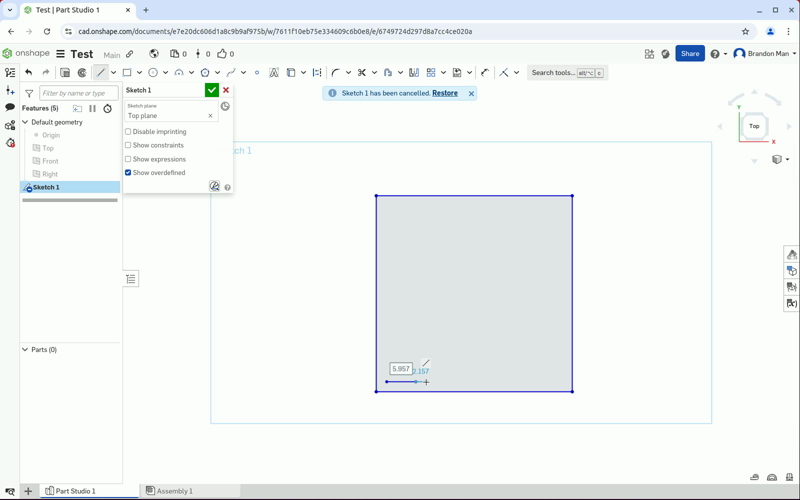
key_up(shift)
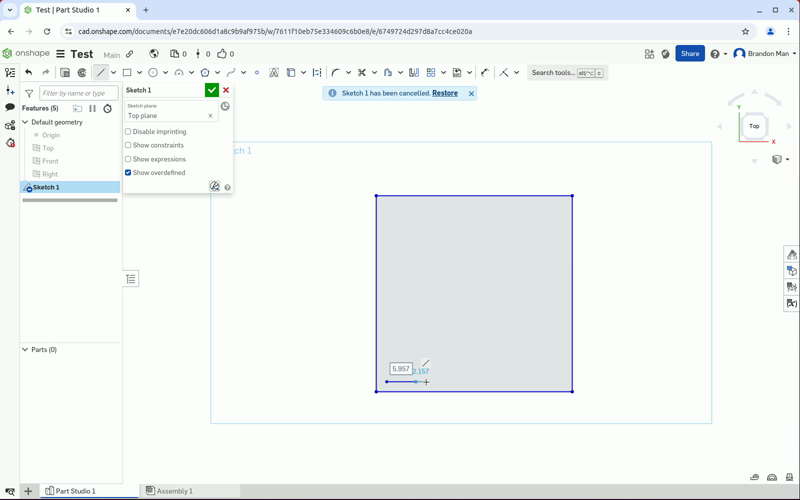
key_down(shift)
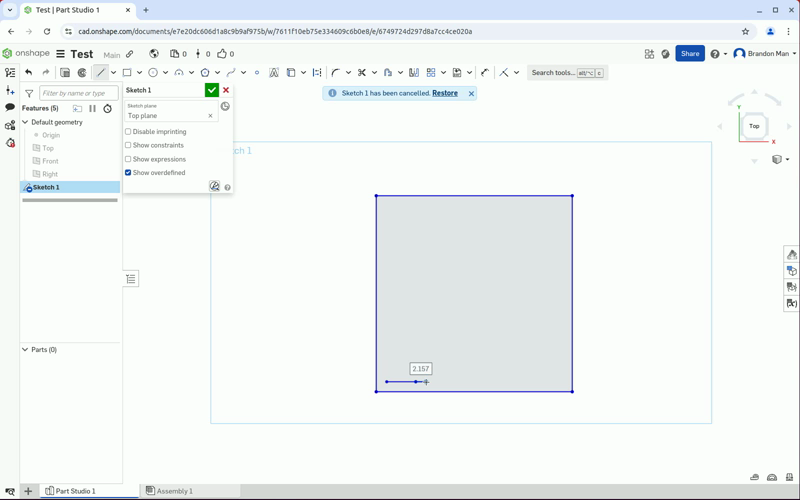
mouse_move(522, 381)
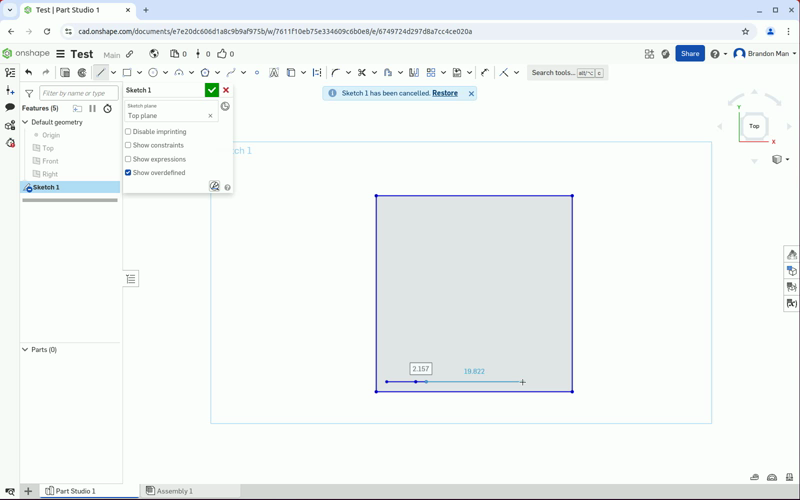
click(522, 381)
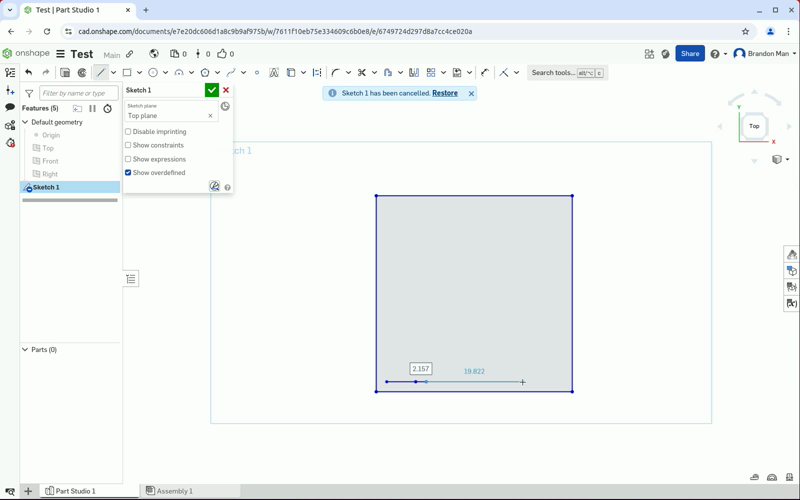
key_up(shift)
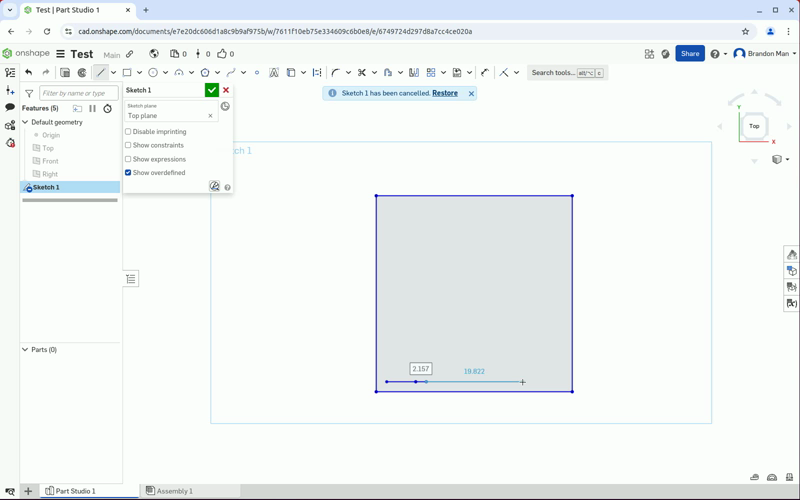
key_down(shift)
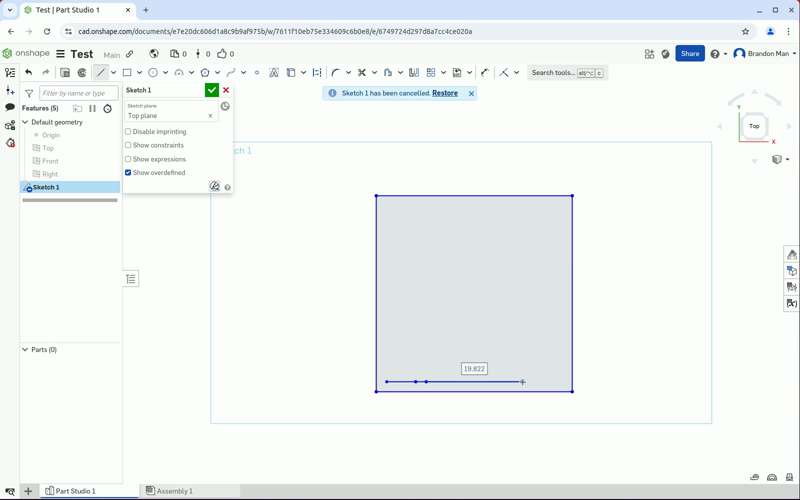
mouse_move(552, 381)
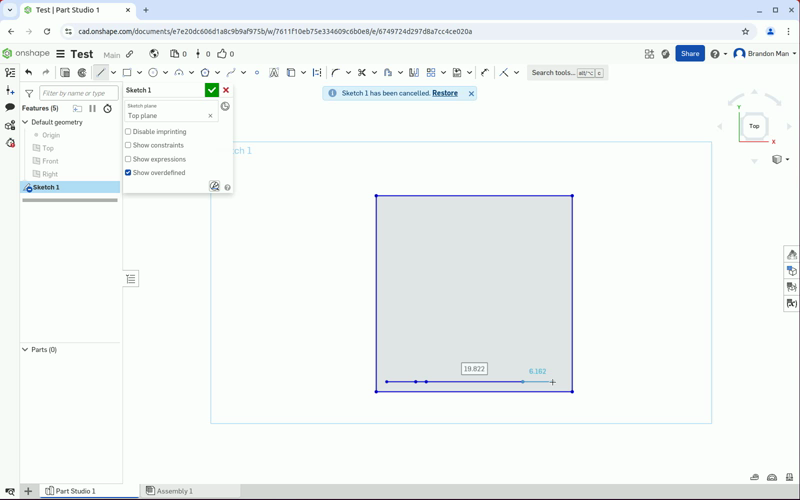
mouse_move(533, 381)
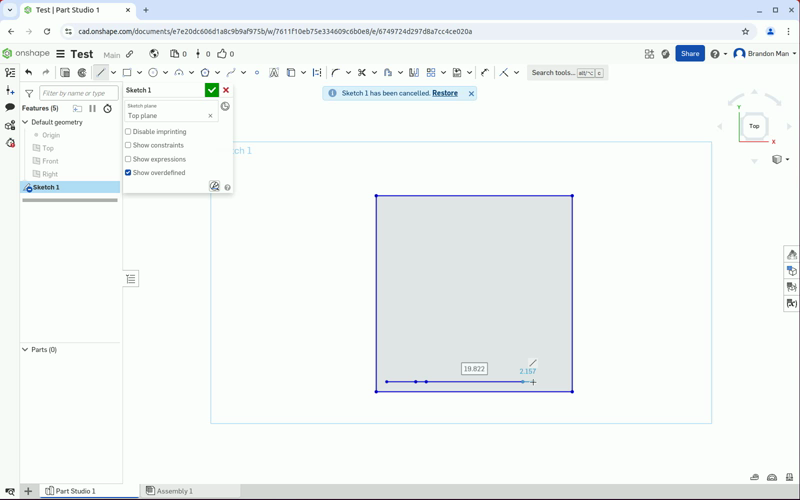
click(533, 381)
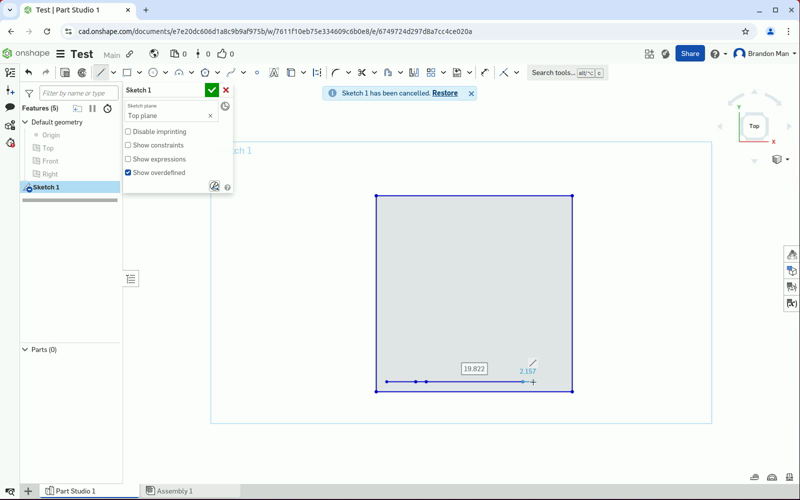
key_up(shift)
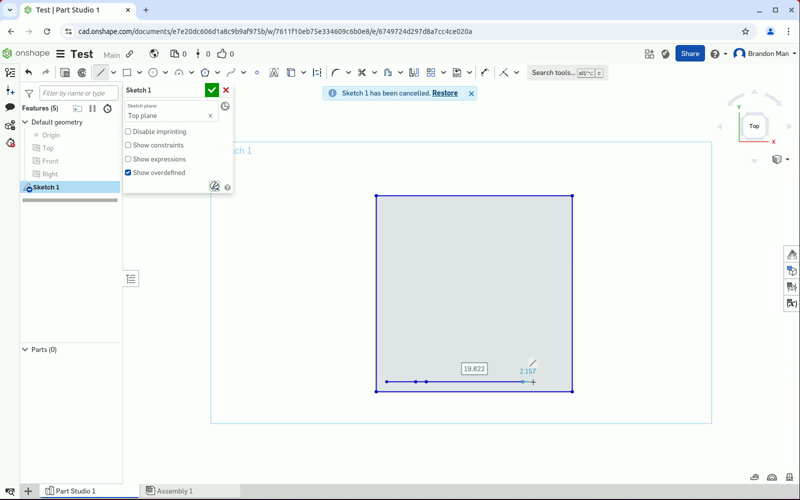
key_down(shift)
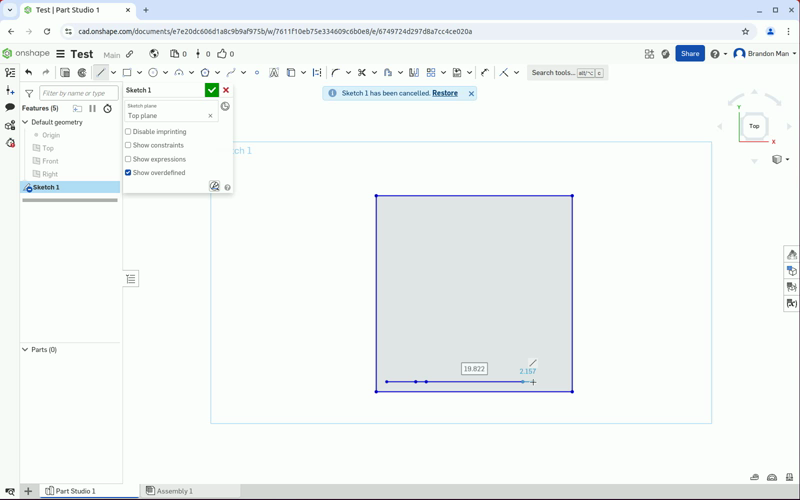
mouse_move(563, 381)
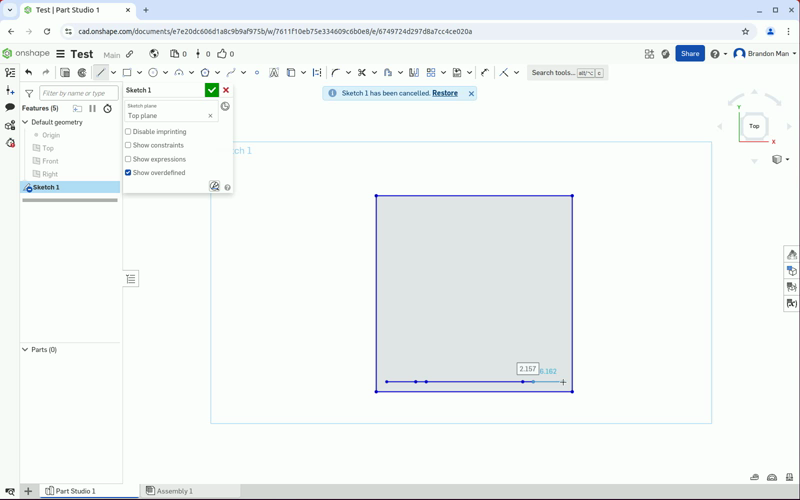
mouse_move(562, 381)
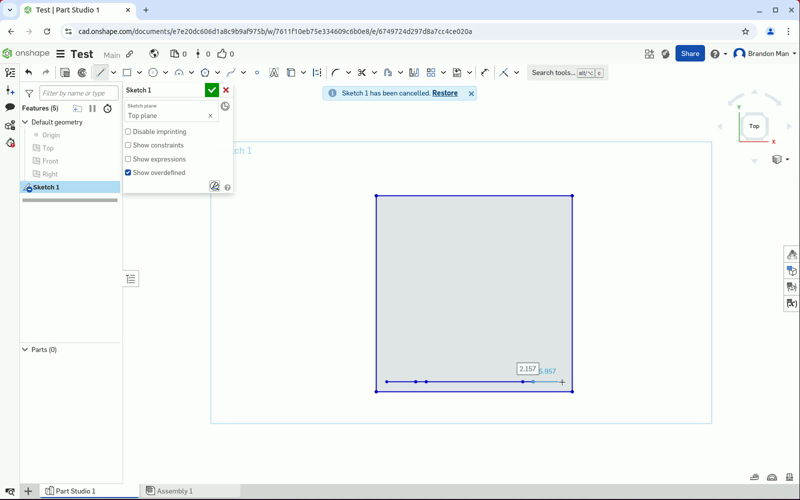
click(562, 381)
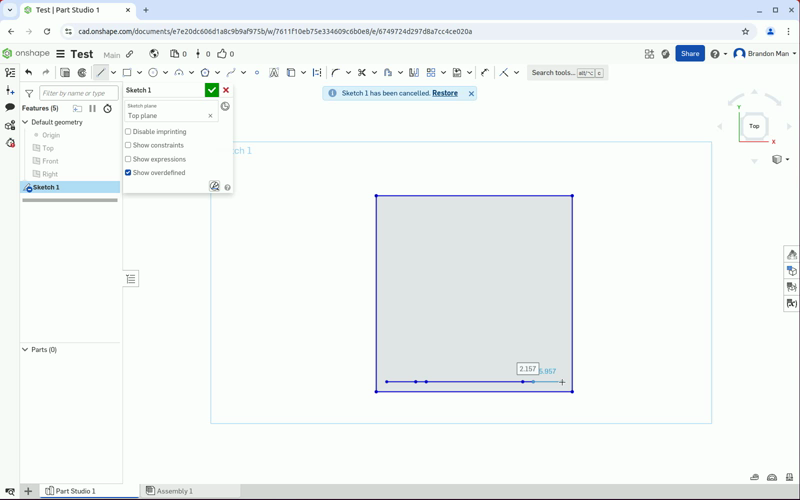
key_up(shift)
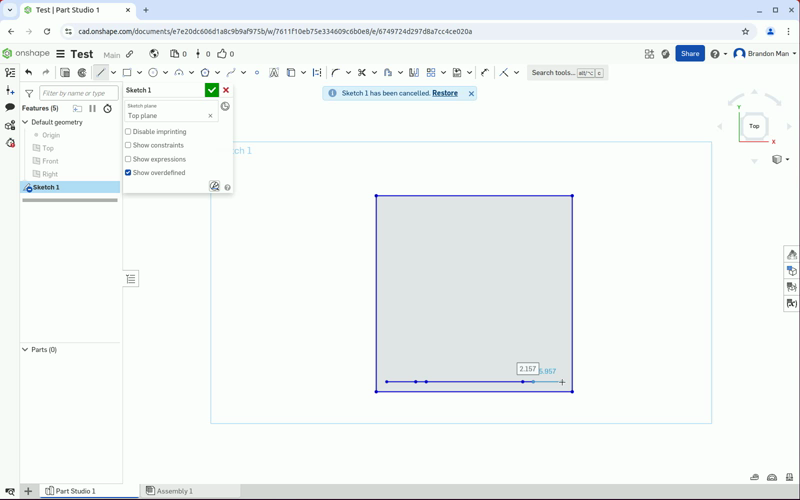
key_down(shift)
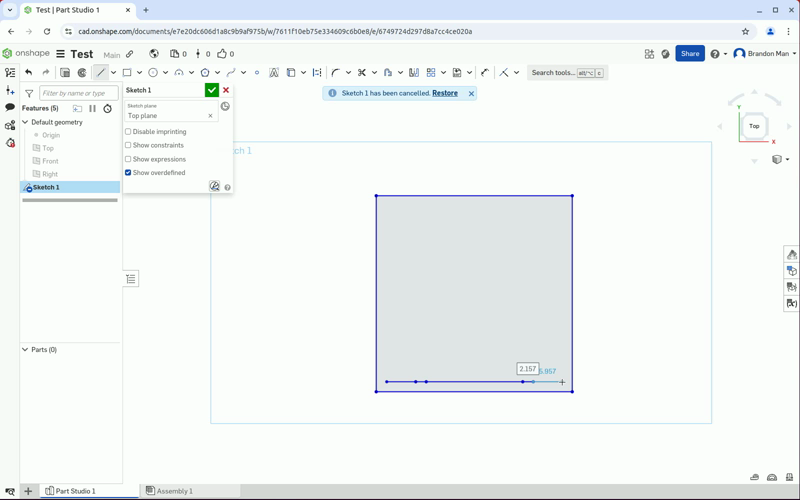
mouse_move(562, 206)
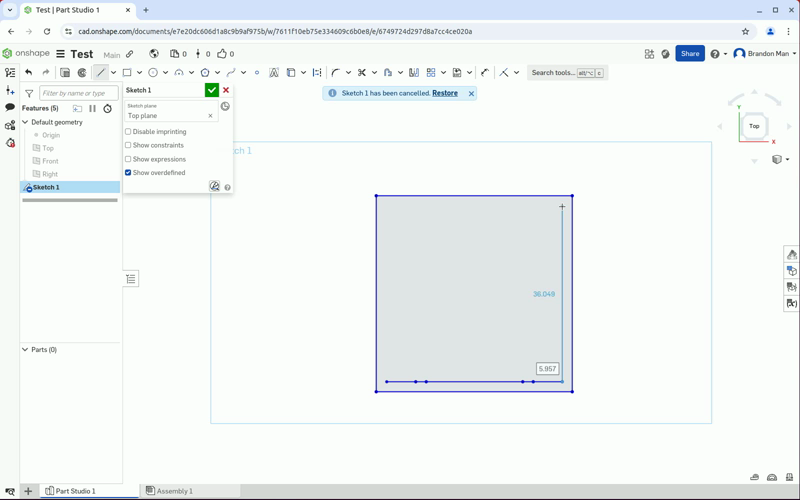
click(562, 206)
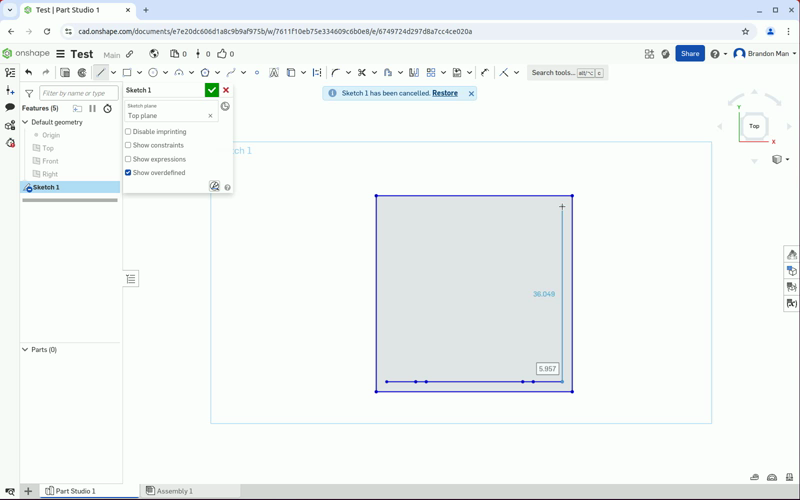
key_up(shift)
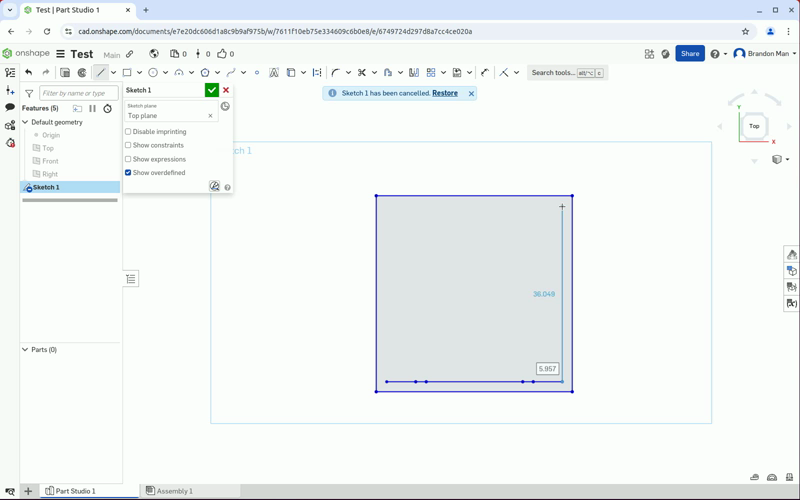
key_down(shift)
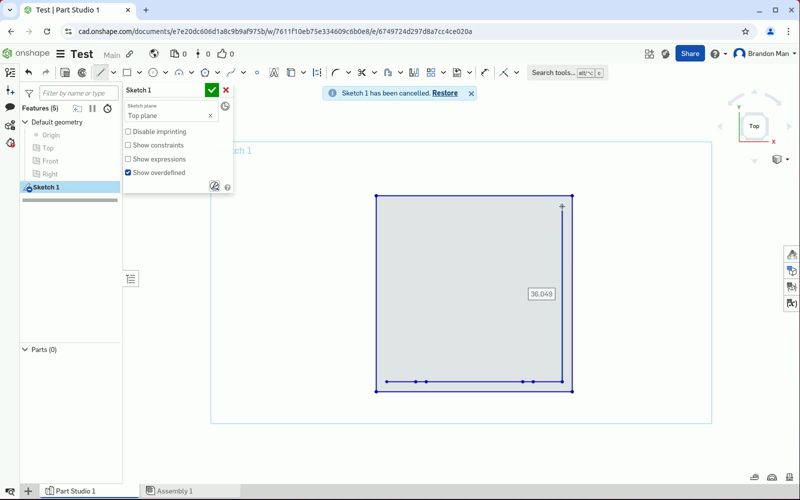
mouse_move(589, 206)
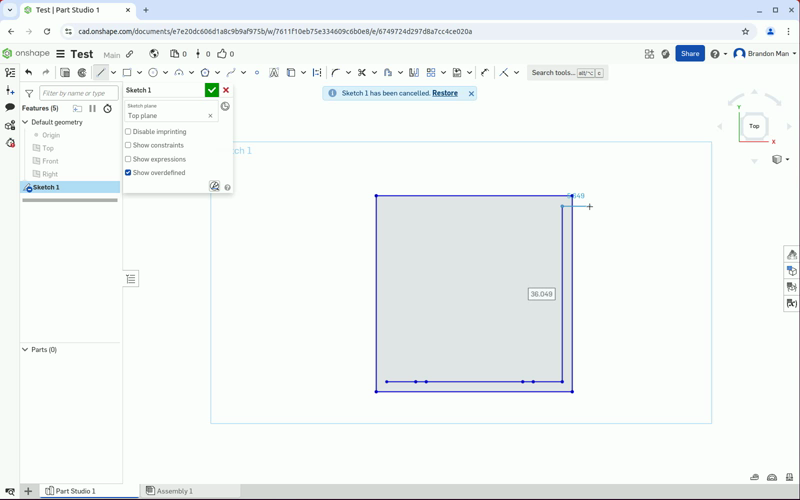
mouse_move(533, 206)
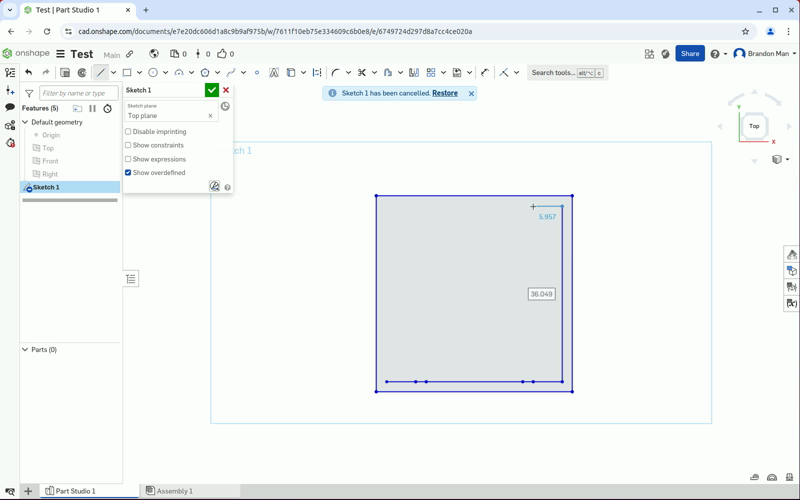
click(533, 206)
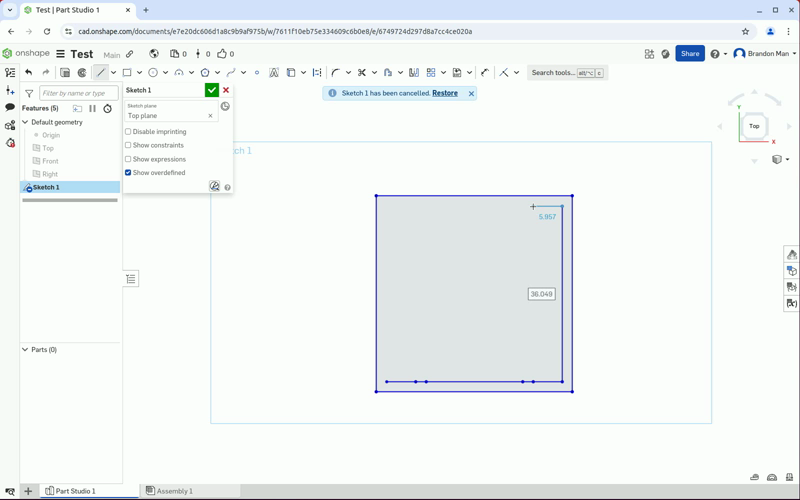
key_up(shift)
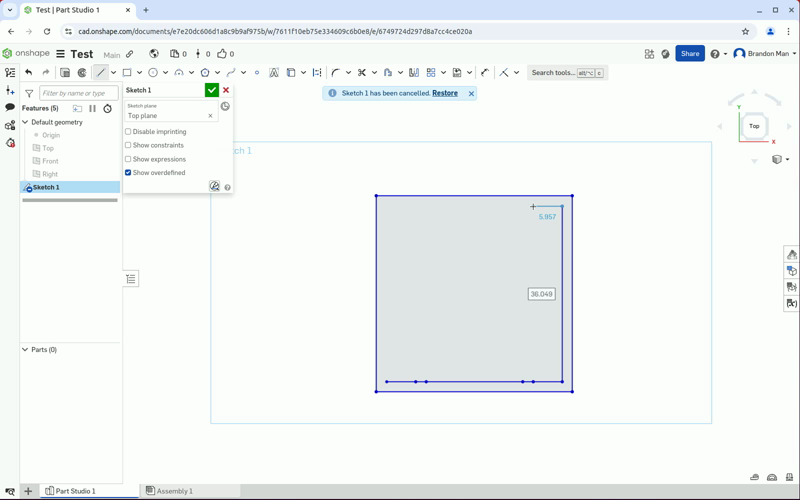
key_down(shift)
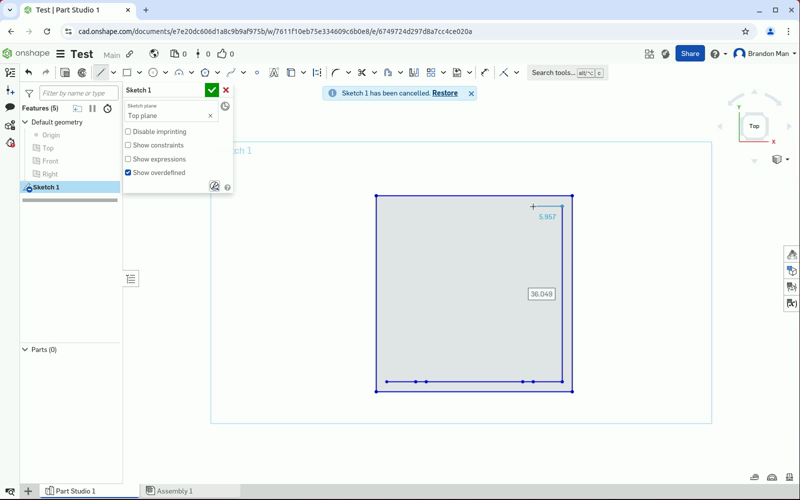
mouse_move(563, 206)
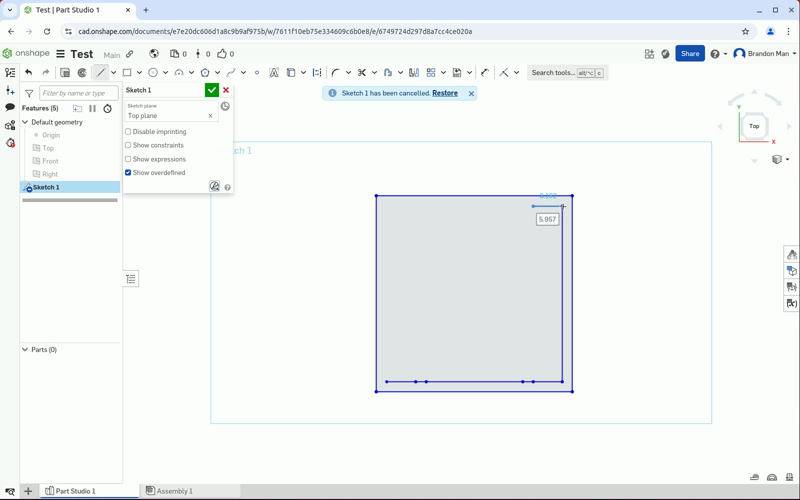
mouse_move(522, 206)
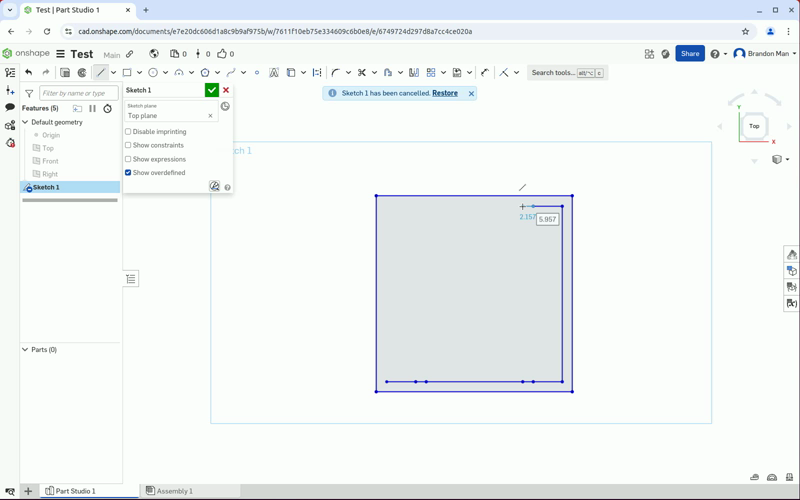
click(522, 206)
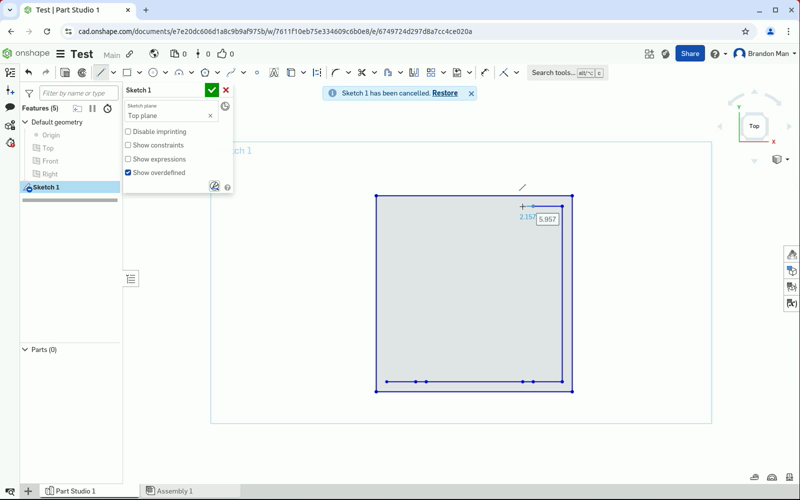
key_up(shift)
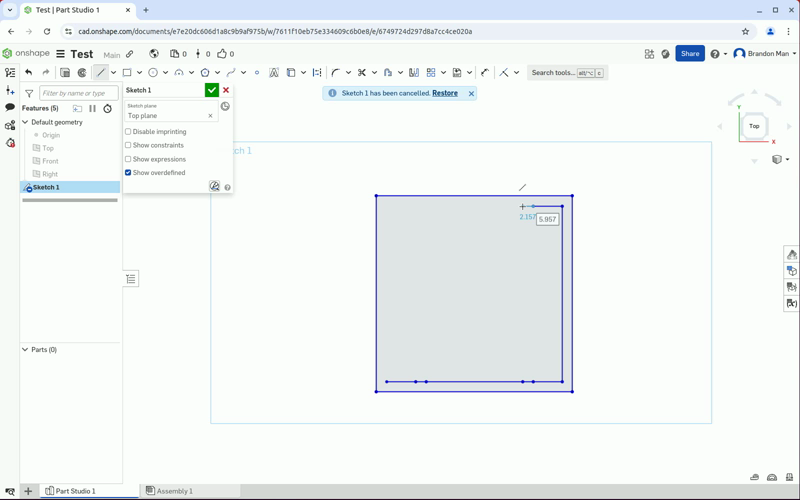
key_down(shift)
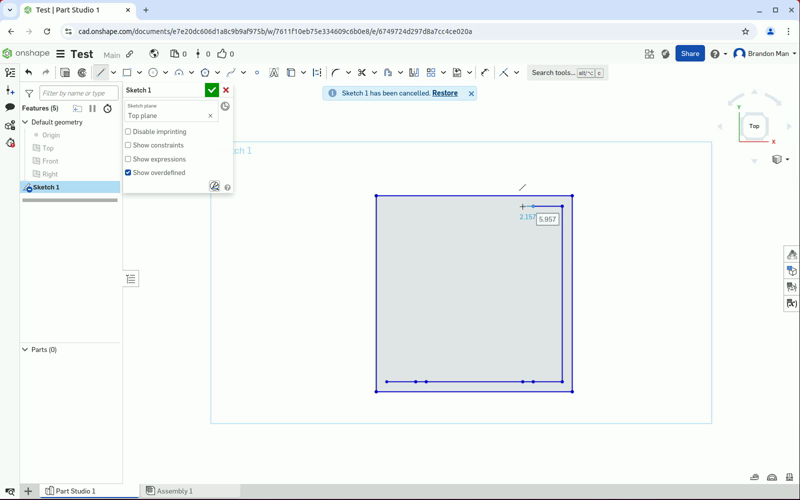
mouse_move(426, 206)
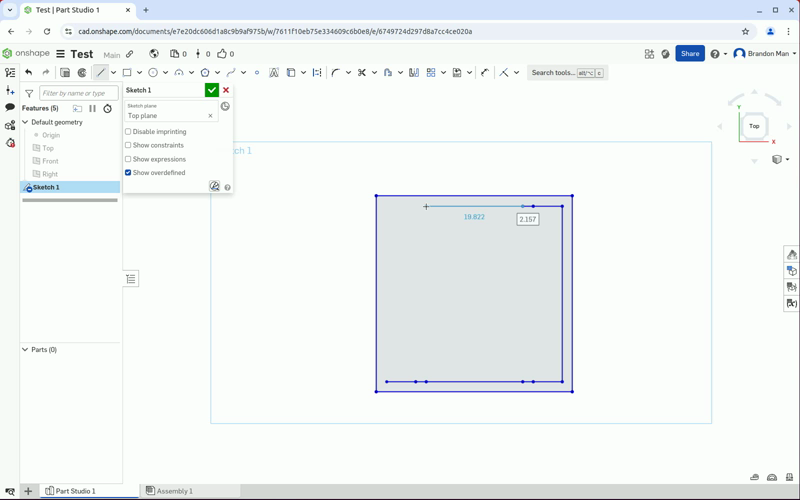
click(426, 206)
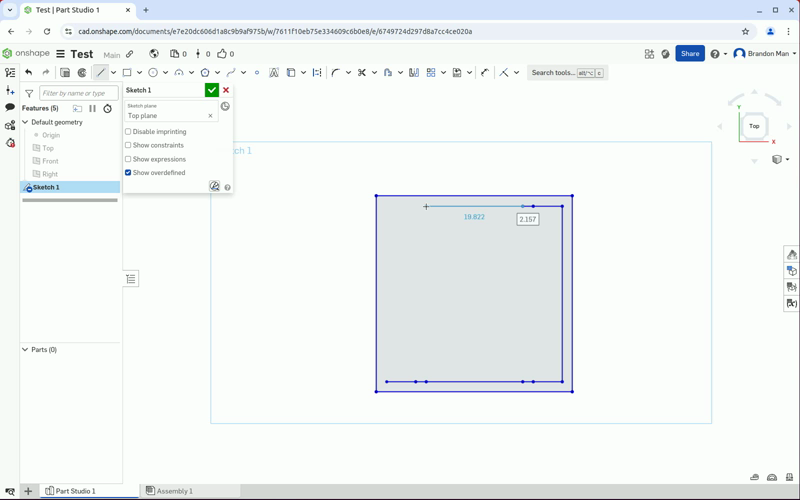
key_up(shift)
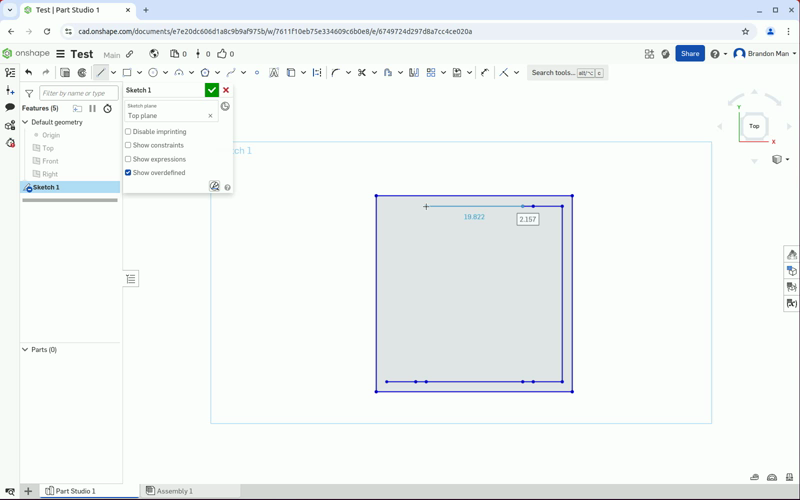
key_down(shift)
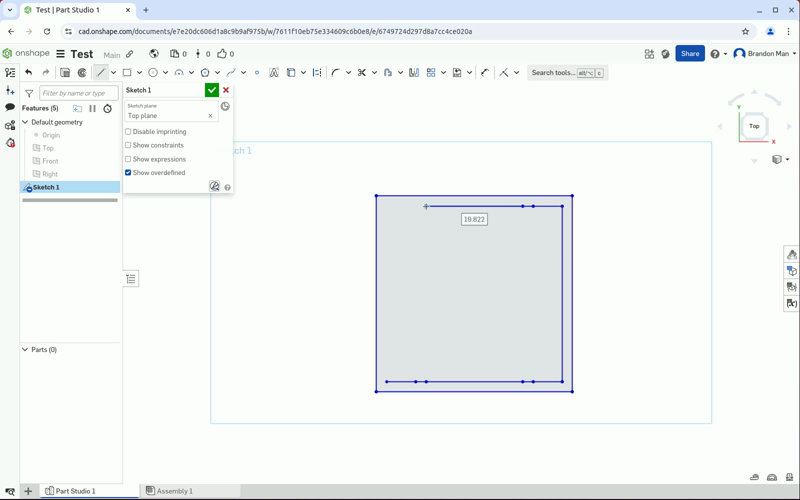
mouse_move(456, 206)
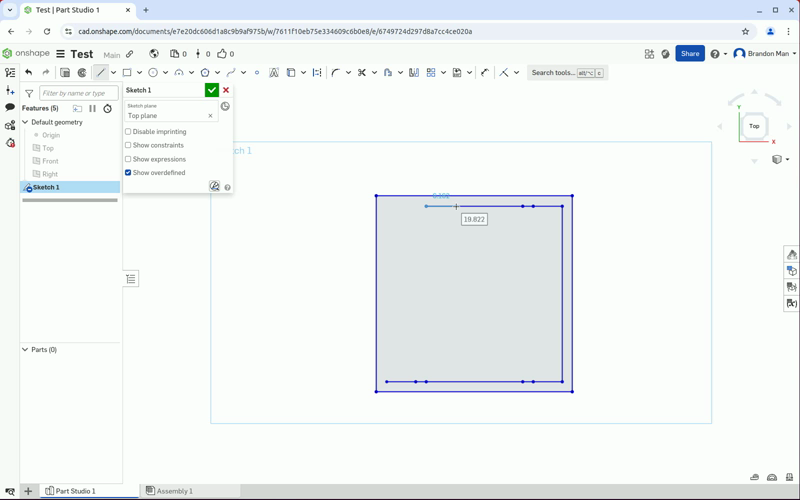
mouse_move(415, 206)
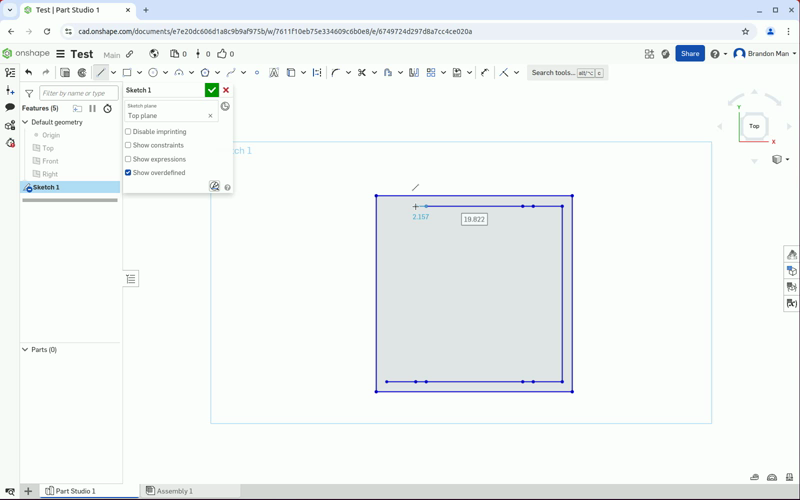
click(415, 206)
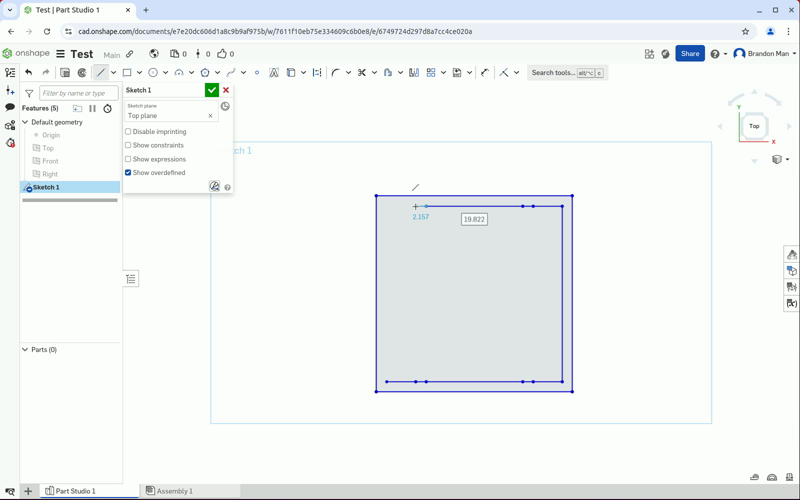
key_up(shift)
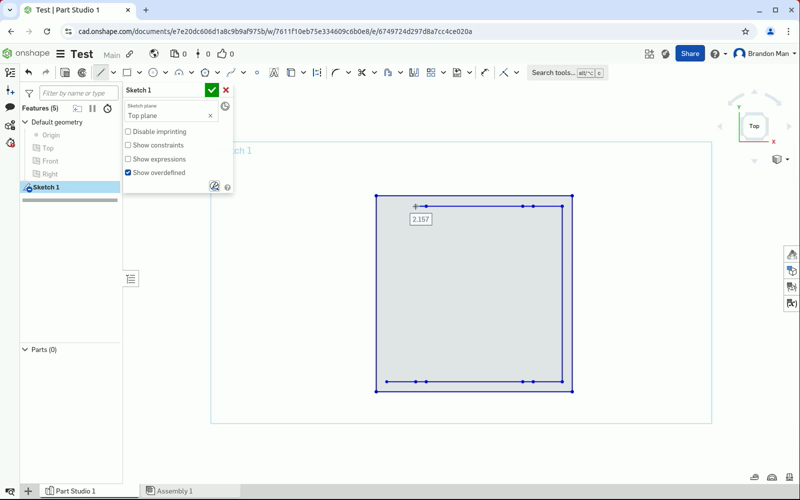
key_down(shift)
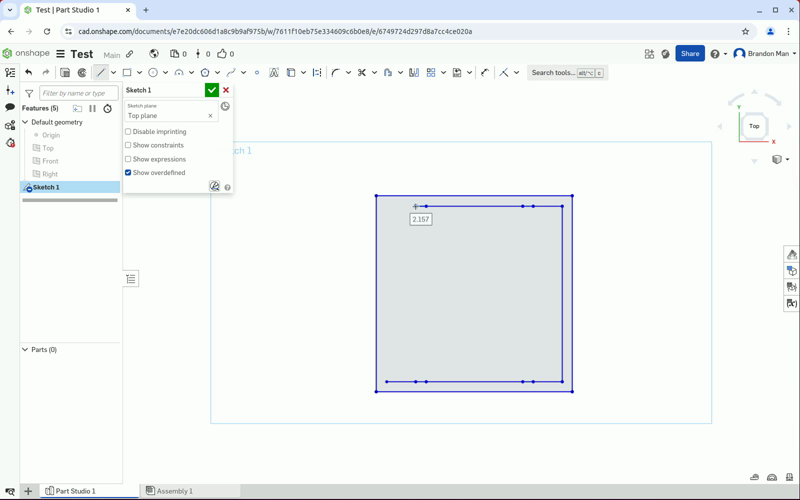
mouse_move(445, 206)
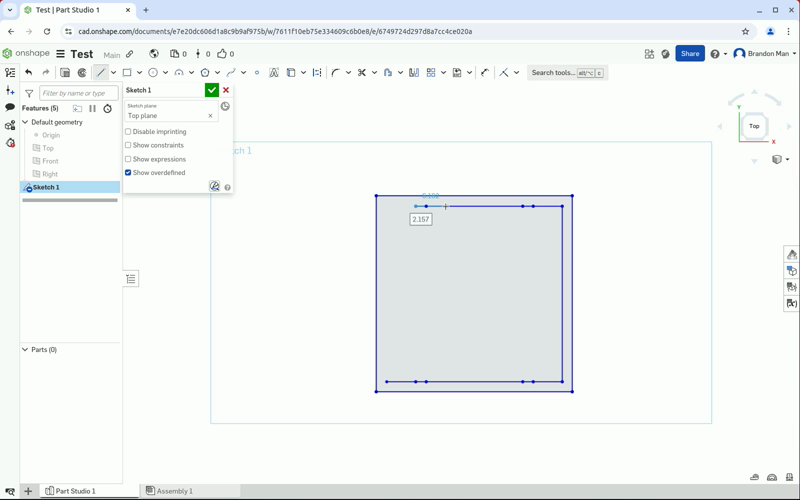
mouse_move(386, 206)
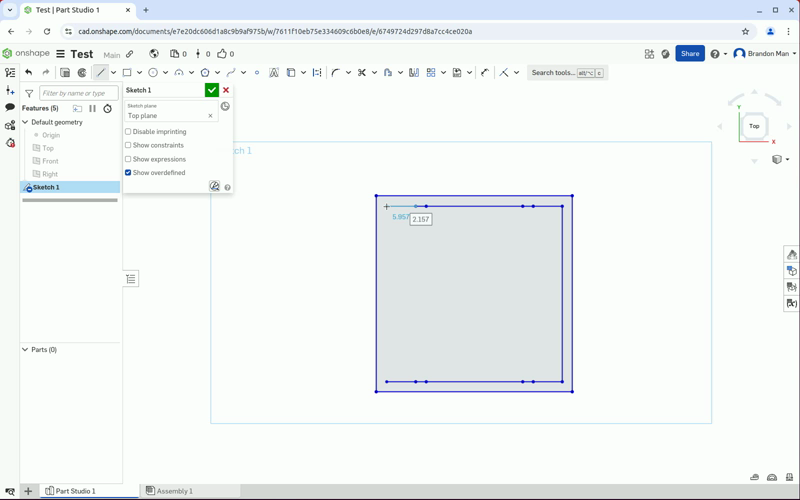
click(386, 206)
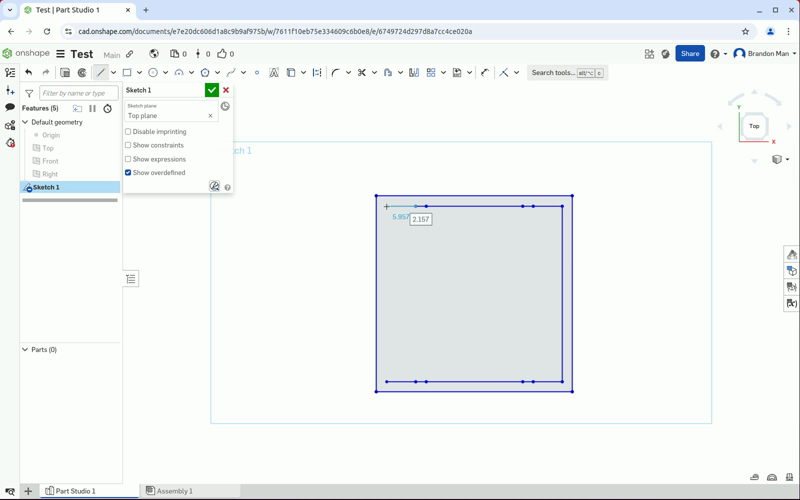
key_up(shift)
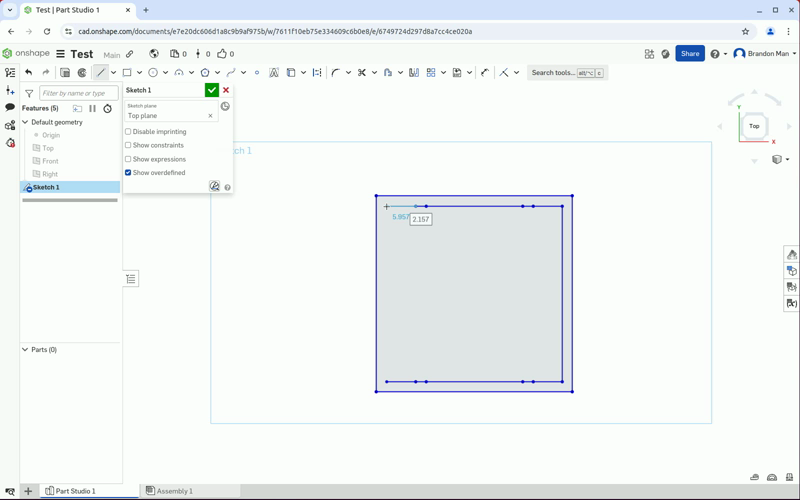
key_down(shift)
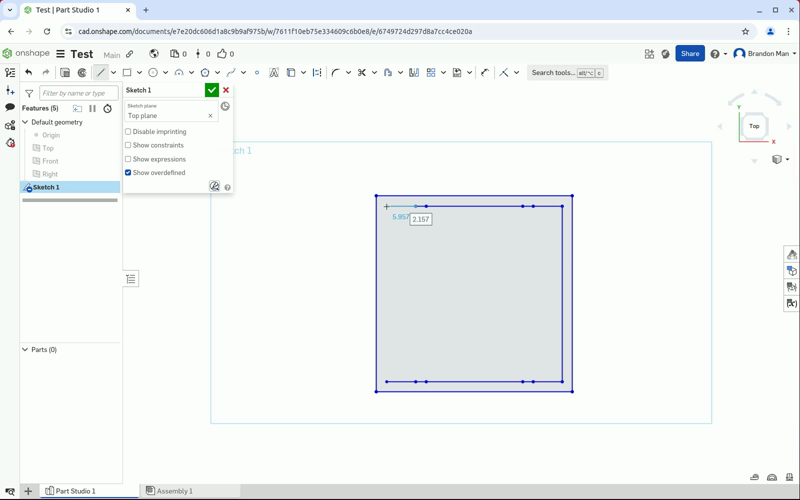
mouse_move(386, 381)
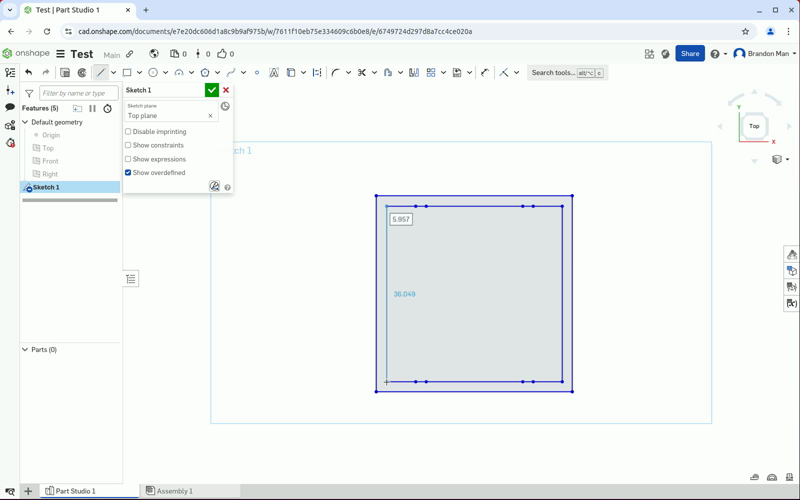
key_up(shift)
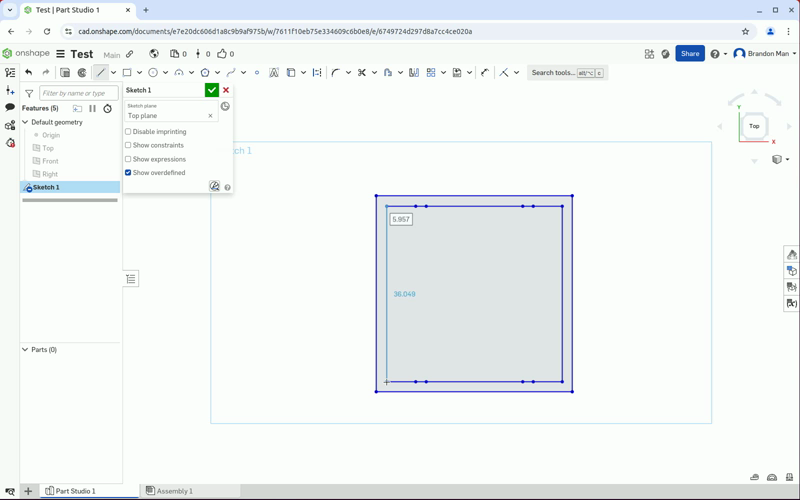
click(386, 381)
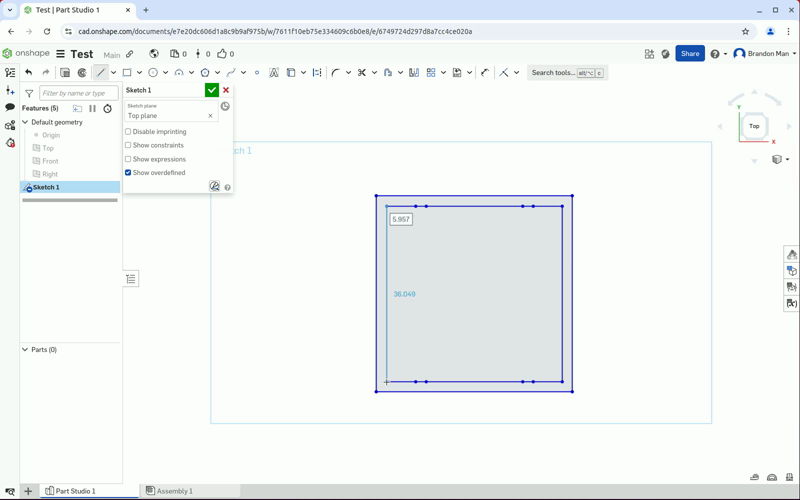
key(esc)
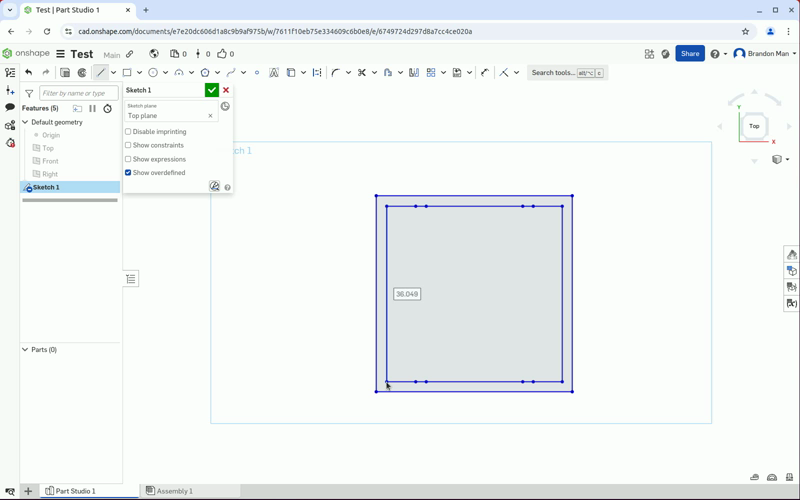
mouse_move(489, 201)
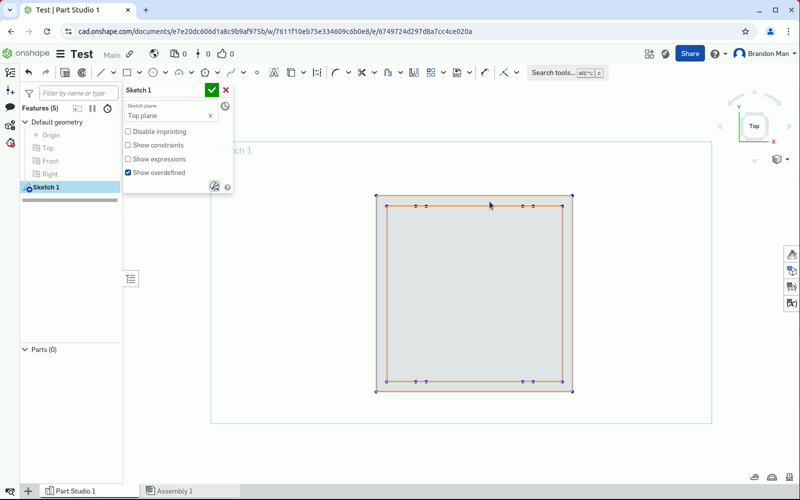
click(489, 201)
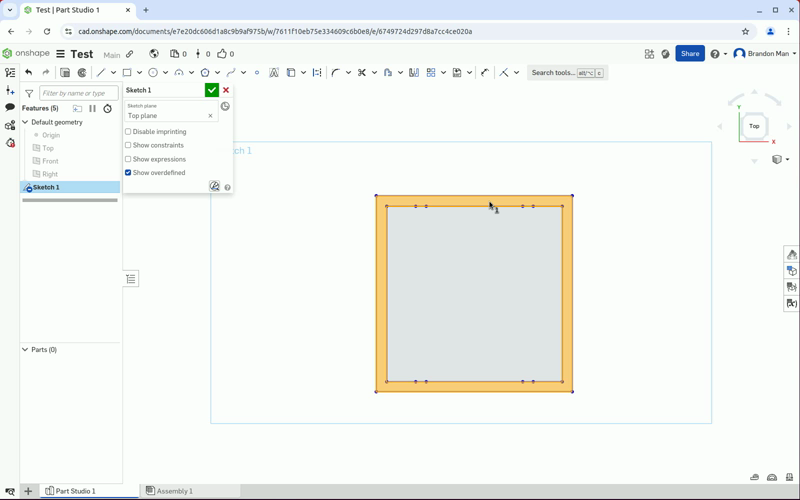
mouse_move(73, 352)
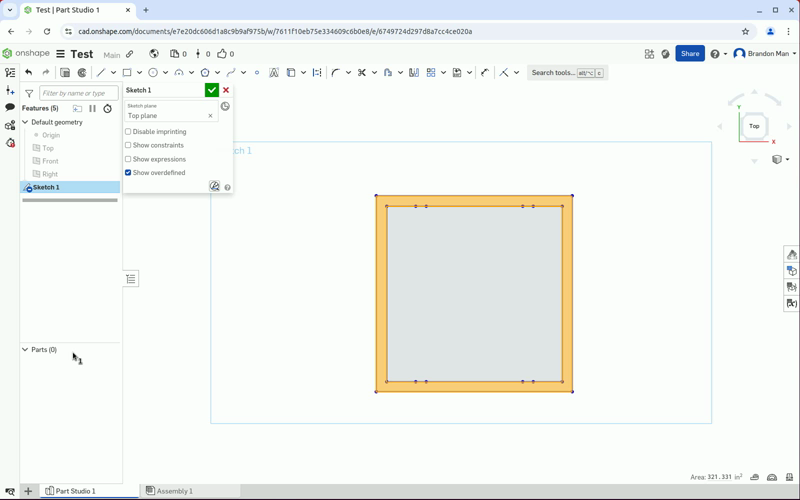
key(shift+y)
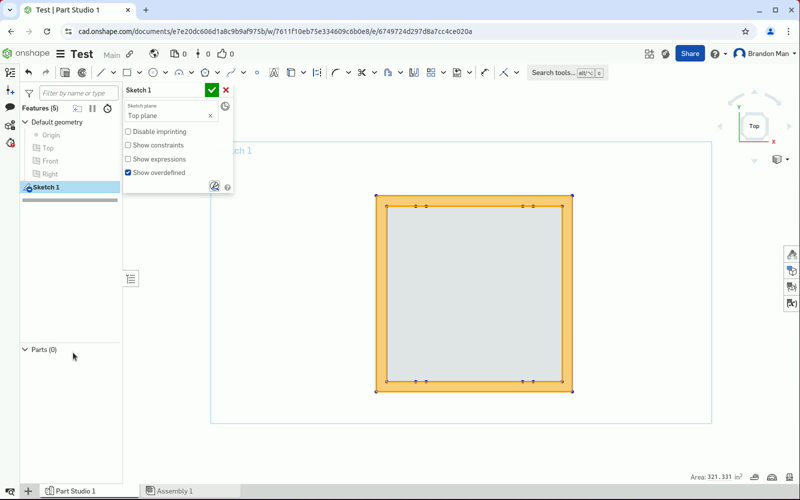
key(shift+e)
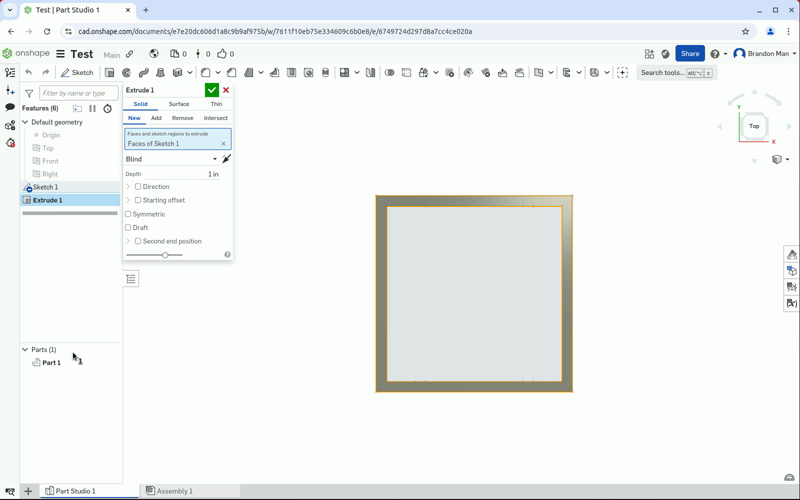
mouse_move(143, 106)
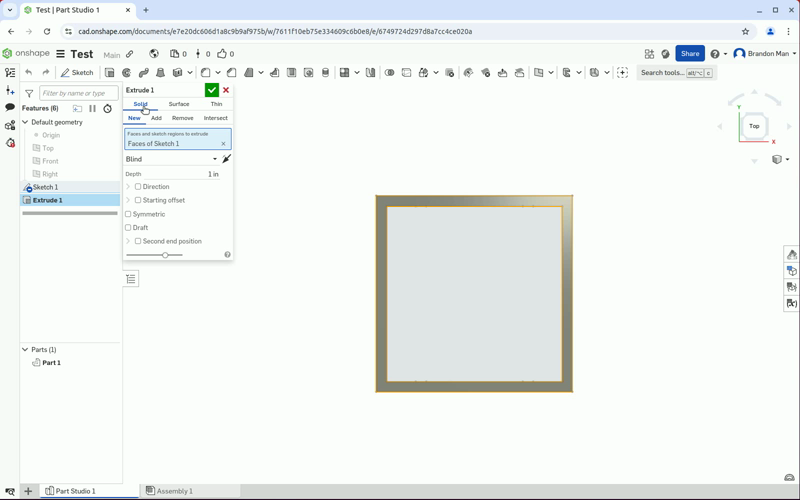
click(143, 106)
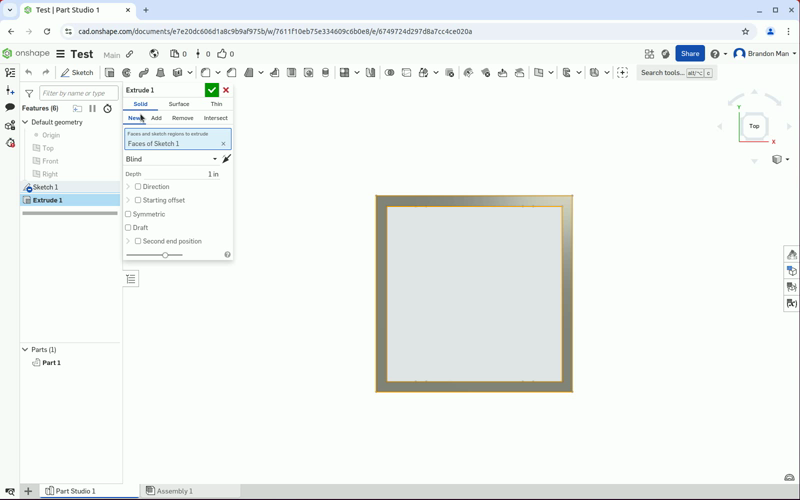
mouse_move(137, 120)
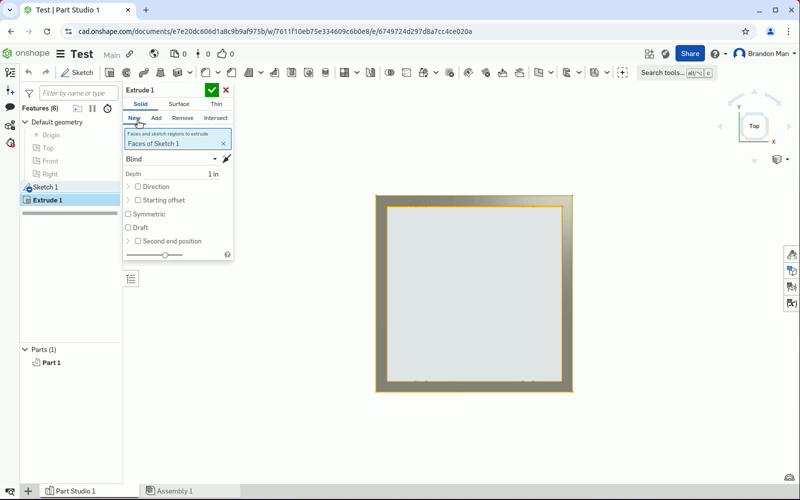
click(137, 120)
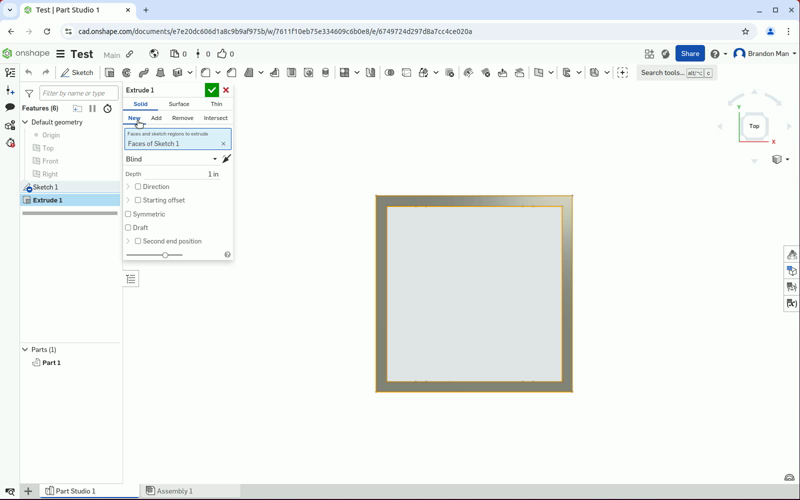
key(tab, 4)
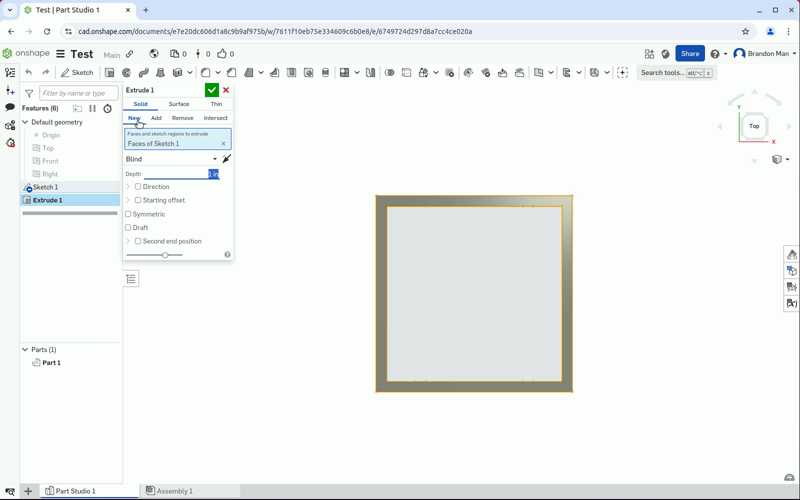
text(16.128)
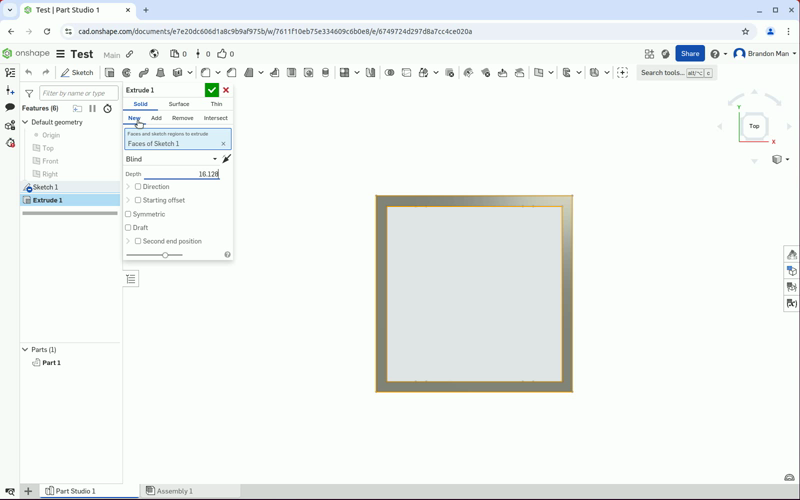
key(enter)
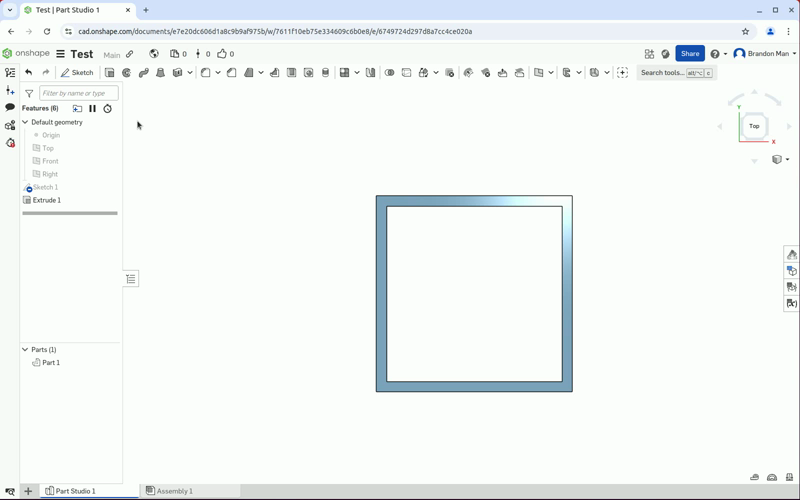
key(shift+h)
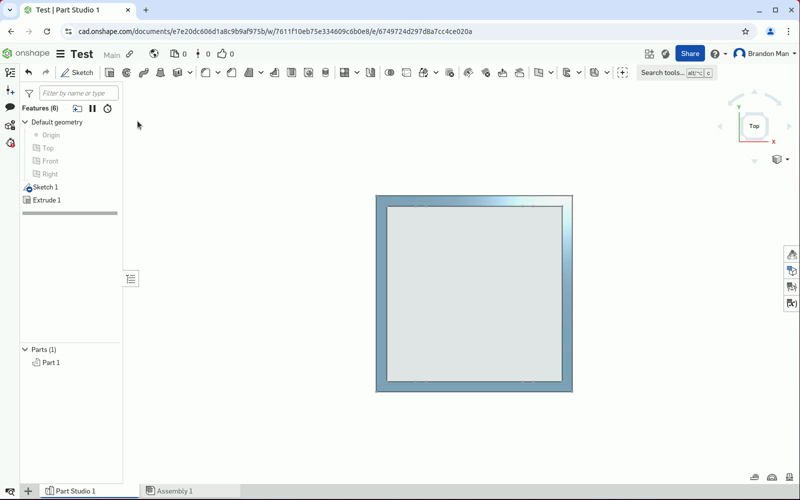
key(shift+h)
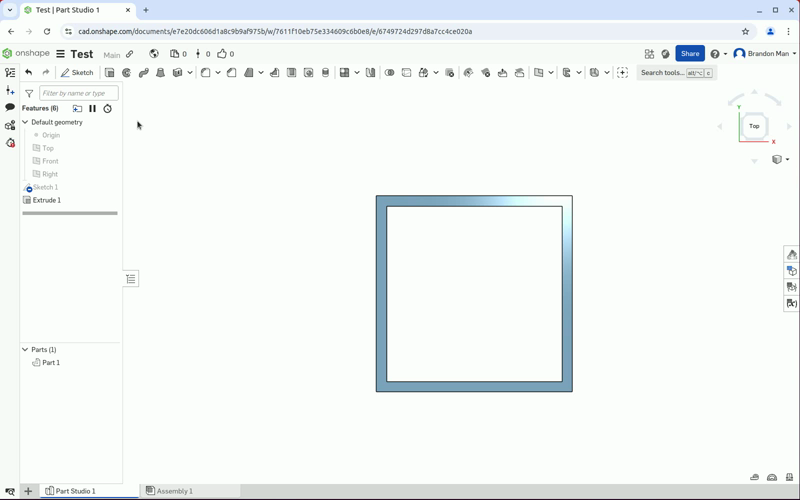
mouse_move(73, 189)
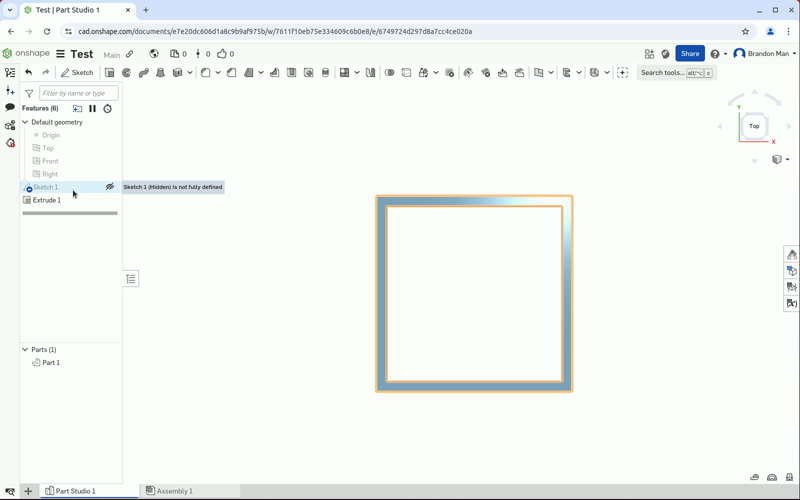
click(73, 189)
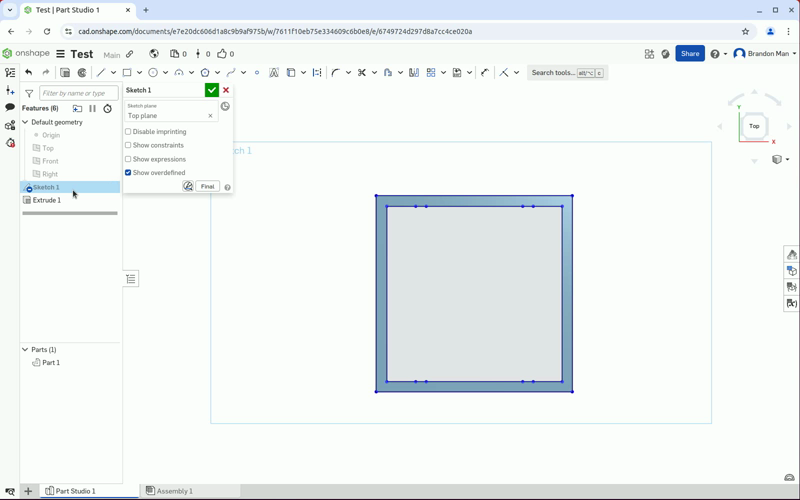
mouse_move(229, 92)
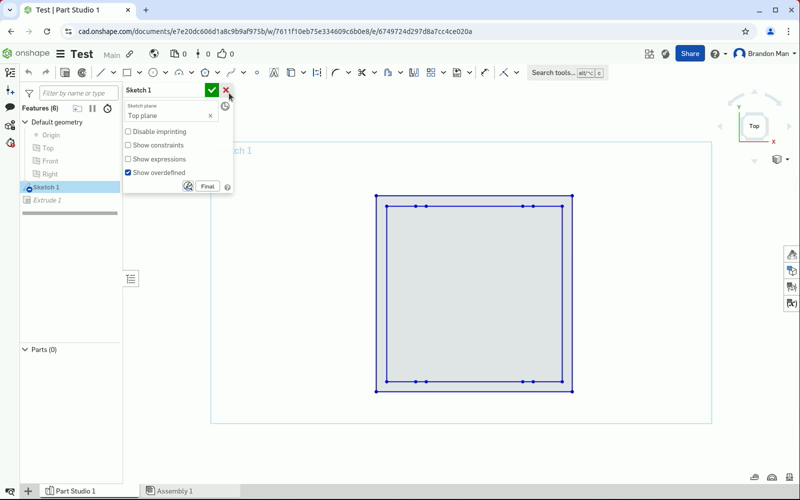
click(229, 92)
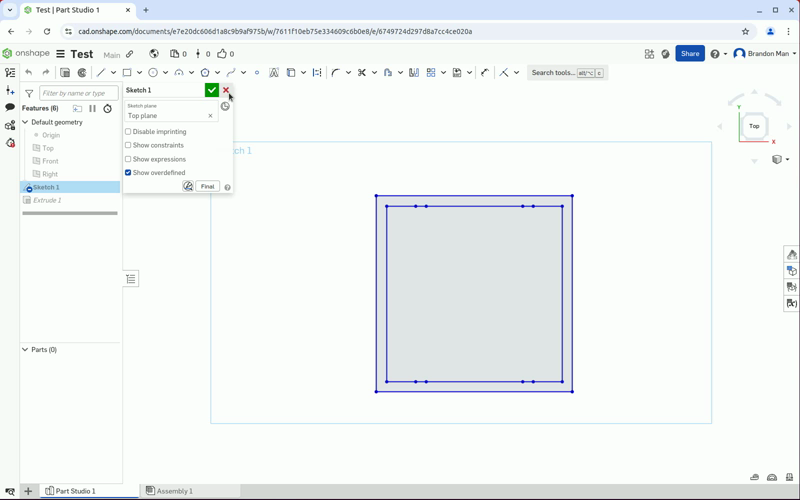
key(shift+s)
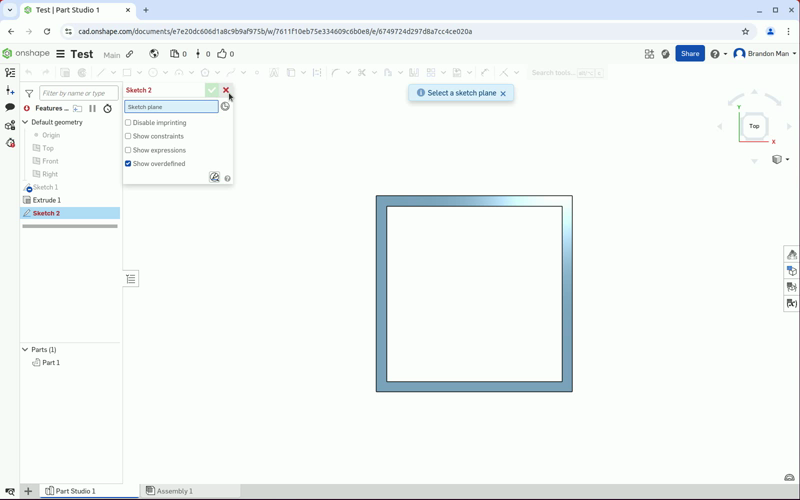
mouse_move(73, 150)
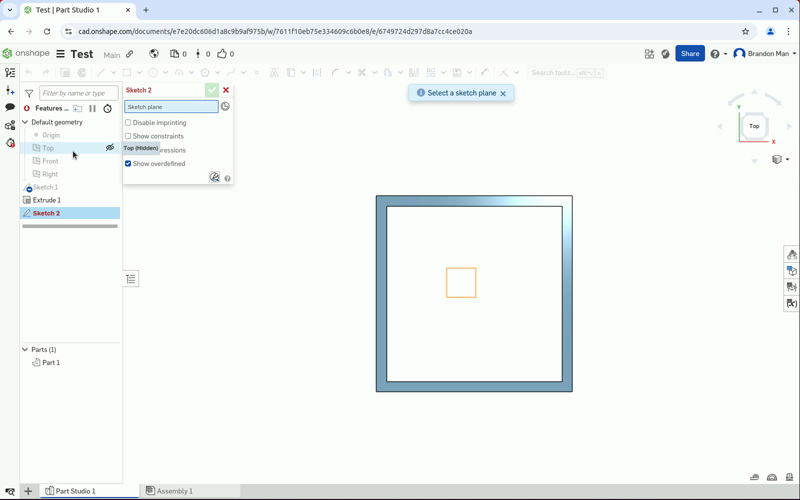
click(73, 150)
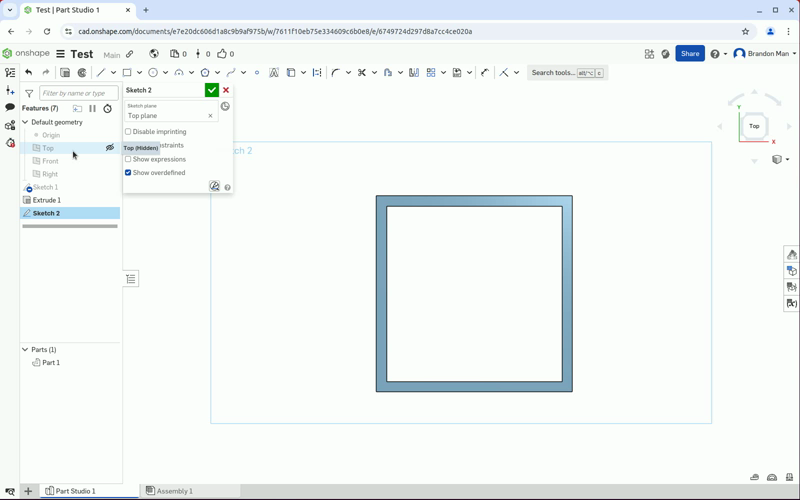
mouse_move(73, 352)
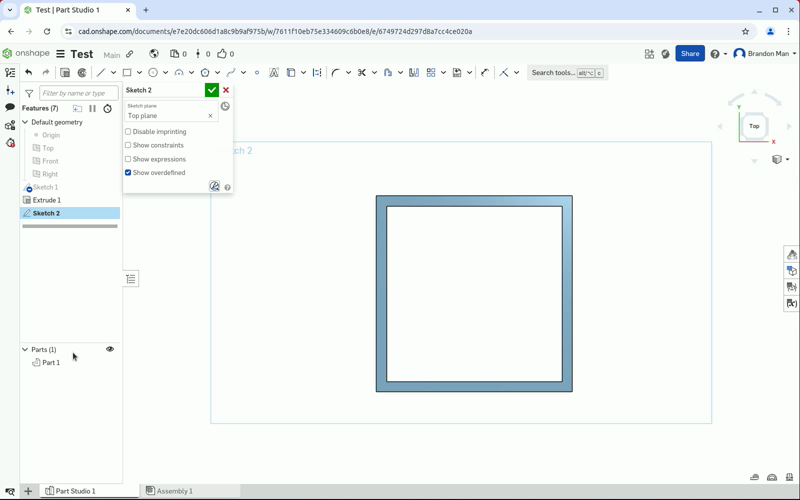
key(y)
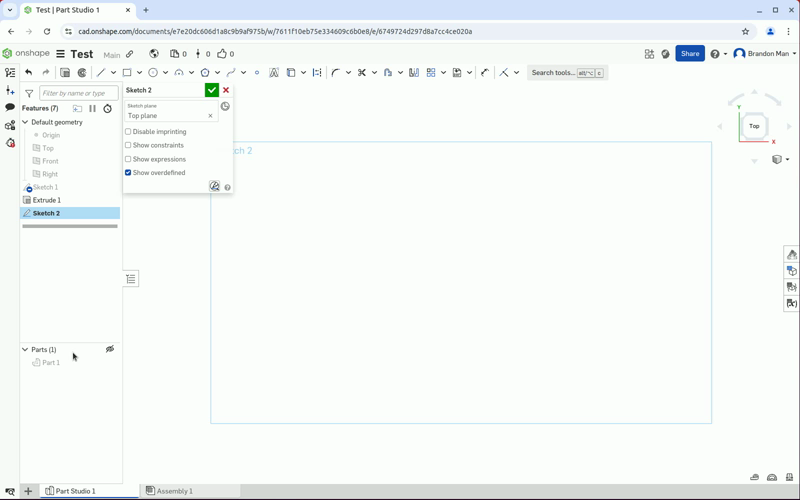
key(l)
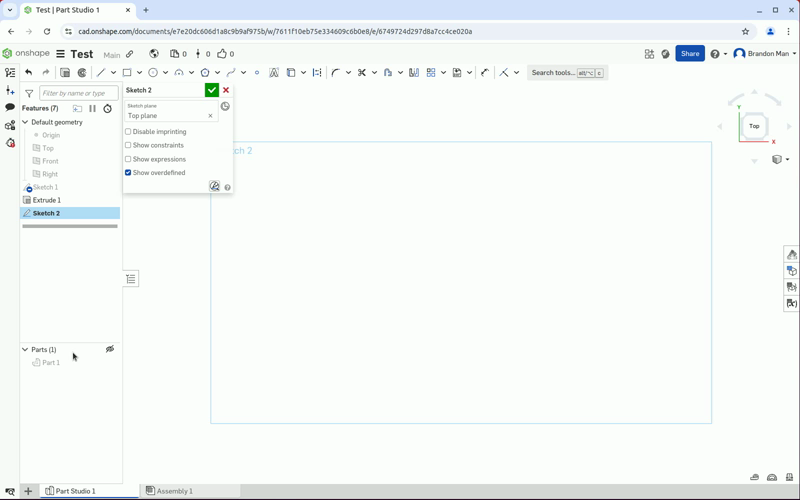
key_down(shift)
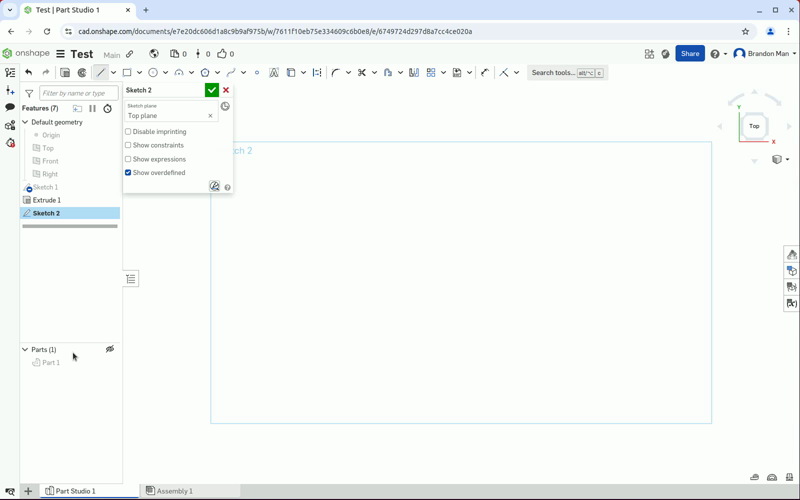
mouse_move(416, 381)
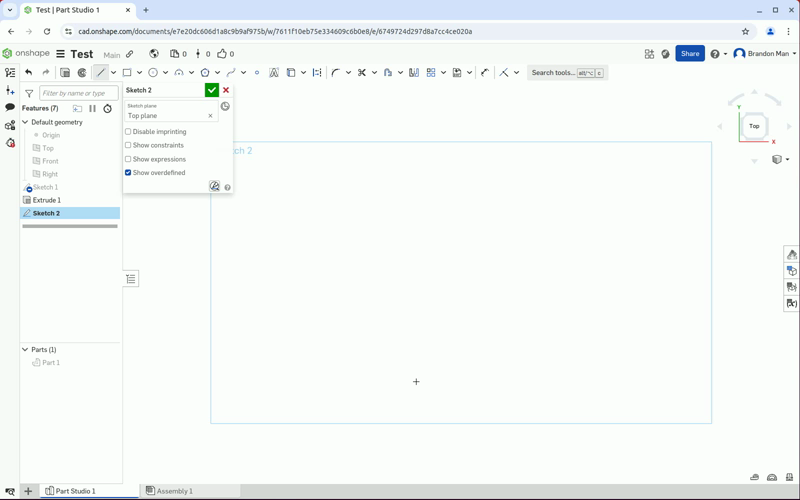
click(416, 381)
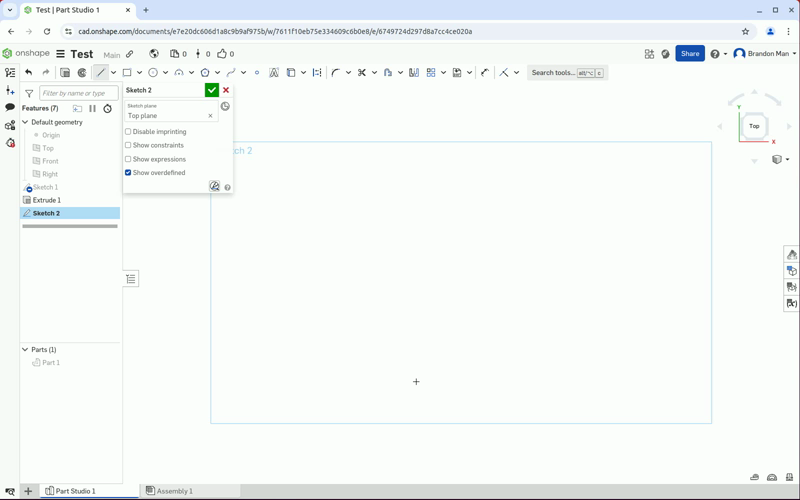
key_up(shift)
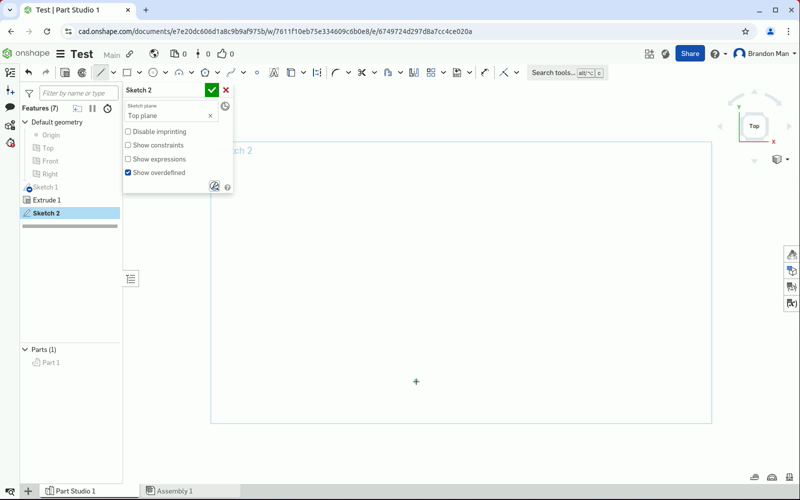
key_down(shift)
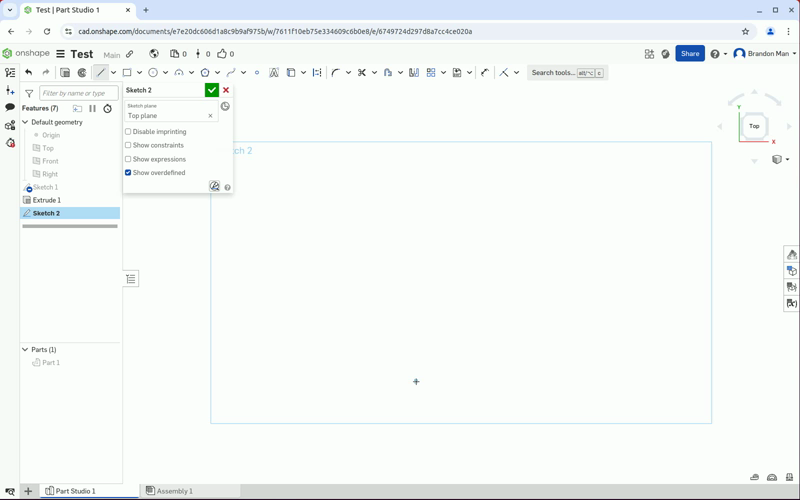
mouse_move(446, 381)
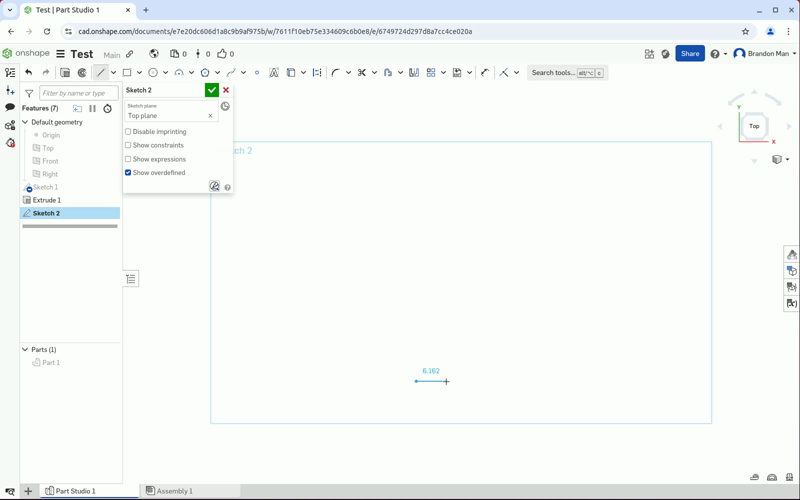
mouse_move(425, 381)
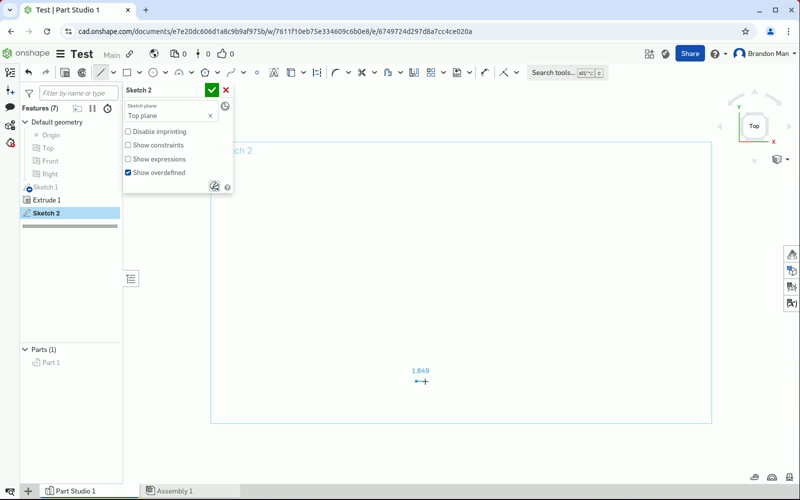
click(425, 381)
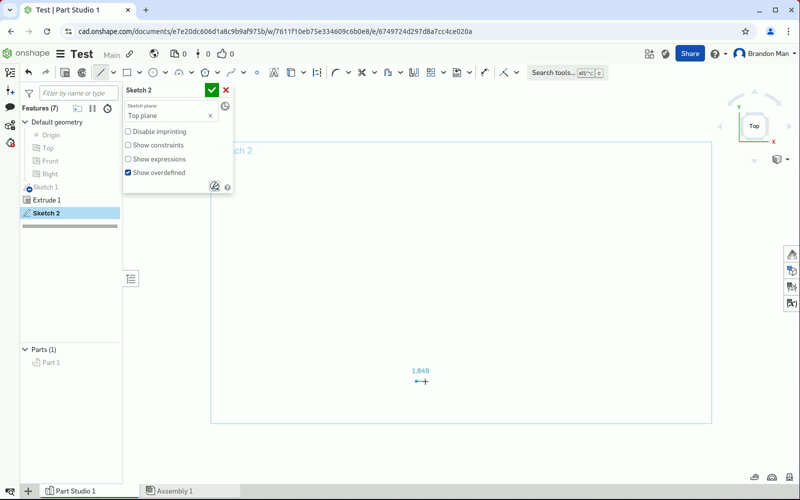
key_up(shift)
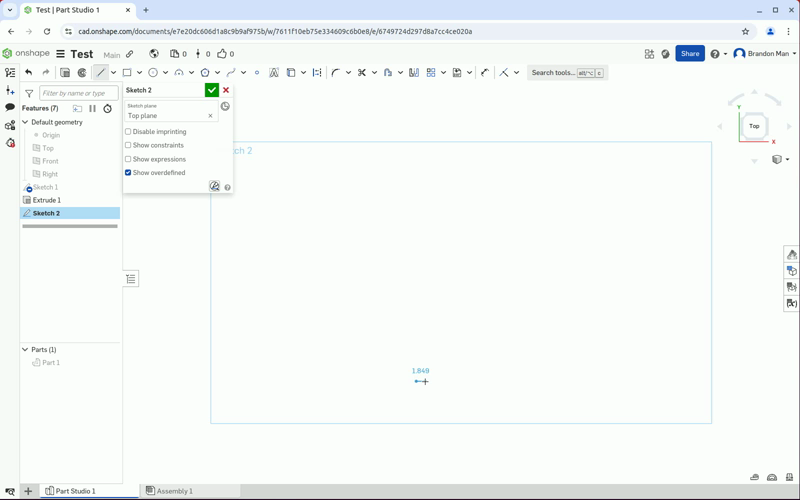
key_down(shift)
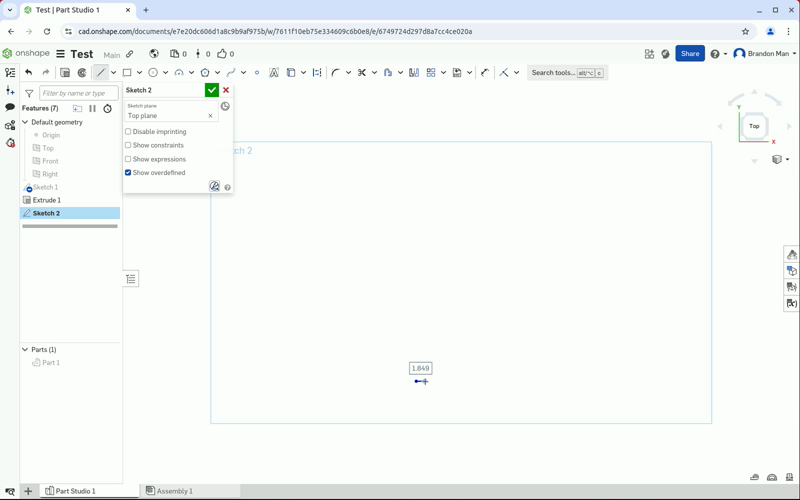
mouse_move(425, 204)
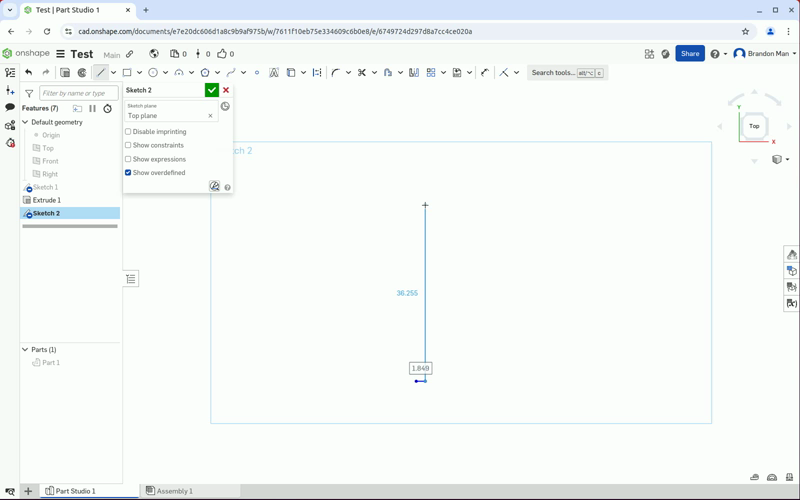
click(425, 204)
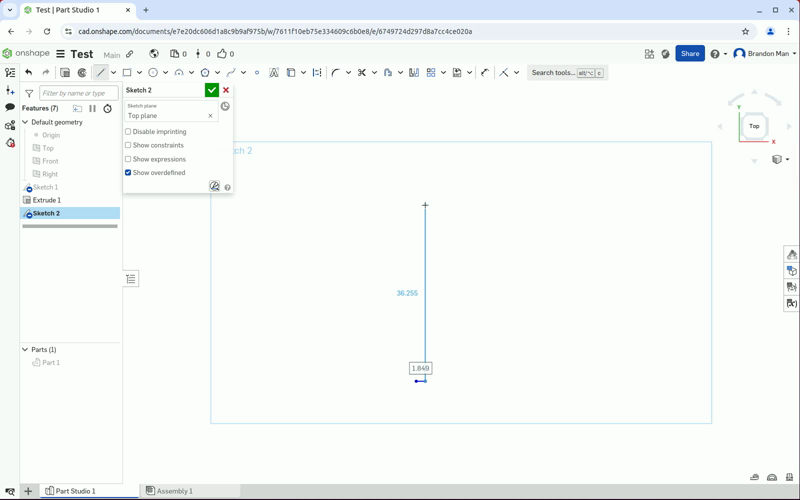
key_up(shift)
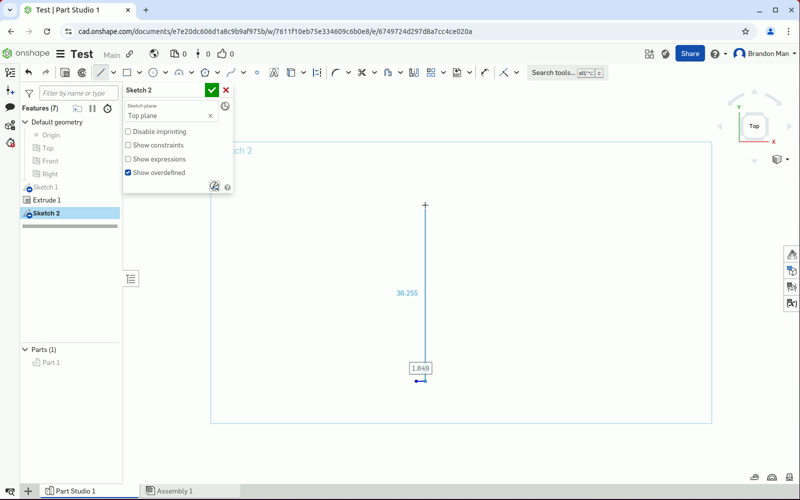
key_down(shift)
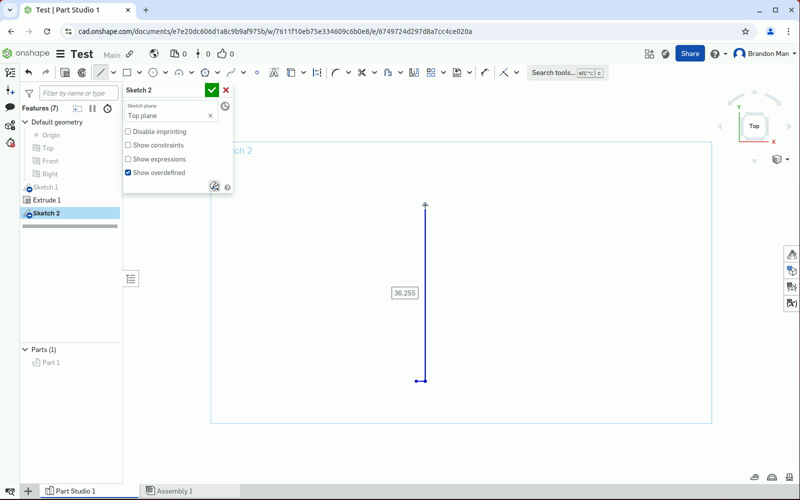
mouse_move(455, 204)
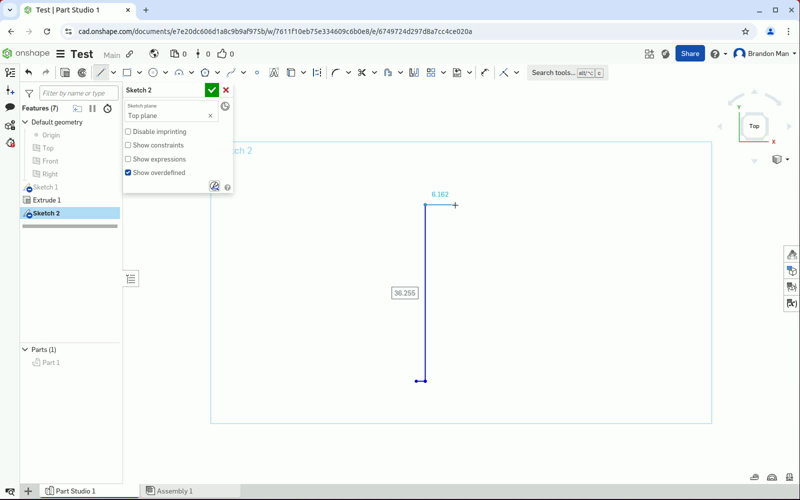
mouse_move(416, 204)
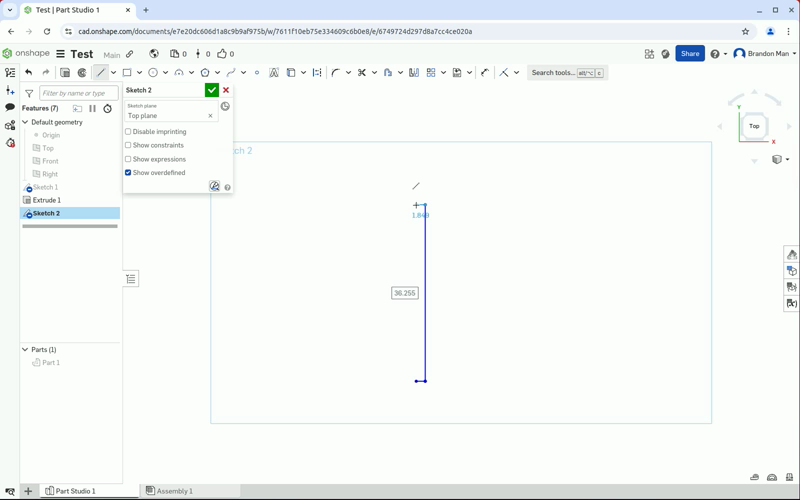
click(416, 204)
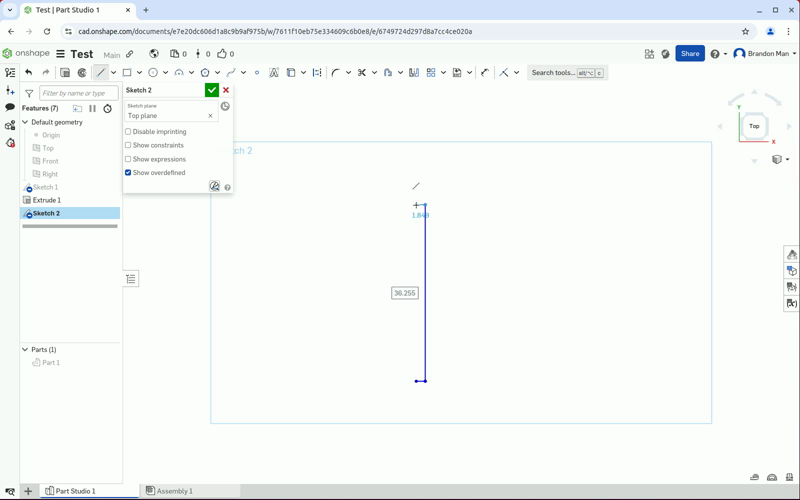
key_up(shift)
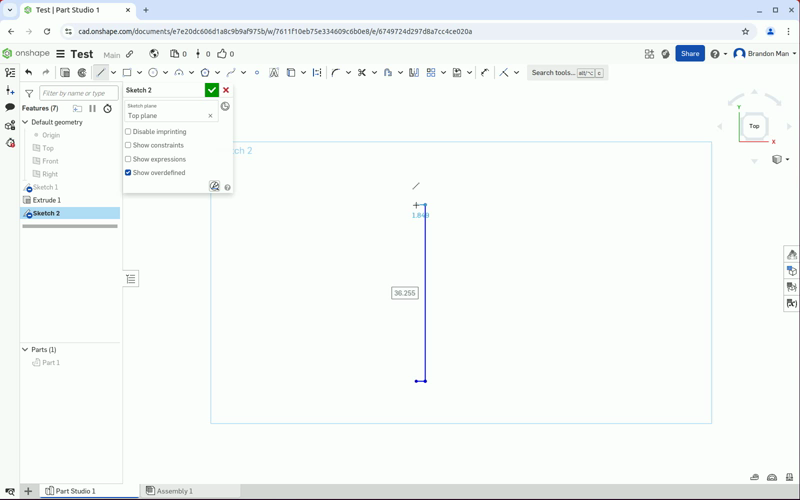
key_down(shift)
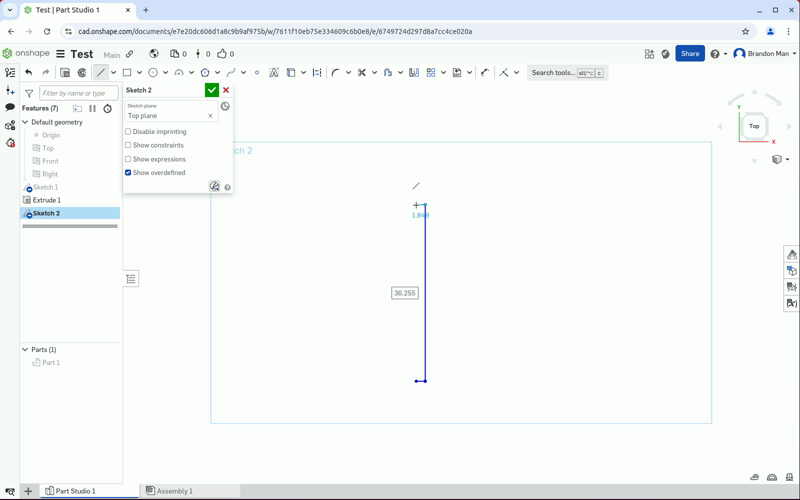
mouse_move(416, 381)
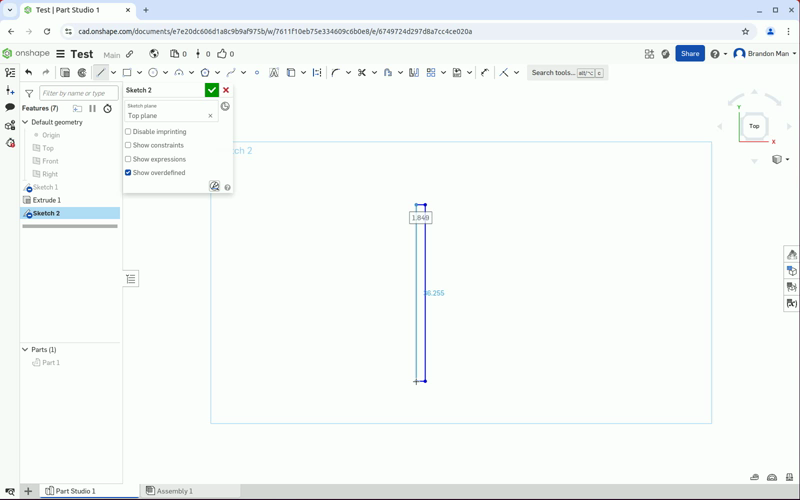
key_up(shift)
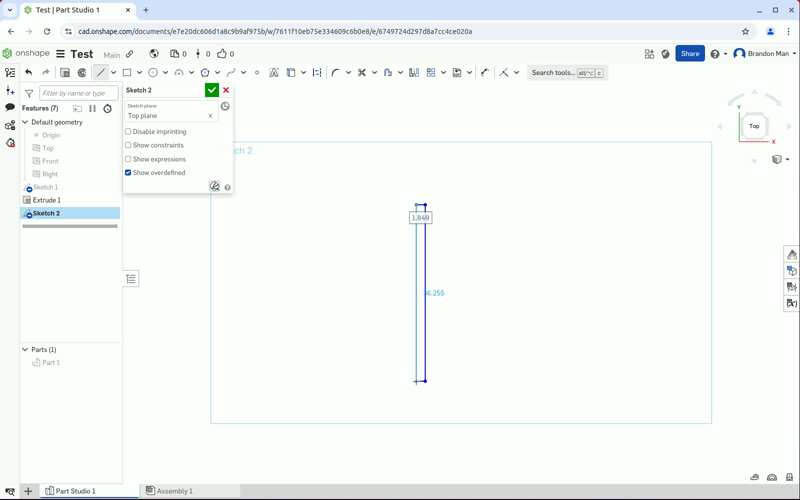
click(416, 381)
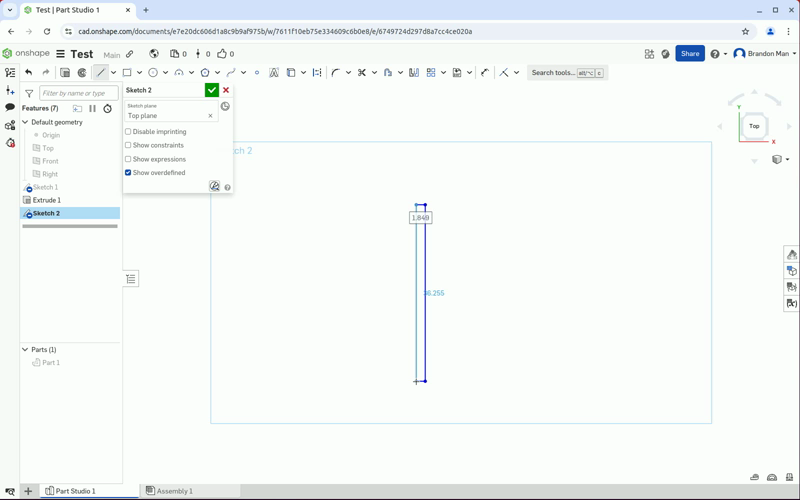
key(esc)
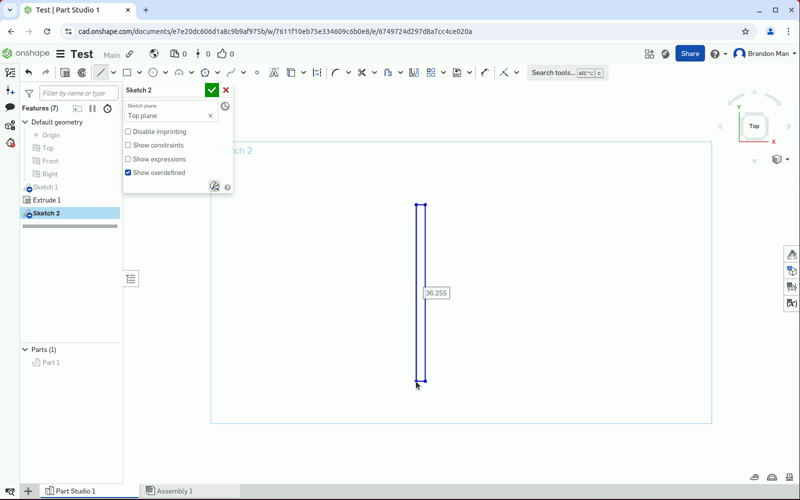
mouse_move(420, 299)
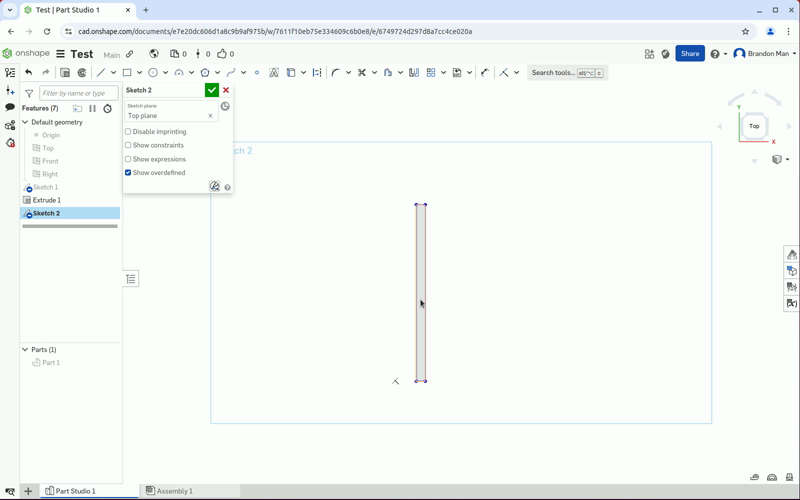
scroll(6)
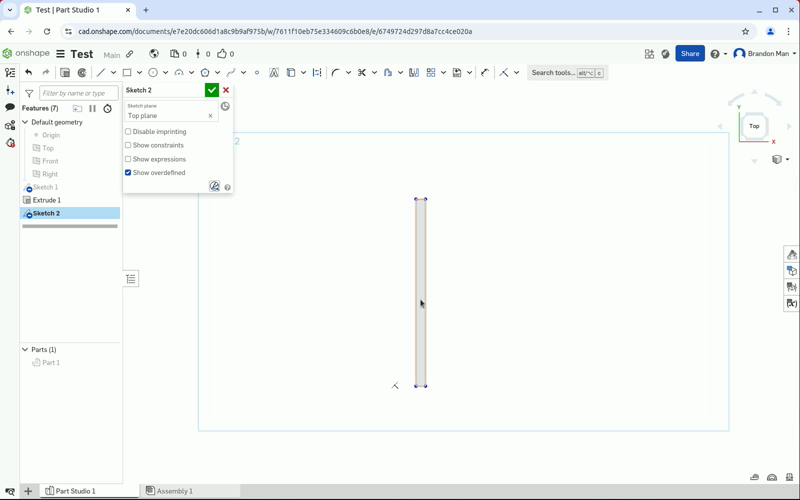
scroll(6)
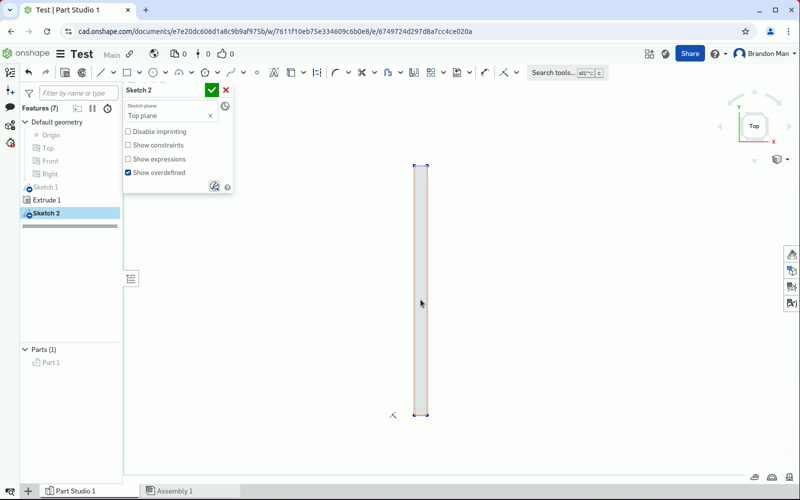
scroll(6)
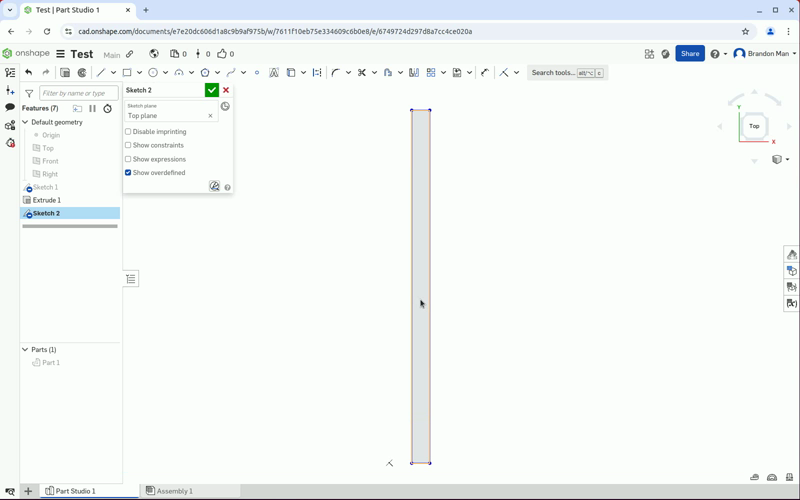
scroll(6)
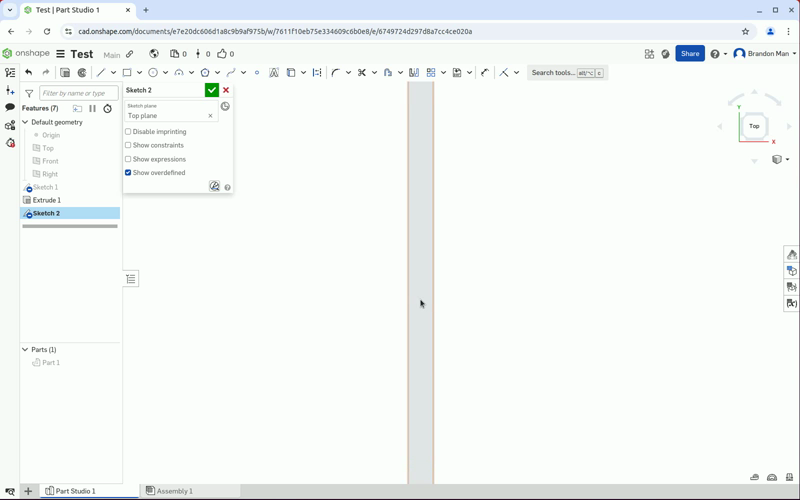
scroll(6)
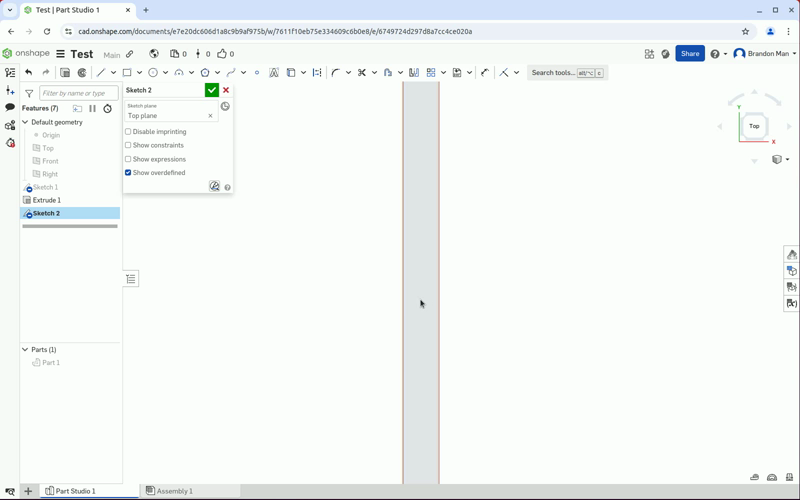
scroll(6)
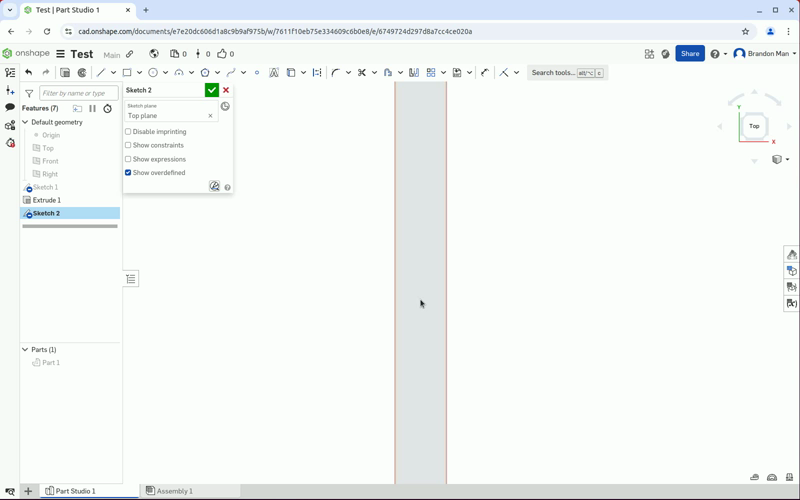
scroll(6)
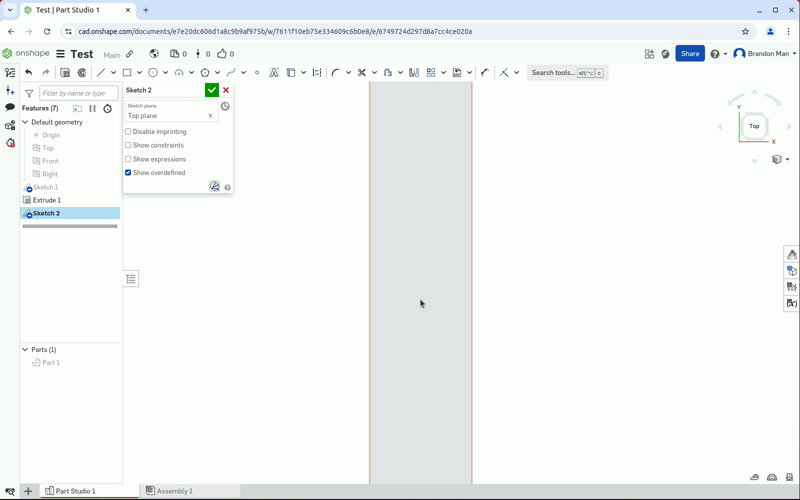
click(420, 299)
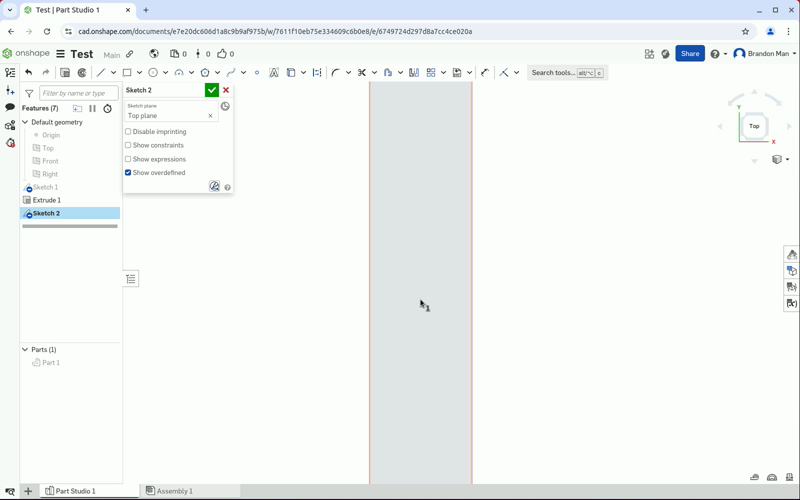
scroll(-6)
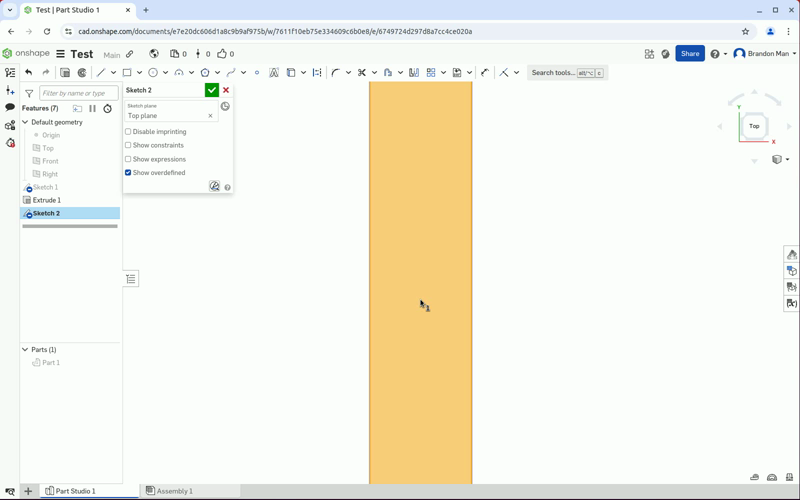
scroll(-6)
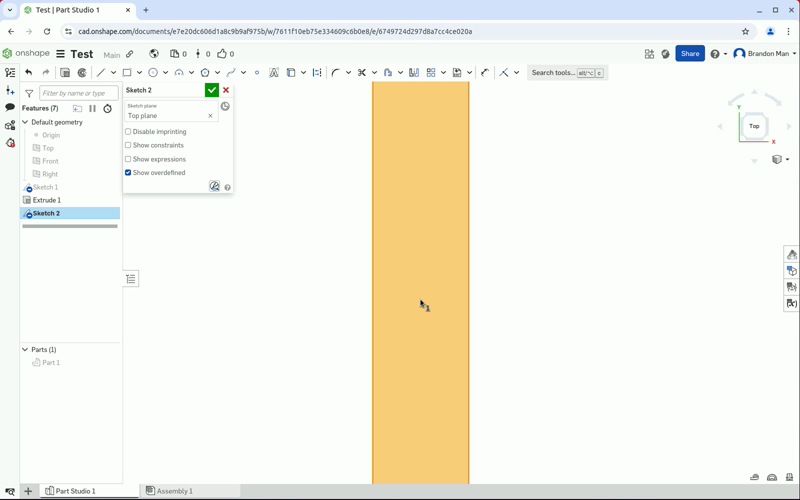
scroll(-6)
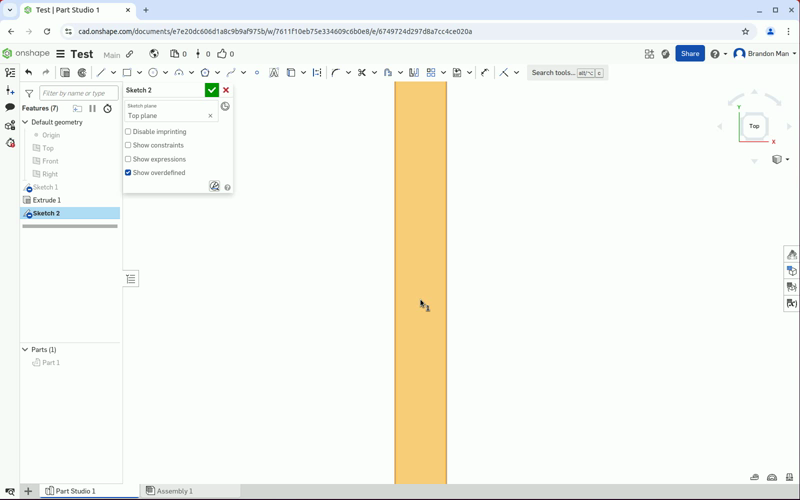
scroll(-6)
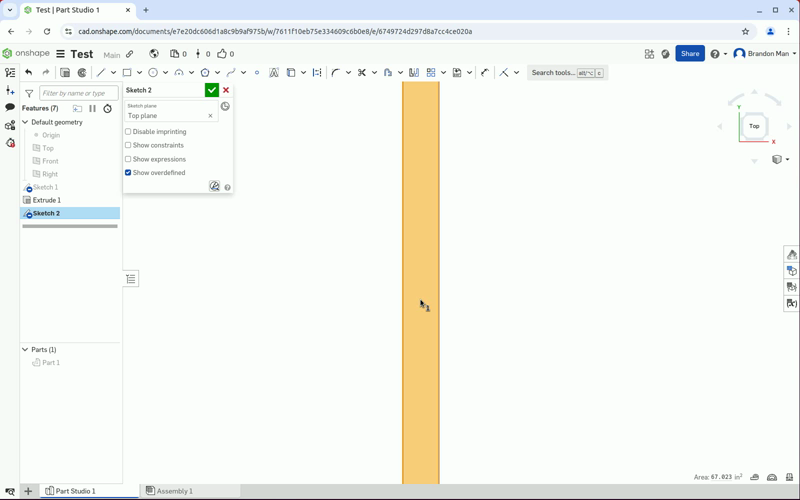
scroll(-6)
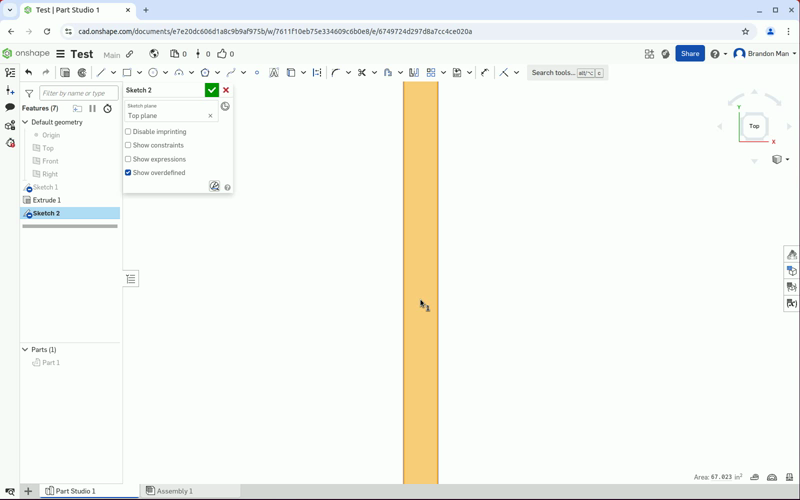
scroll(-6)
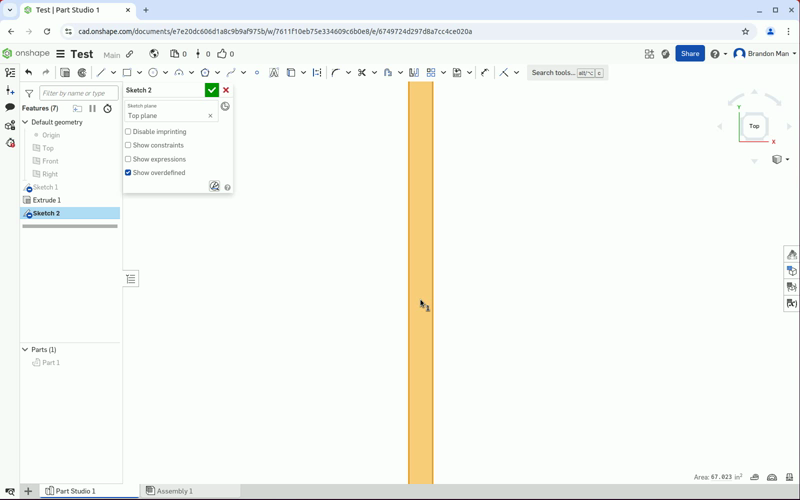
scroll(-6)
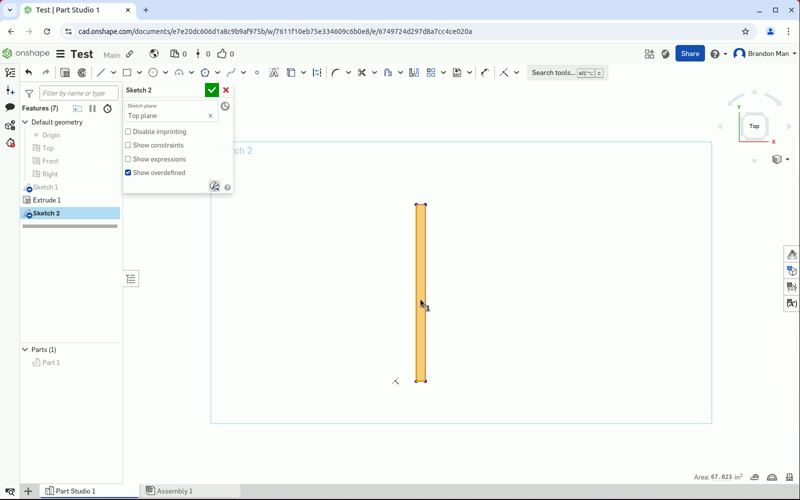
mouse_move(73, 352)
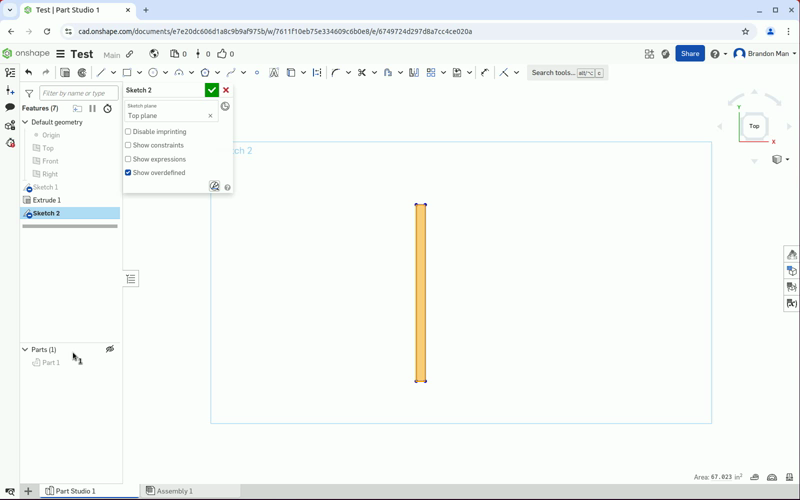
key(shift+y)
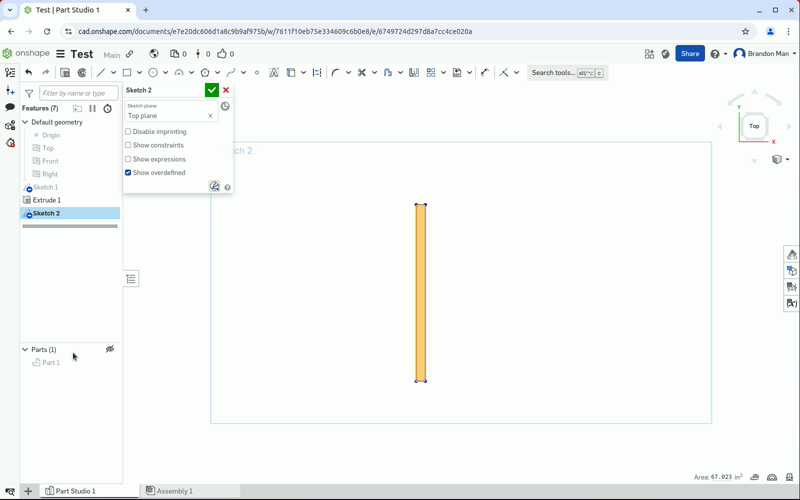
key(shift+e)
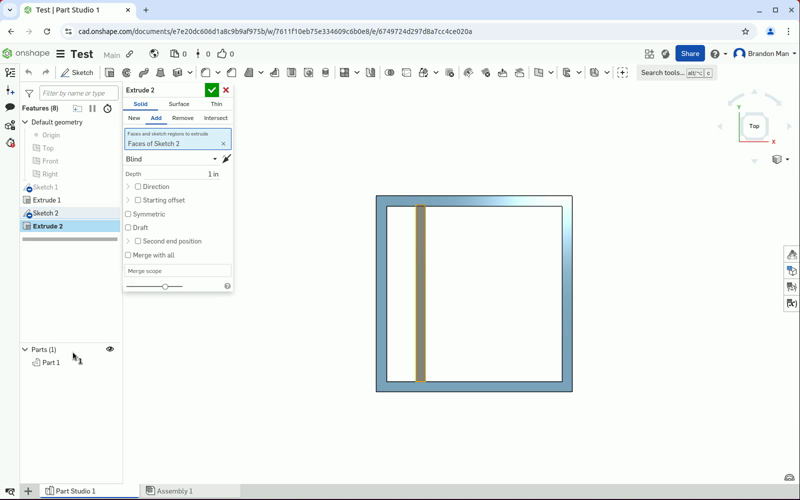
mouse_move(143, 106)
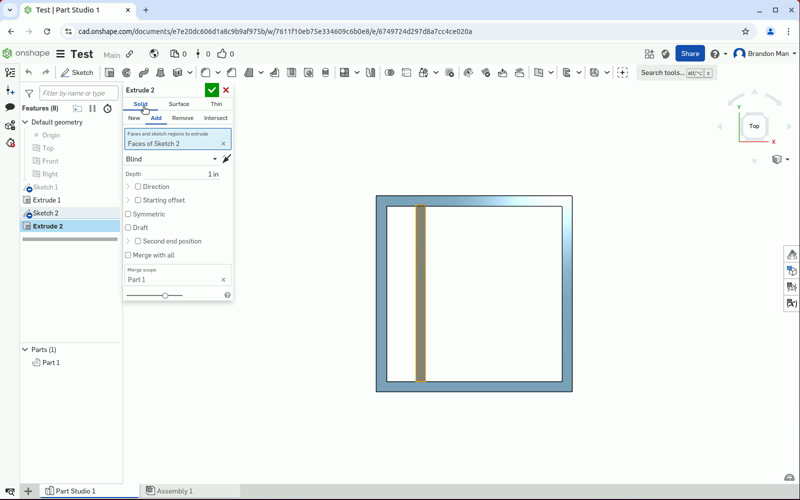
click(143, 106)
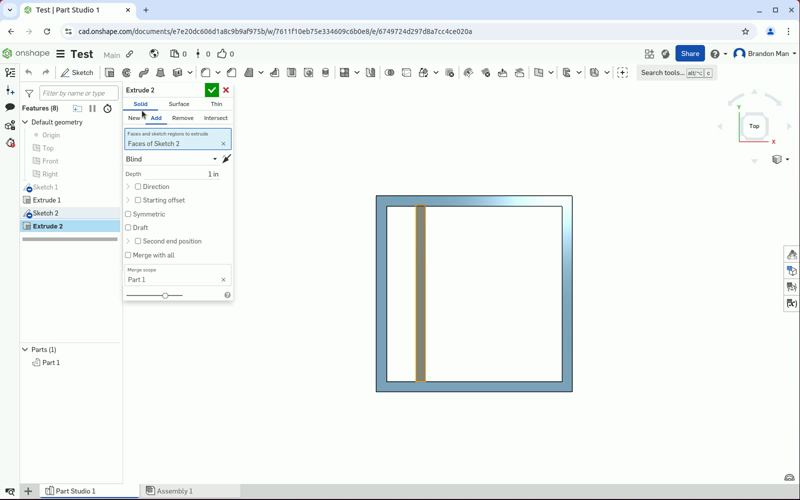
mouse_move(137, 120)
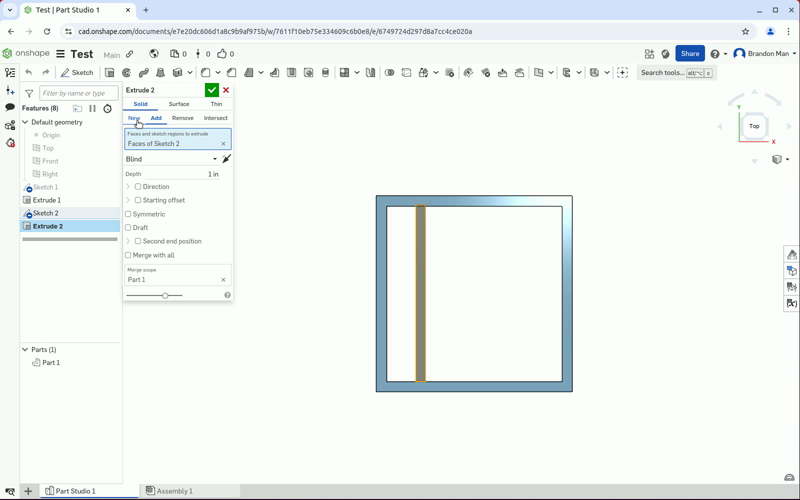
click(137, 120)
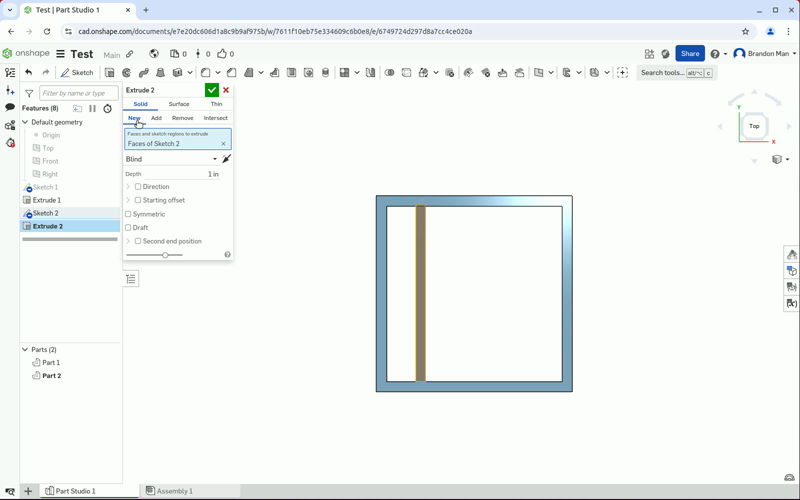
key(tab, 4)
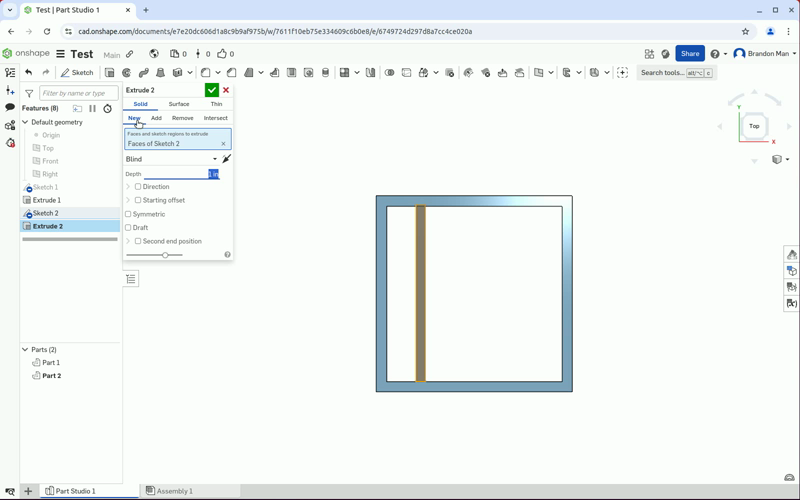
text(16.128)
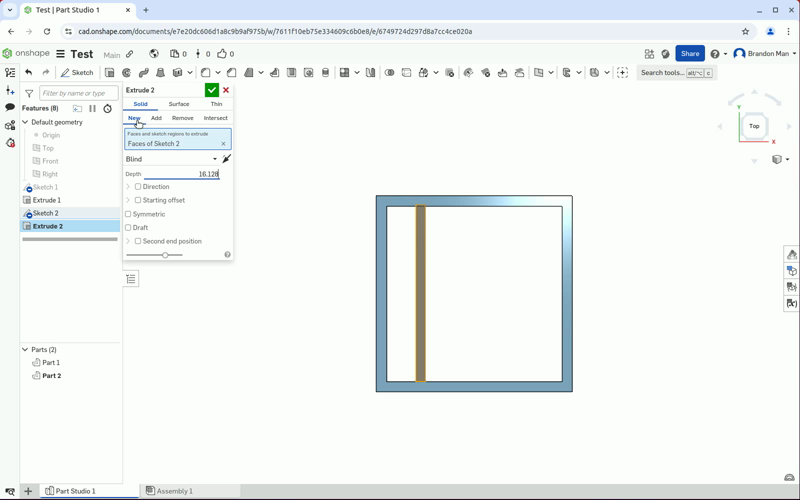
key(enter)
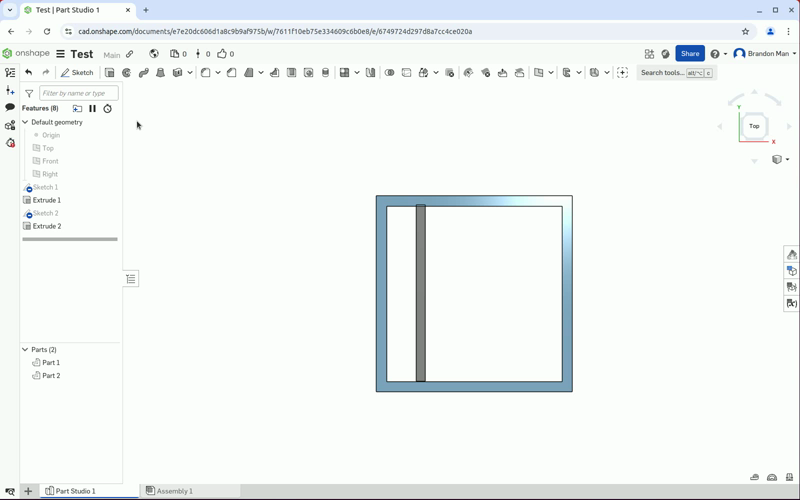
key(shift+h)
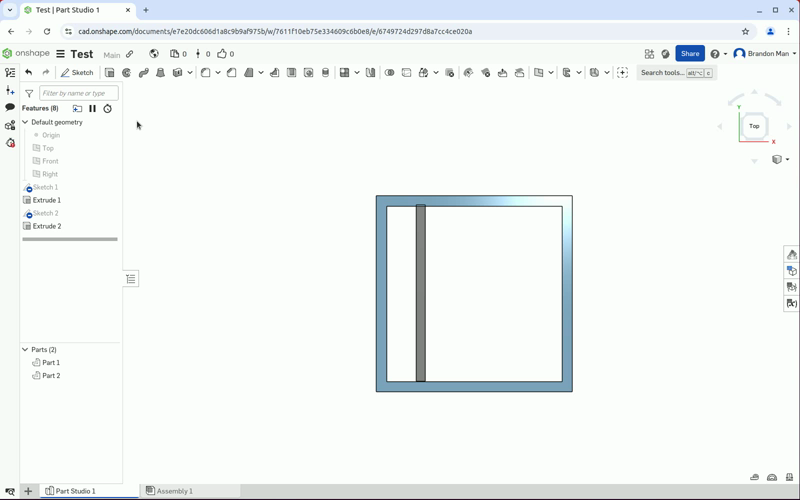
key(shift+h)
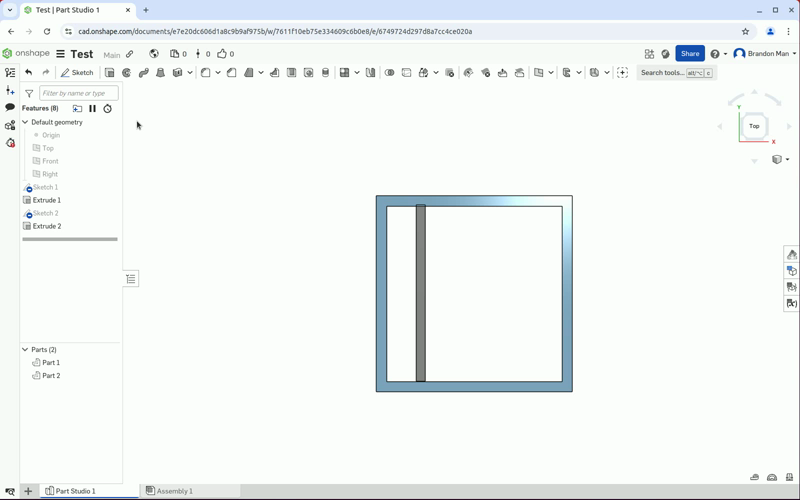
mouse_move(73, 189)
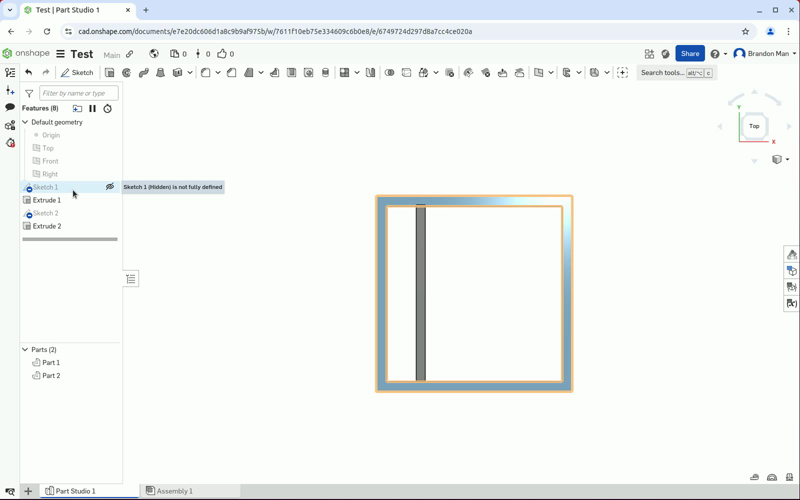
click(73, 189)
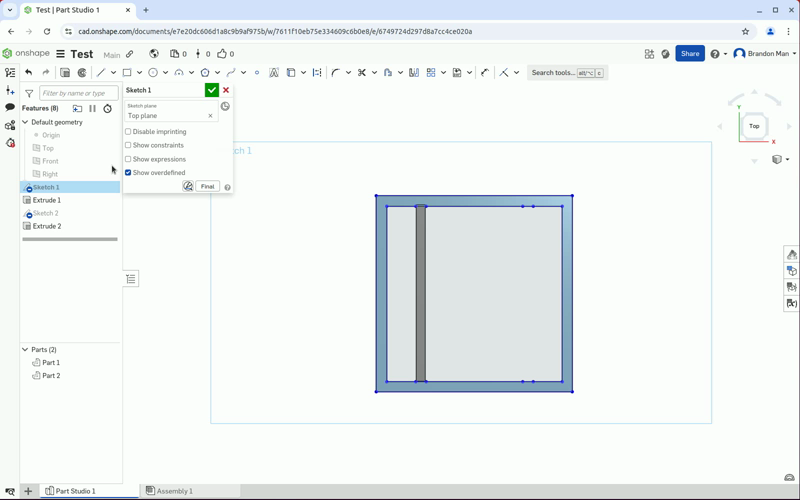
mouse_move(229, 92)
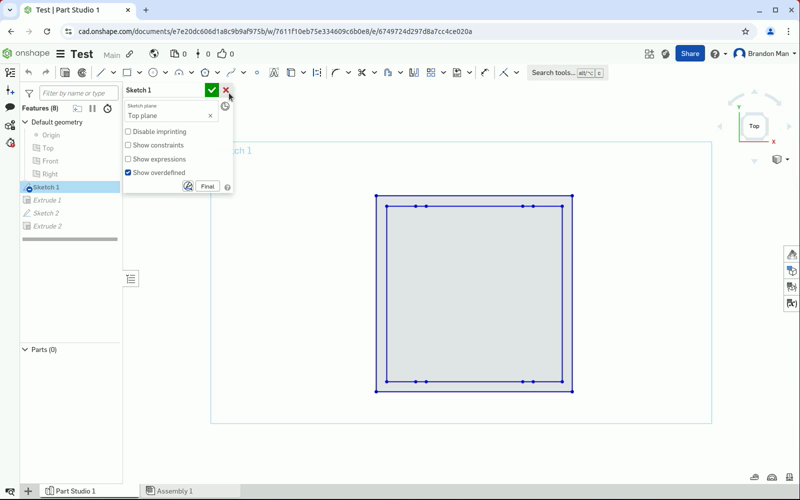
click(229, 92)
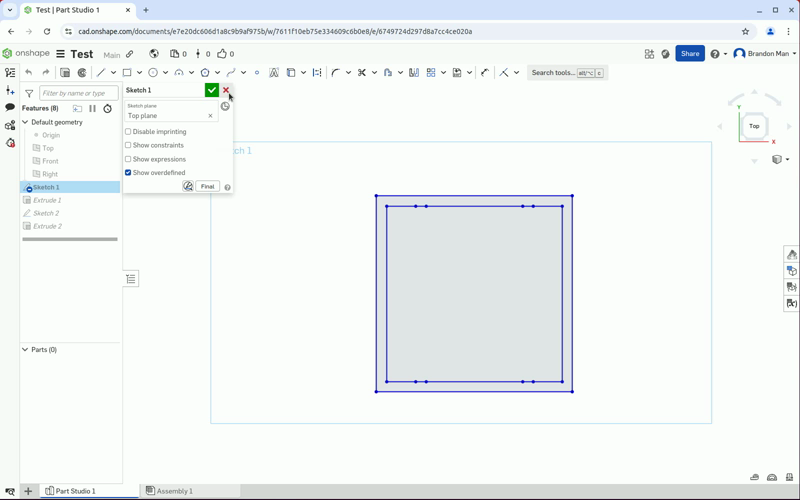
key(shift+s)
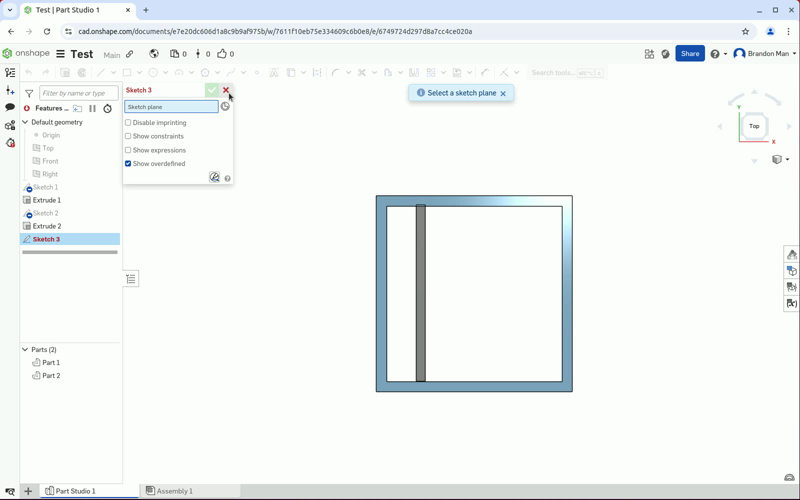
mouse_move(73, 150)
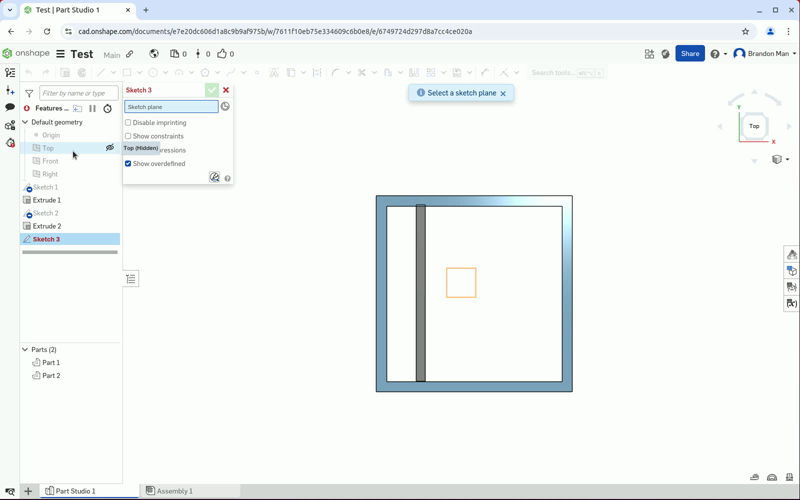
click(73, 150)
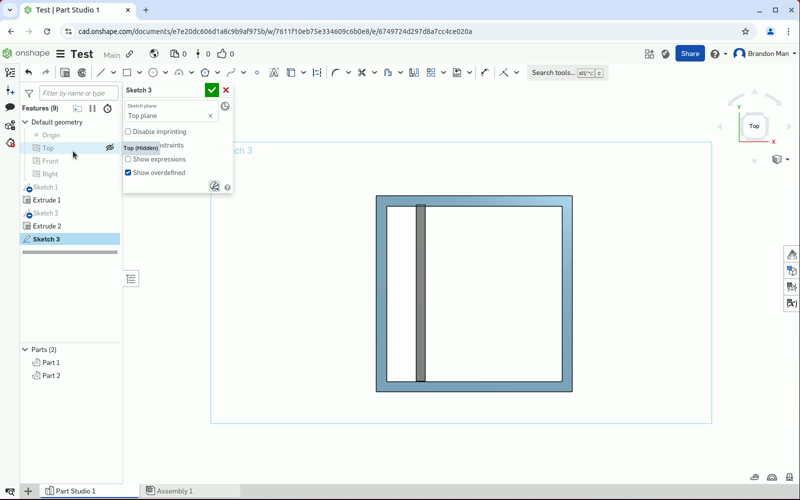
mouse_move(73, 352)
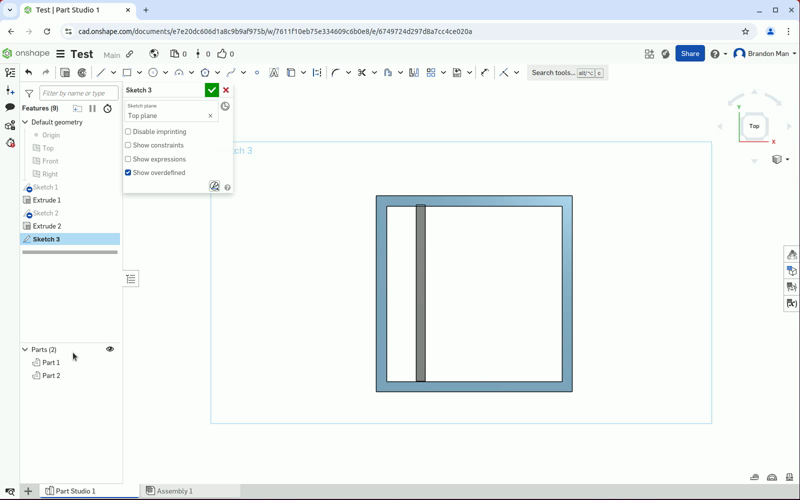
key(y)
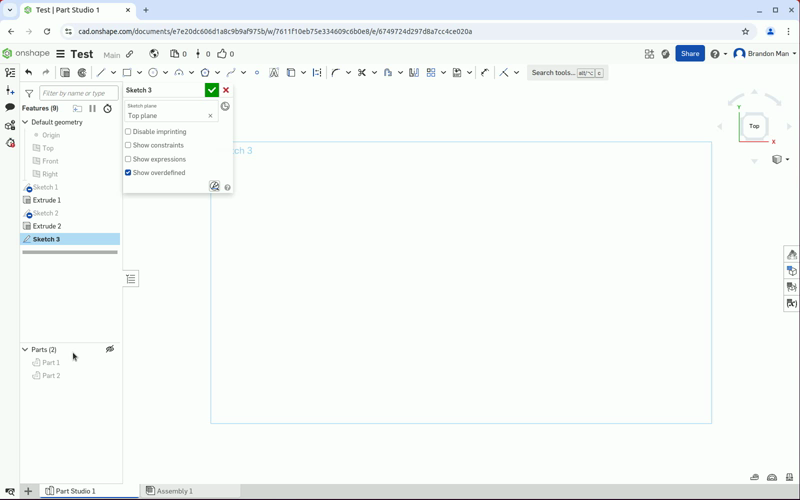
key(l)
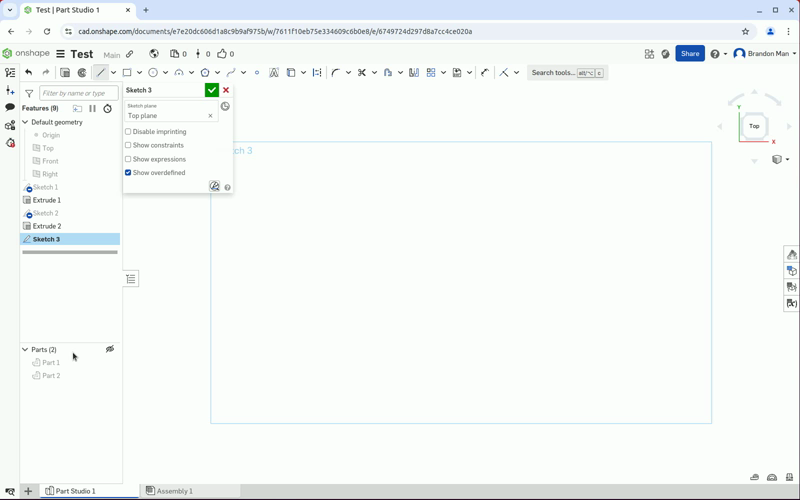
key_down(shift)
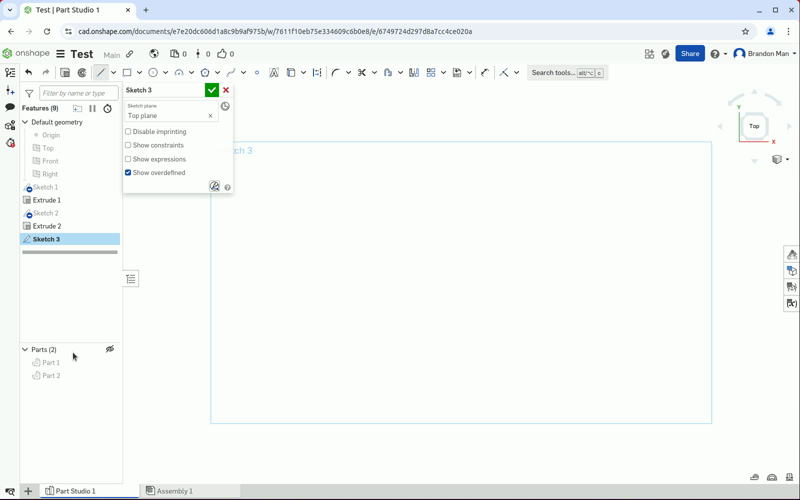
mouse_move(524, 381)
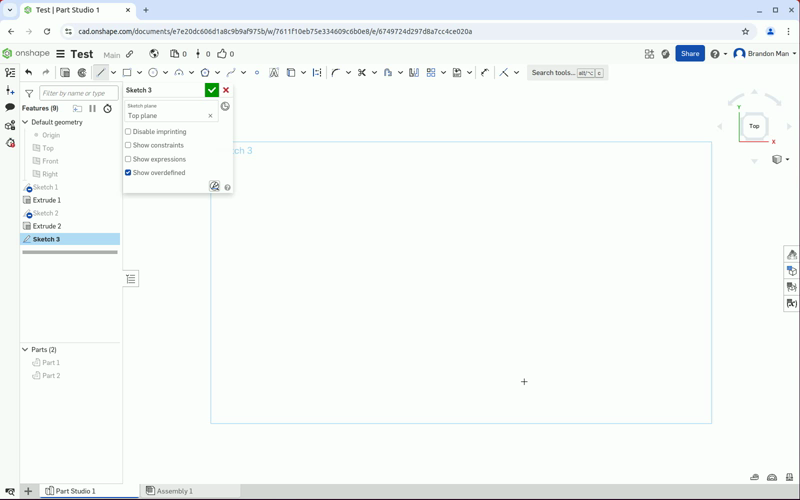
click(524, 381)
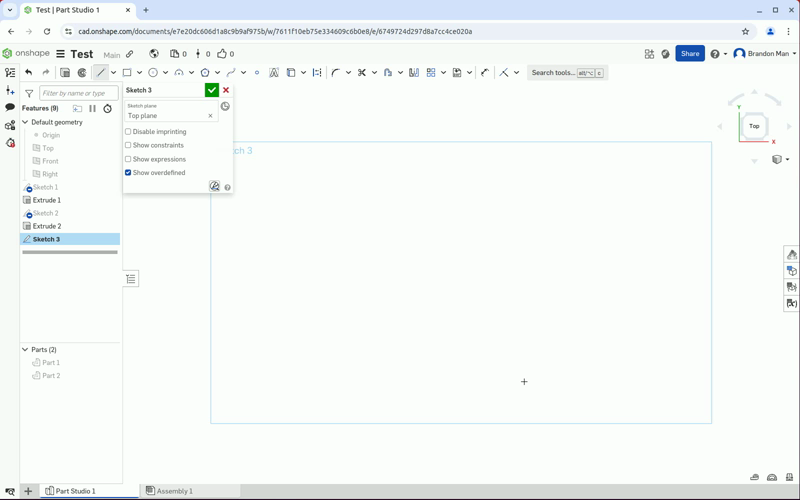
key_up(shift)
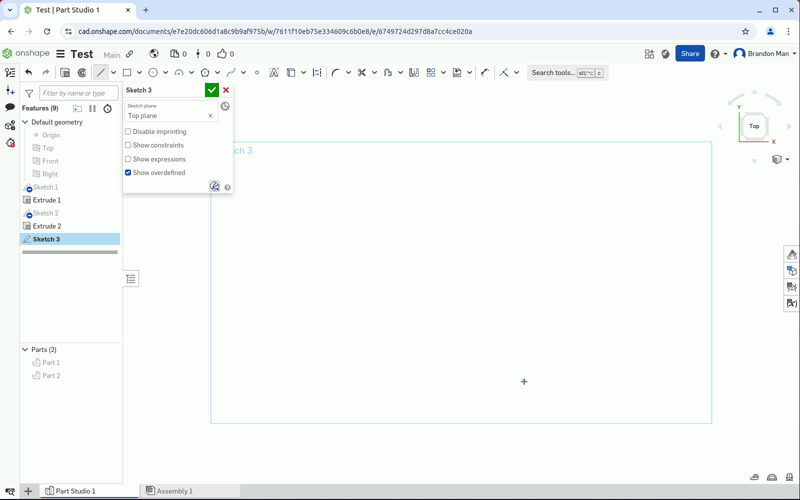
key_down(shift)
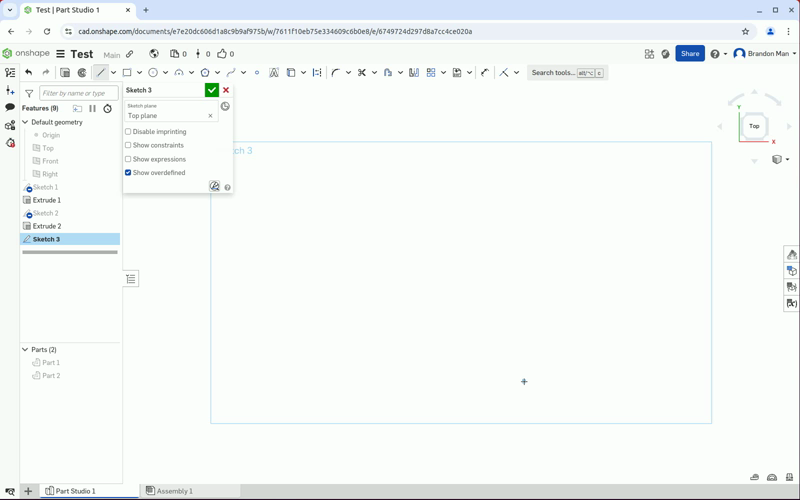
mouse_move(554, 381)
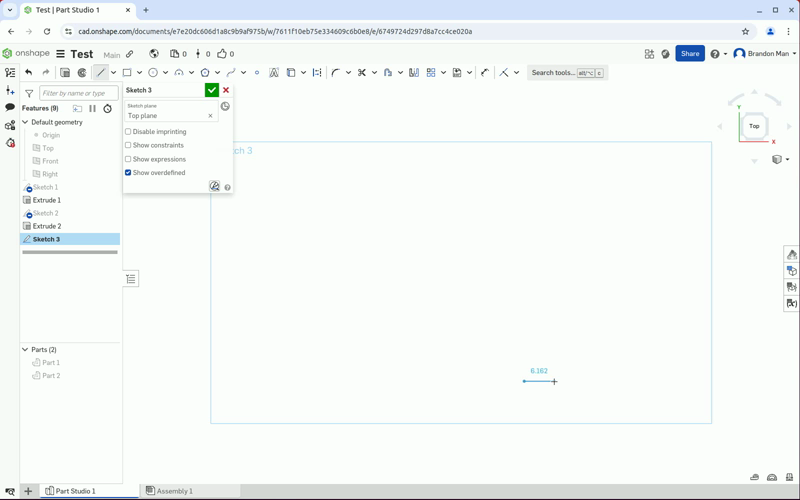
mouse_move(533, 381)
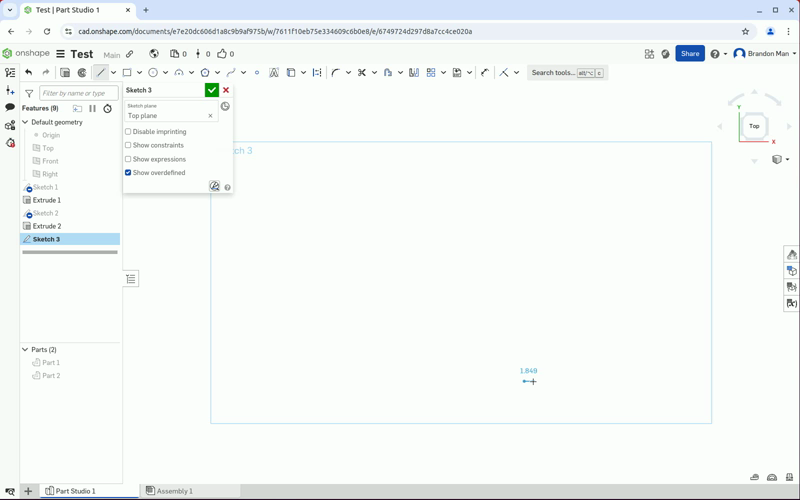
click(533, 381)
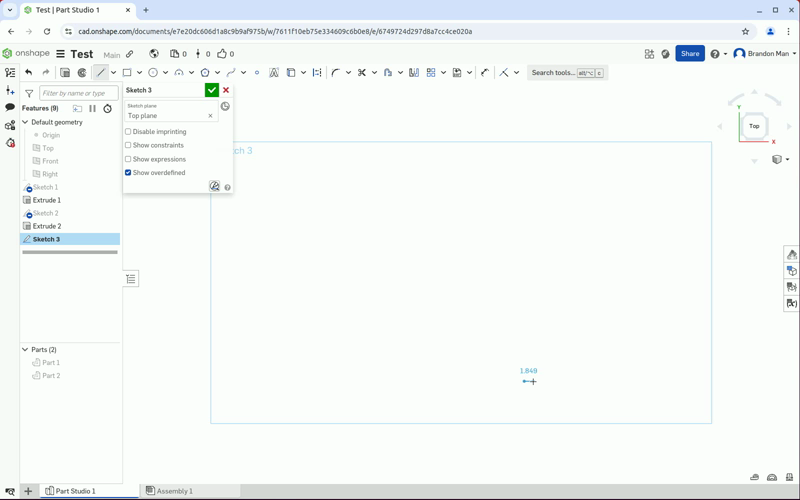
key_up(shift)
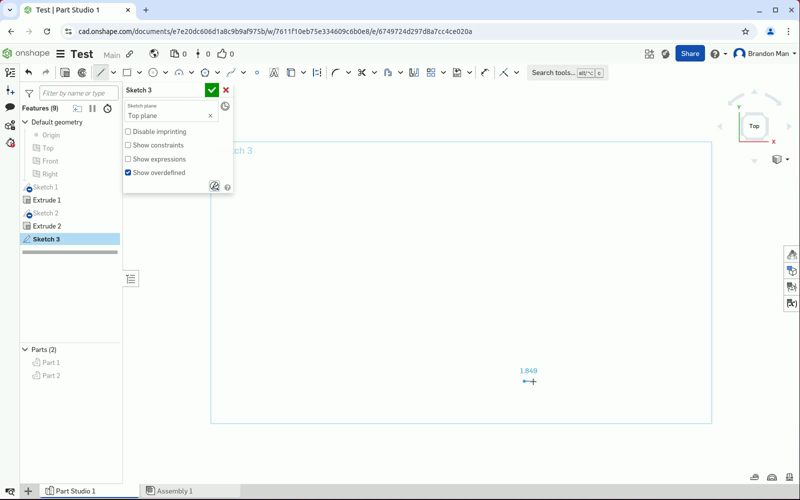
key_down(shift)
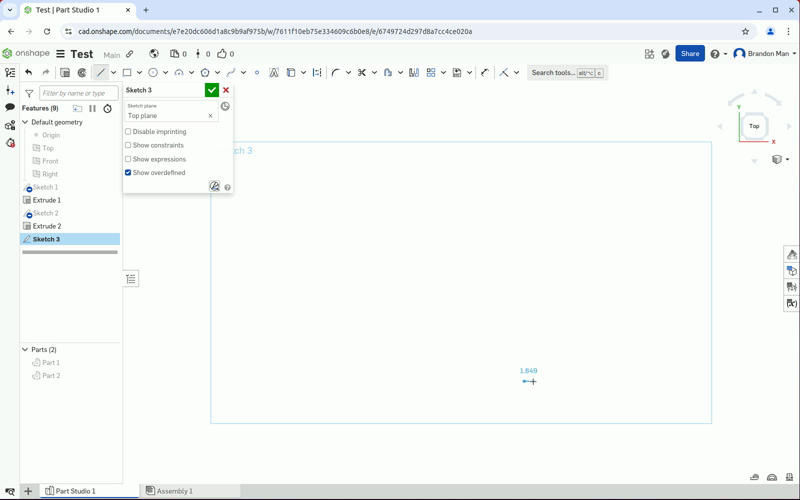
mouse_move(533, 204)
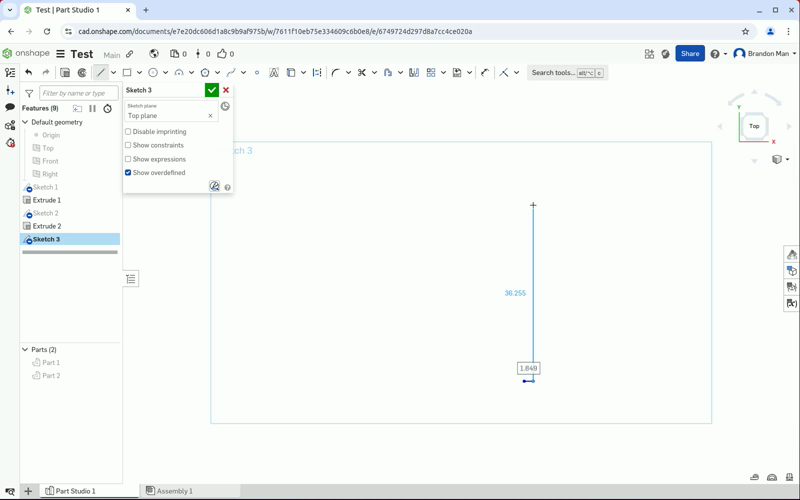
click(533, 204)
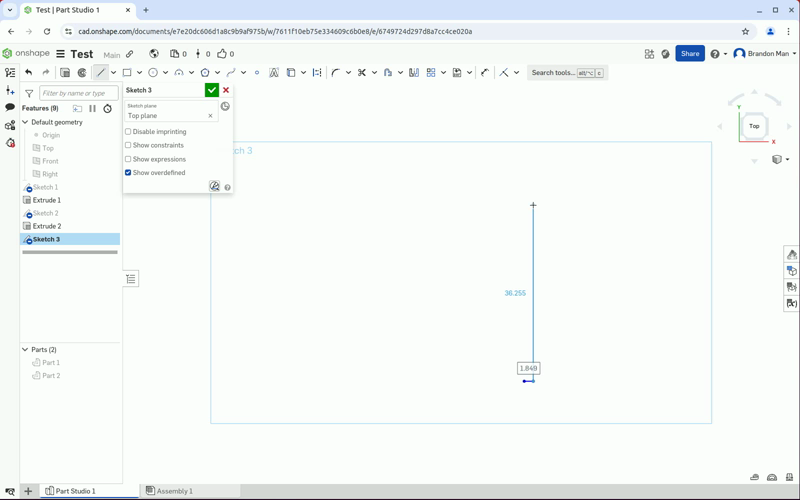
key_up(shift)
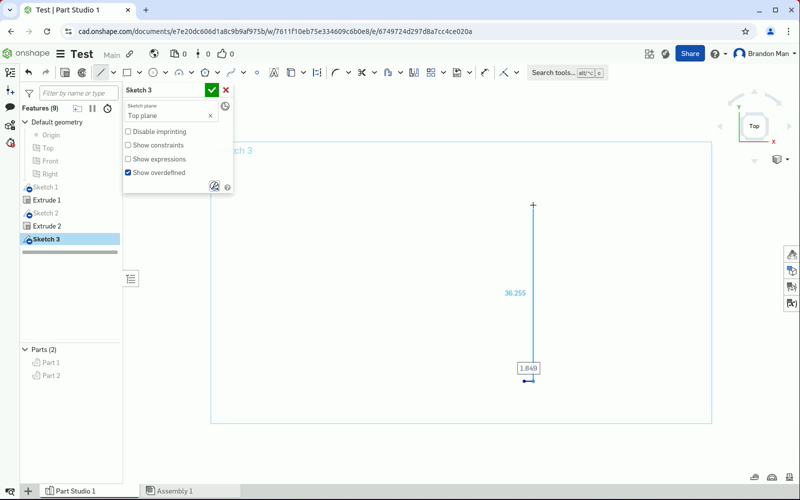
key_down(shift)
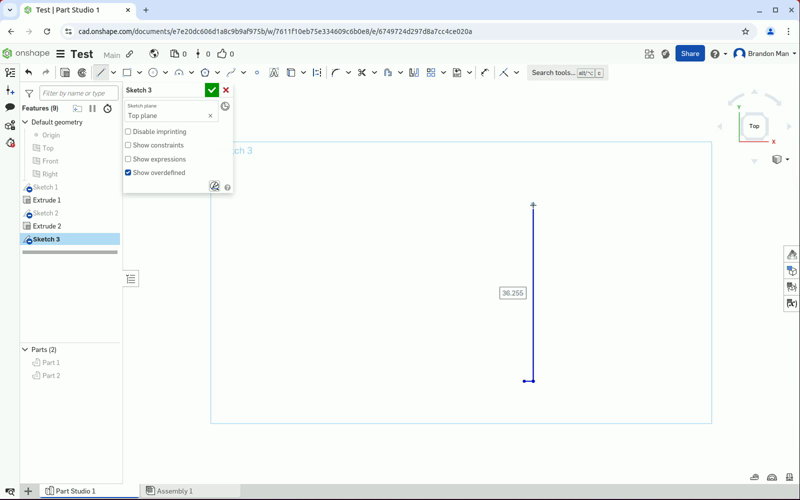
mouse_move(563, 204)
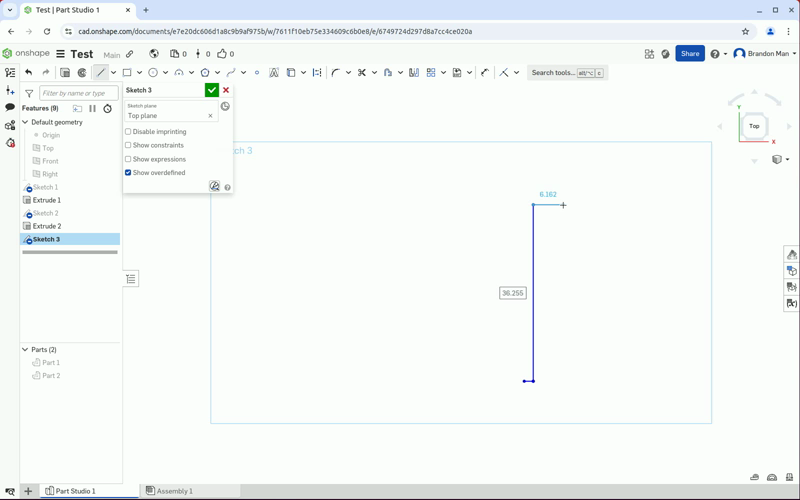
mouse_move(524, 204)
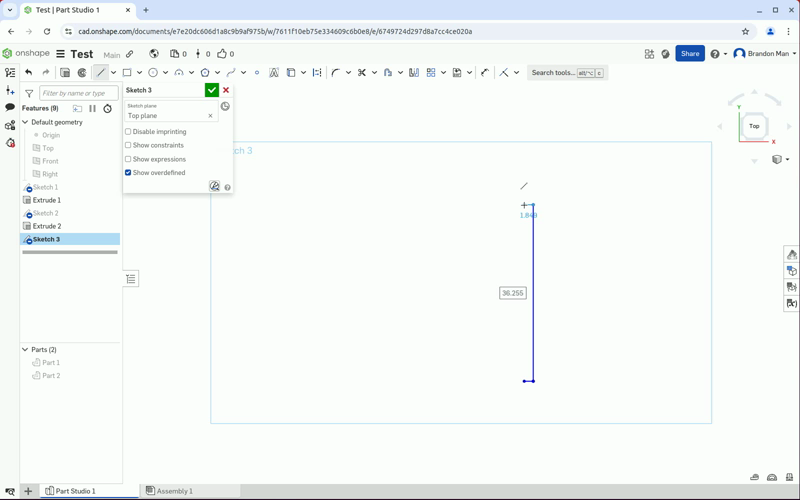
click(524, 204)
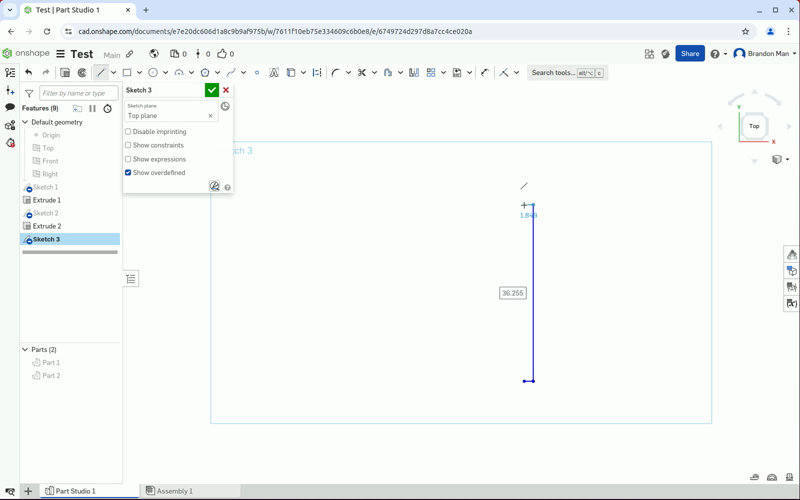
key_up(shift)
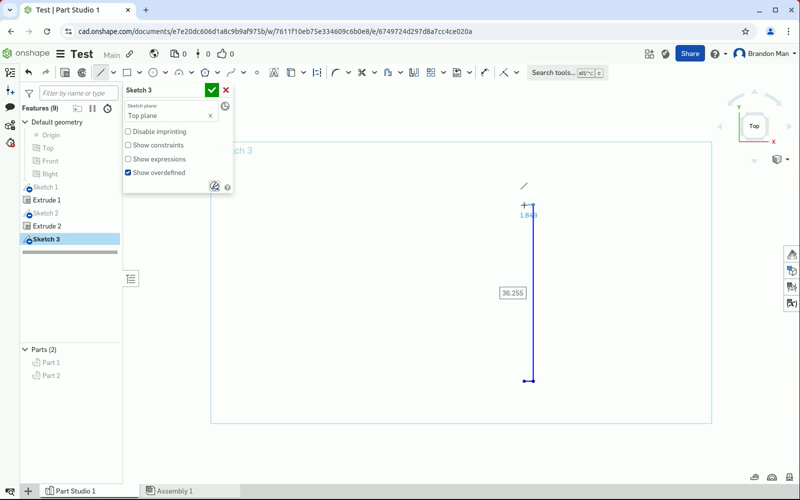
key_down(shift)
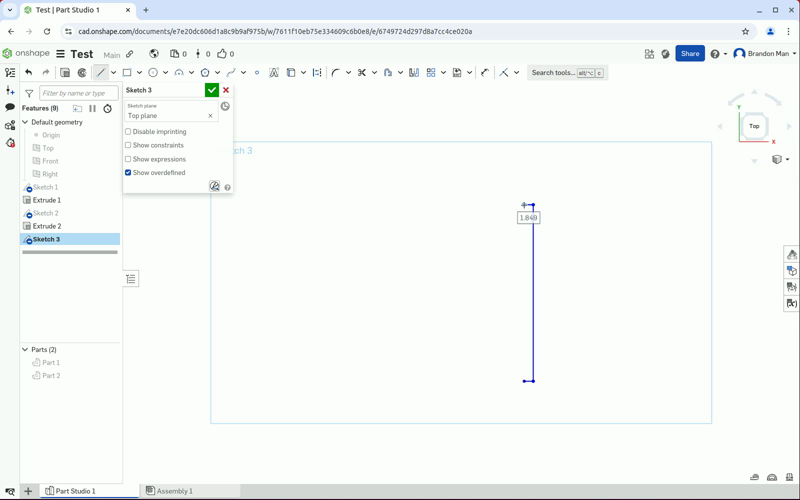
mouse_move(524, 381)
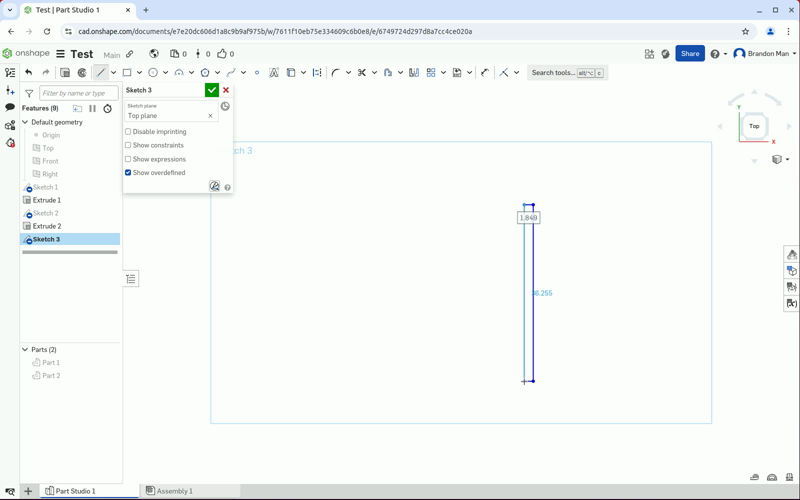
key_up(shift)
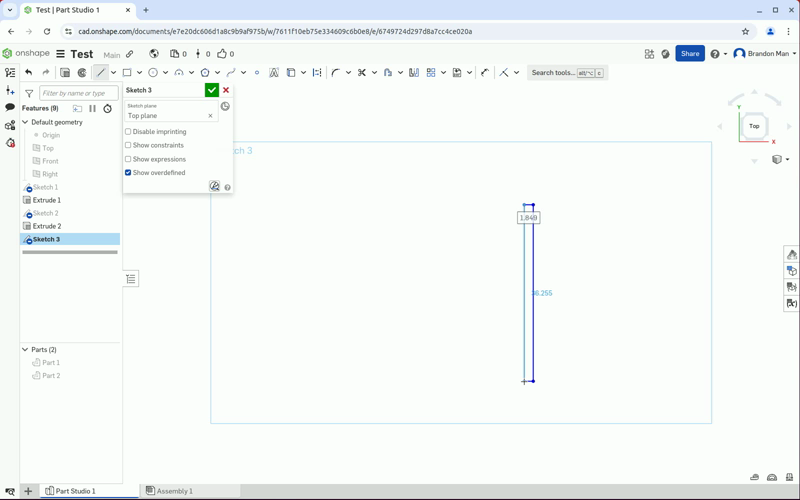
click(524, 381)
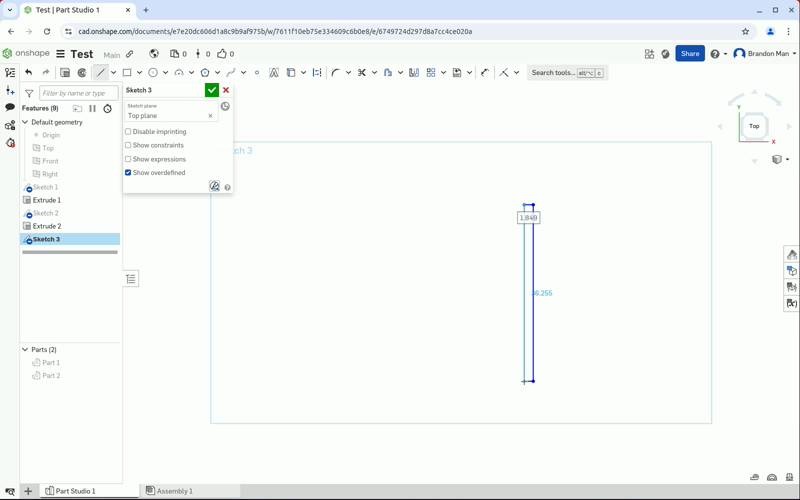
key(esc)
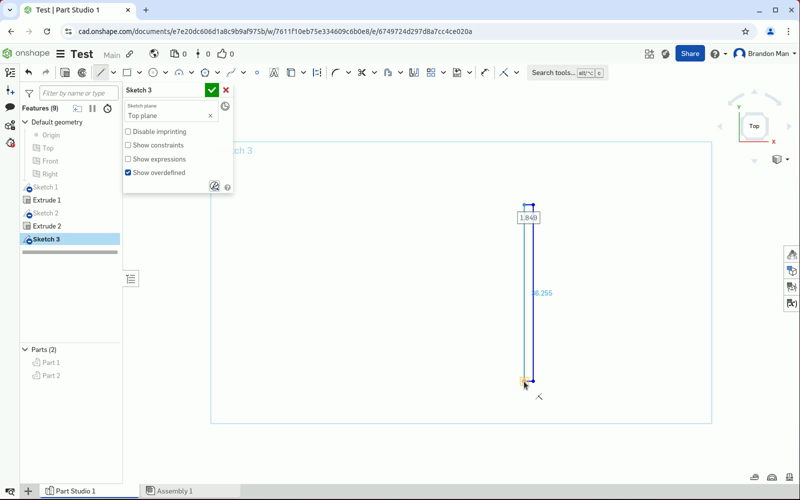
mouse_move(529, 330)
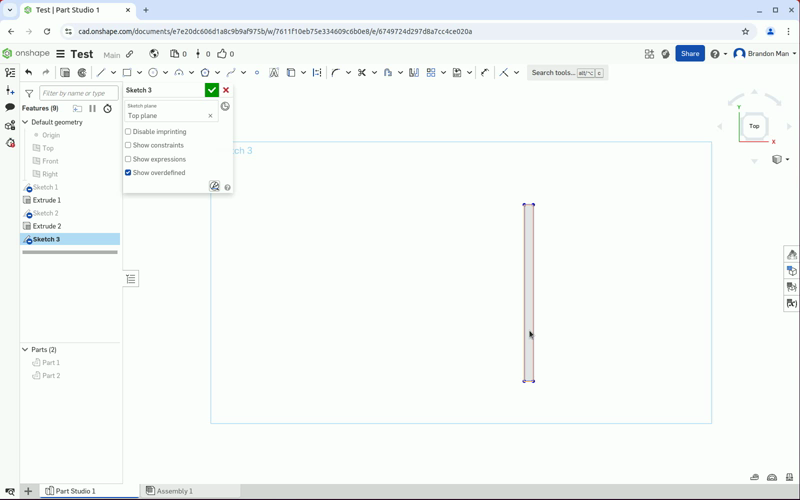
scroll(6)
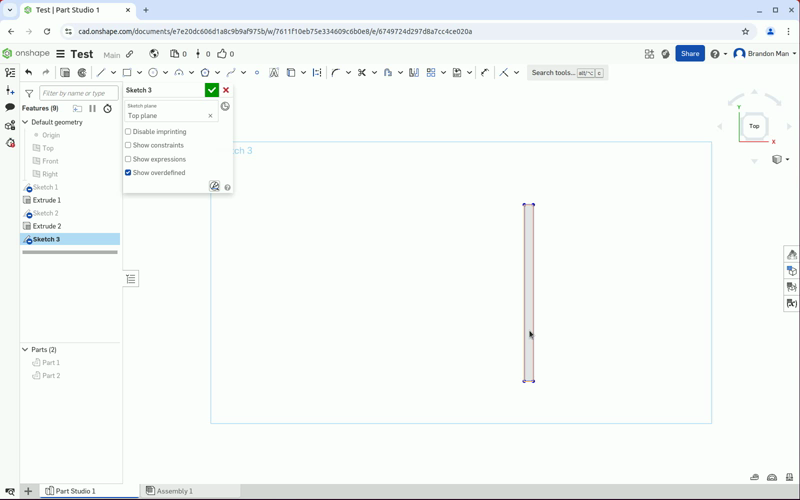
scroll(6)
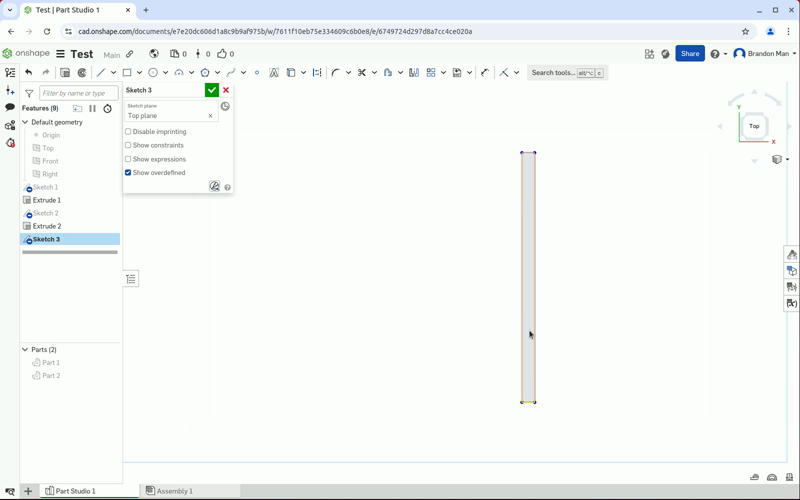
scroll(6)
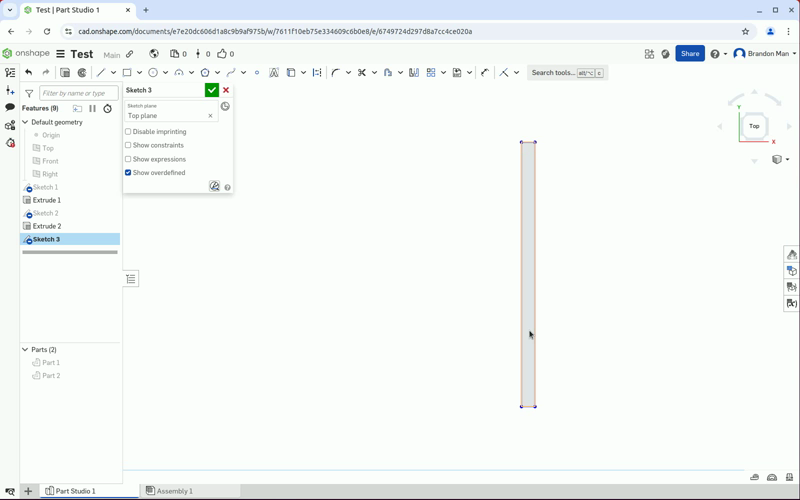
scroll(6)
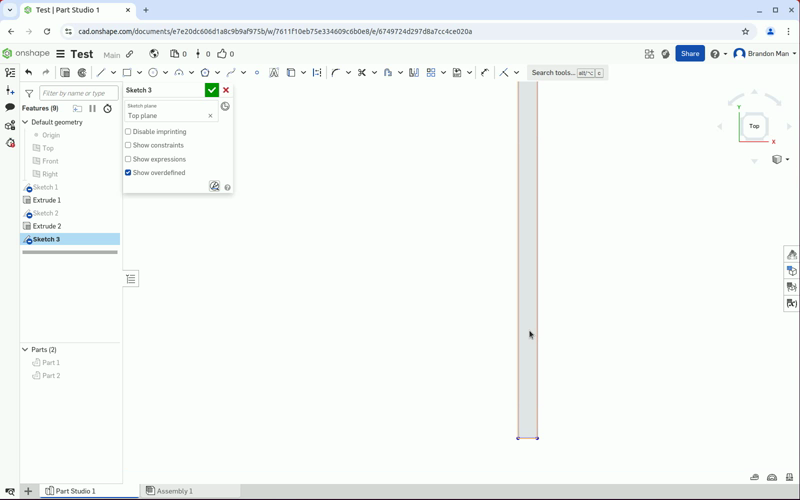
scroll(6)
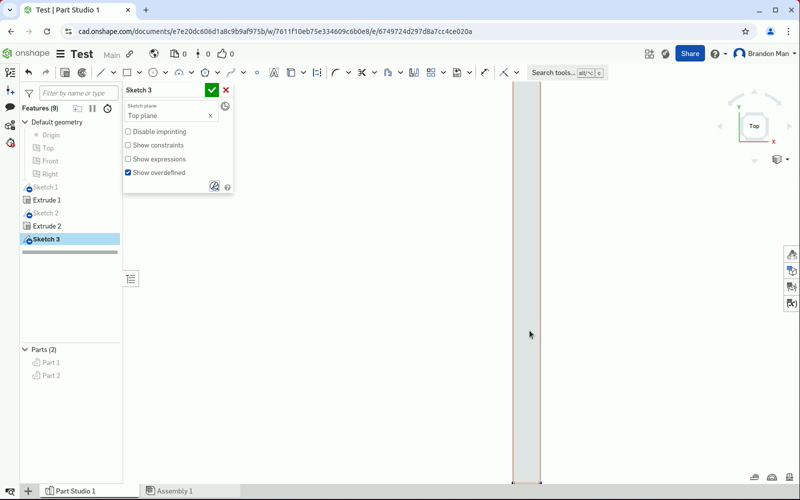
scroll(6)
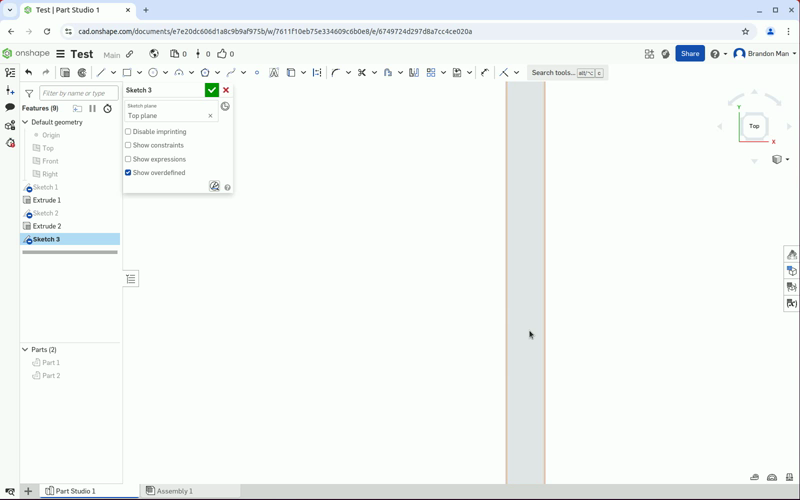
scroll(6)
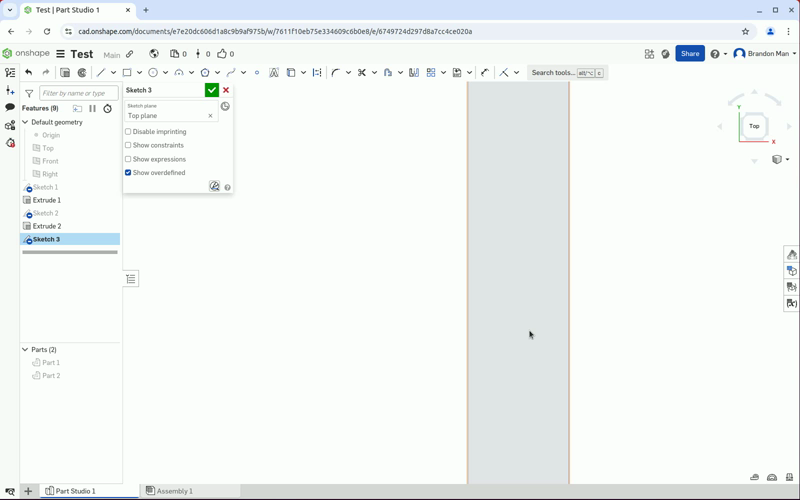
click(529, 330)
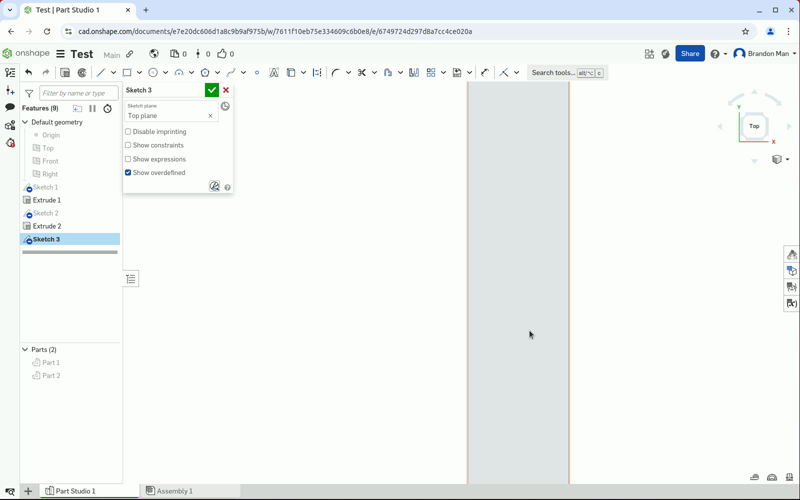
scroll(-6)
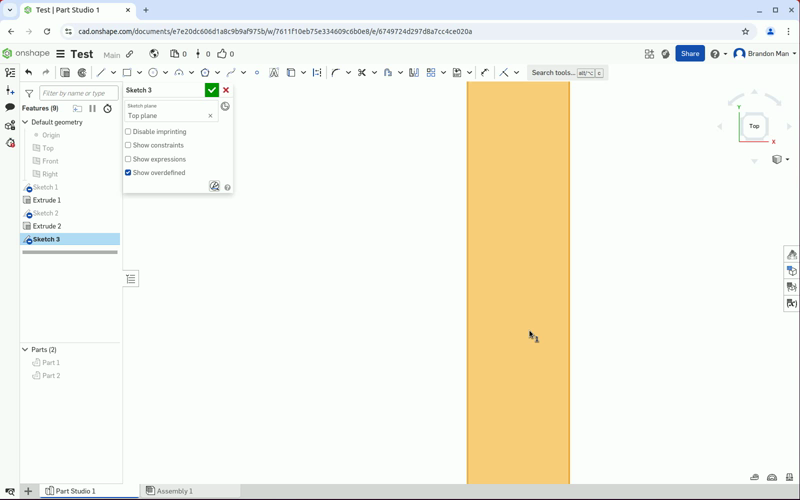
scroll(-6)
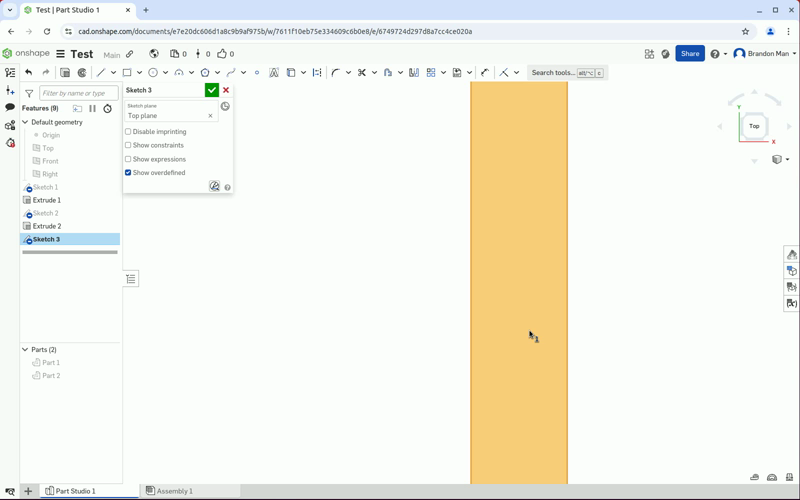
scroll(-6)
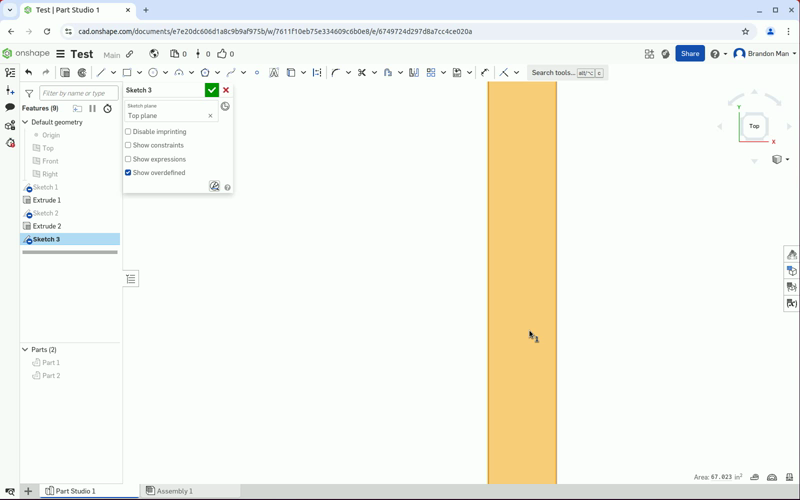
scroll(-6)
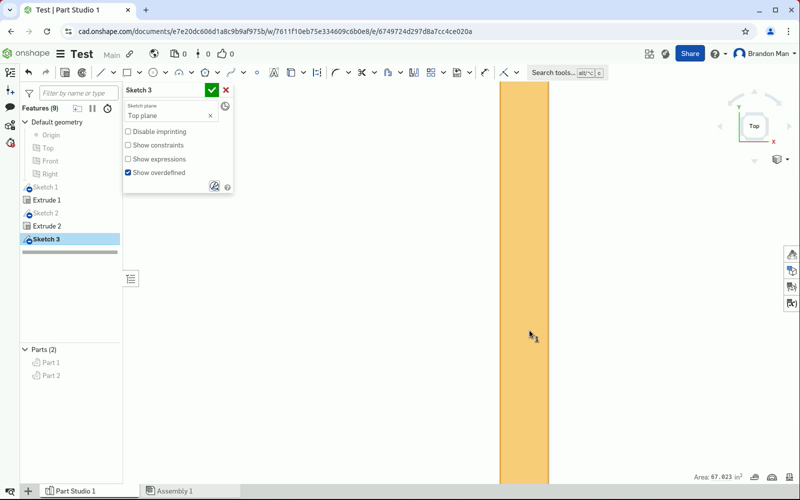
scroll(-6)
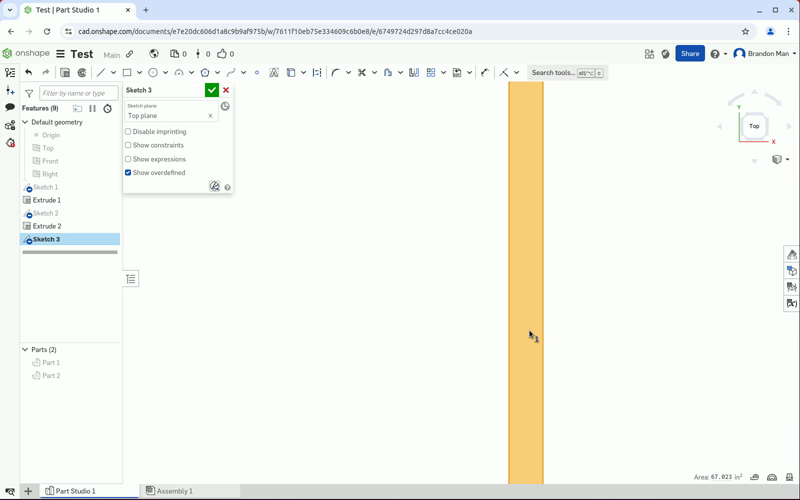
scroll(-6)
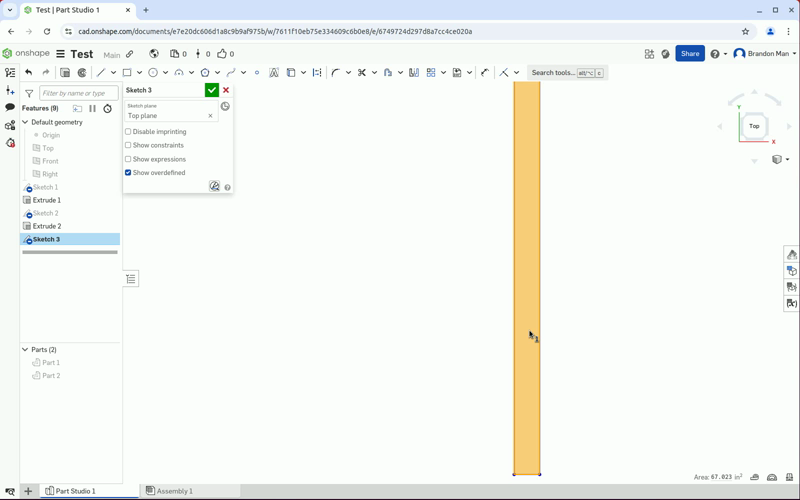
scroll(-6)
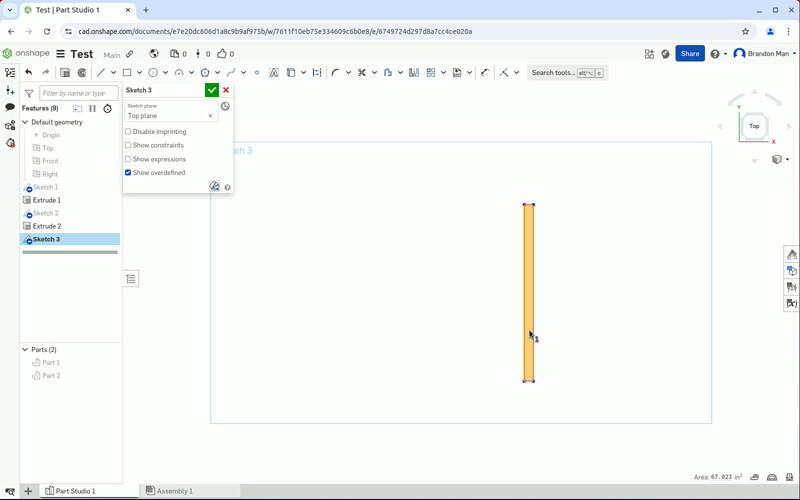
mouse_move(73, 352)
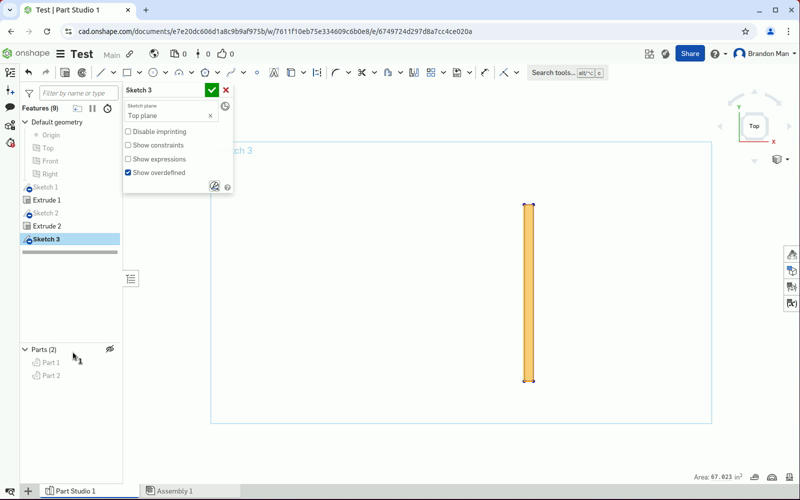
key(shift+y)
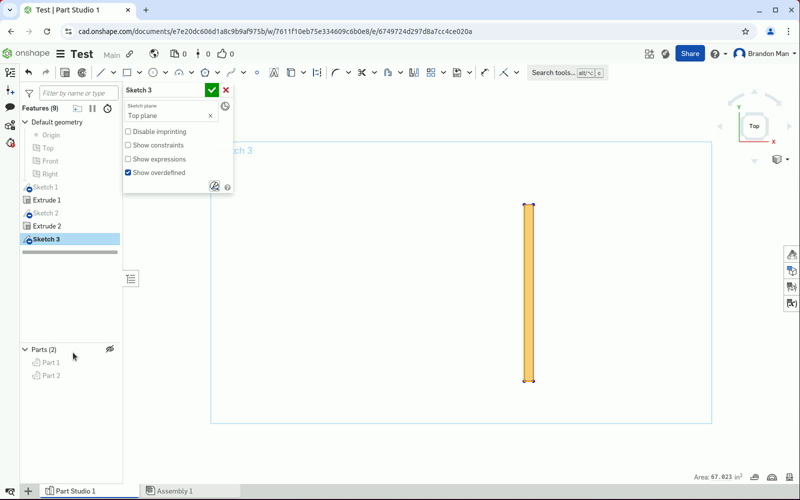
key(shift+e)
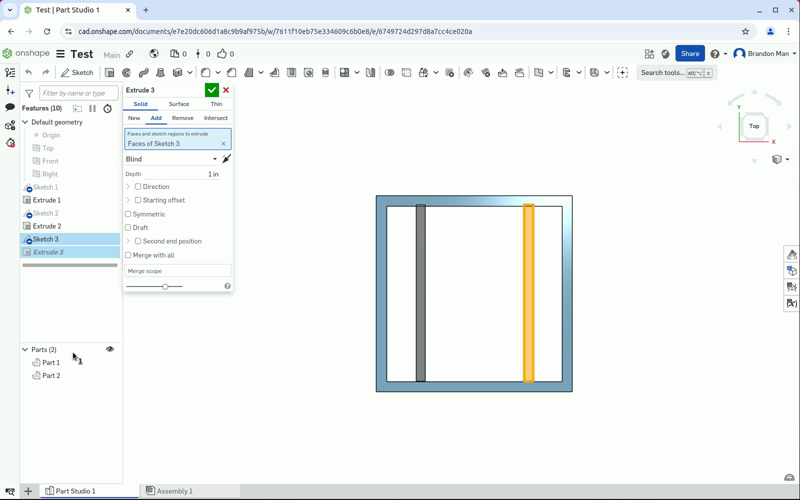
mouse_move(143, 106)
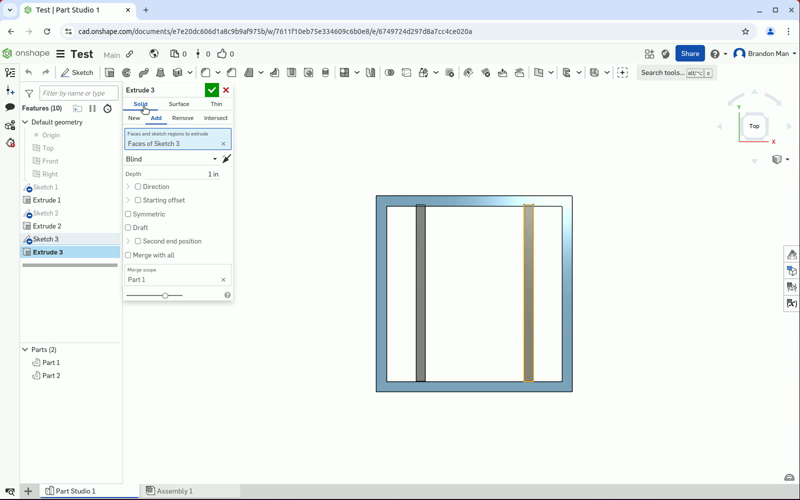
click(143, 106)
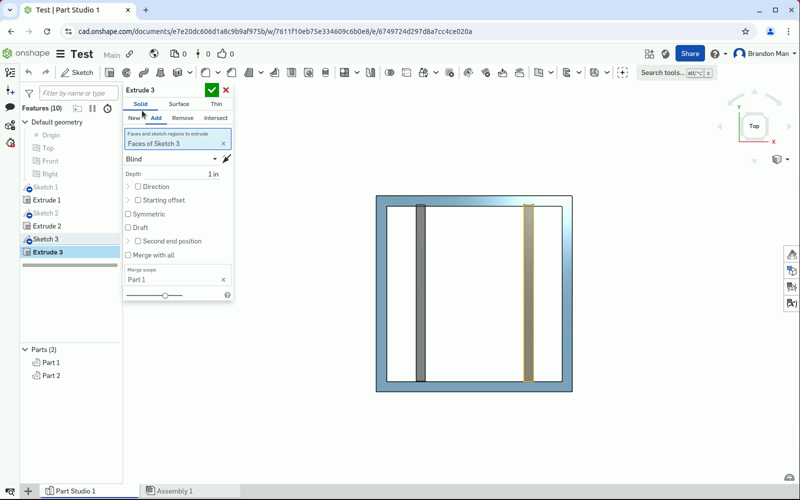
mouse_move(137, 120)
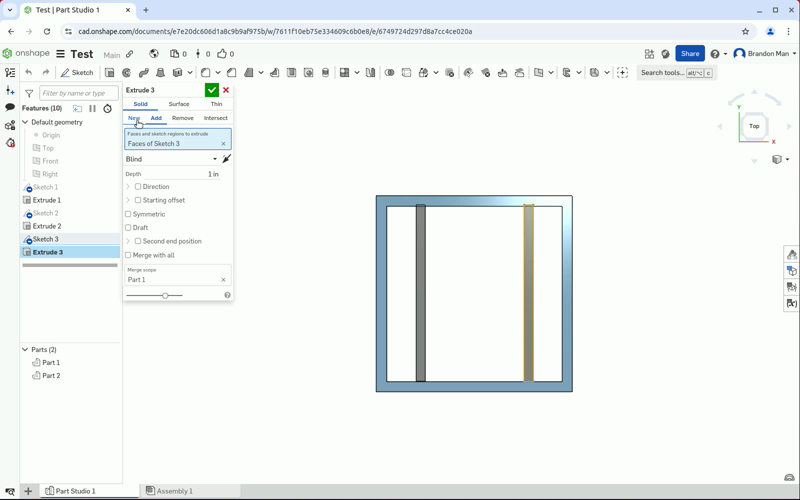
click(137, 120)
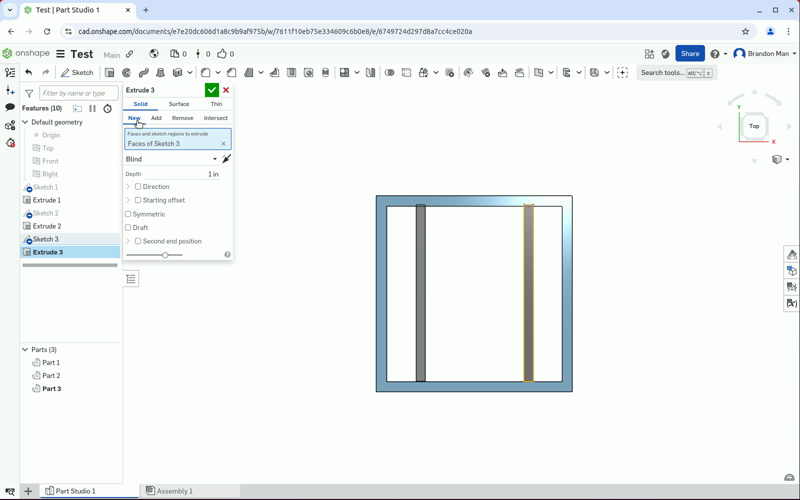
key(tab, 4)
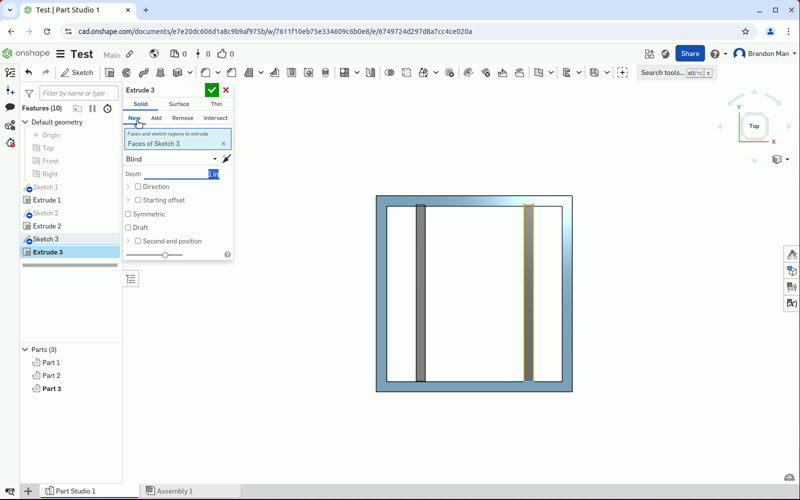
text(16.128)
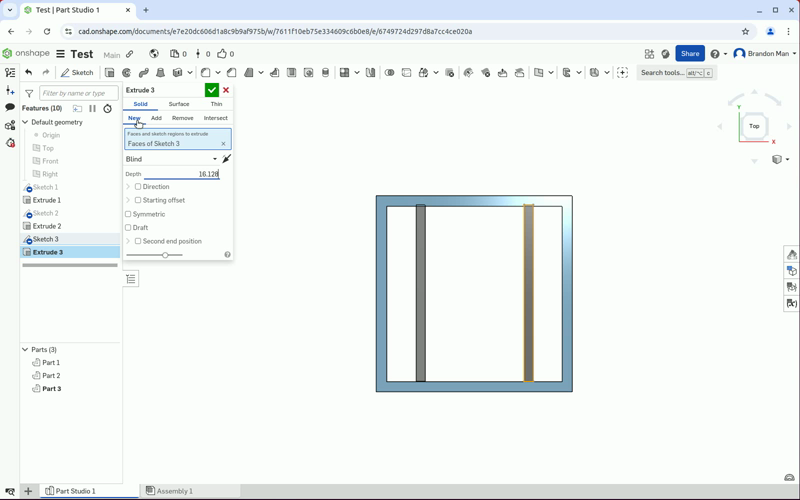
key(enter)
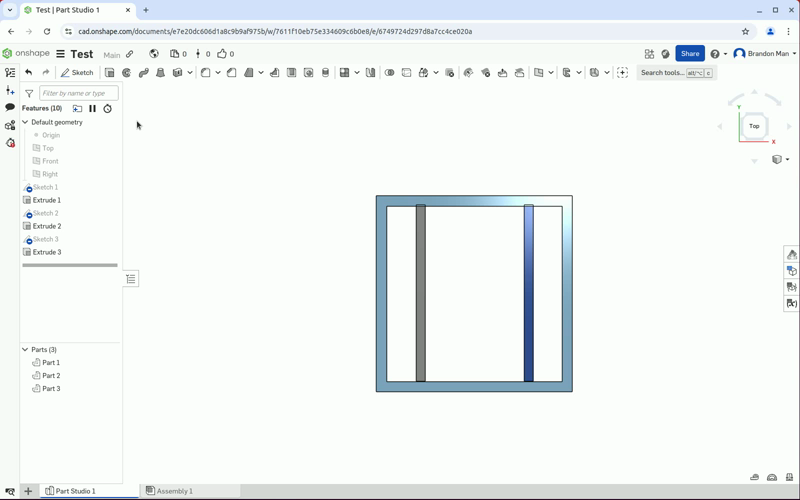
key(shift+h)
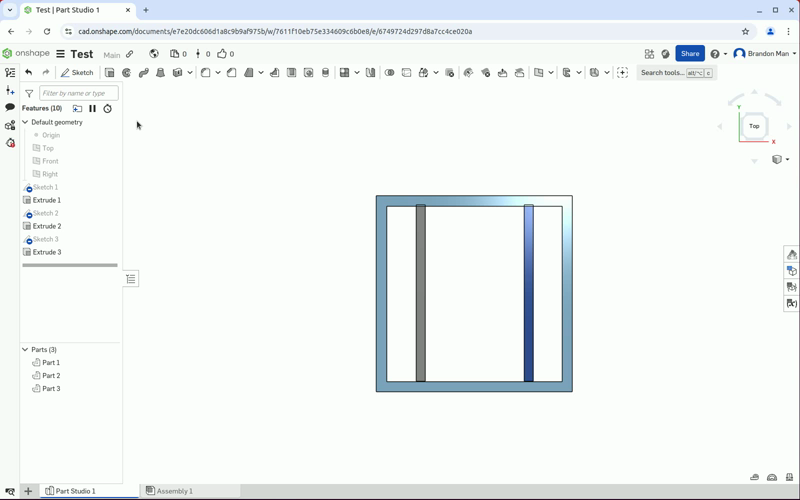
key(shift+h)
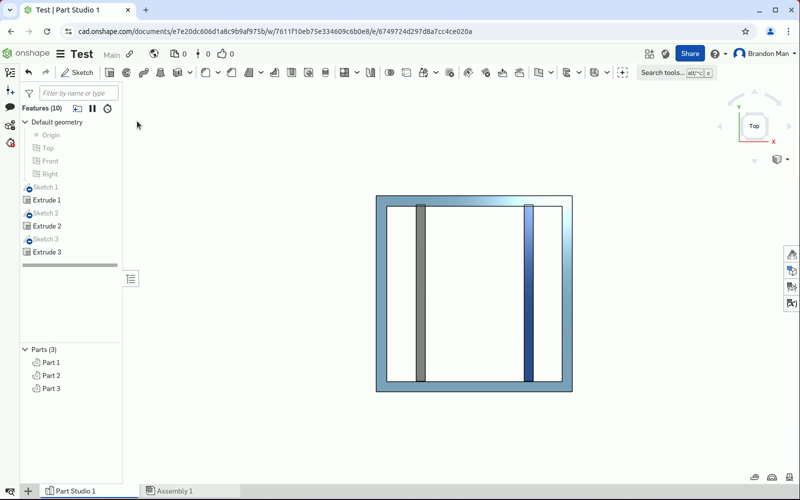
mouse_move(73, 189)
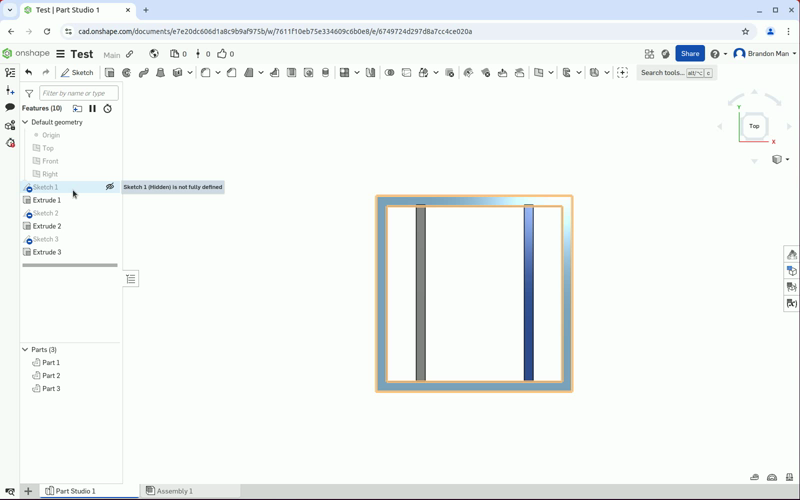
click(73, 189)
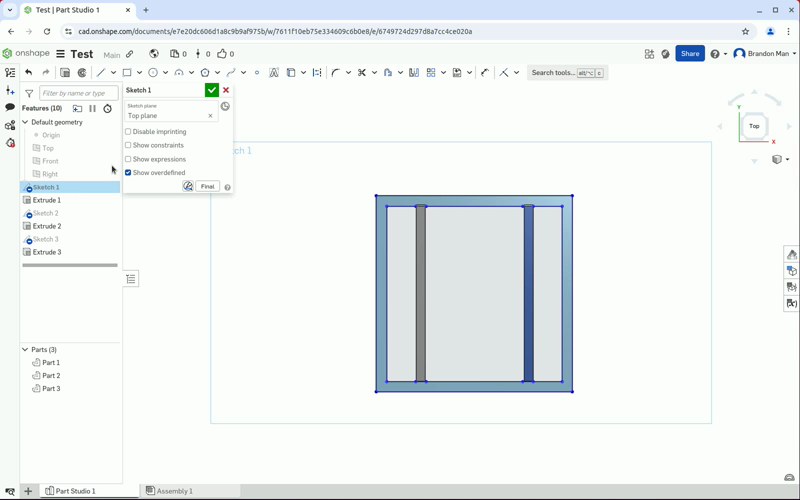
mouse_move(229, 92)
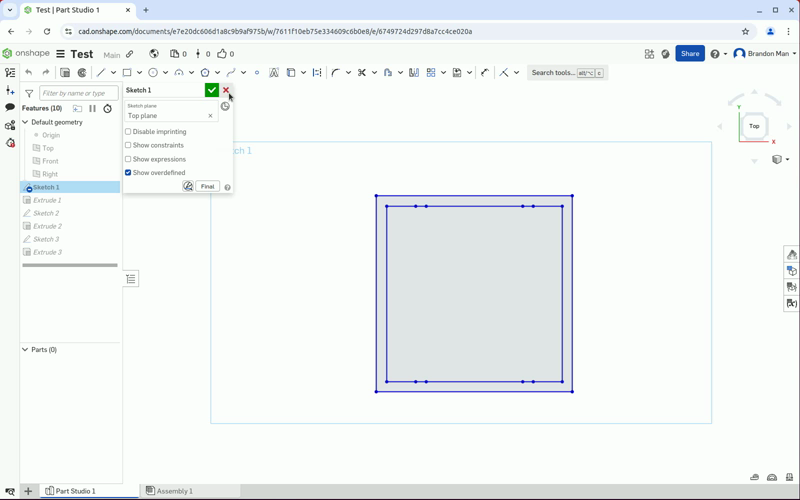
click(229, 92)
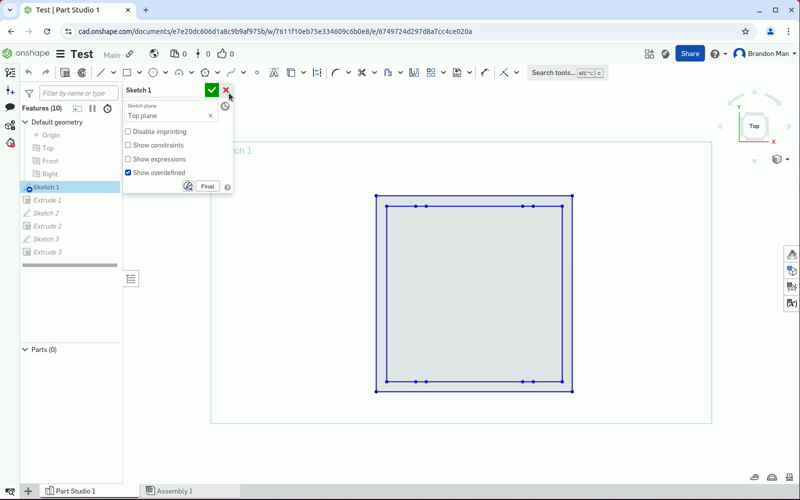
key(shift+s)
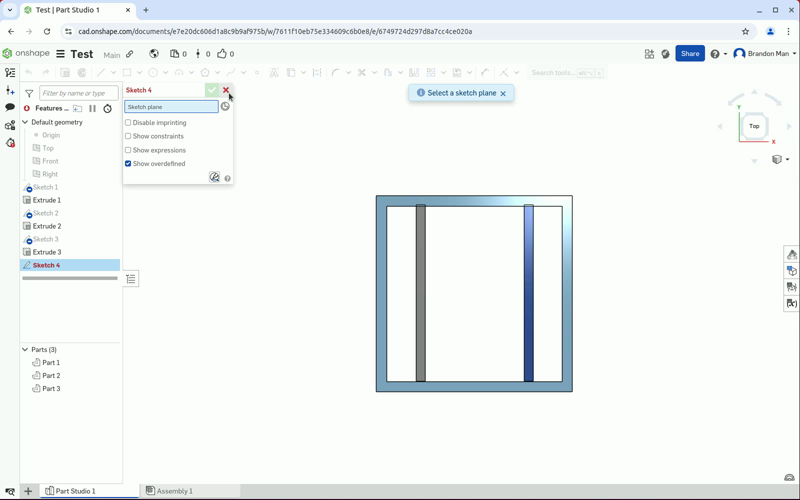
mouse_move(73, 150)
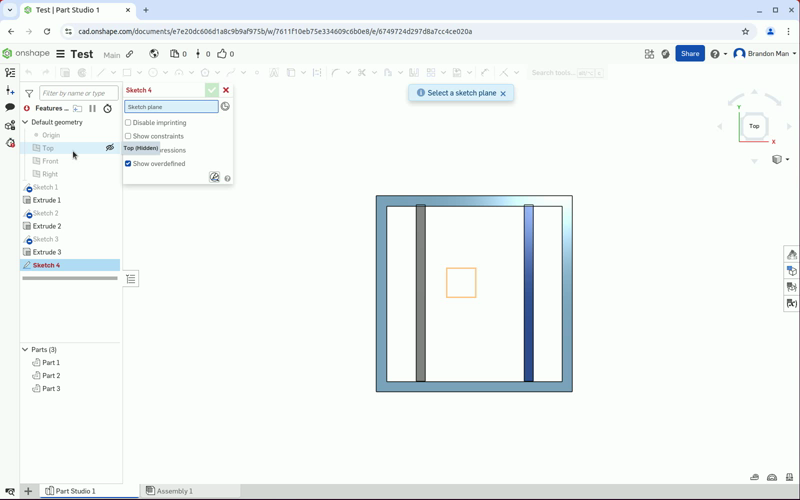
click(73, 150)
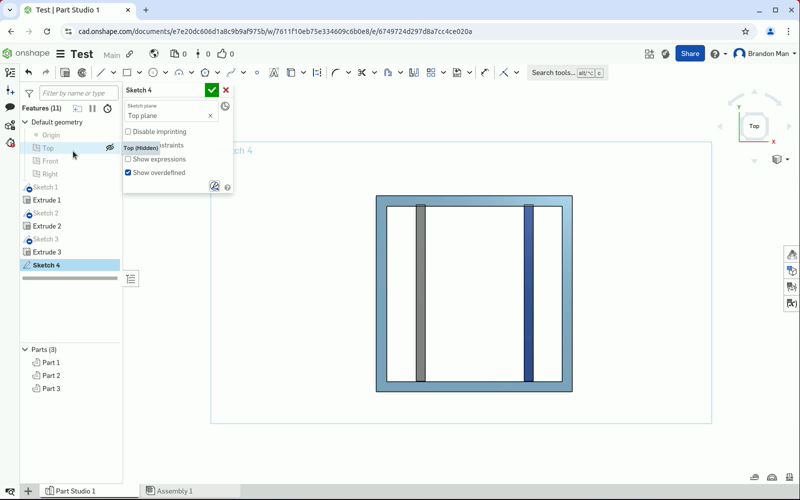
mouse_move(73, 352)
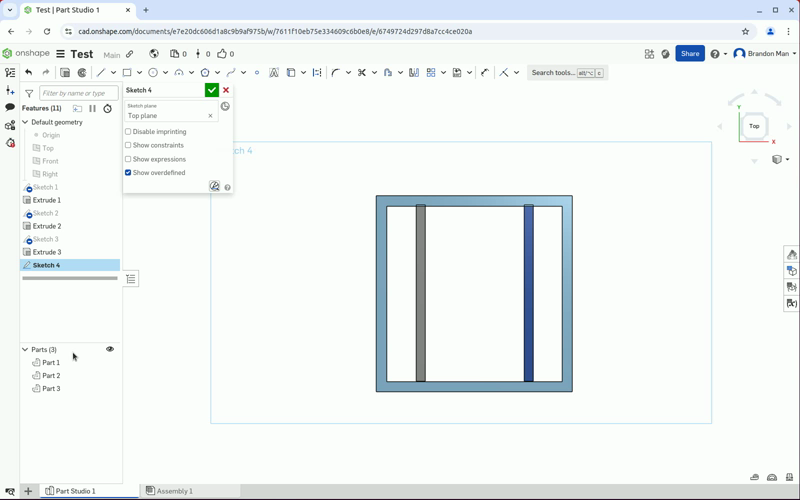
key(y)
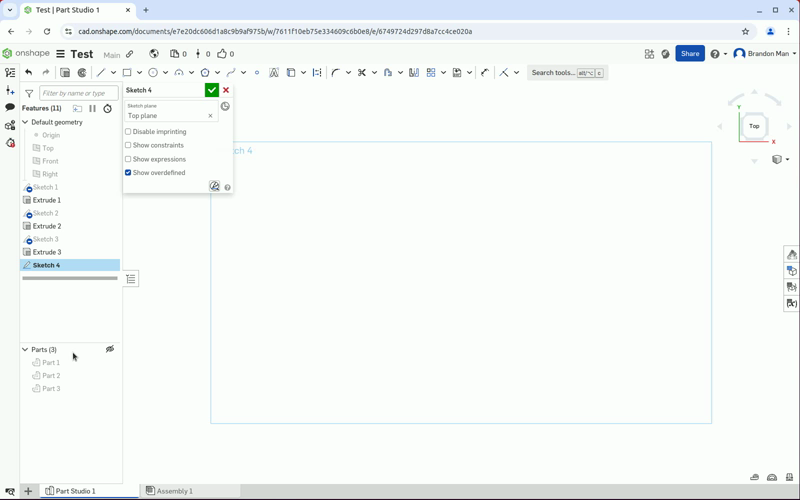
key(l)
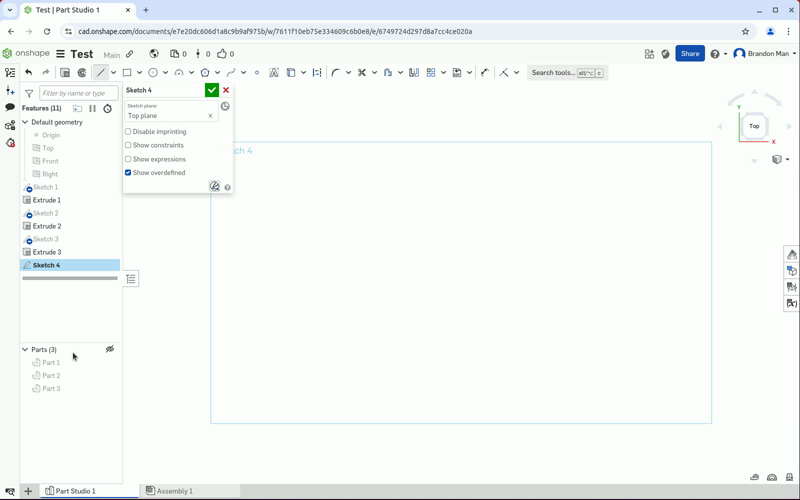
key_down(shift)
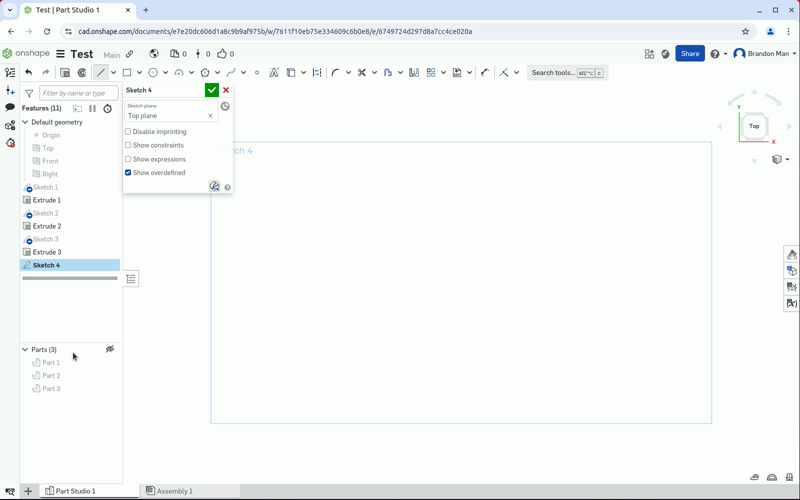
mouse_move(425, 381)
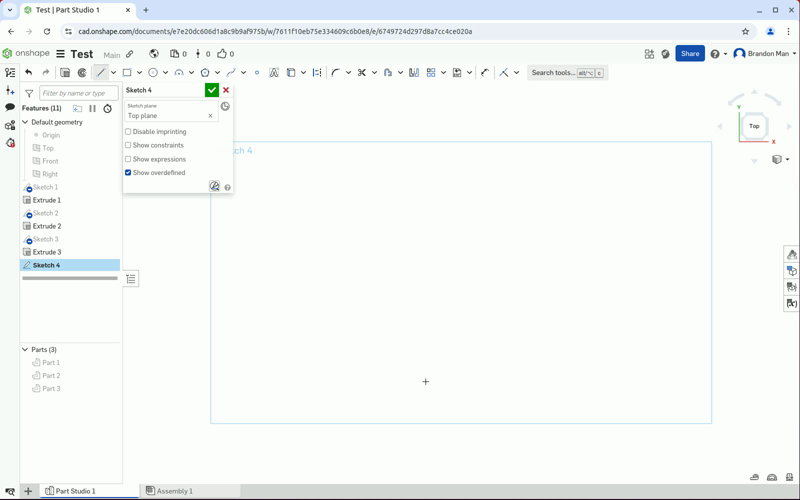
click(425, 381)
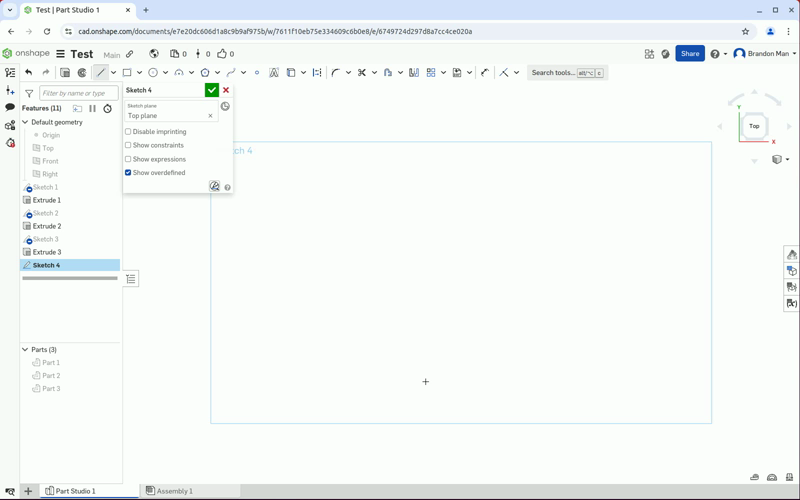
key_up(shift)
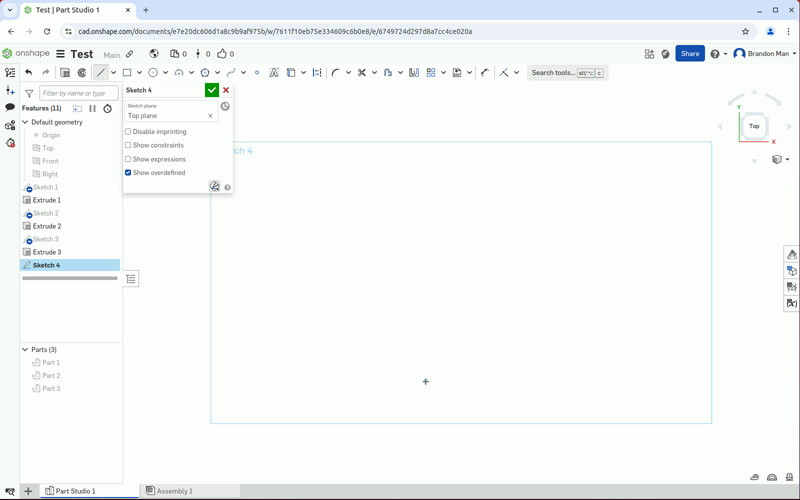
key_down(shift)
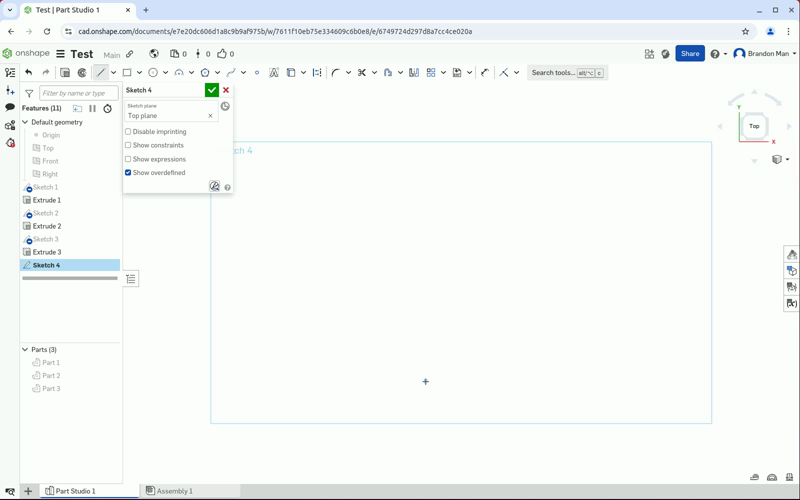
mouse_move(524, 381)
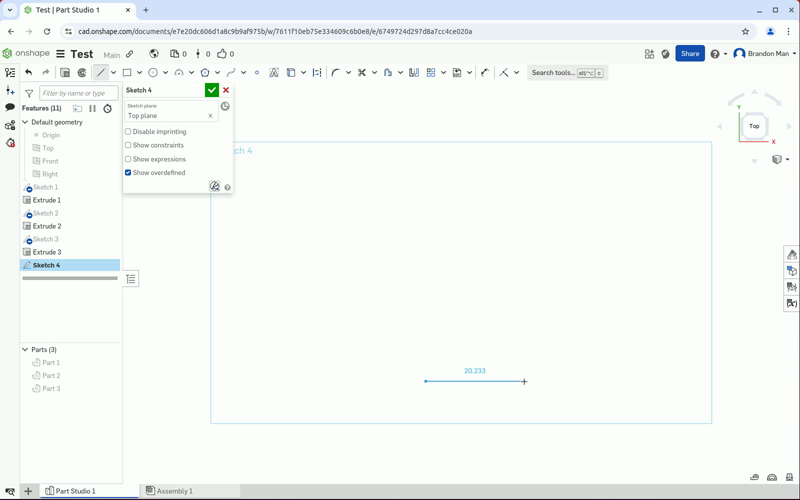
click(524, 381)
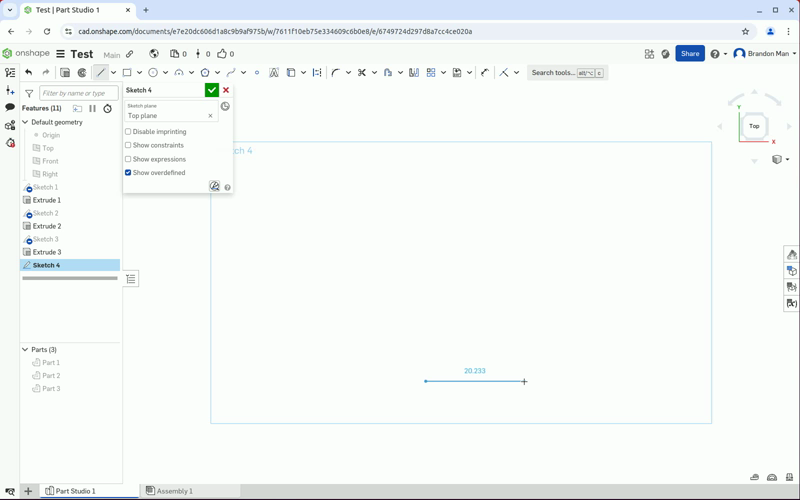
key_up(shift)
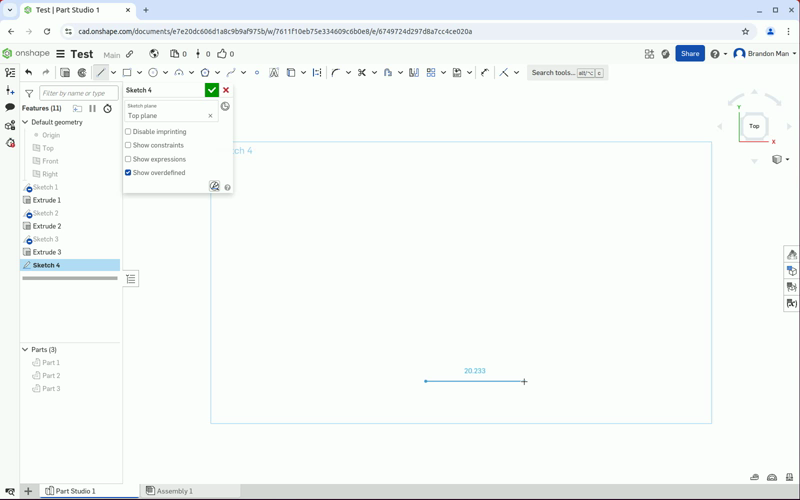
key_down(shift)
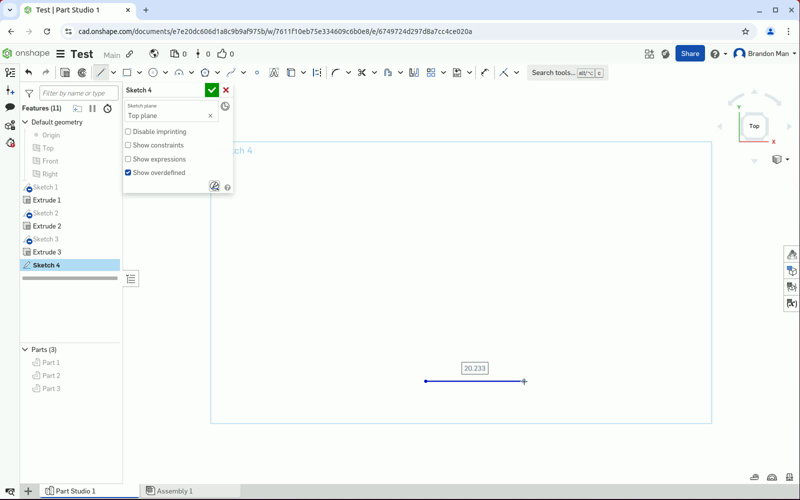
mouse_move(524, 204)
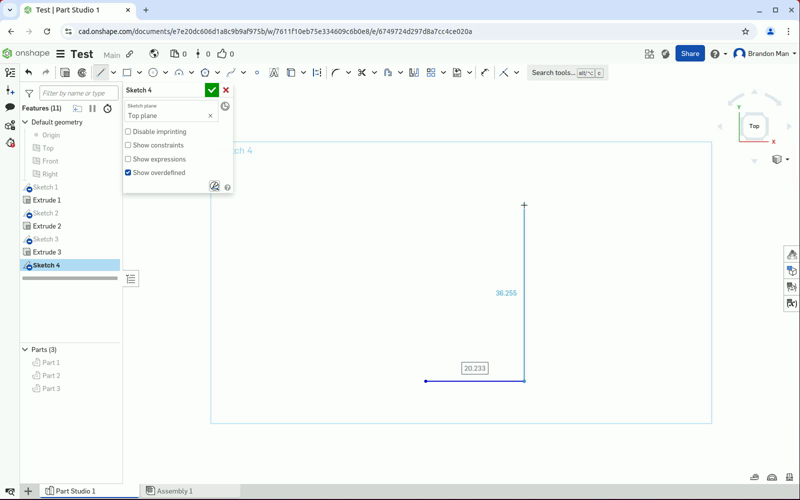
click(524, 204)
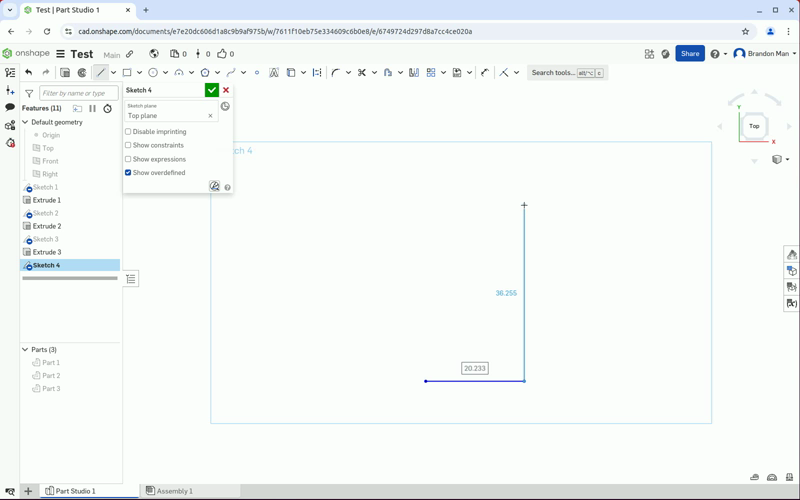
key_up(shift)
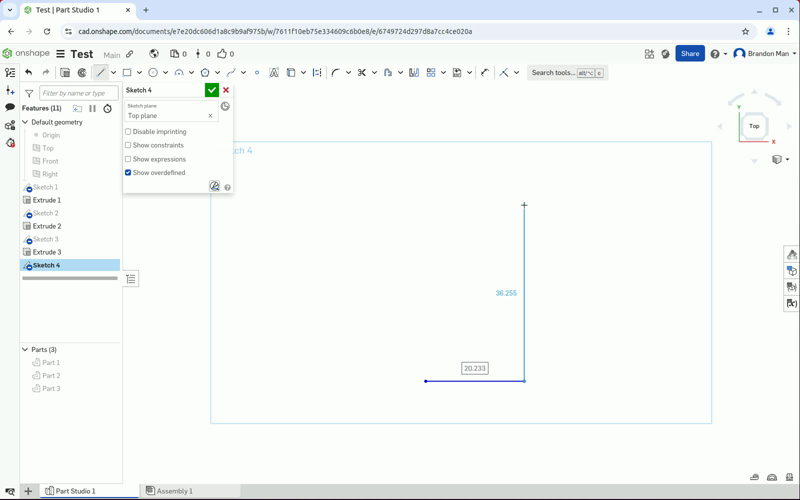
key_down(shift)
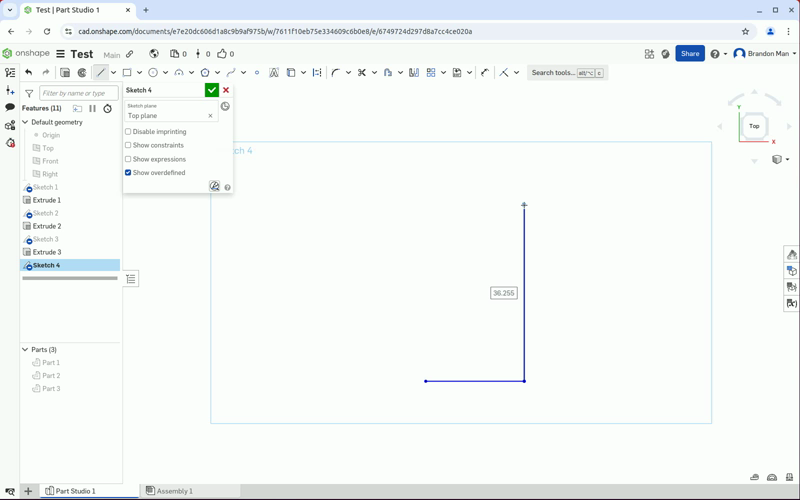
mouse_move(425, 204)
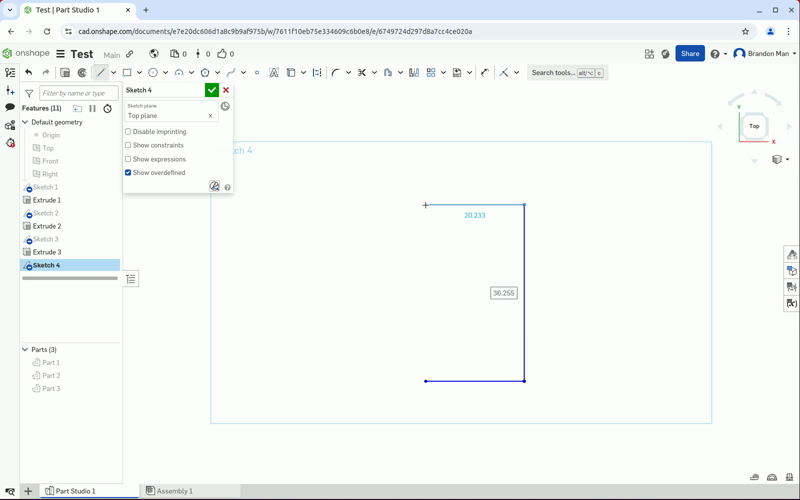
click(425, 204)
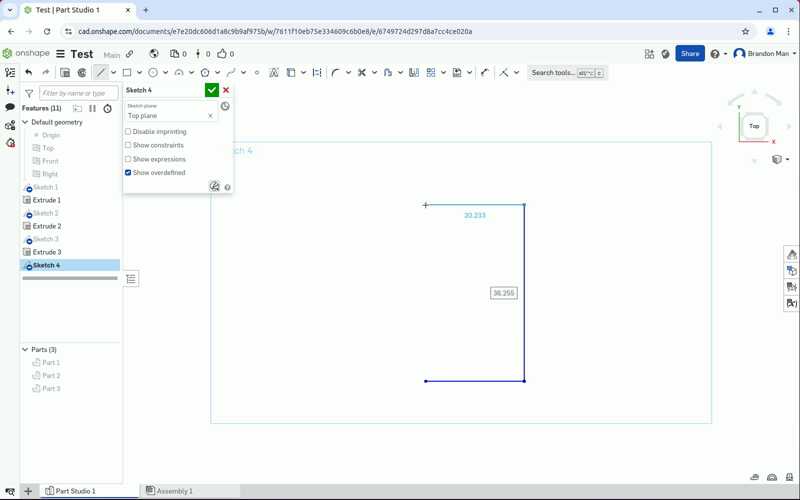
key_up(shift)
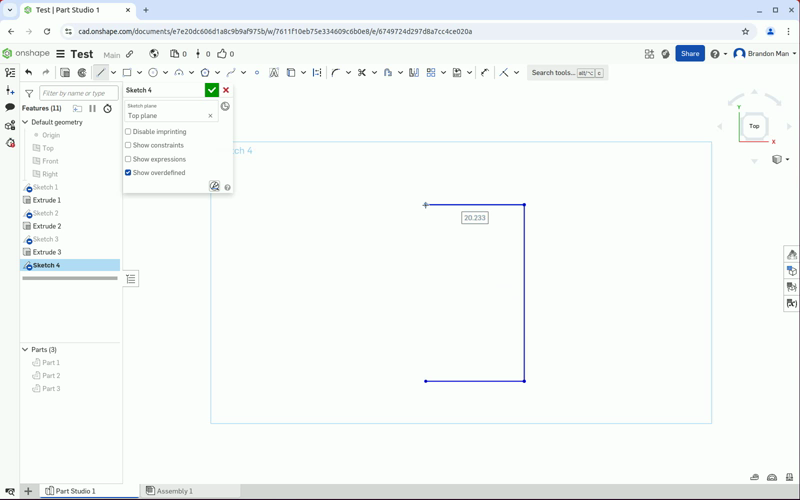
key_down(shift)
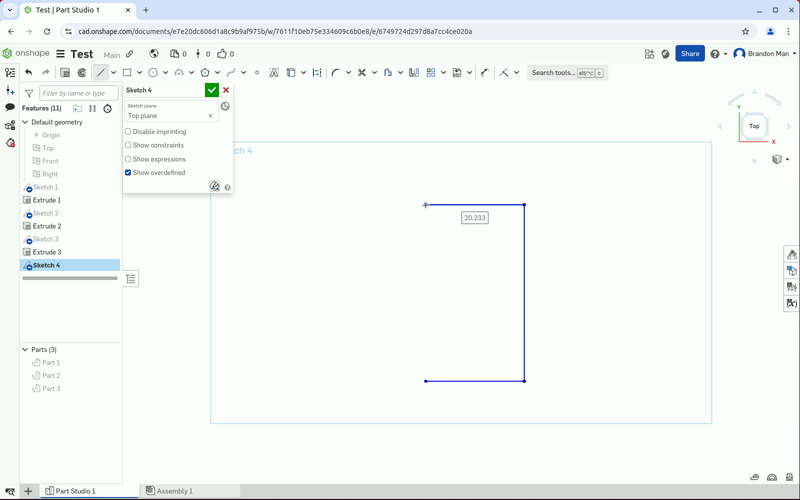
mouse_move(425, 381)
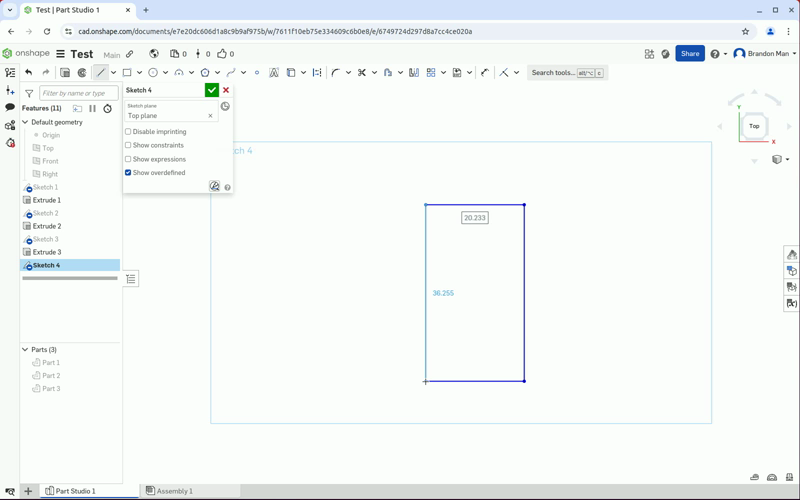
key_up(shift)
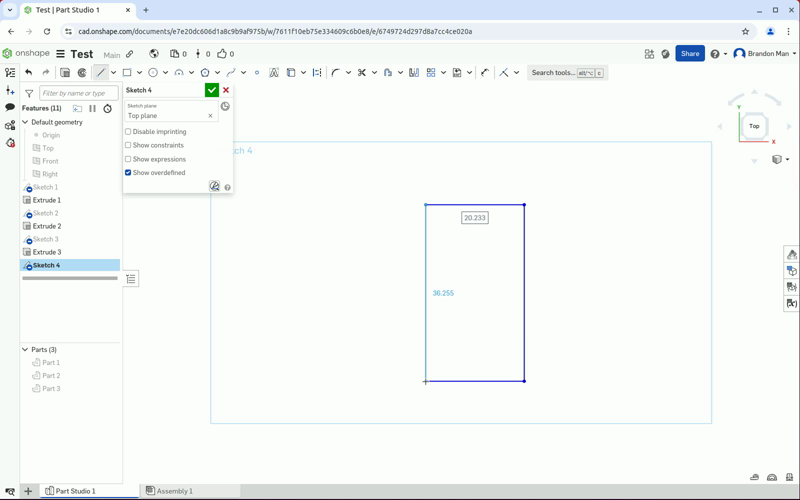
click(425, 381)
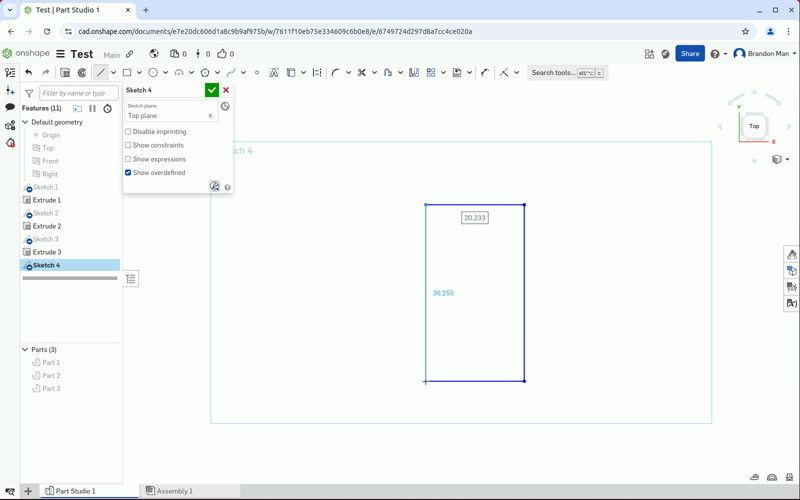
key(esc)
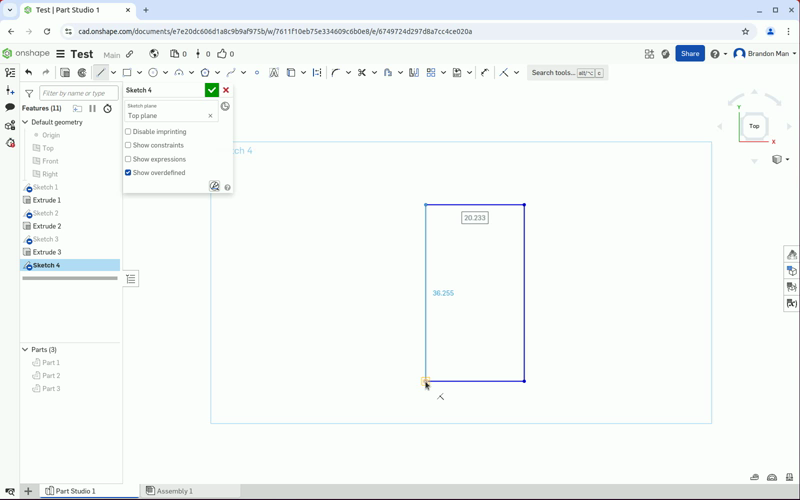
mouse_move(507, 336)
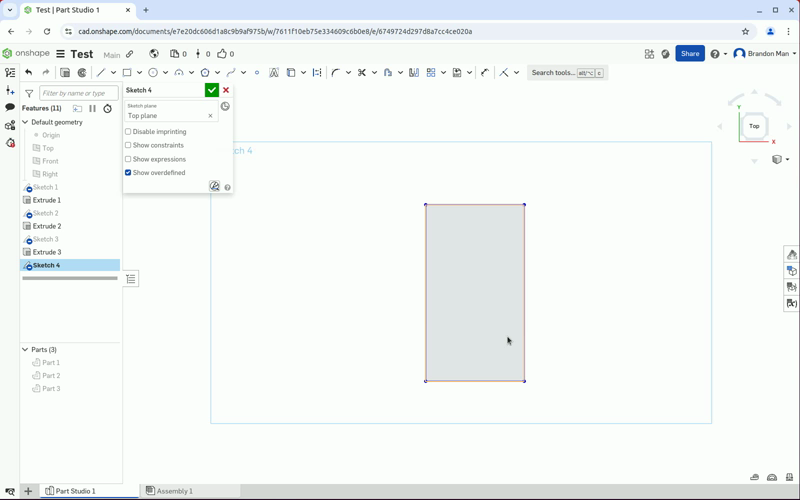
click(507, 336)
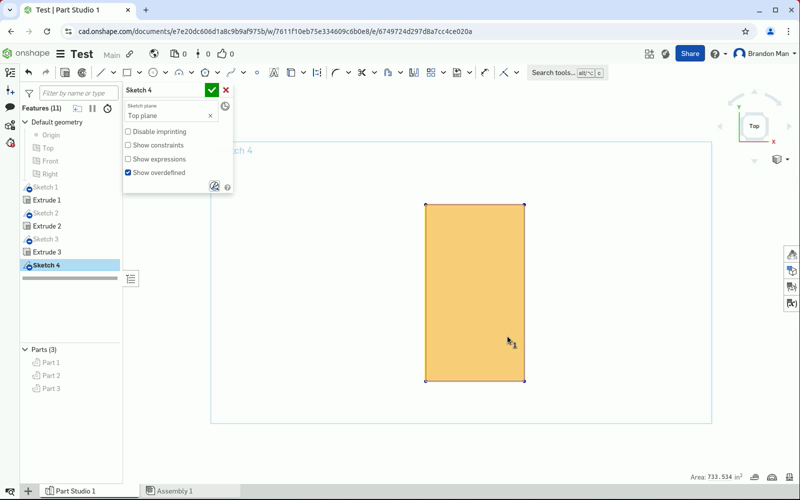
mouse_move(73, 352)
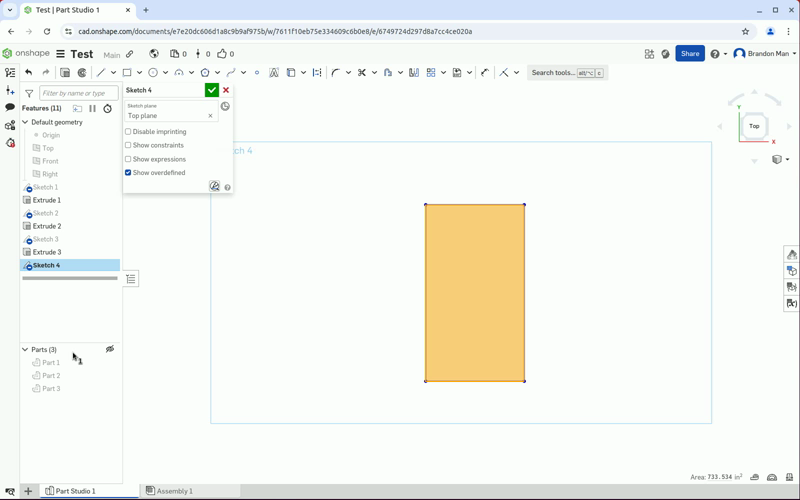
key(shift+y)
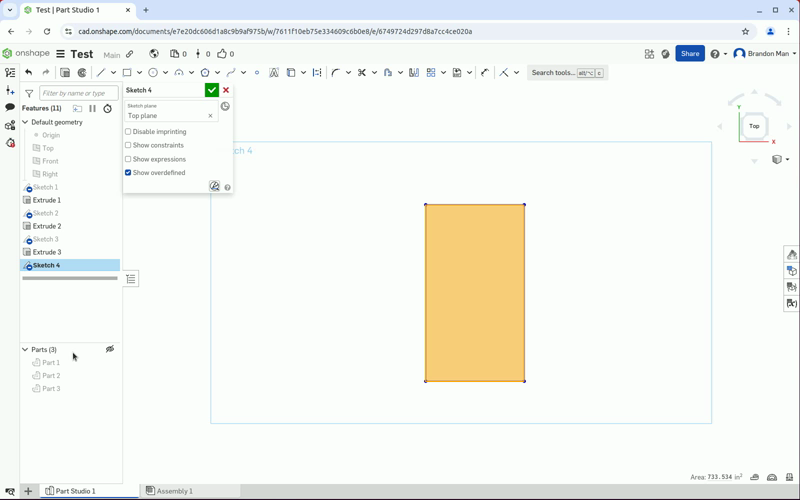
key(shift+e)
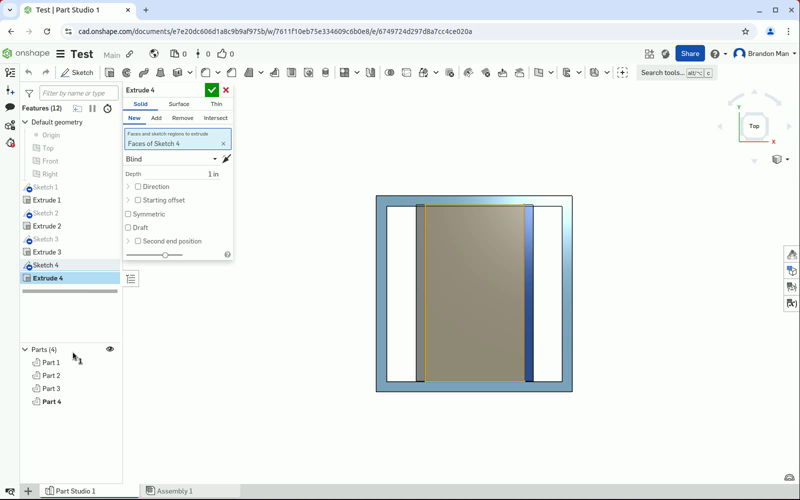
mouse_move(143, 106)
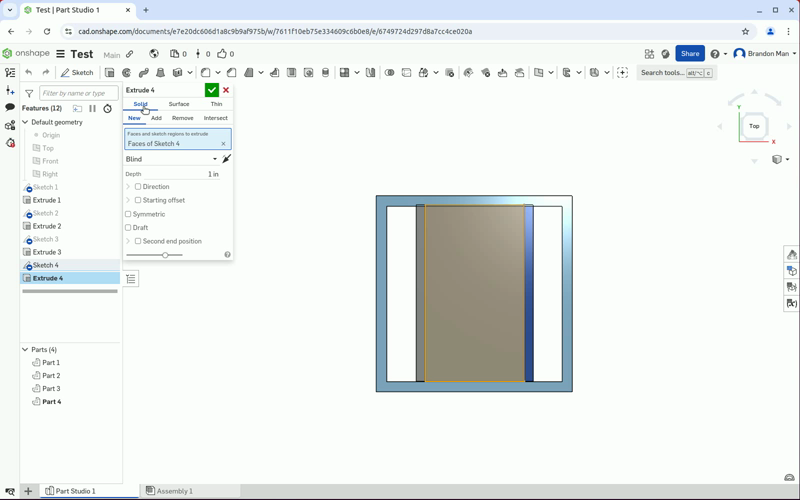
click(143, 106)
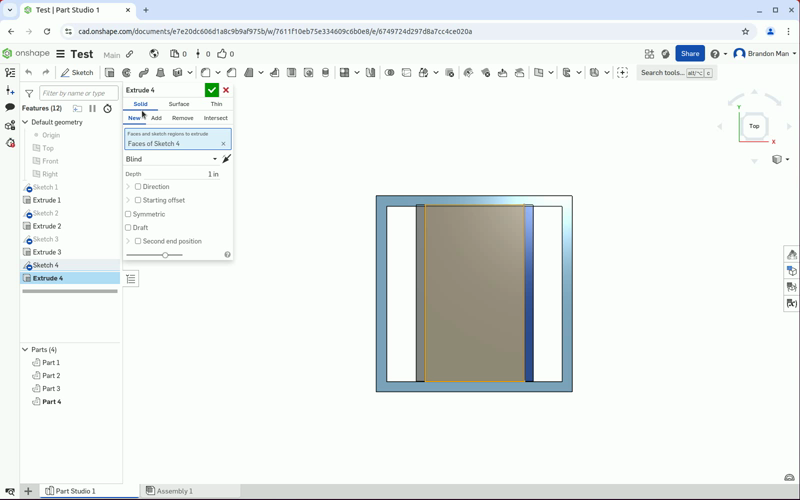
mouse_move(137, 120)
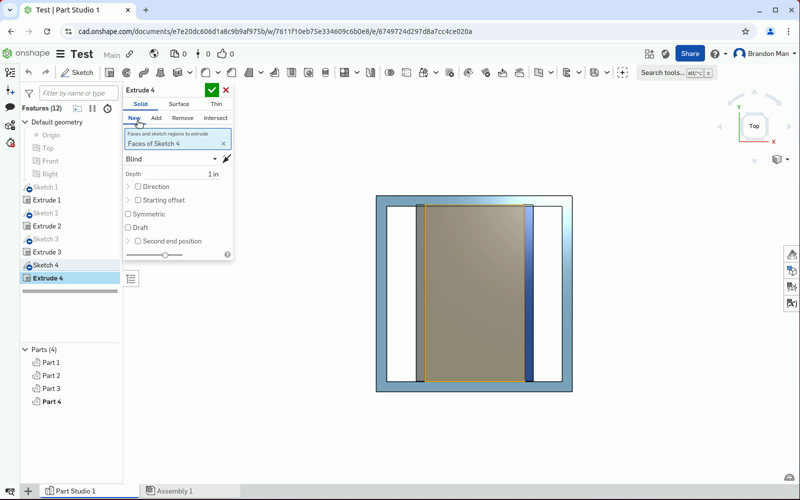
click(137, 120)
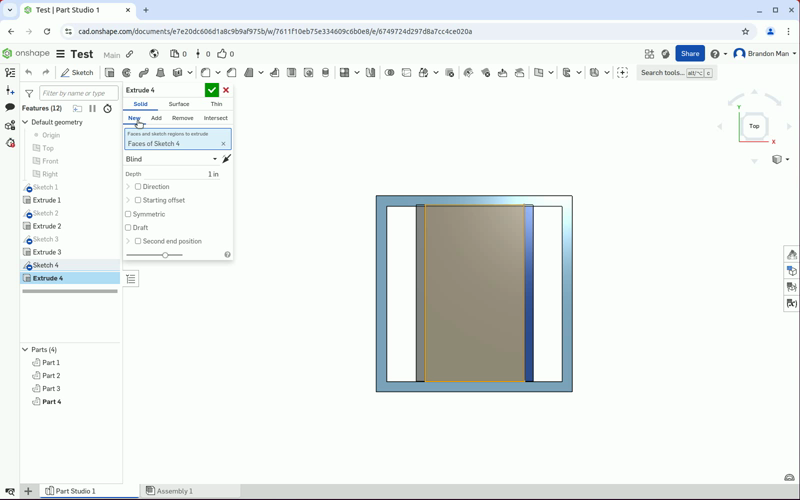
key(tab, 4)
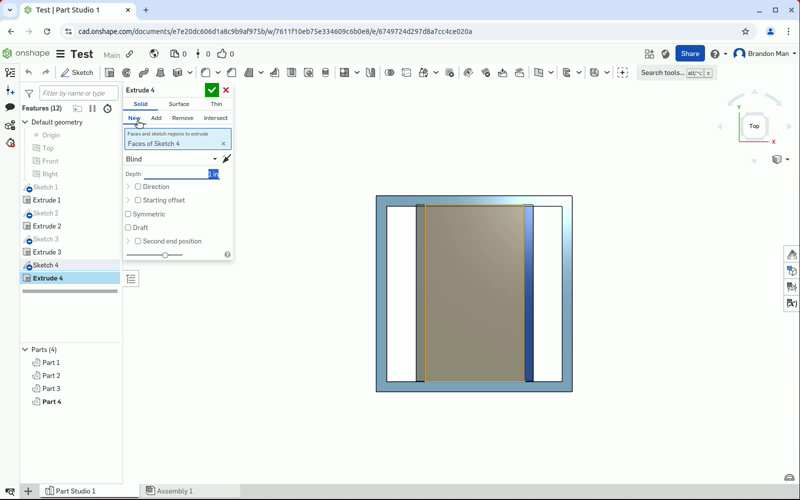
text(1.926)
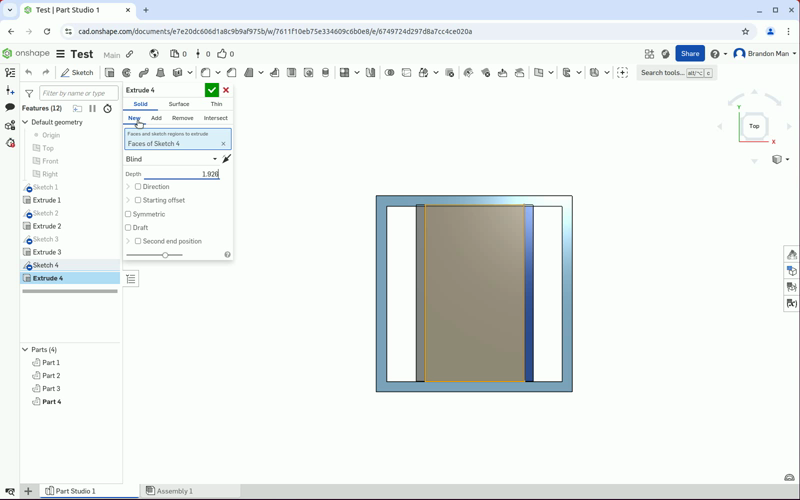
key(enter)
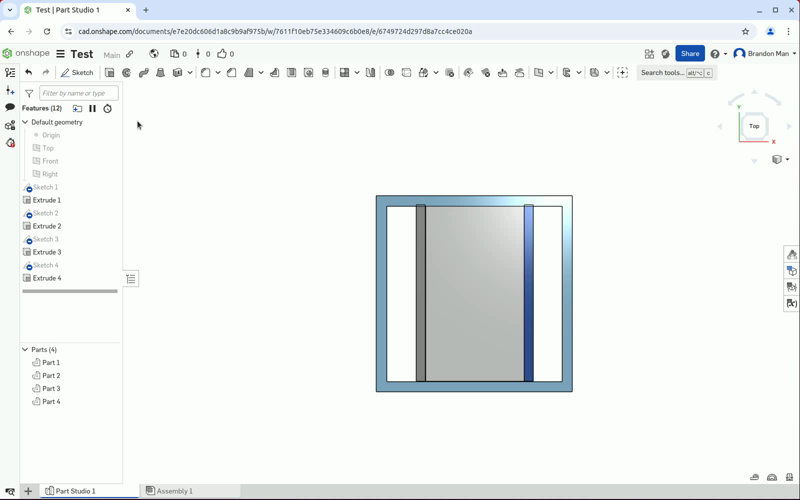
key(shift+h)
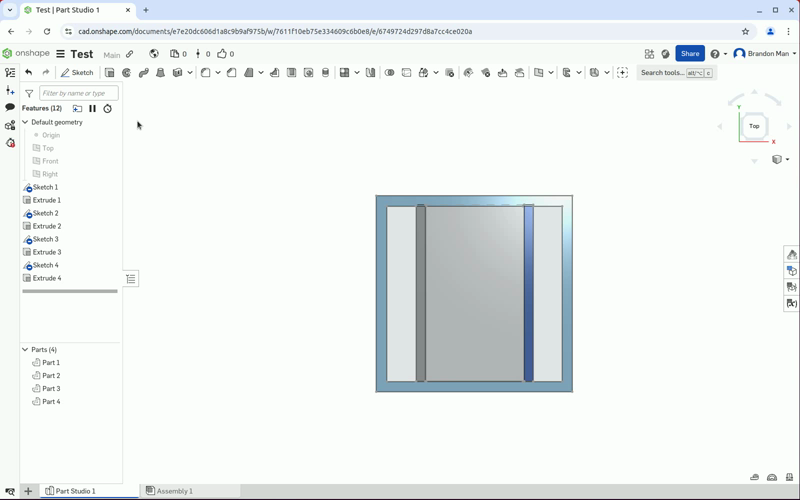
key(shift+h)
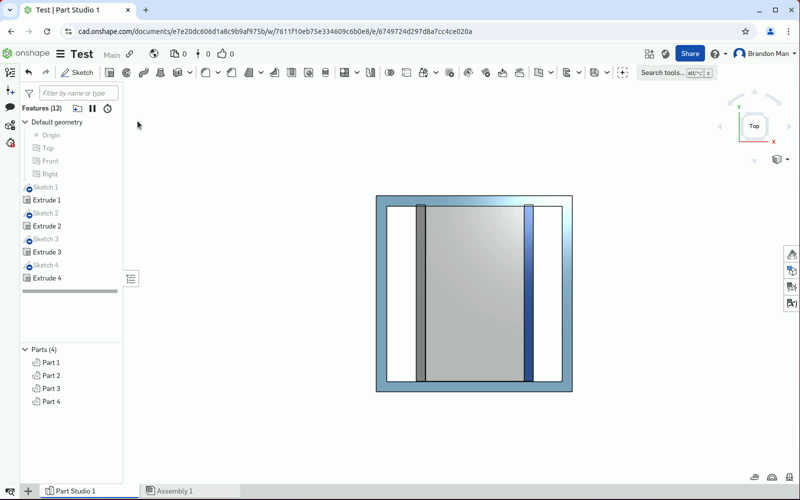
mouse_move(73, 189)
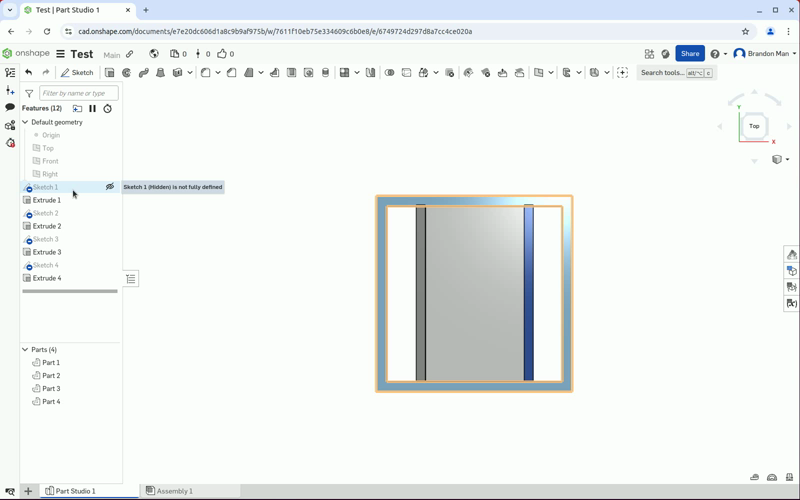
click(73, 189)
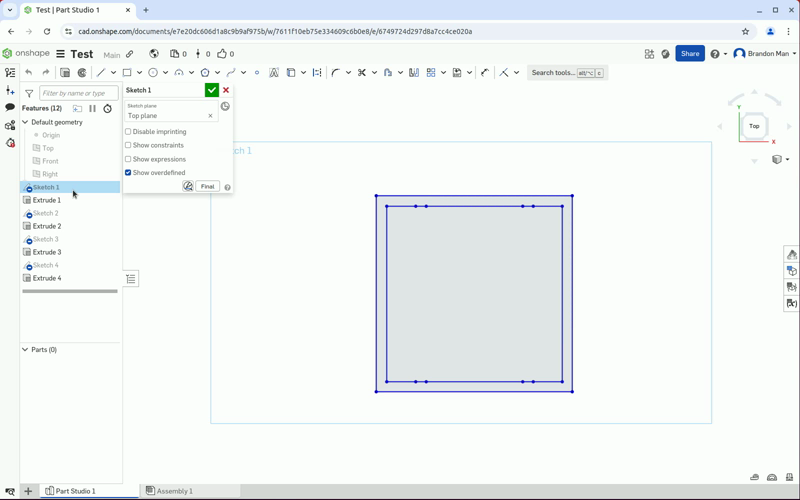
mouse_move(229, 92)
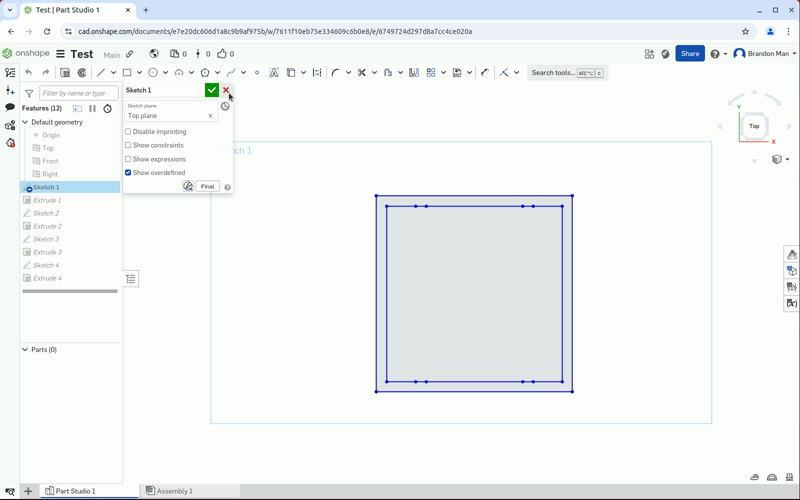
click(229, 92)
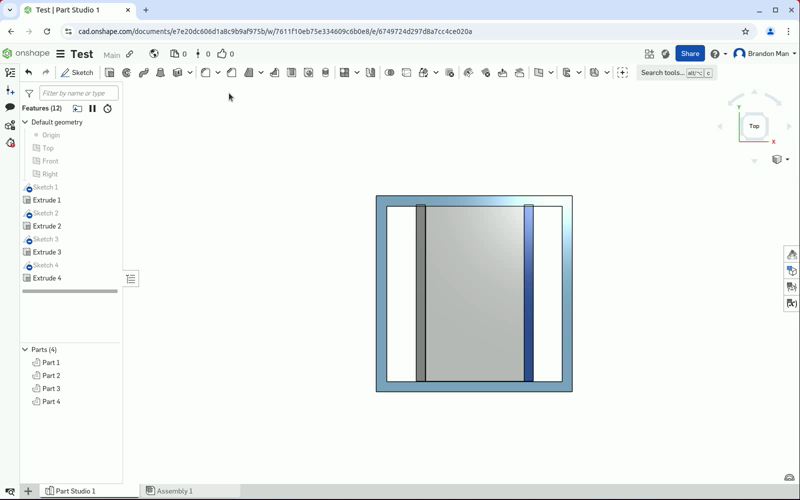
mouse_move(73, 352)
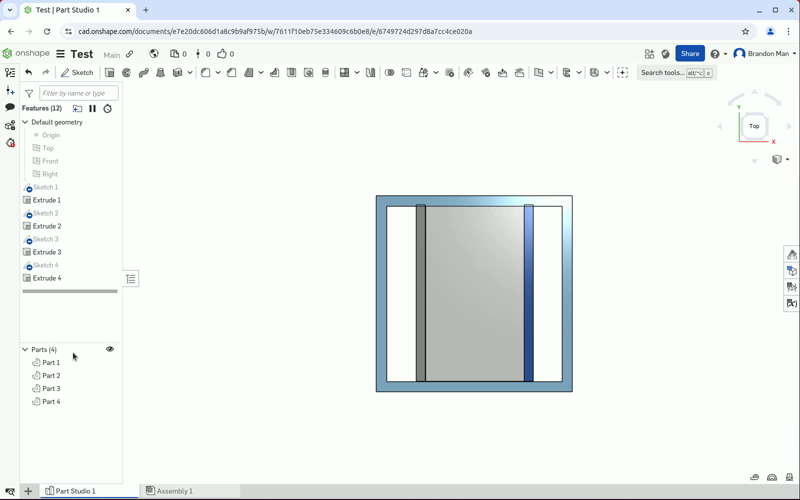
key(y)
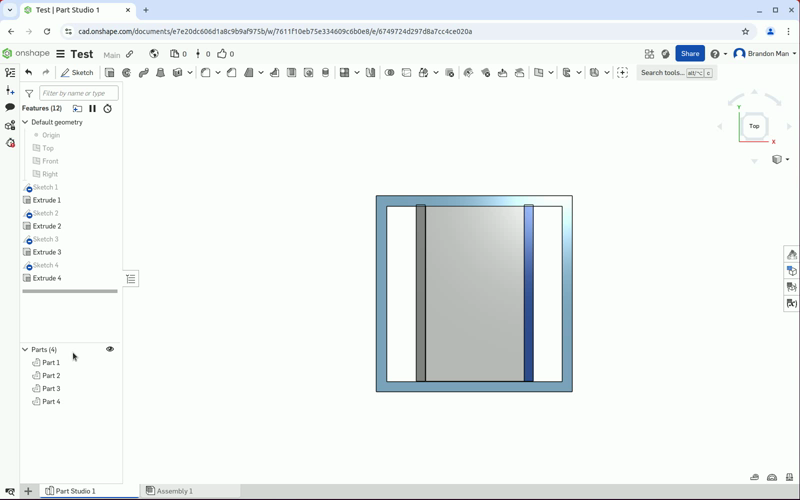
key(shift+p)
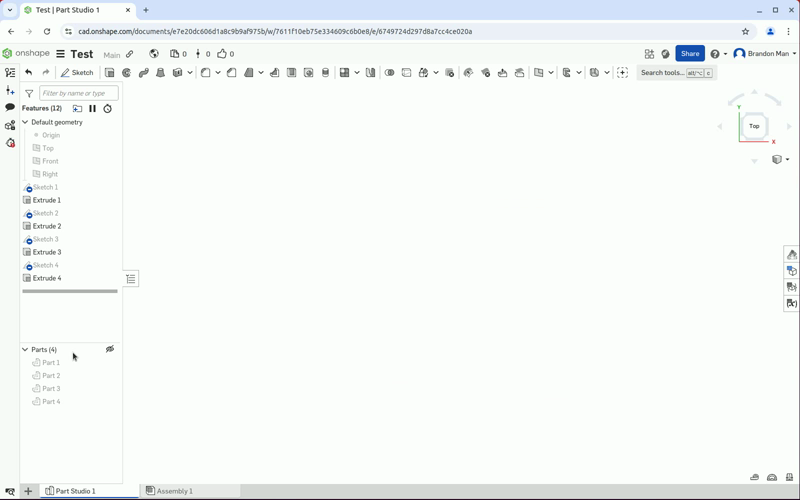
key(space)
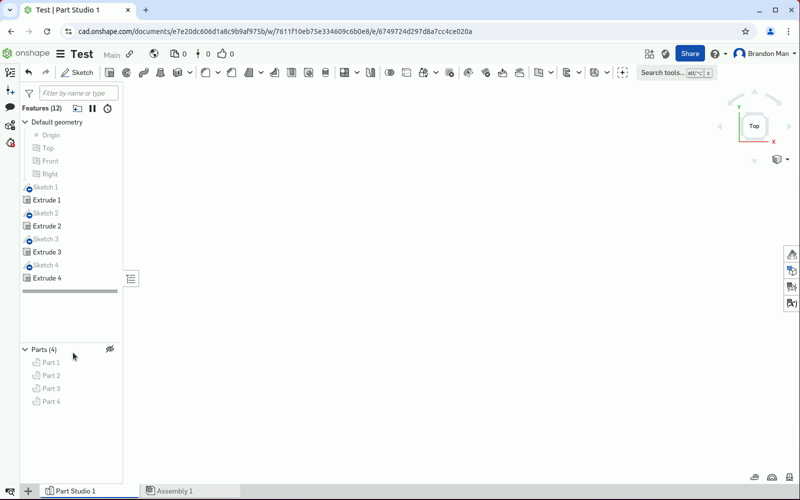
key_down(shift)
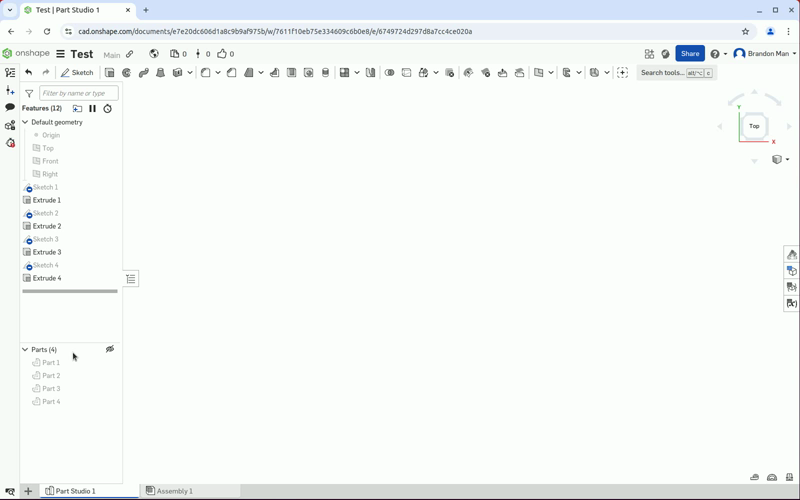
key(up)
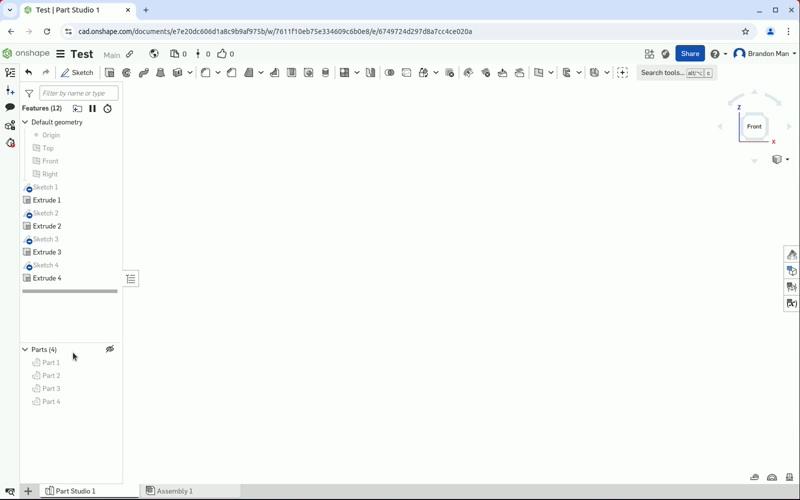
key_up(shift)
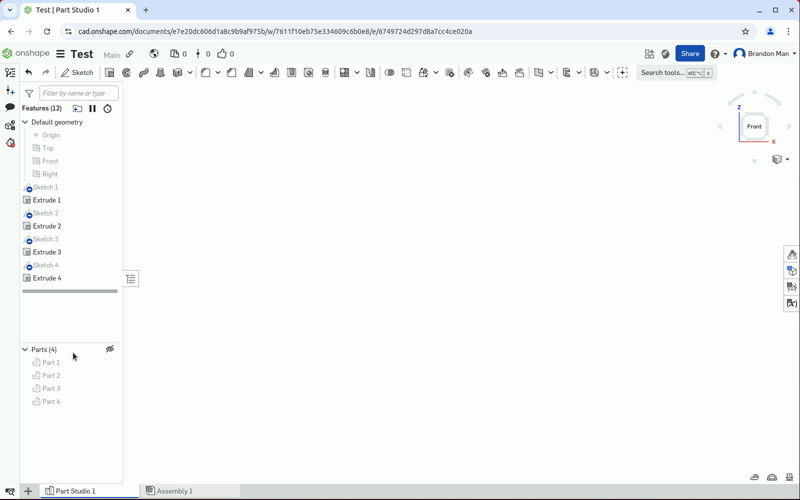
key(space)
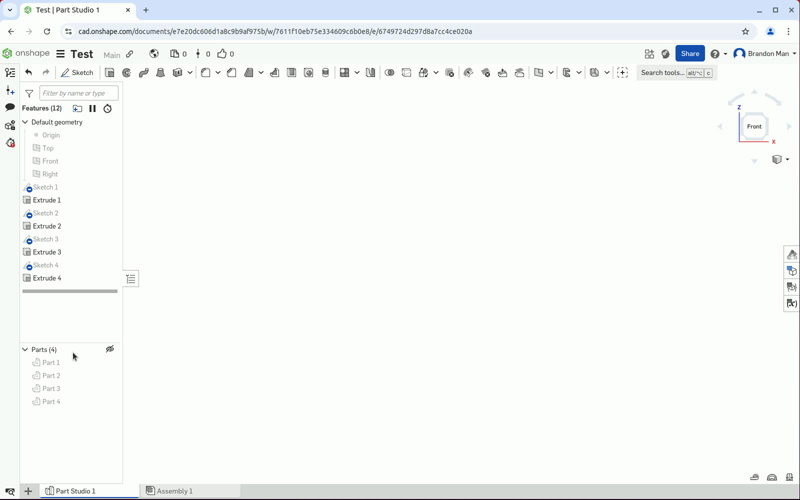
key_down(shift)
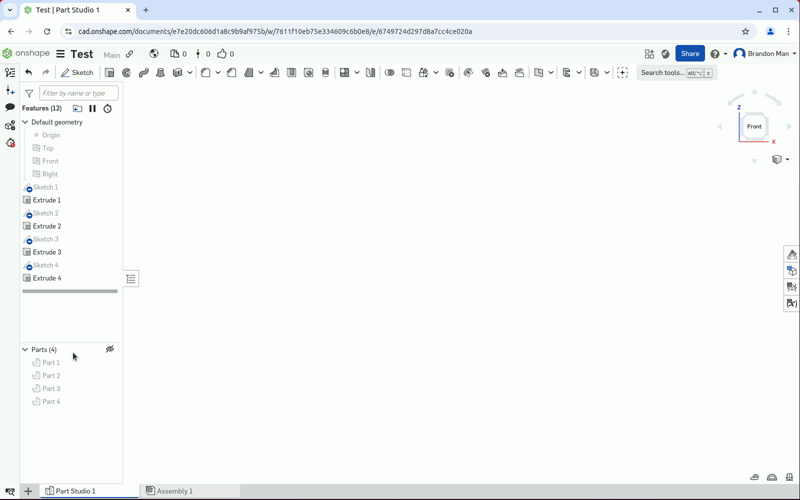
key(left)
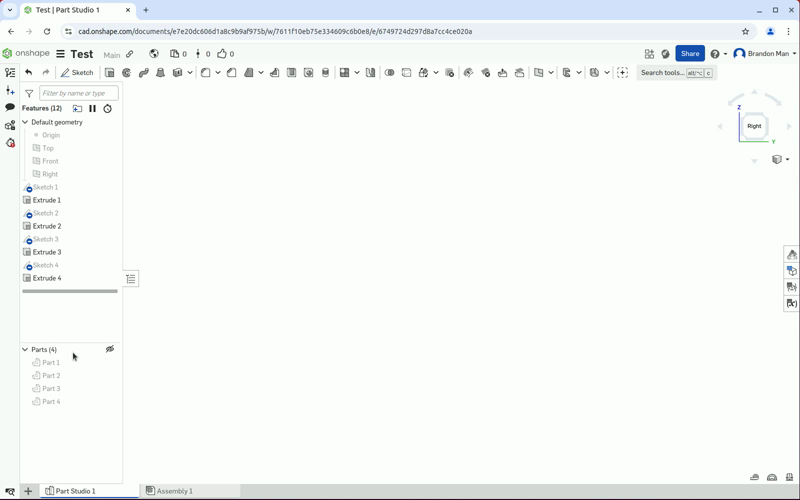
key_up(shift)
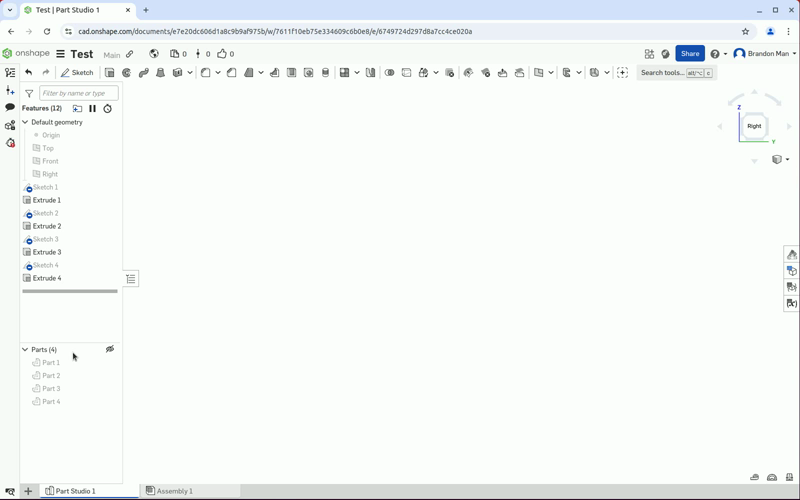
mouse_move(73, 352)
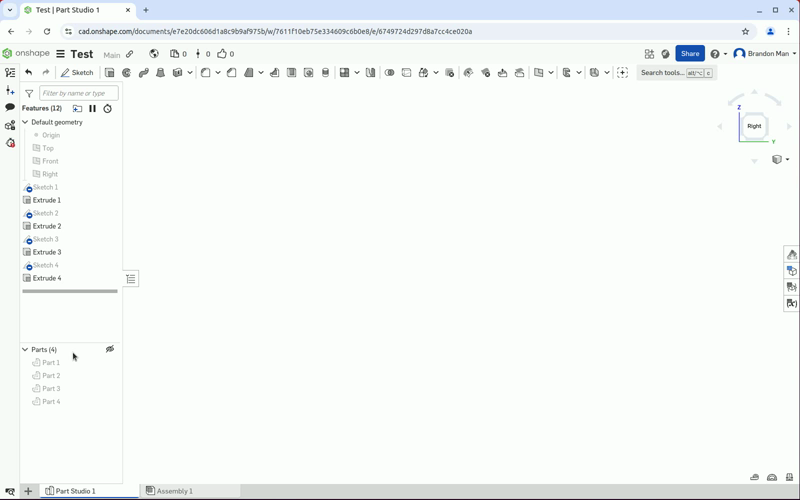
key(shift+y)
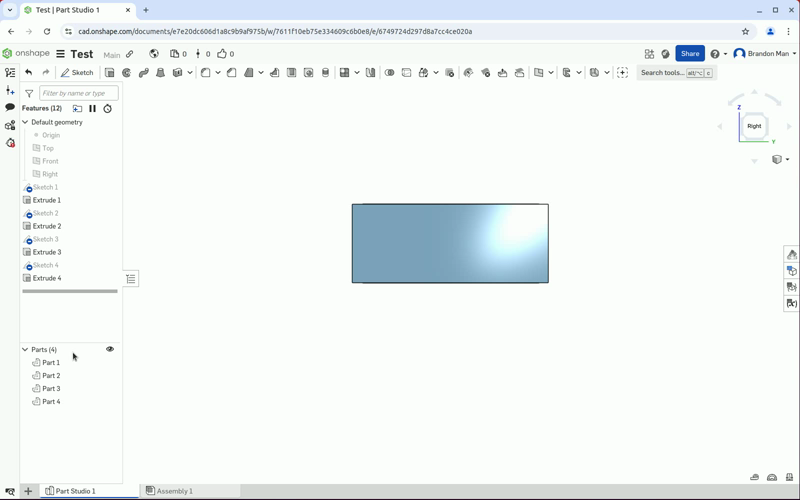
mouse_move(541, 75)
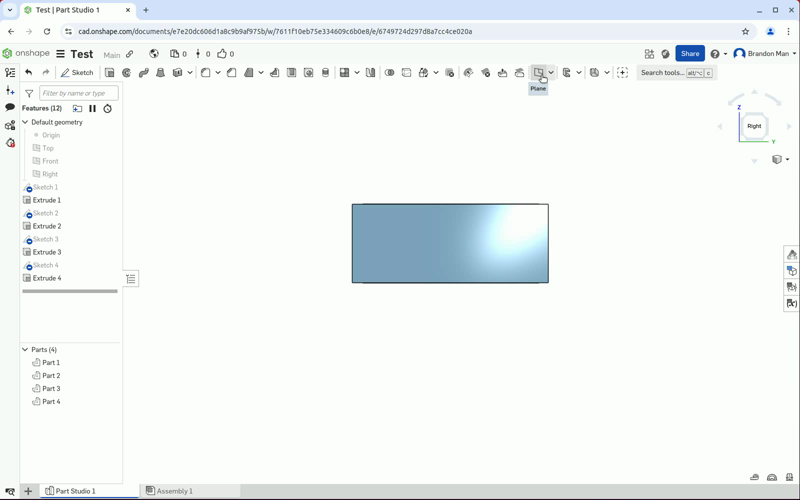
click(541, 75)
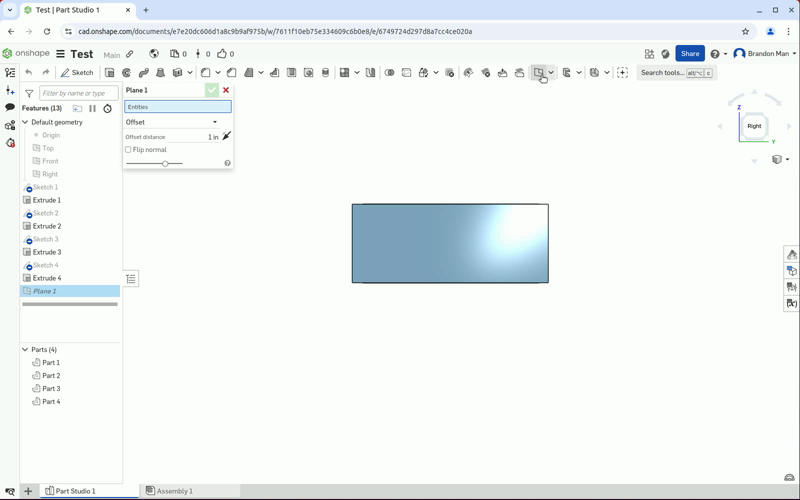
mouse_move(73, 176)
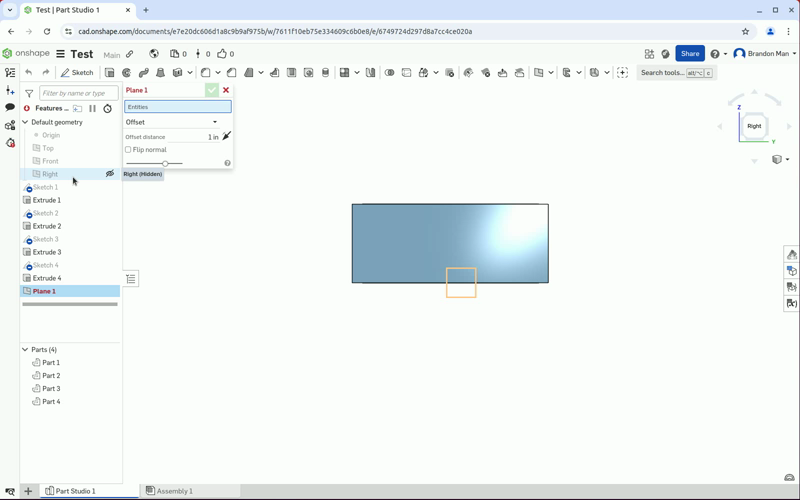
click(73, 176)
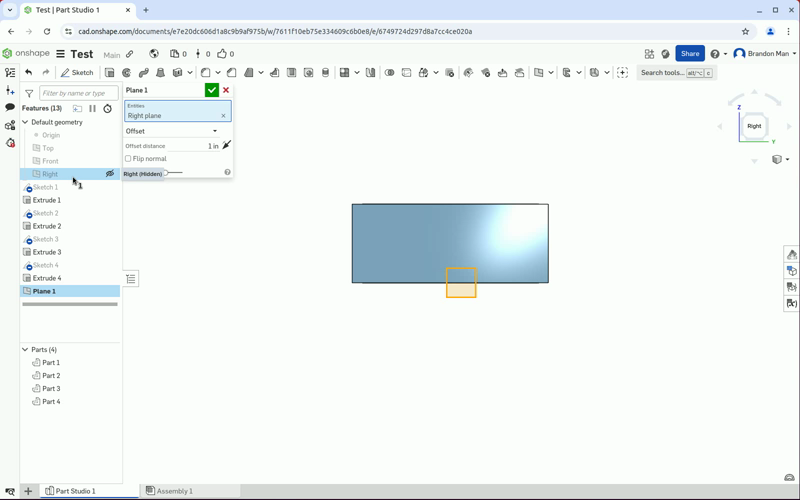
key(tab, 2)
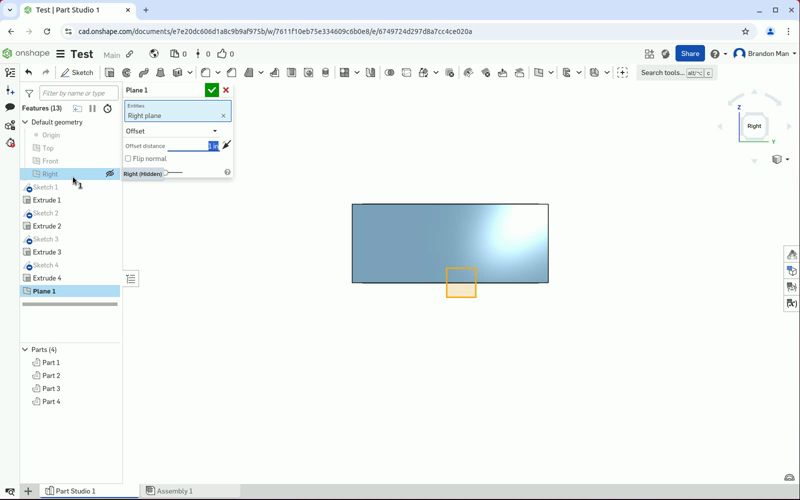
text(7.21)
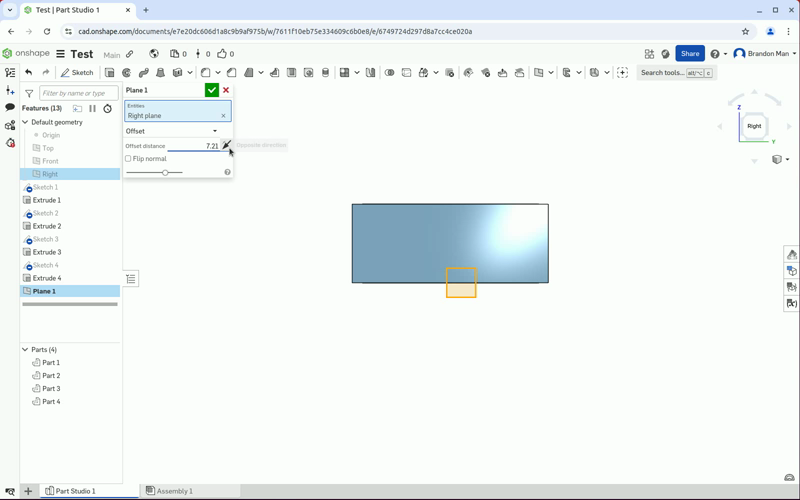
mouse_move(229, 147)
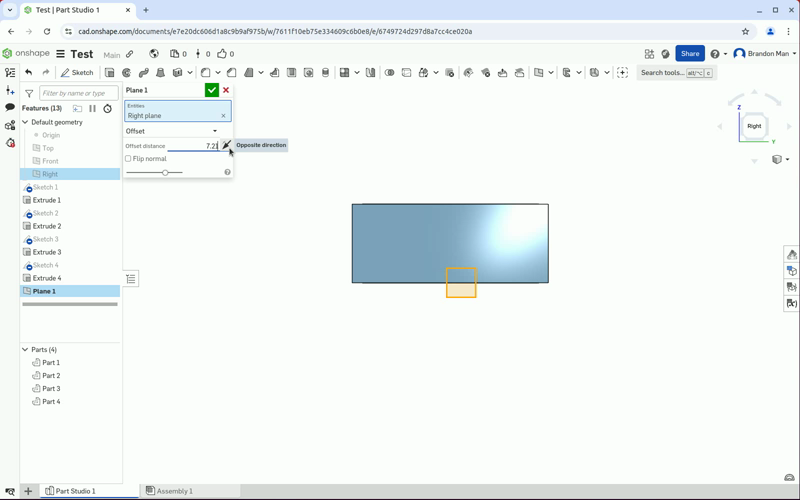
click(229, 147)
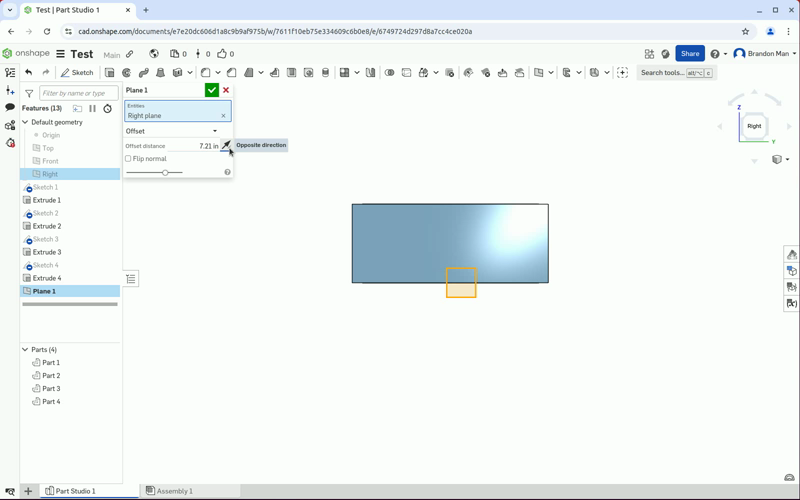
key(enter, 2)
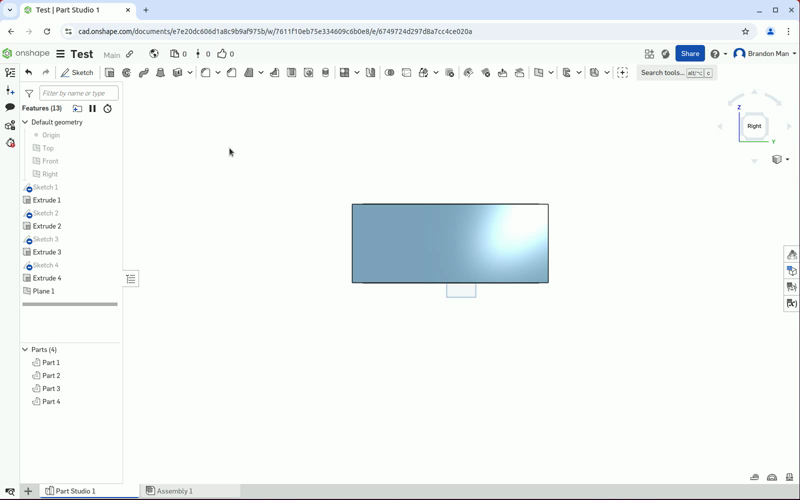
key(shift+s)
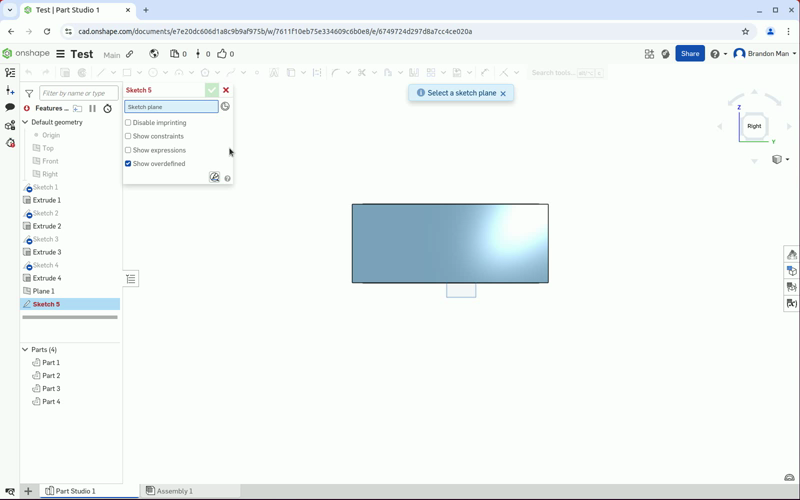
mouse_move(73, 293)
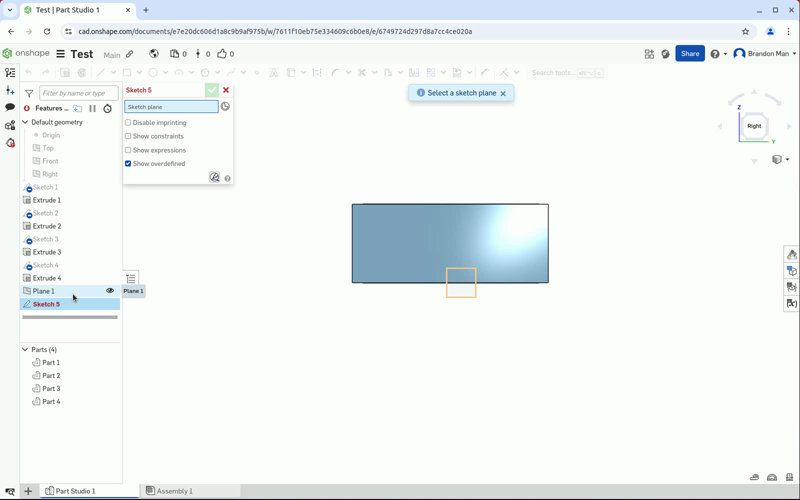
click(73, 293)
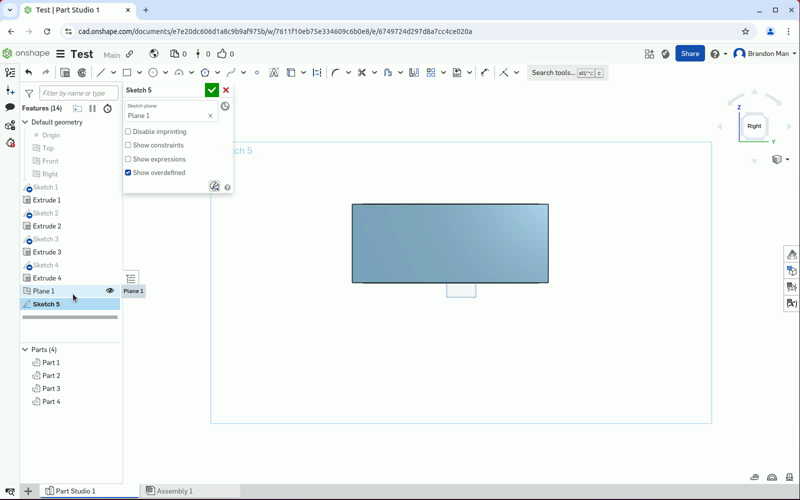
mouse_move(73, 352)
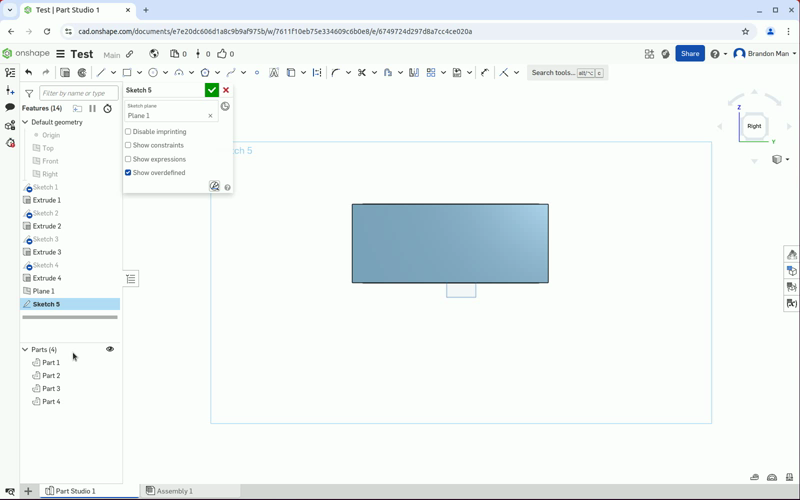
key(y)
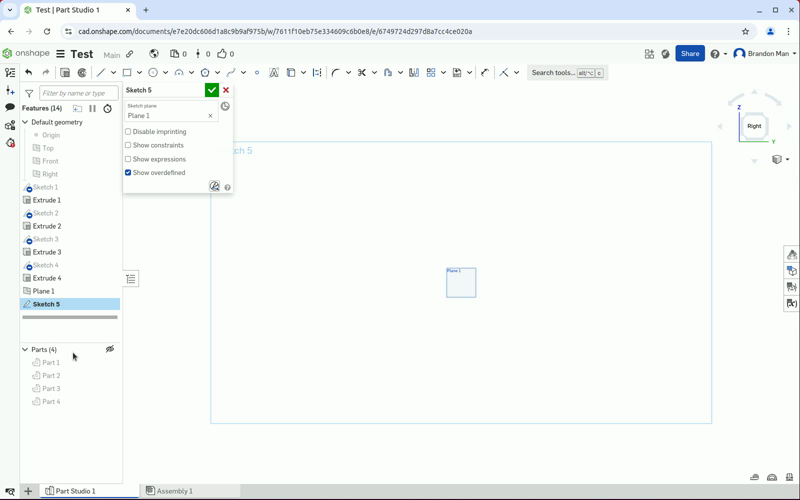
key(c)
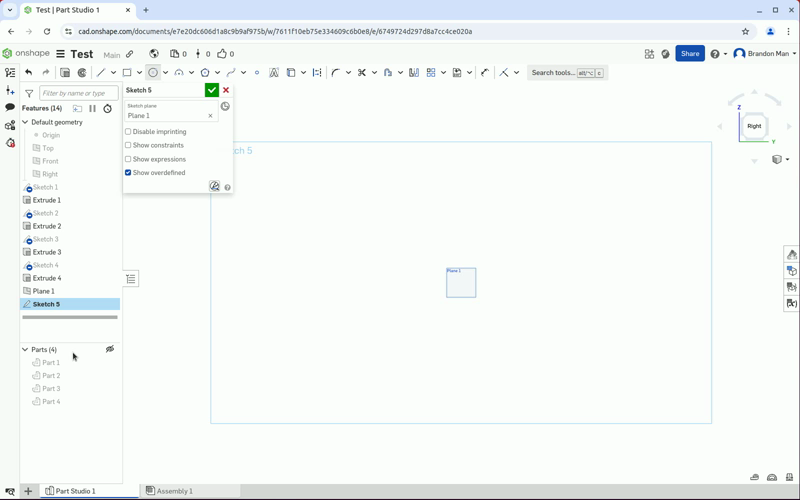
key_down(shift)
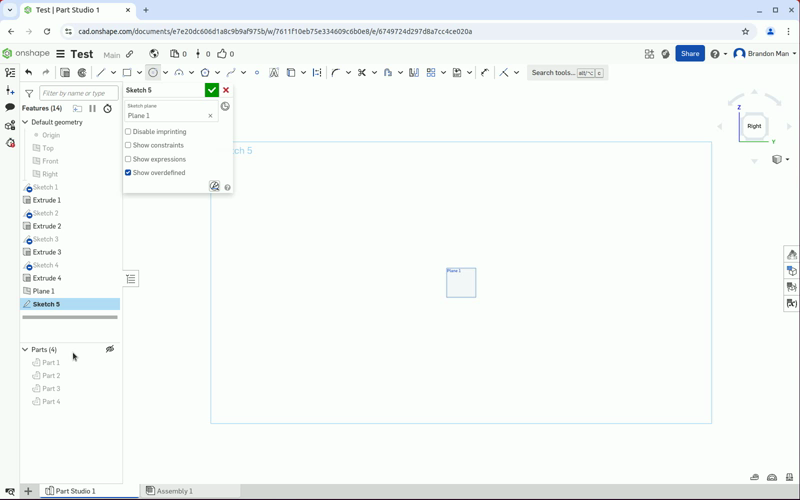
mouse_move(451, 238)
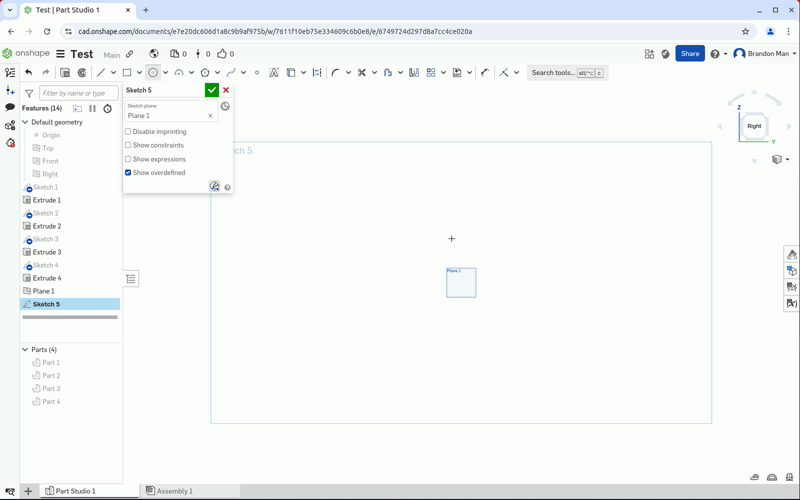
click(451, 238)
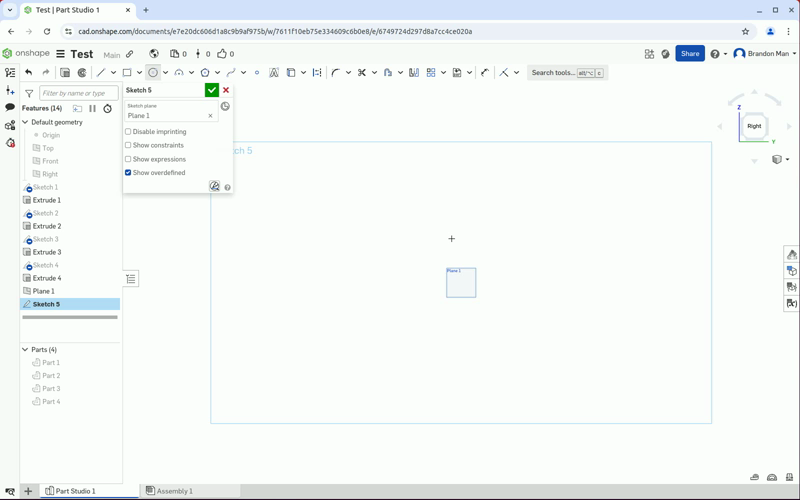
key_up(shift)
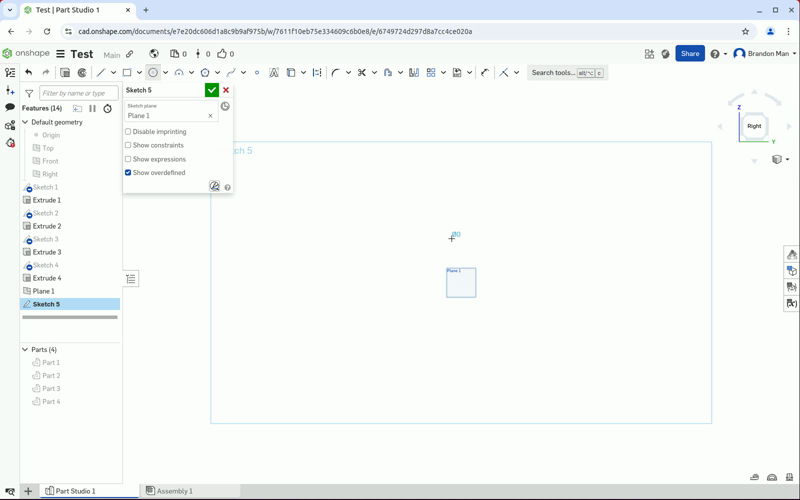
mouse_move(460, 238)
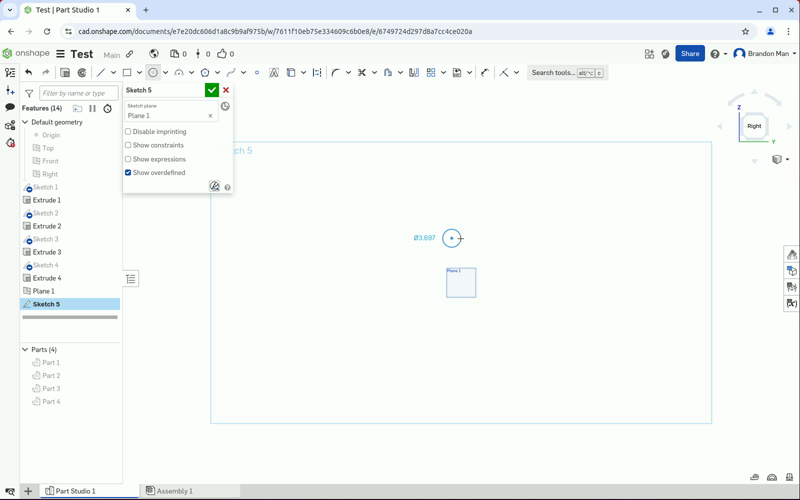
click(460, 238)
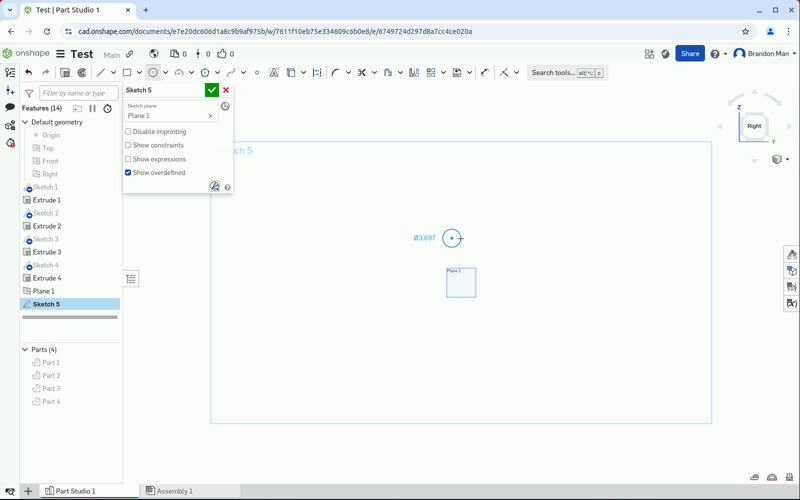
key(esc)
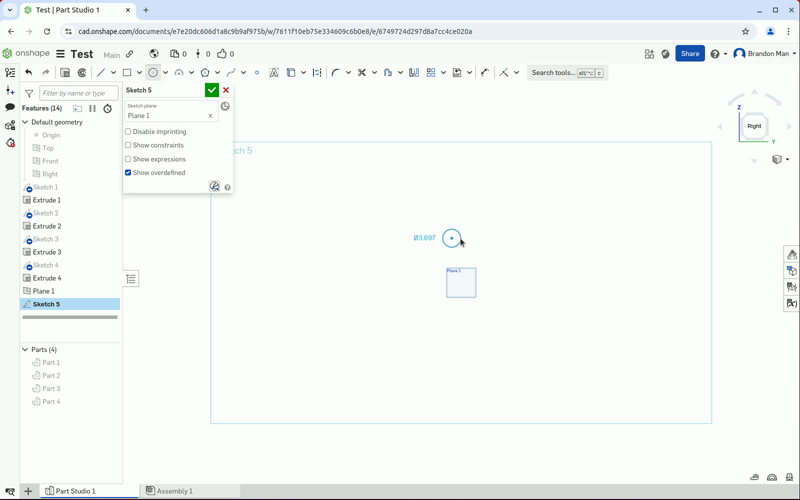
mouse_move(445, 242)
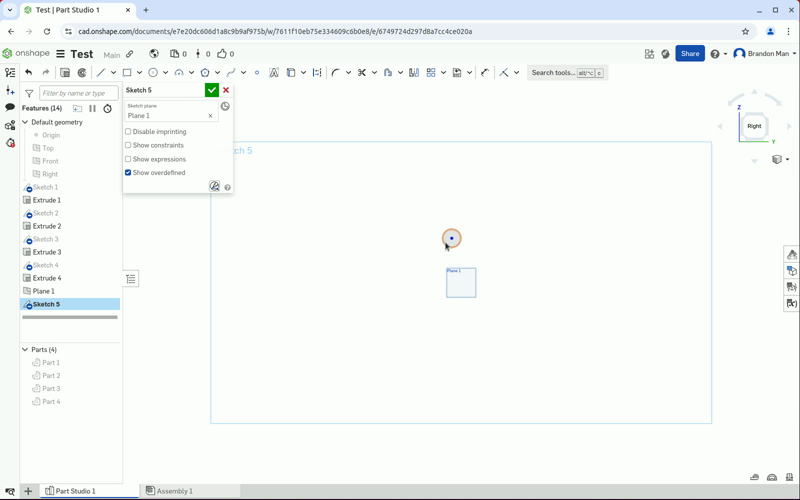
scroll(6)
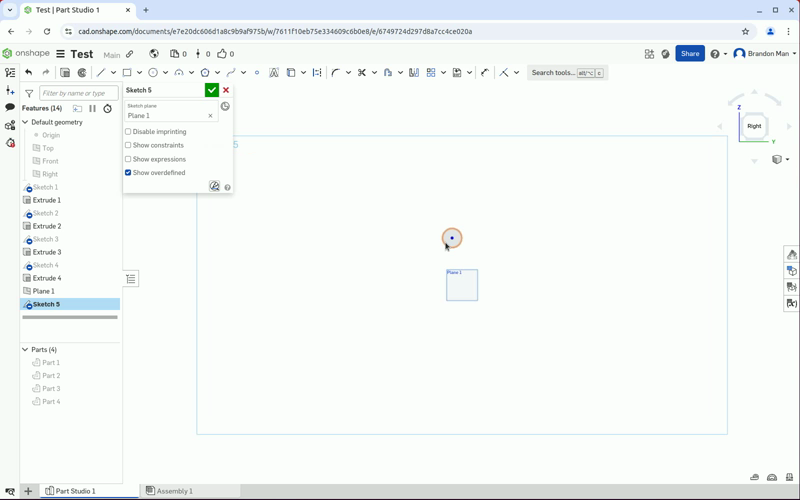
scroll(6)
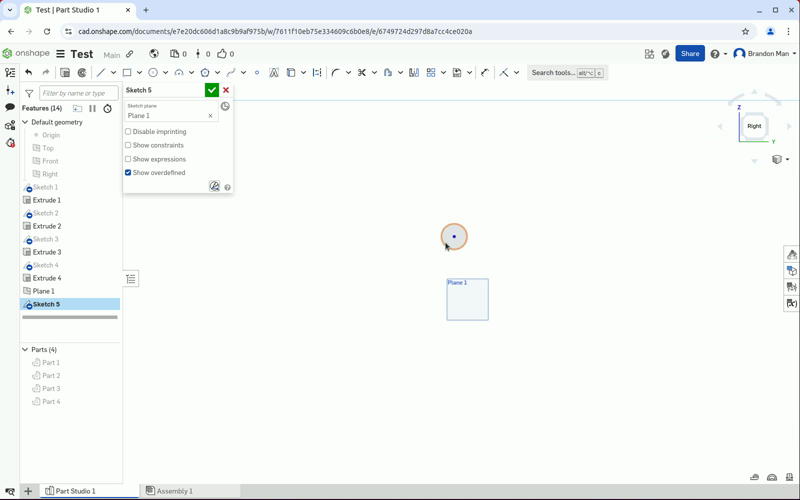
scroll(6)
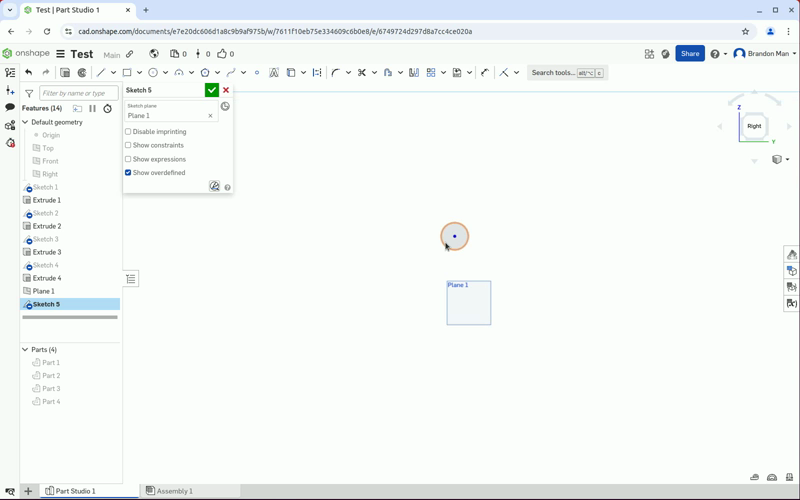
scroll(6)
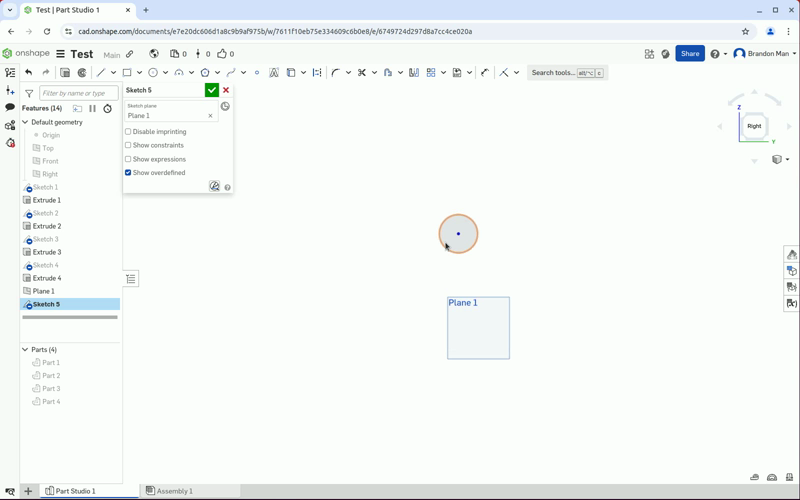
scroll(6)
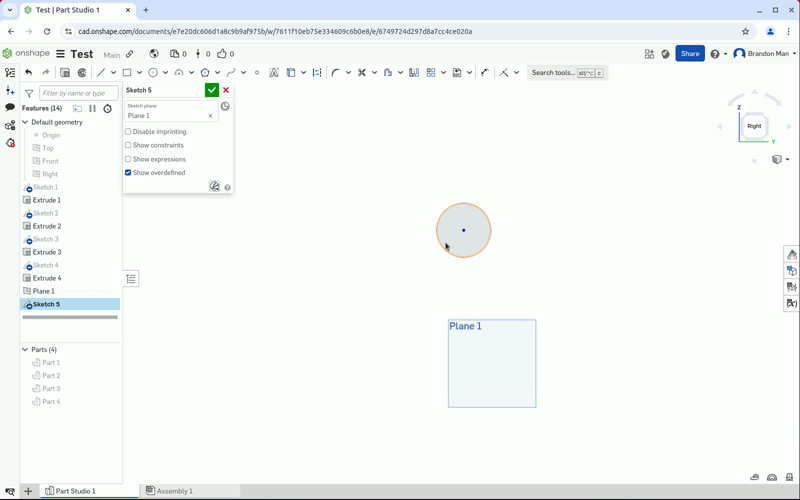
scroll(6)
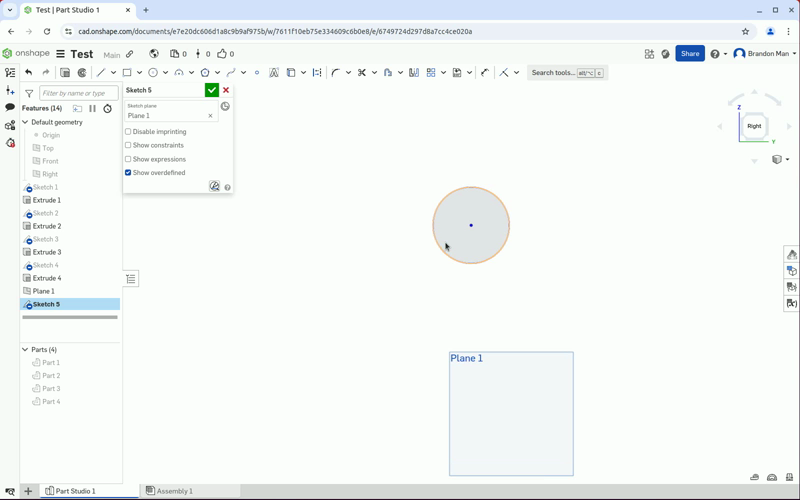
scroll(6)
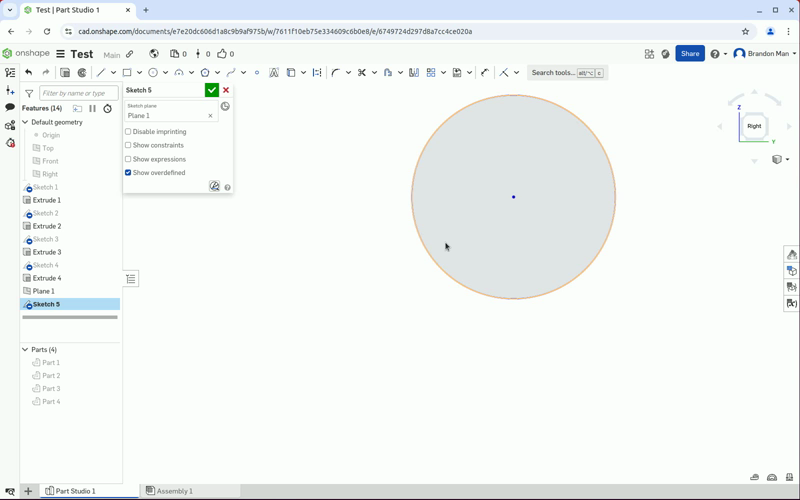
click(445, 242)
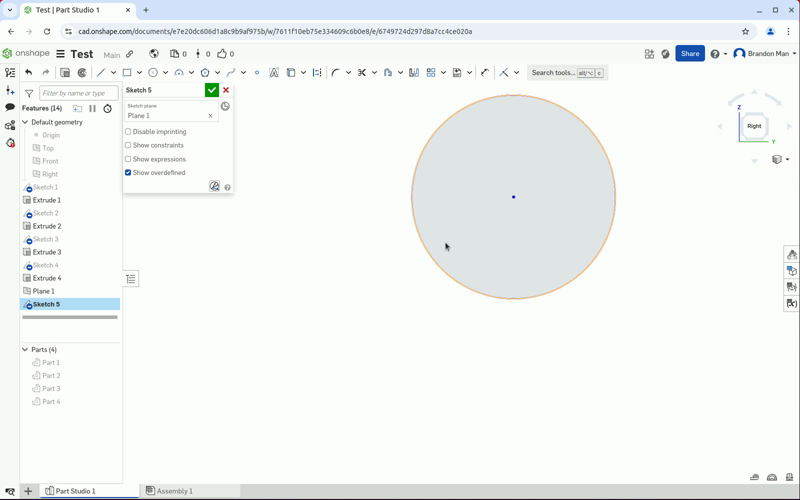
scroll(-6)
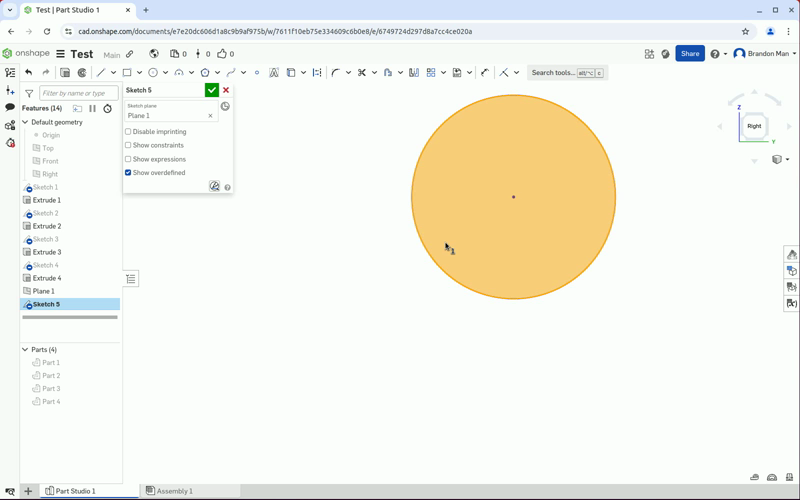
scroll(-6)
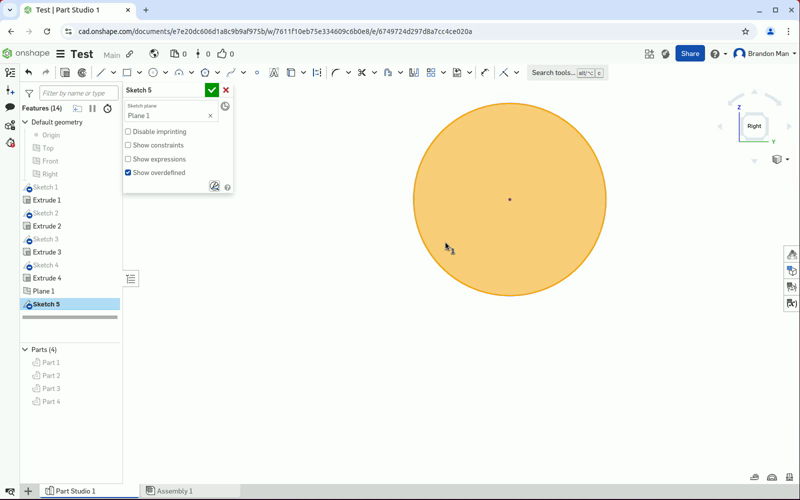
scroll(-6)
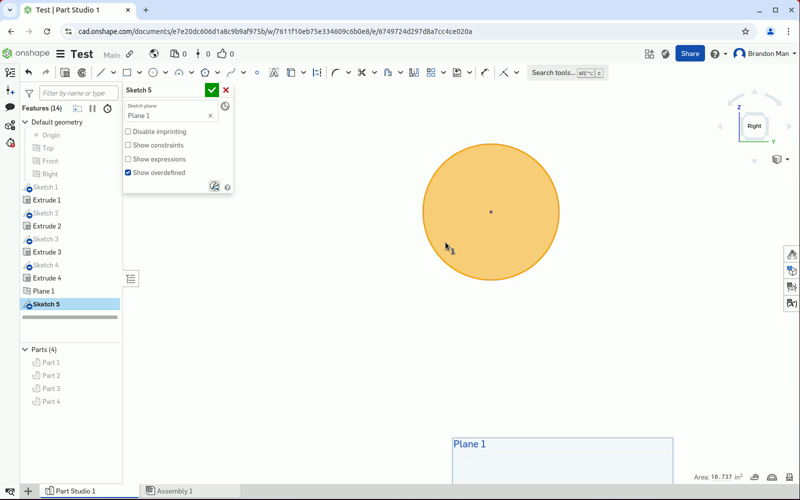
scroll(-6)
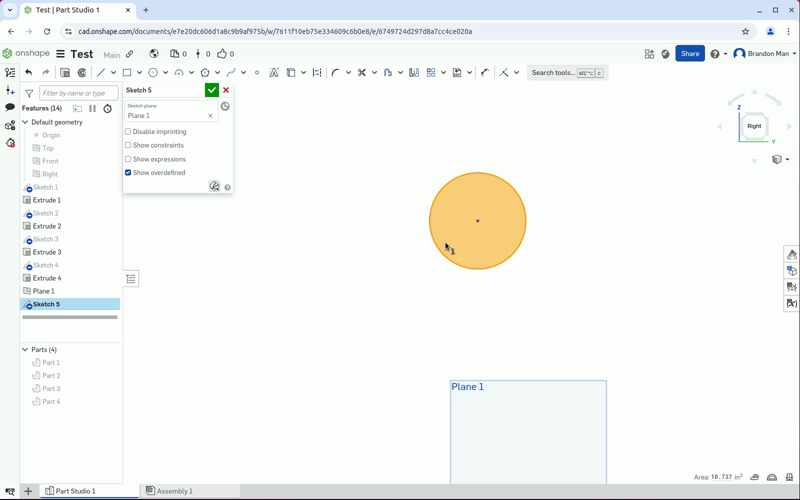
scroll(-6)
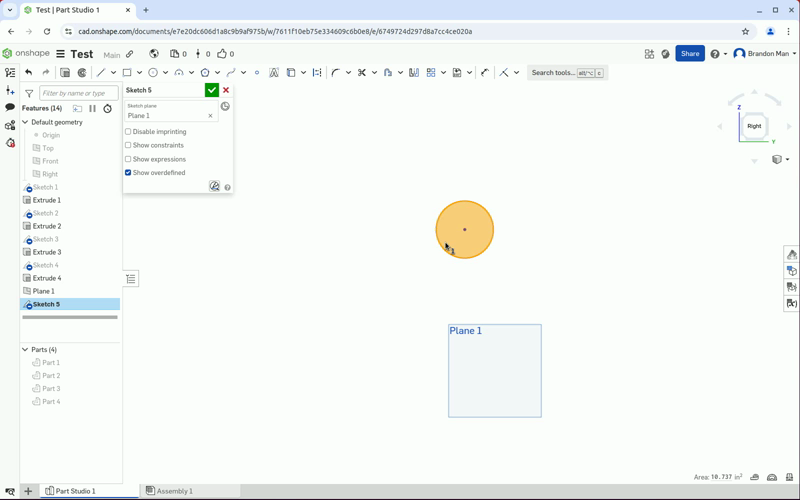
scroll(-6)
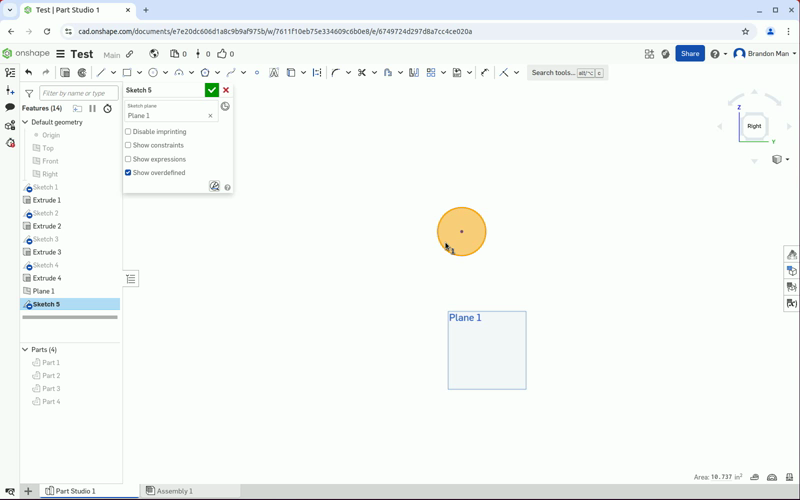
scroll(-6)
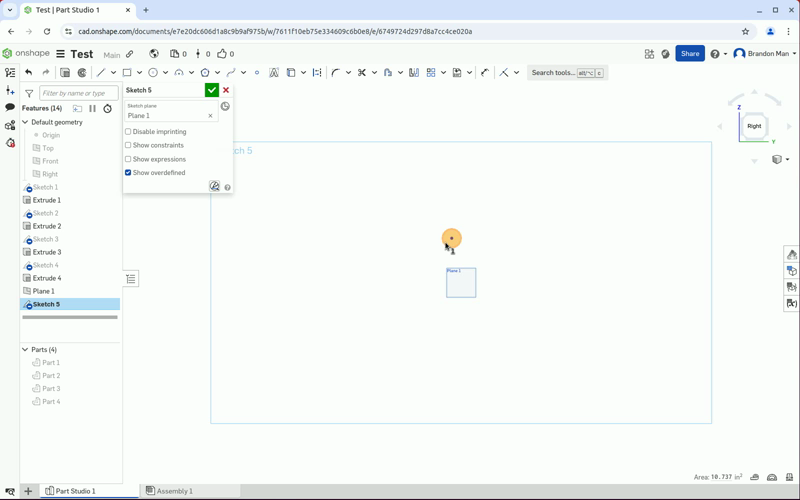
mouse_move(73, 352)
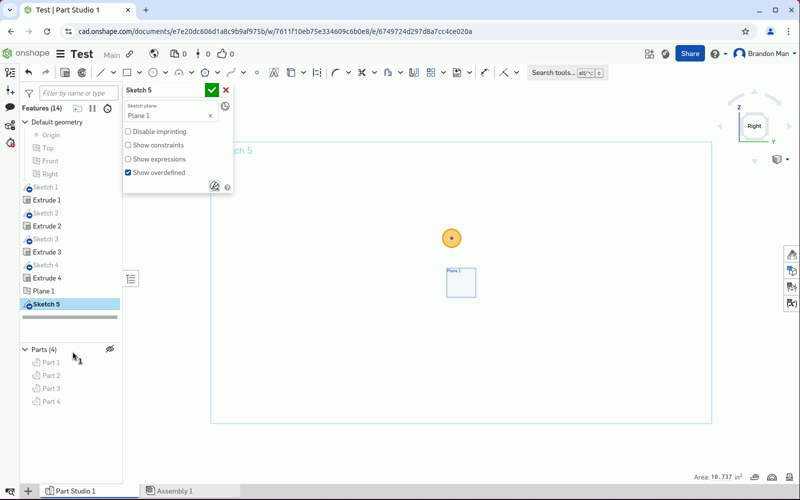
key(shift+y)
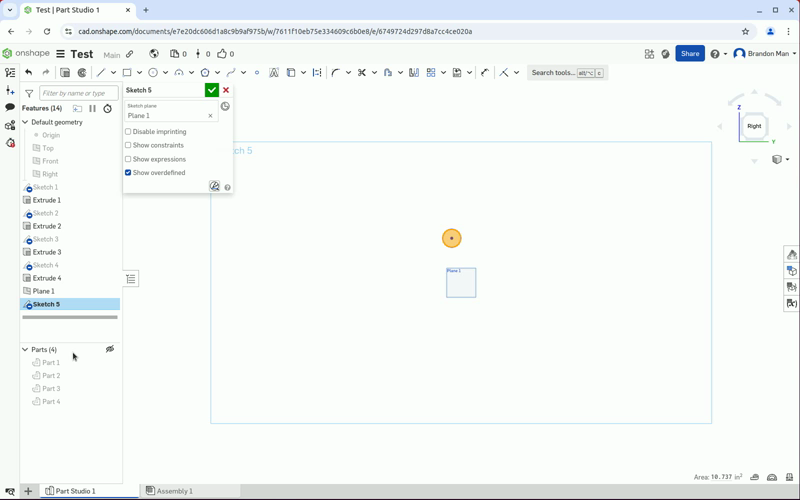
key(shift+e)
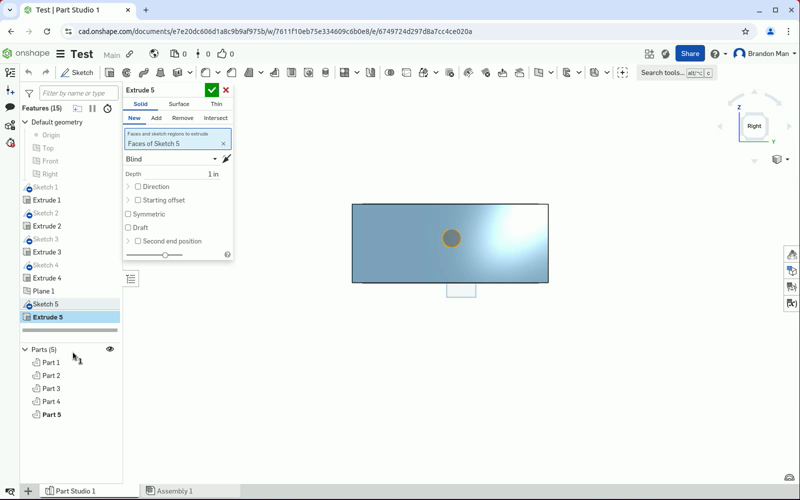
mouse_move(143, 106)
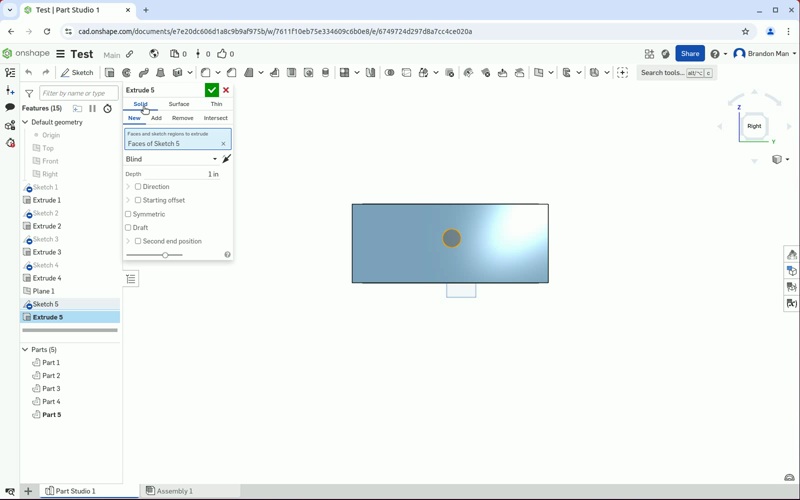
click(143, 106)
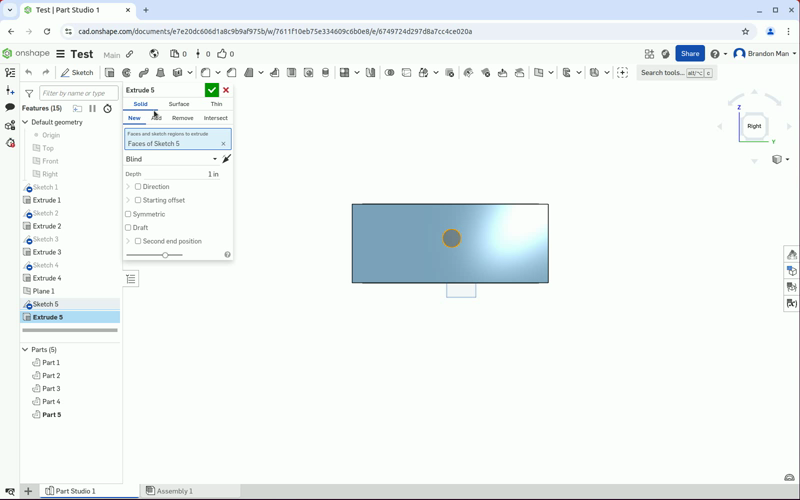
mouse_move(186, 120)
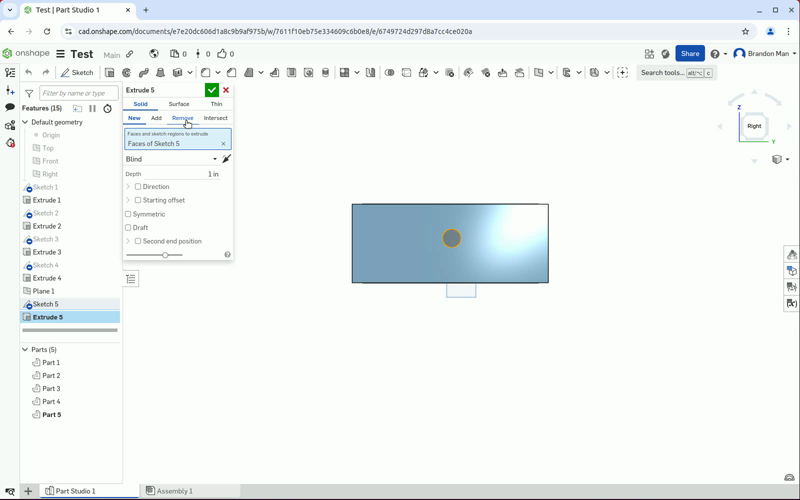
click(186, 120)
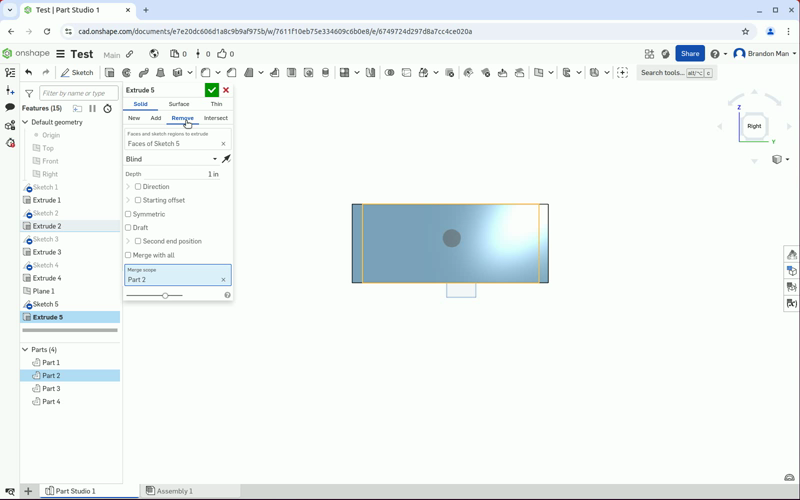
key(tab, 4)
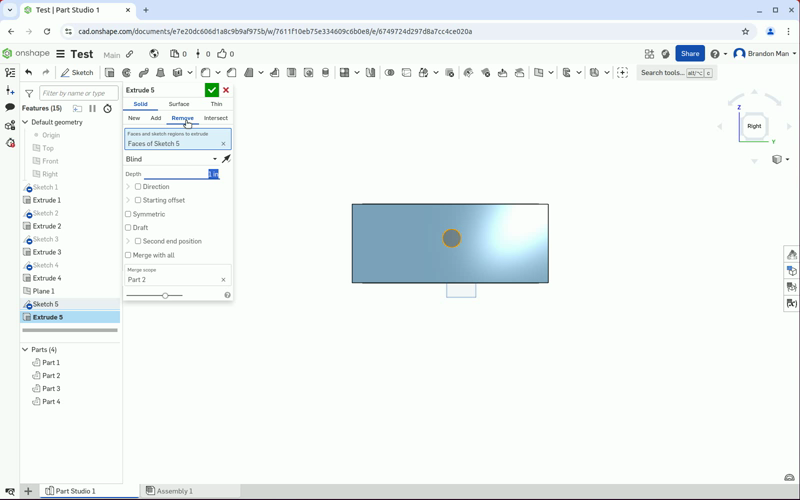
text(8.184)
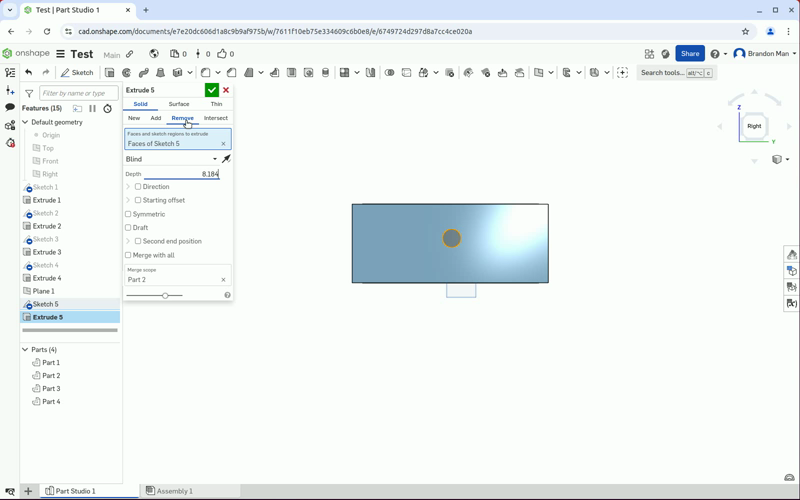
key(tab, 6)
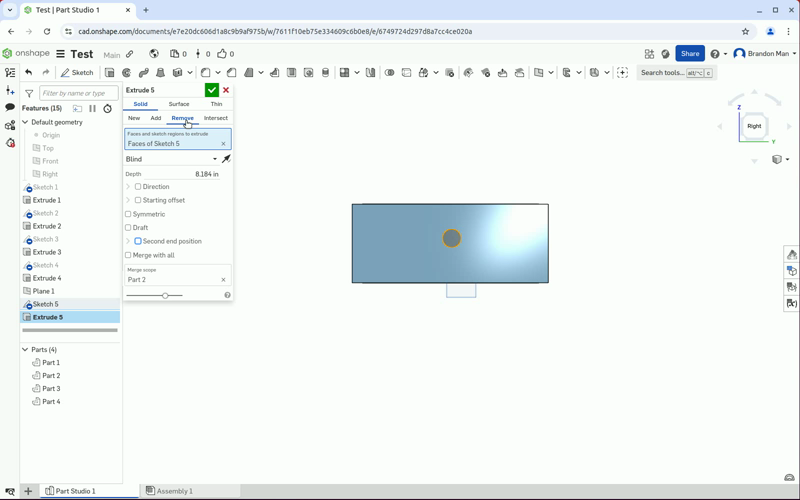
key(space)
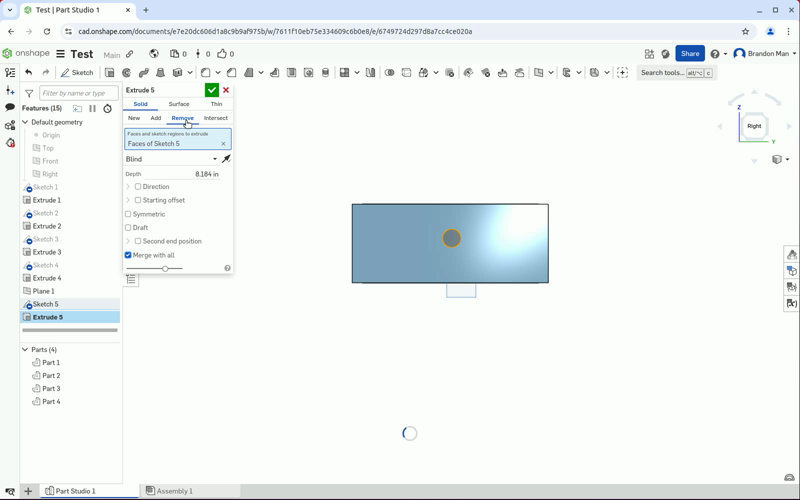
key(enter)
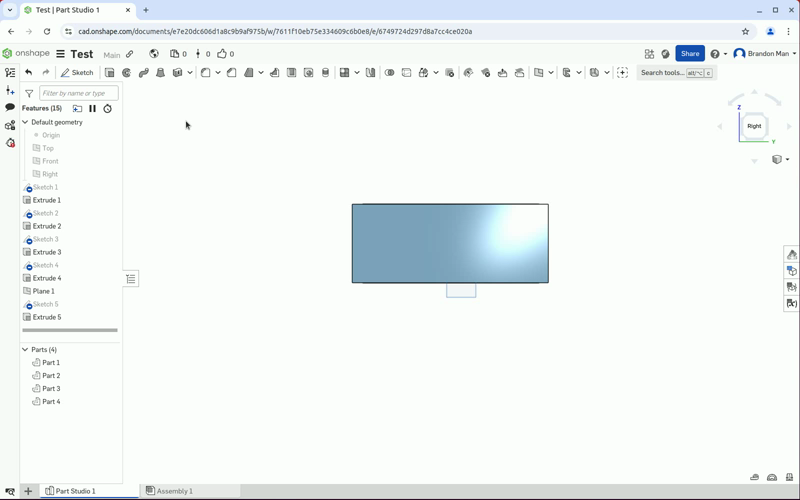
key(shift+h)
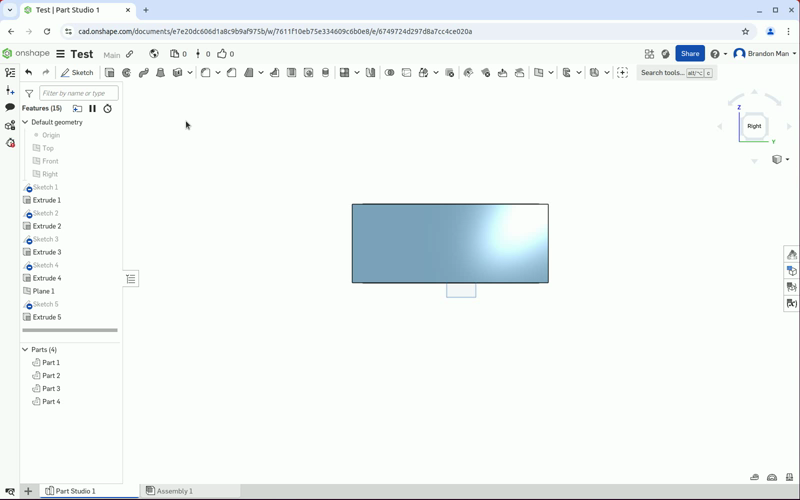
key(shift+h)
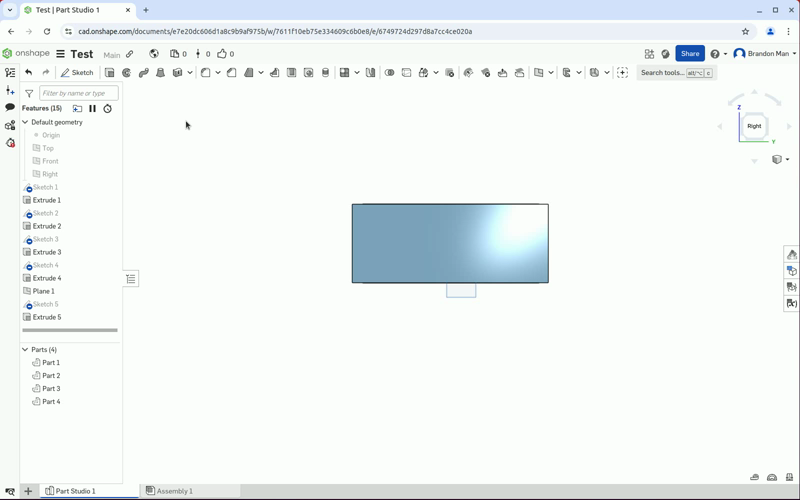
mouse_move(73, 189)
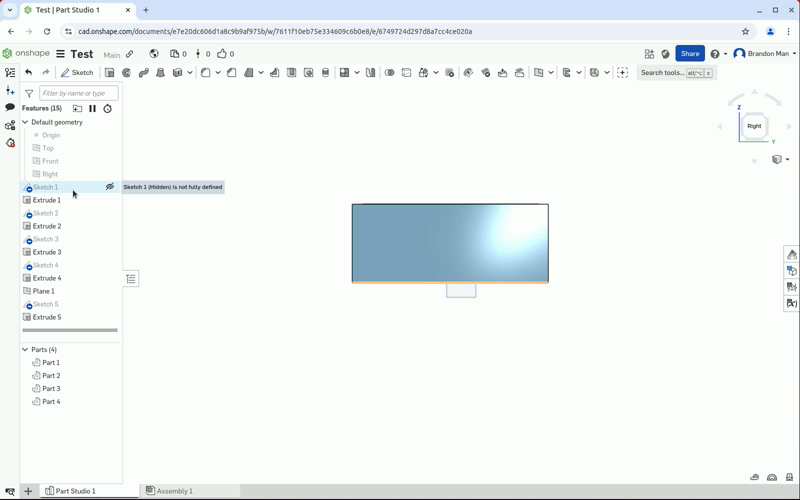
click(73, 189)
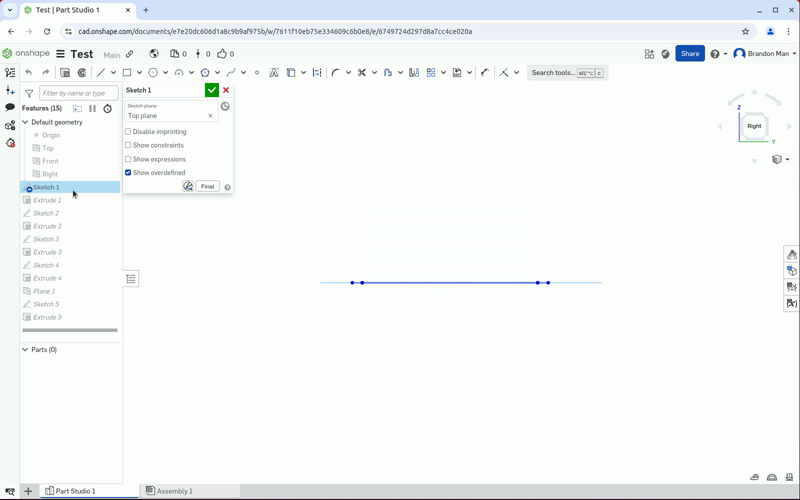
mouse_move(229, 92)
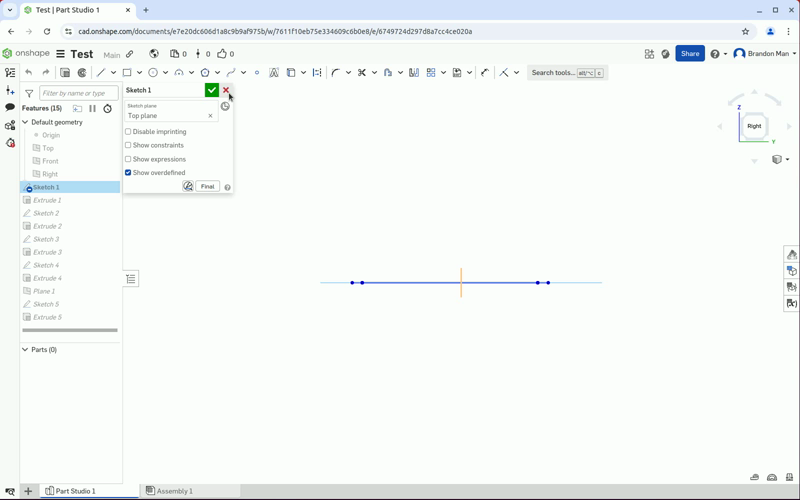
click(229, 92)
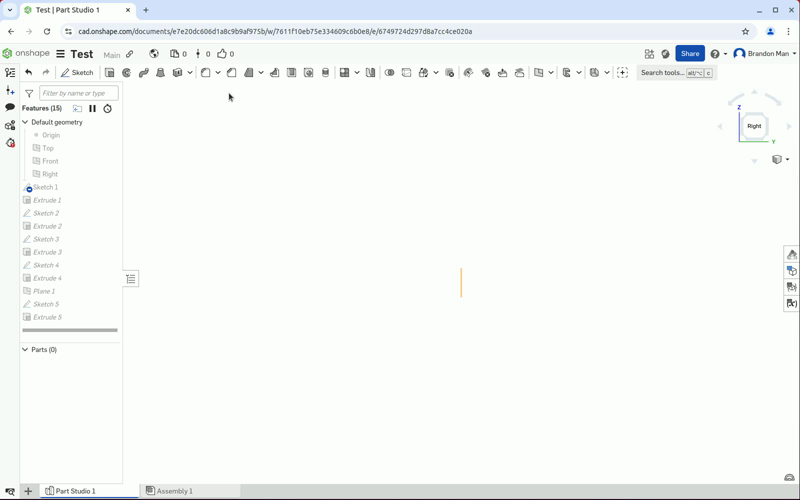
mouse_move(541, 75)
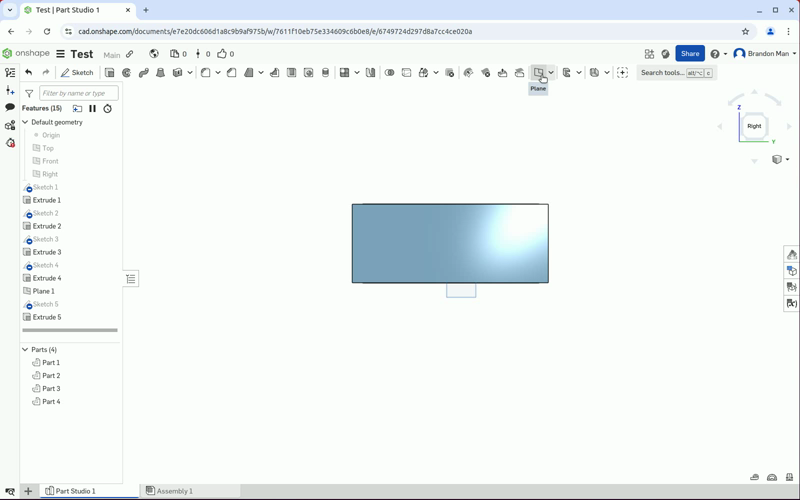
click(541, 75)
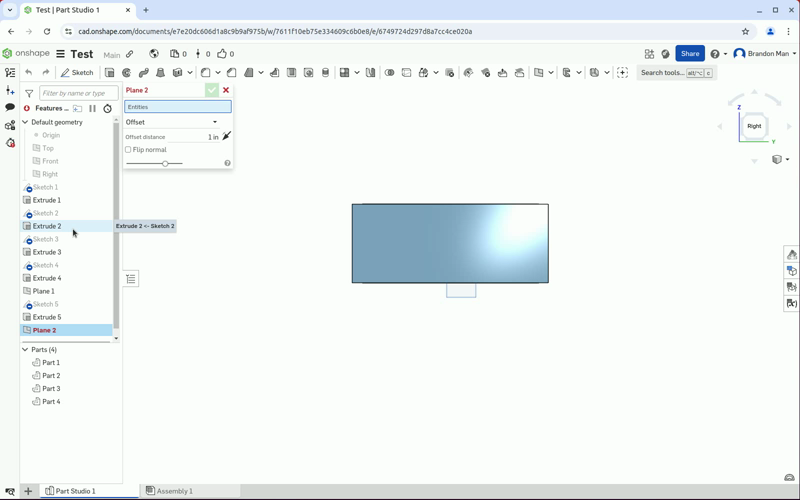
scroll(3)
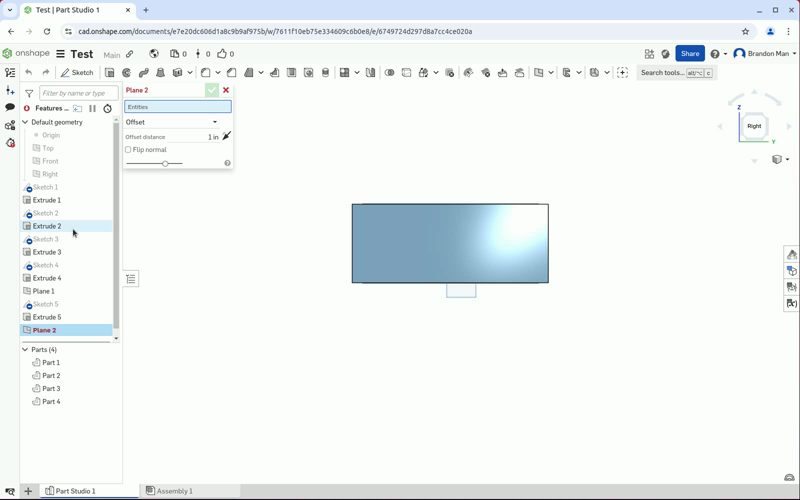
mouse_move(69, 176)
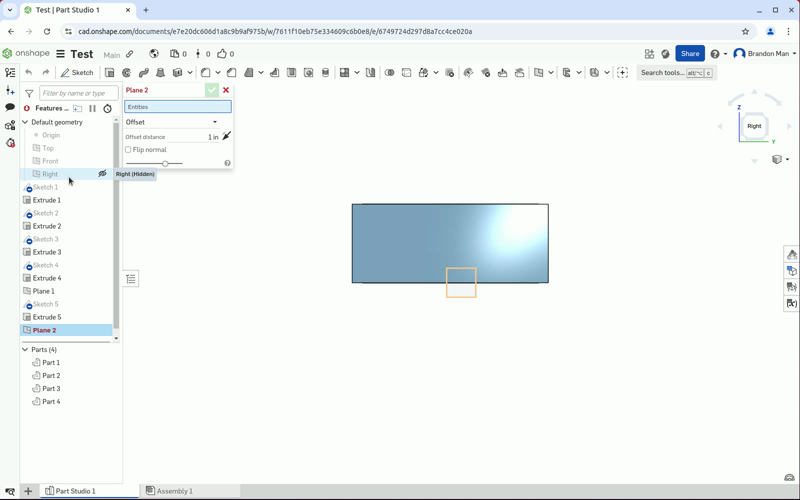
click(69, 176)
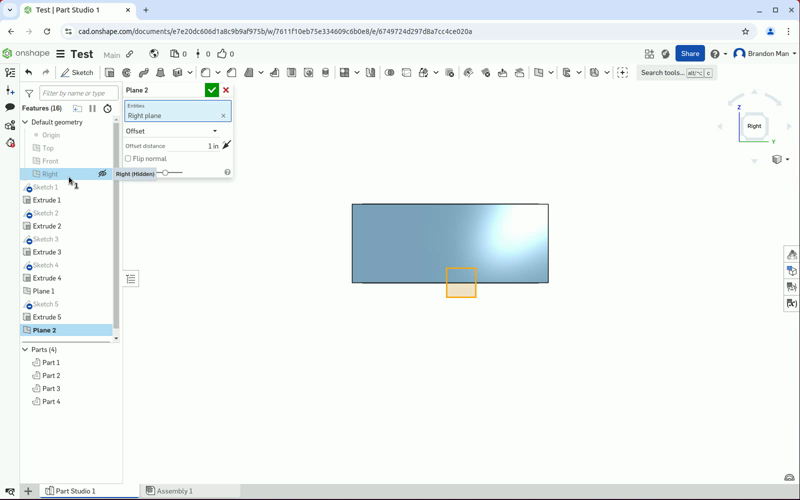
key(tab, 2)
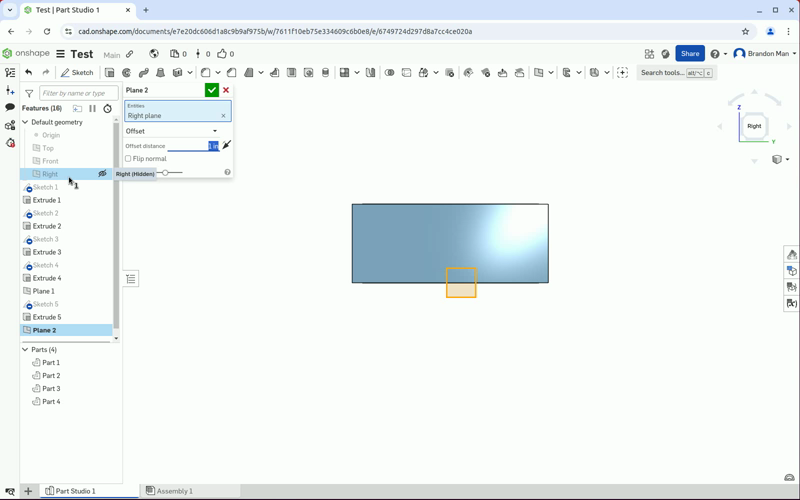
text(13.002)
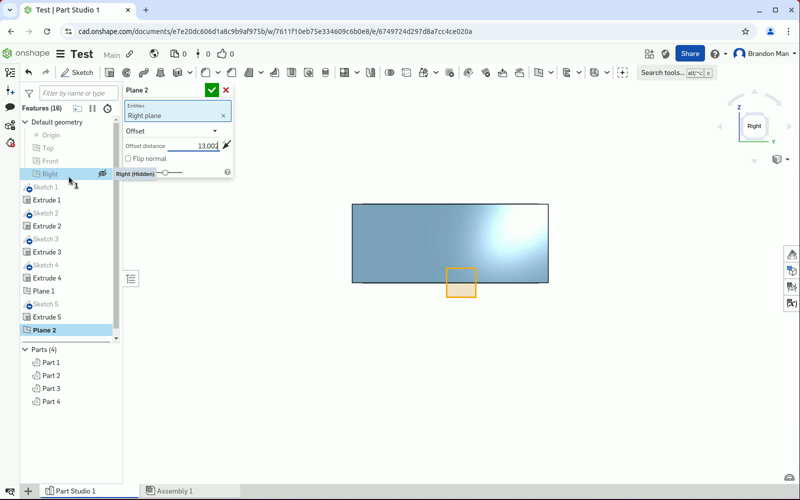
key(enter, 2)
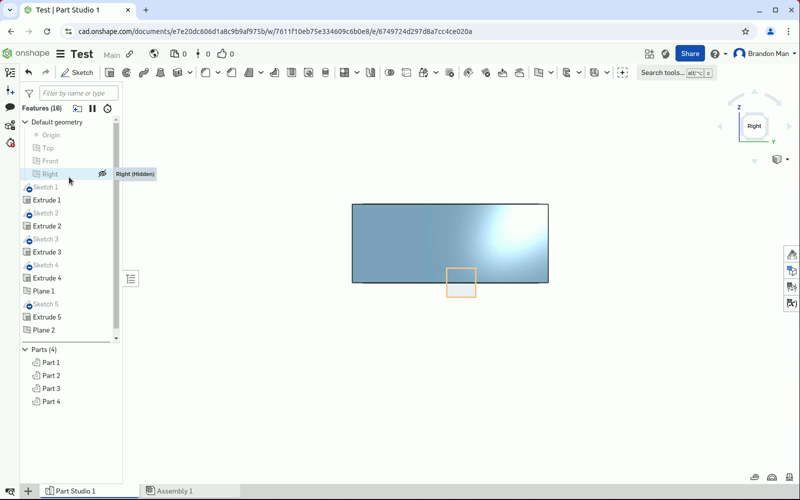
key(shift+s)
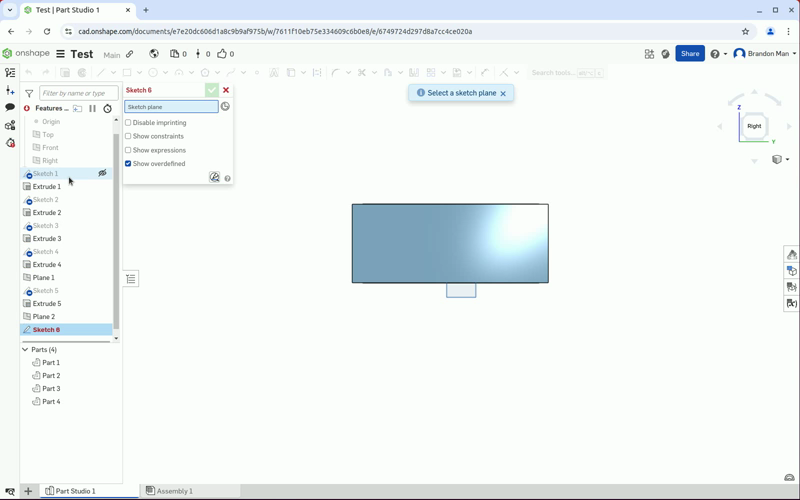
mouse_move(69, 319)
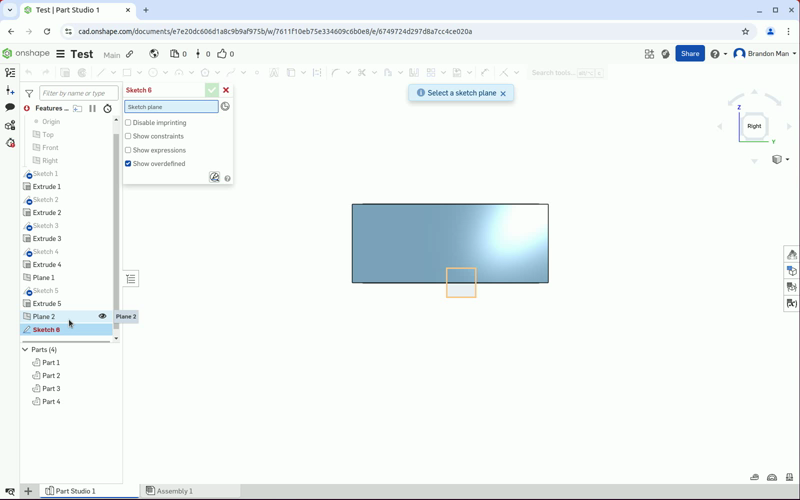
click(69, 319)
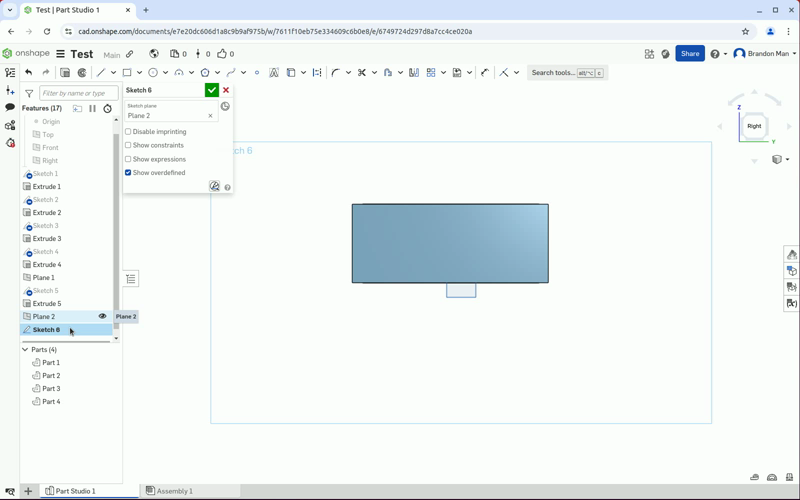
mouse_move(73, 352)
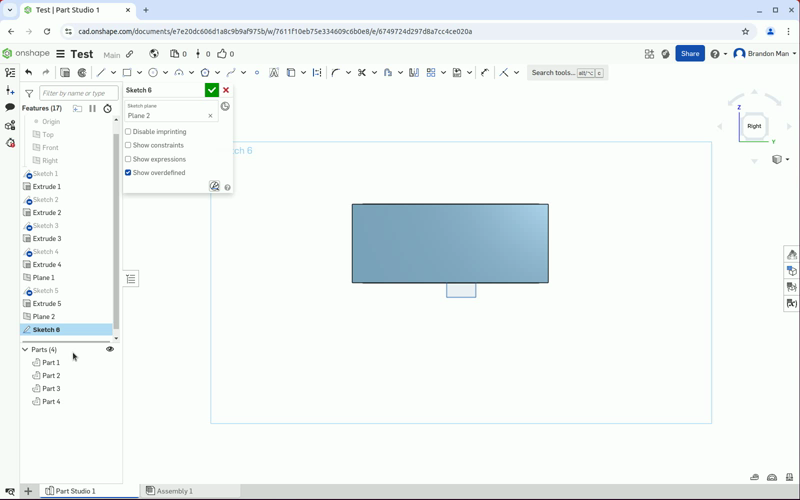
key(y)
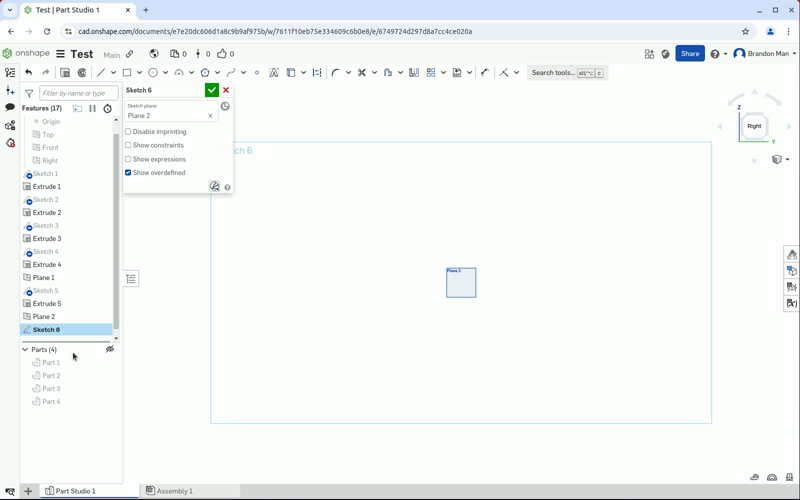
key(c)
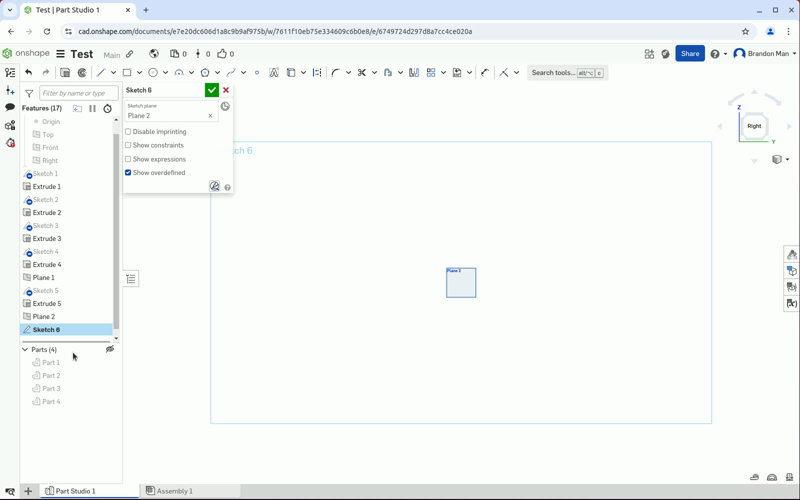
key_down(shift)
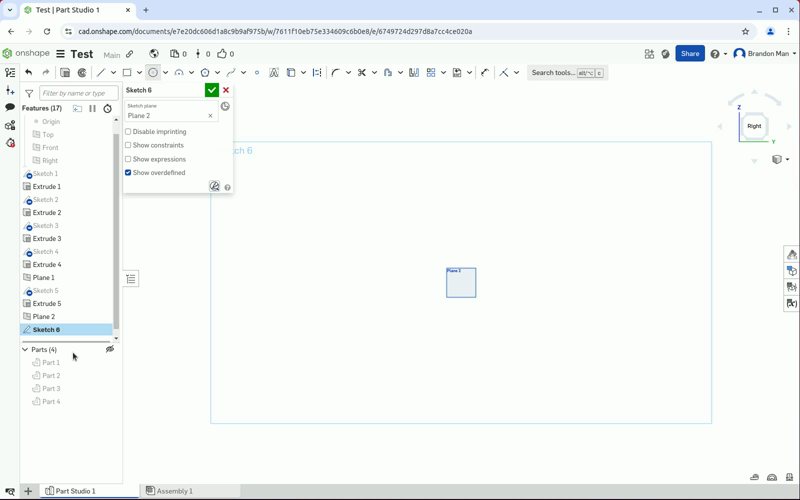
mouse_move(451, 238)
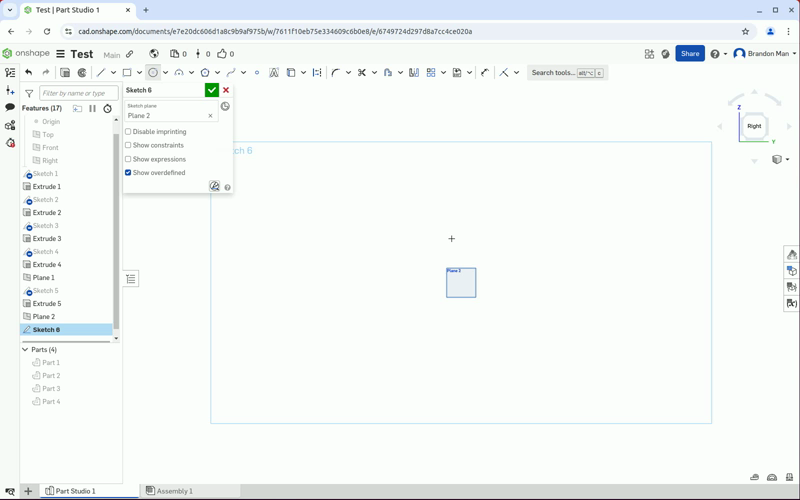
click(451, 238)
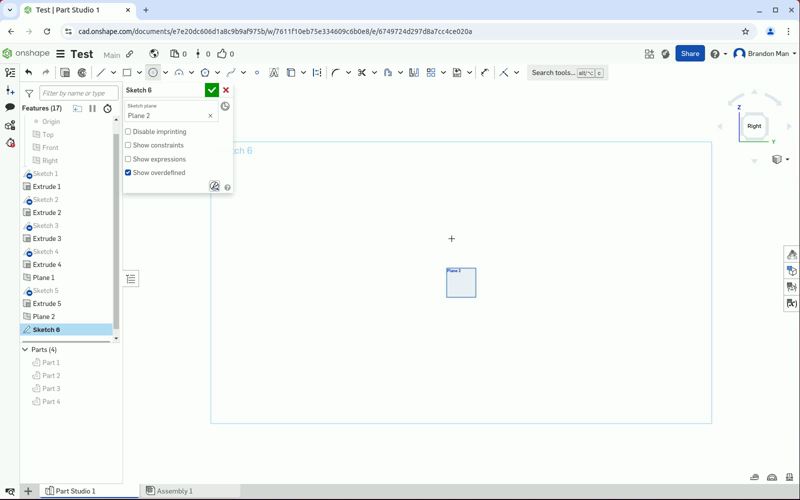
key_up(shift)
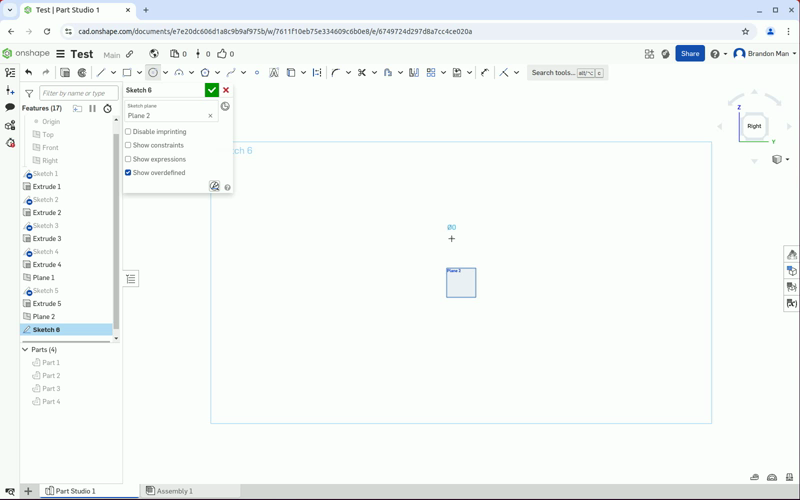
mouse_move(460, 238)
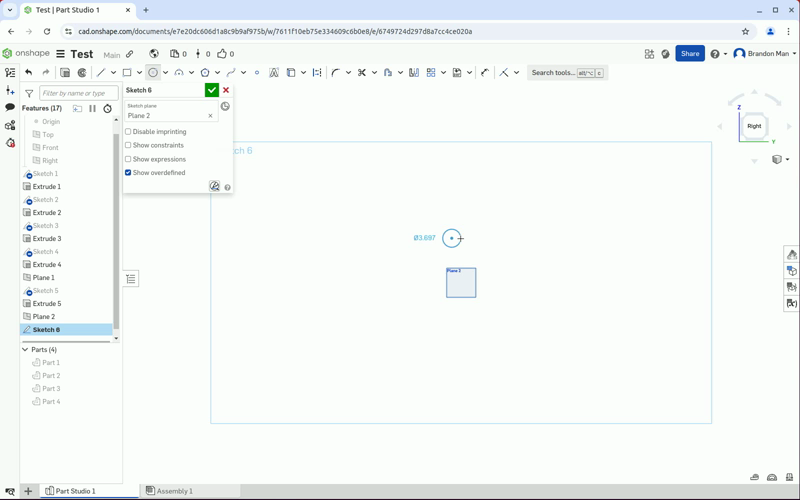
click(460, 238)
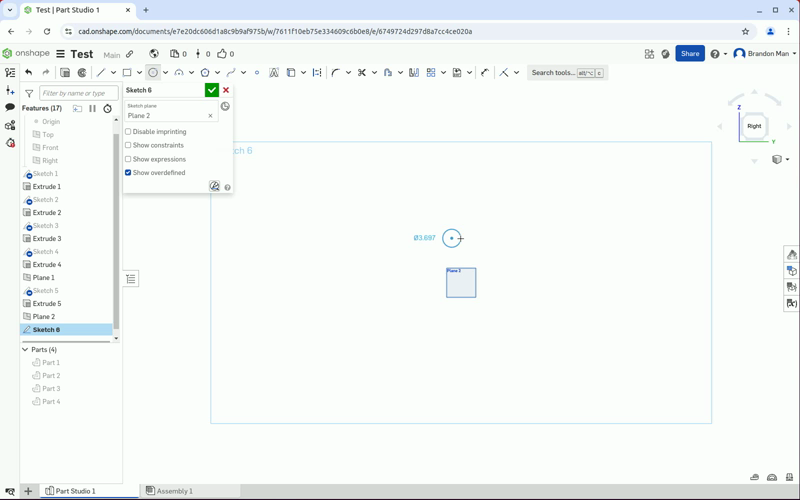
key(esc)
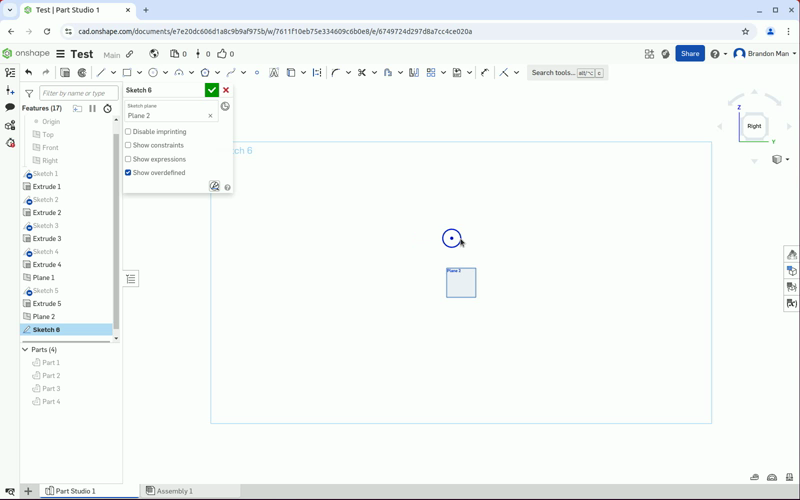
mouse_move(457, 244)
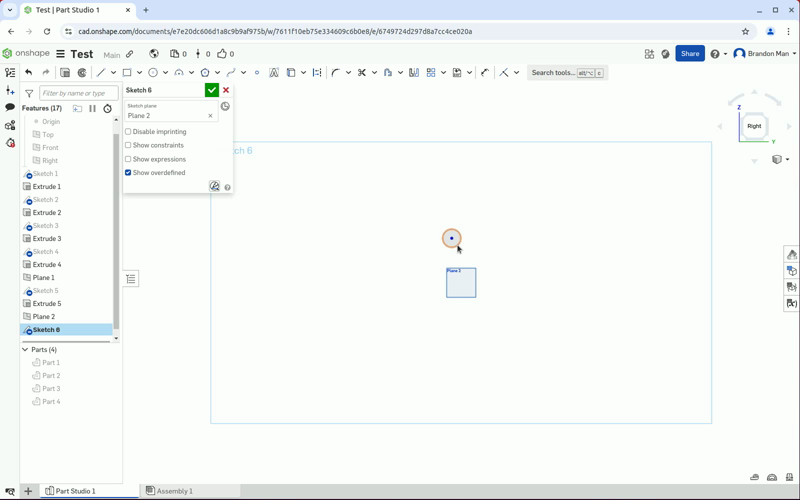
scroll(6)
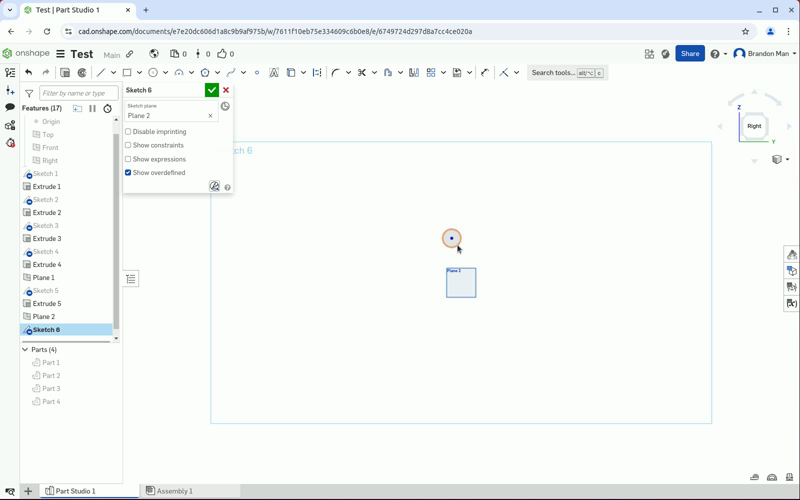
scroll(6)
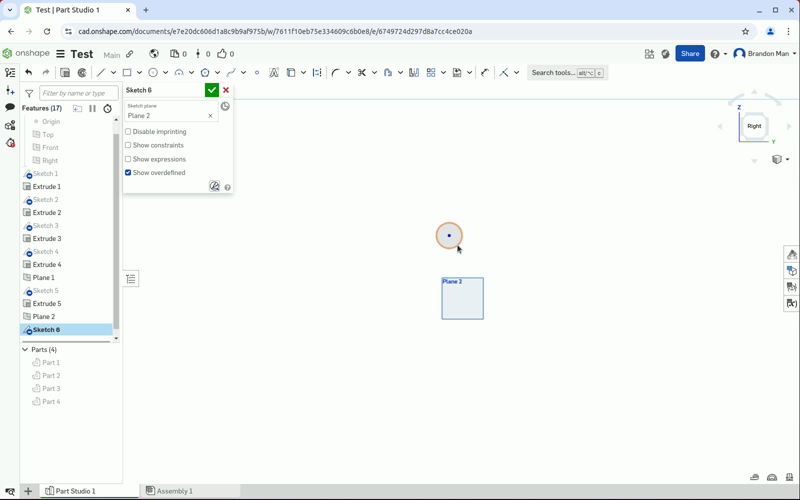
scroll(6)
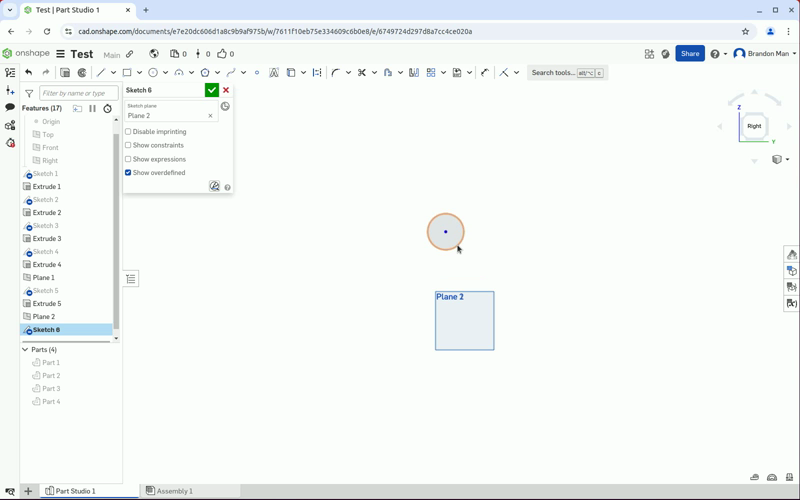
scroll(6)
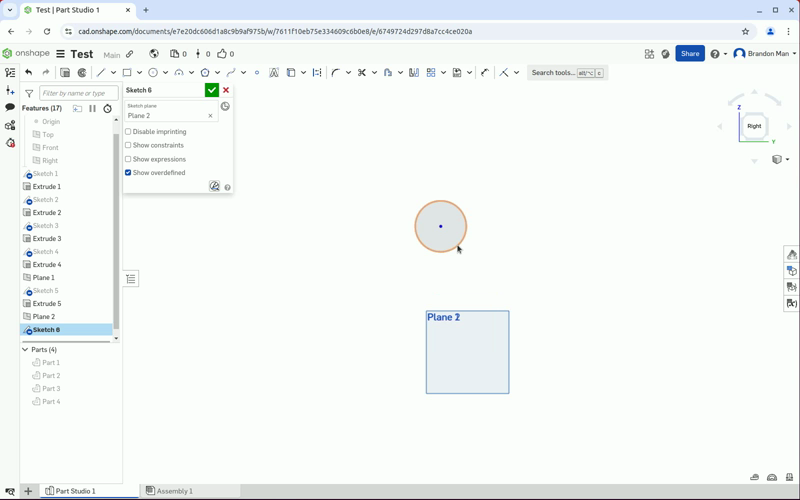
scroll(6)
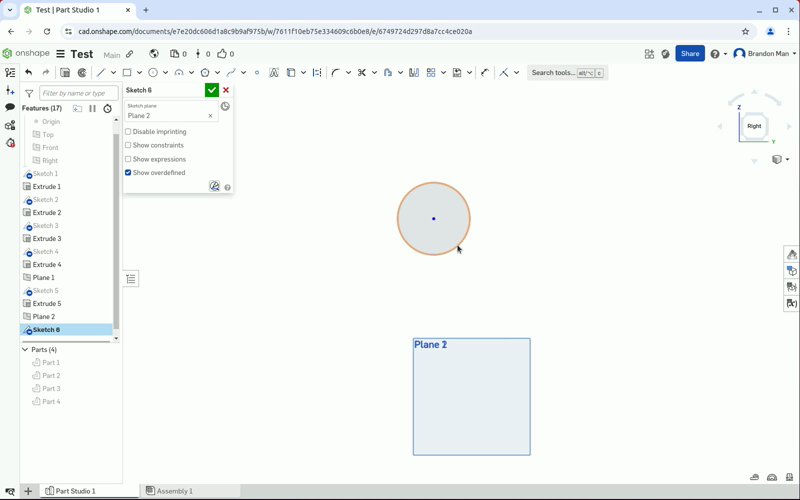
scroll(6)
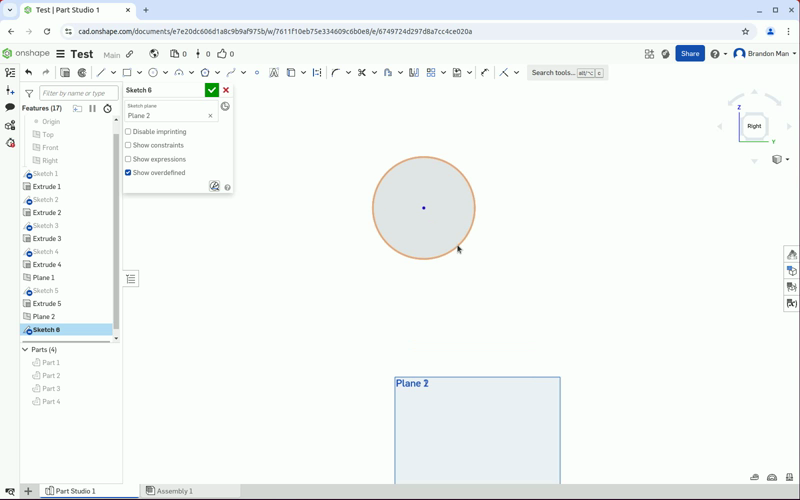
scroll(6)
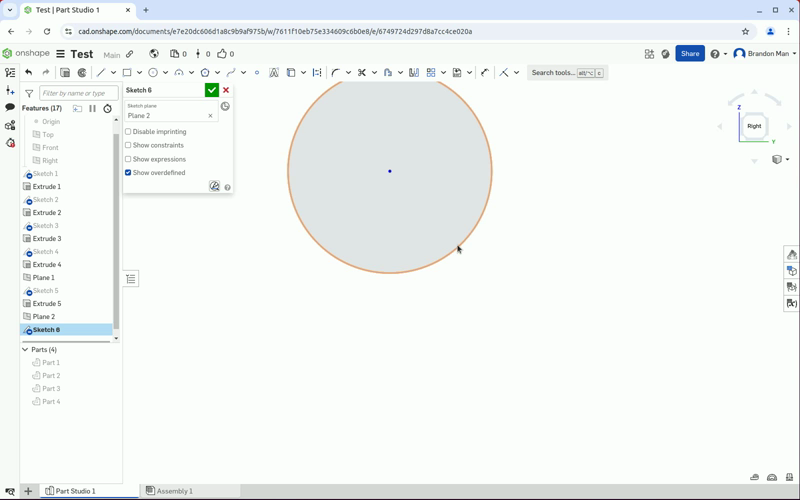
click(457, 244)
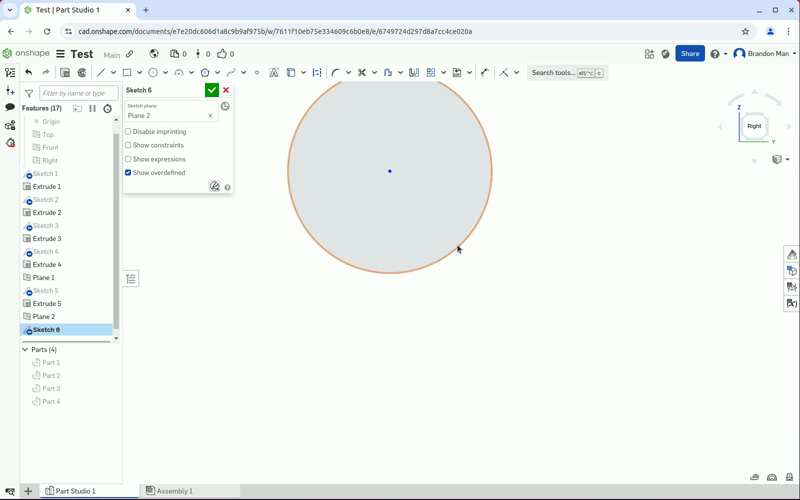
scroll(-6)
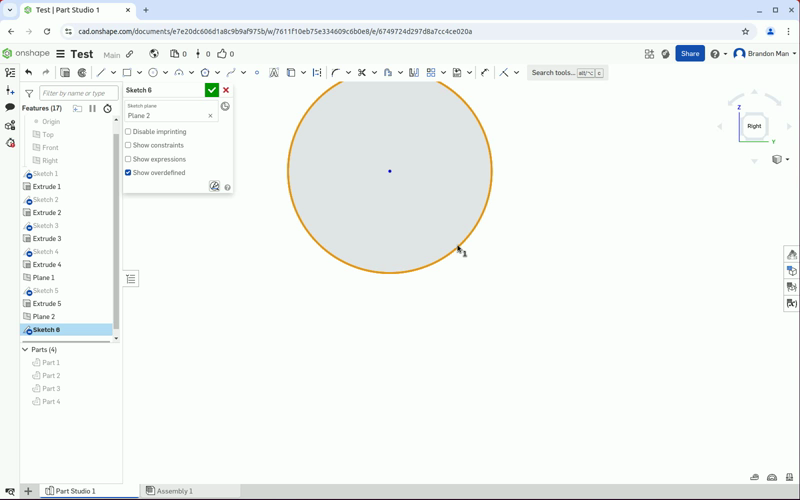
scroll(-6)
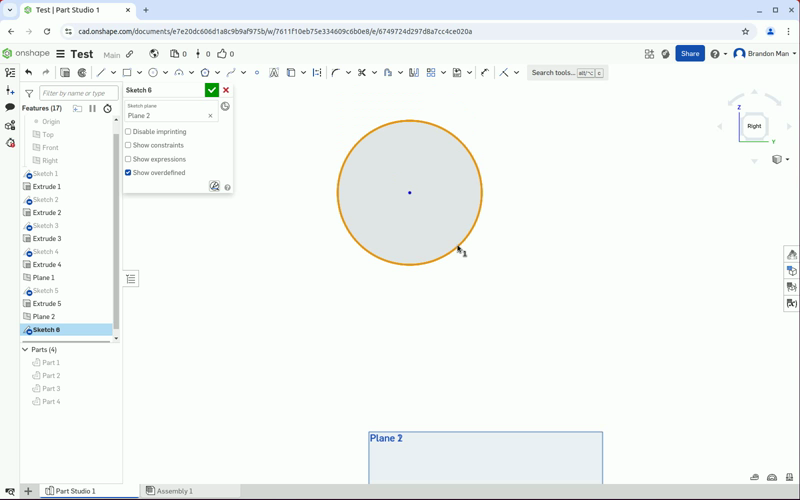
scroll(-6)
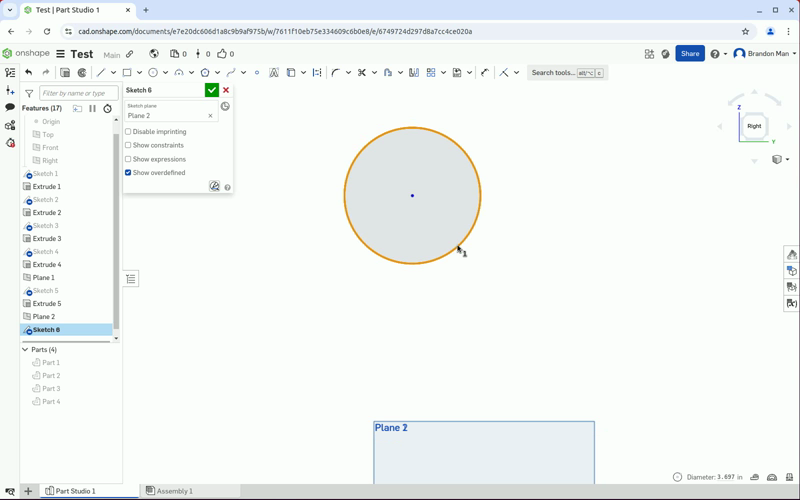
scroll(-6)
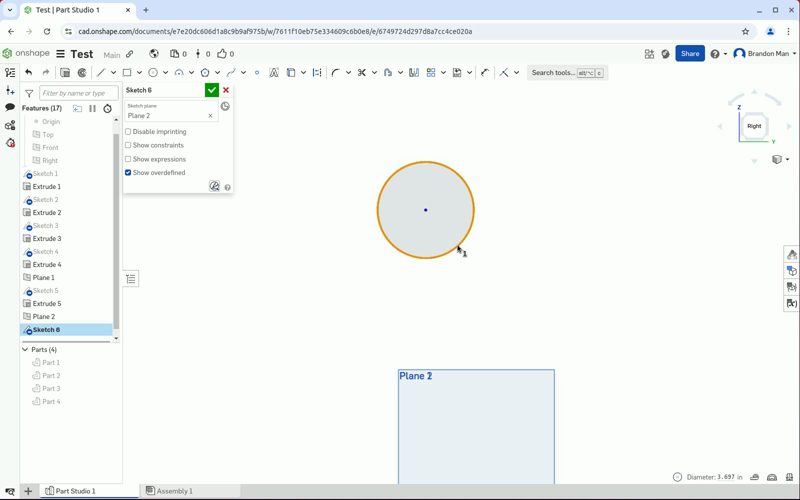
scroll(-6)
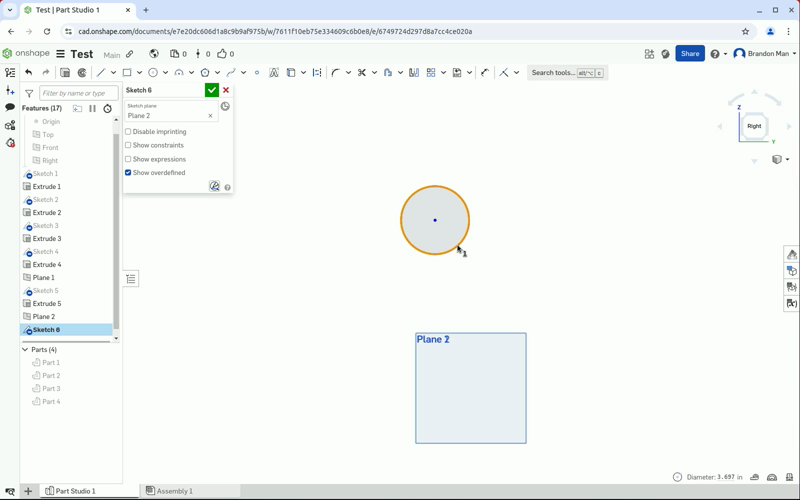
scroll(-6)
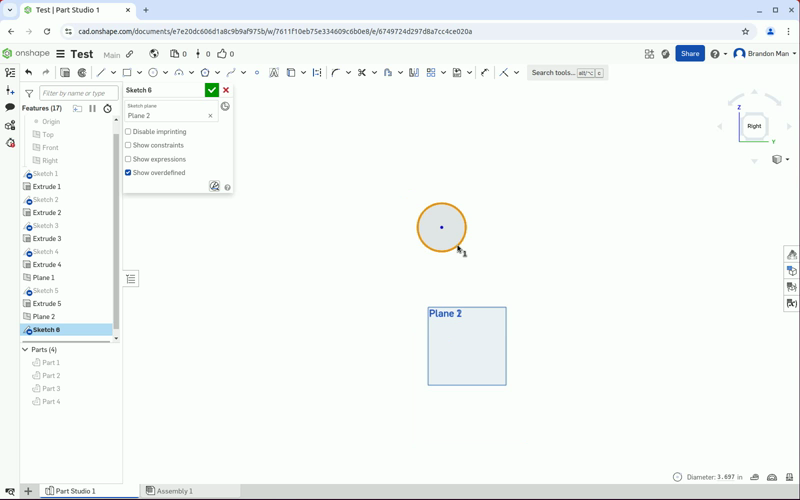
scroll(-6)
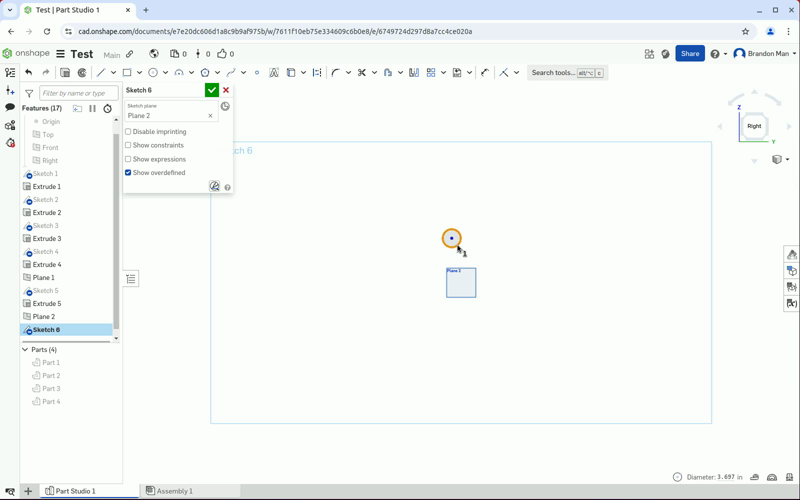
mouse_move(73, 352)
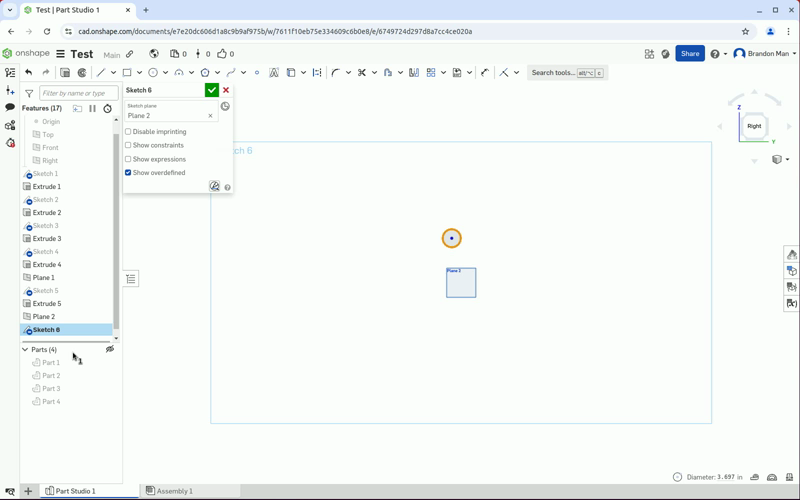
key(shift+y)
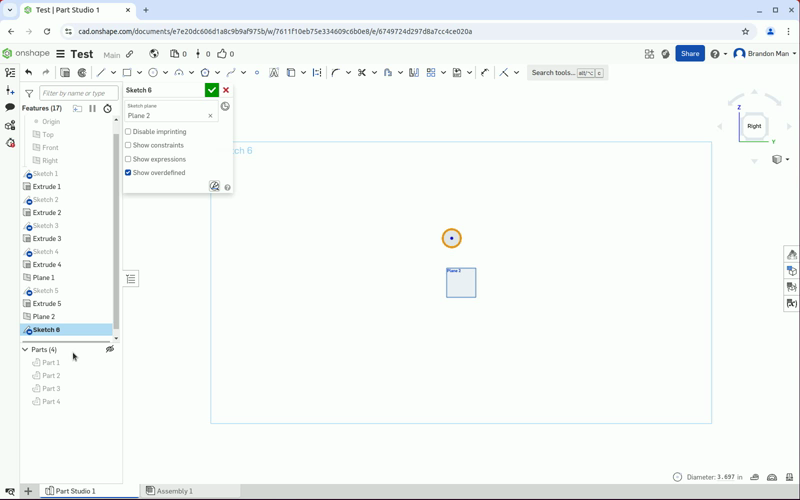
key(shift+e)
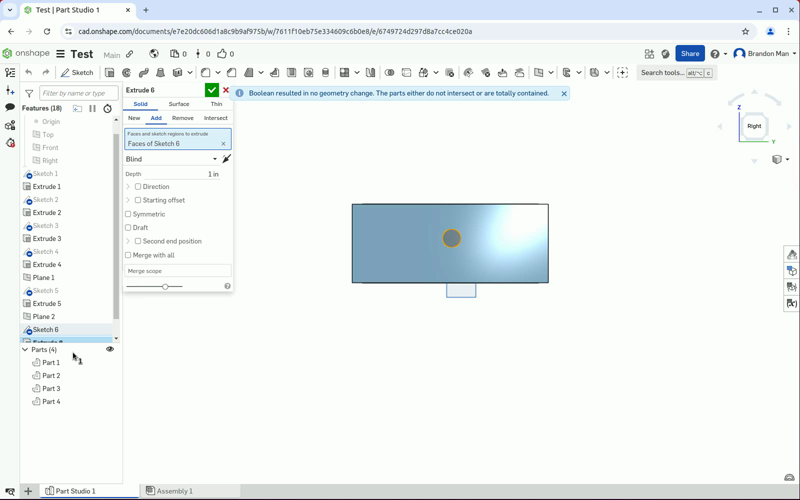
mouse_move(143, 106)
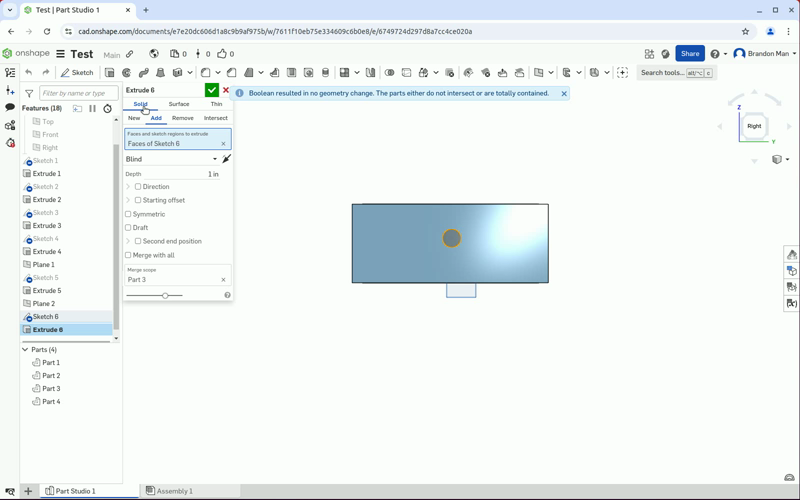
click(143, 106)
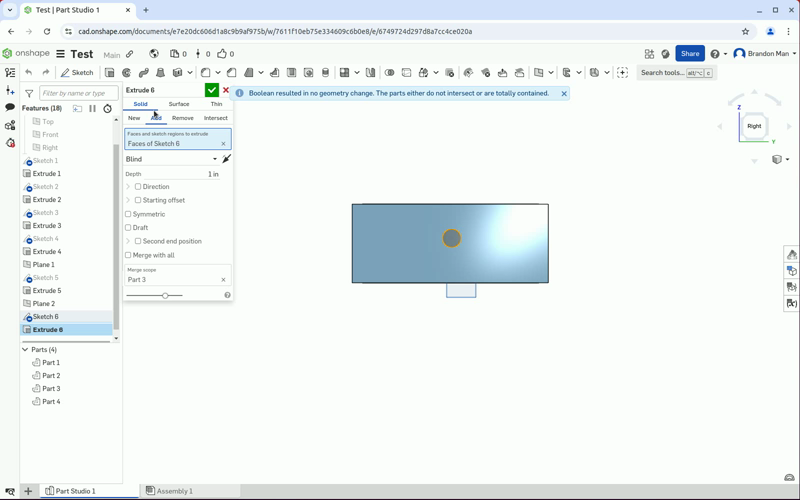
mouse_move(186, 120)
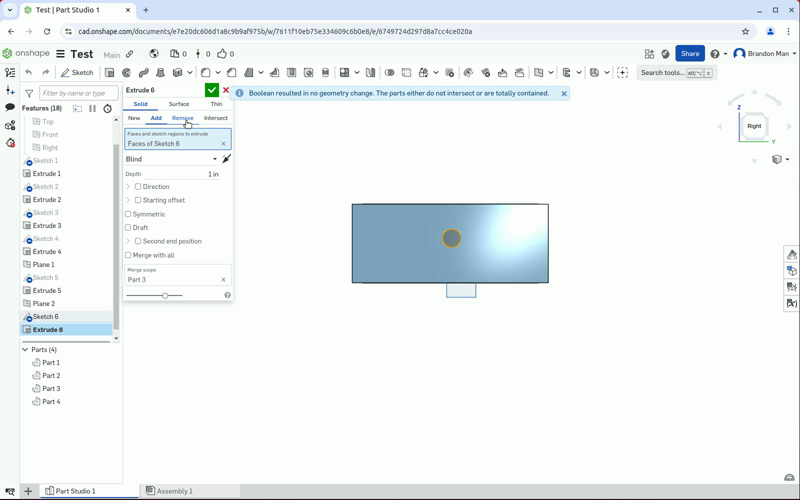
click(186, 120)
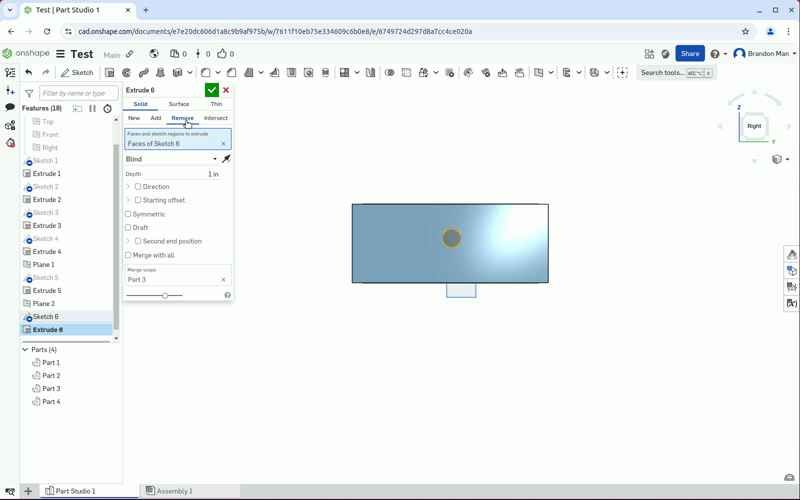
key(tab, 4)
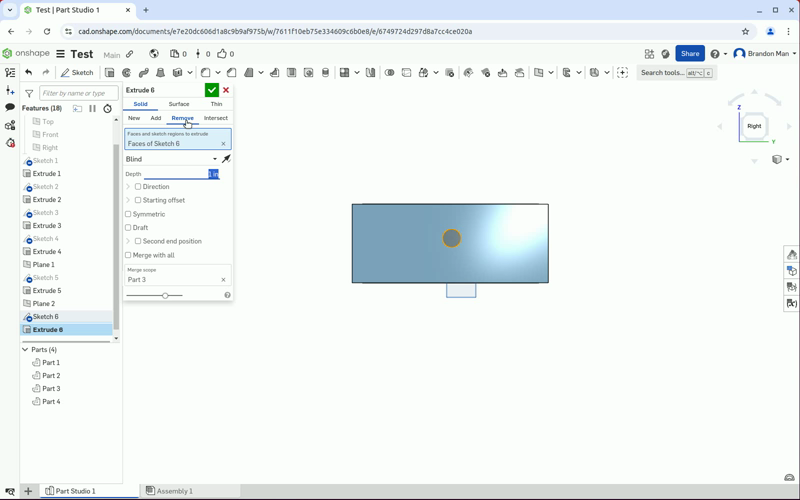
text(8.184)
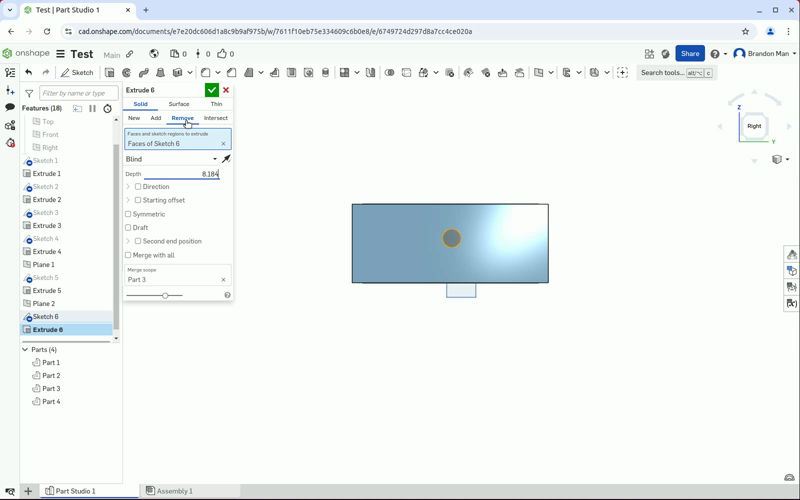
key(tab, 6)
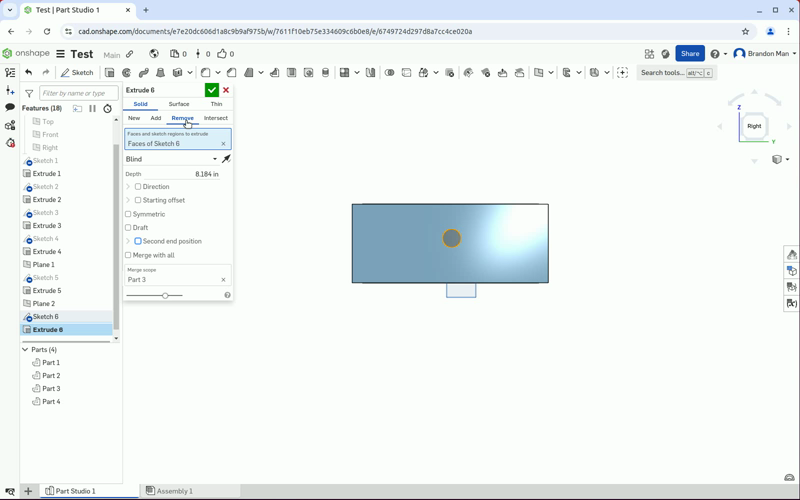
key(space)
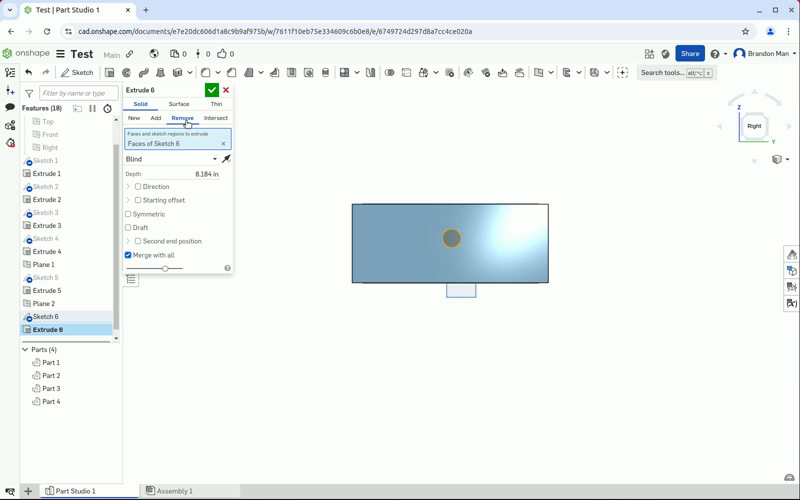
key(enter)
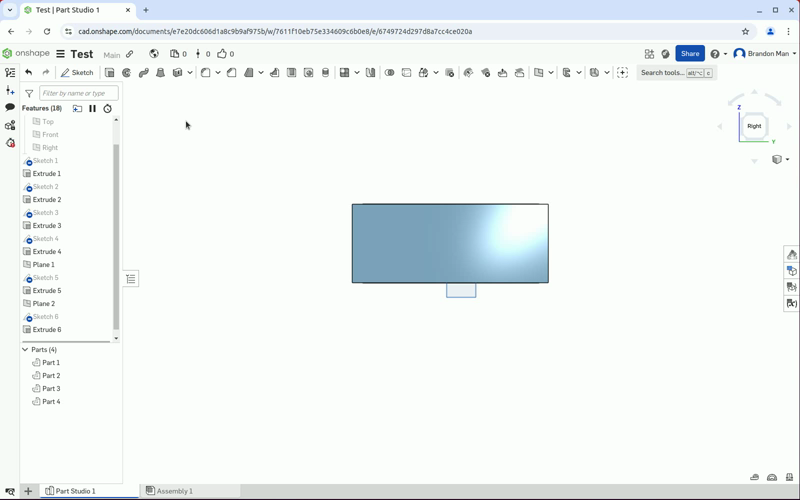
key(shift+h)
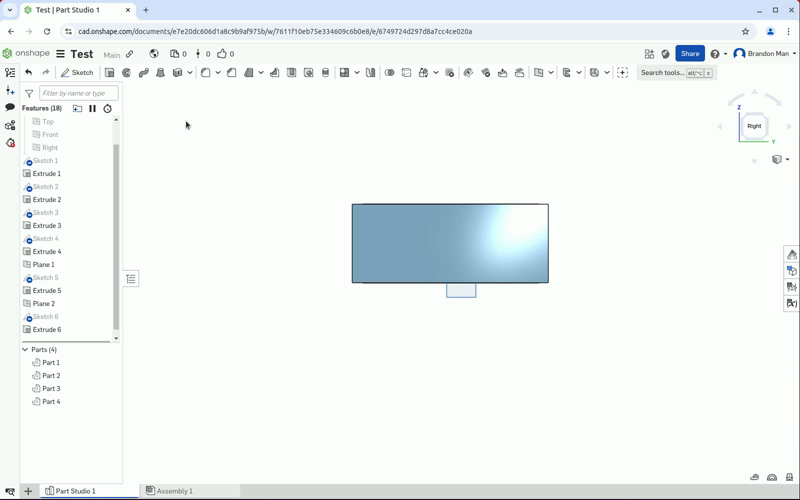
key(shift+h)
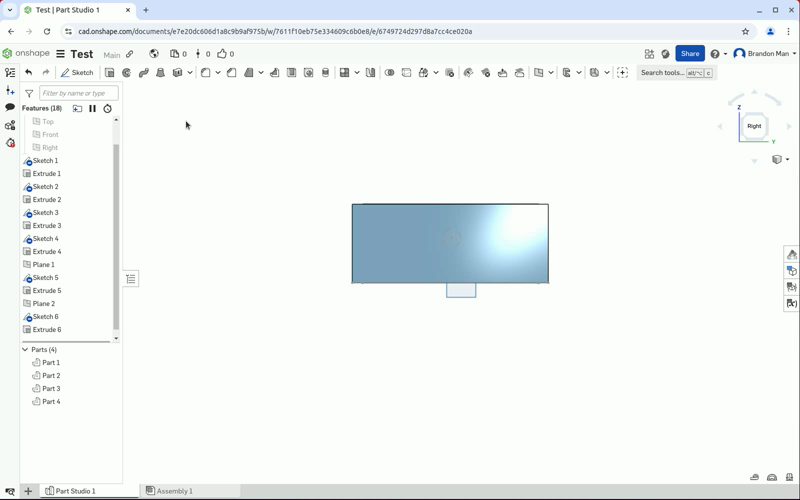
key(shift+7)
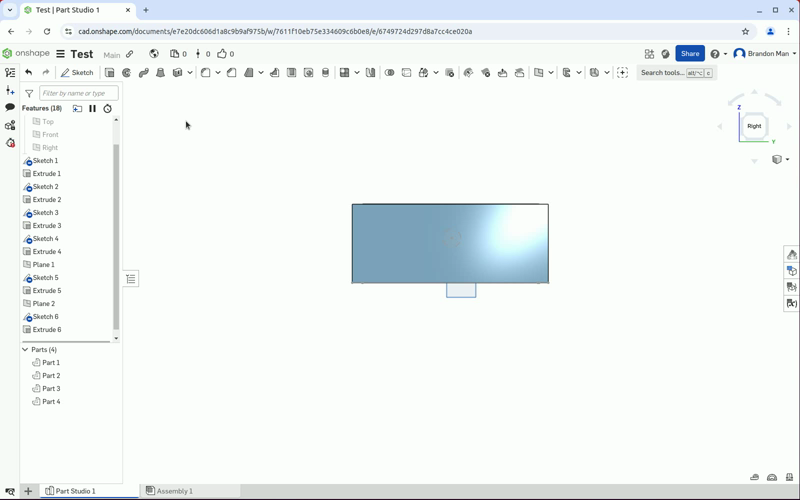
key(right, 2)
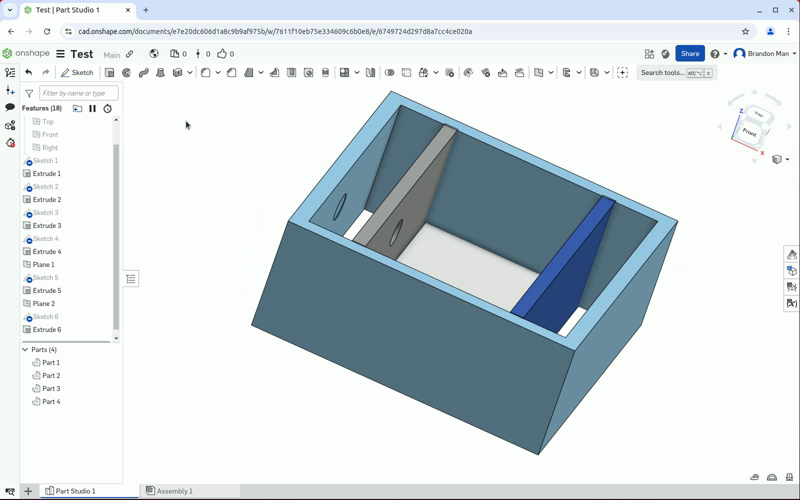
key(down, 2)
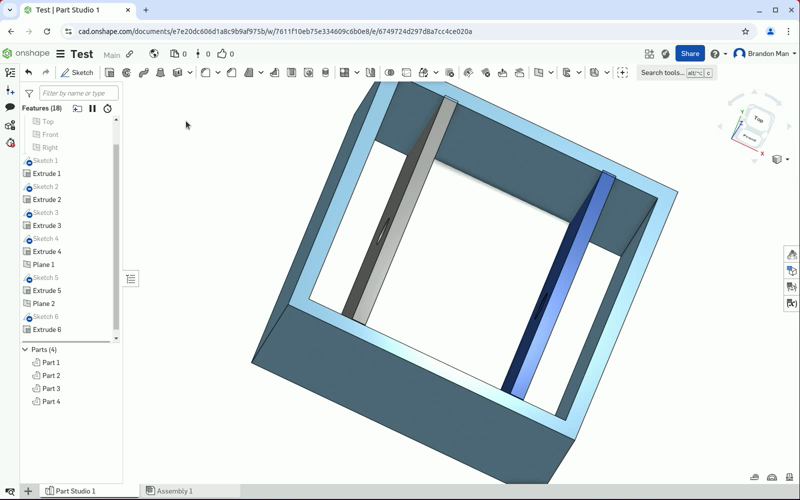
key(up, 2)
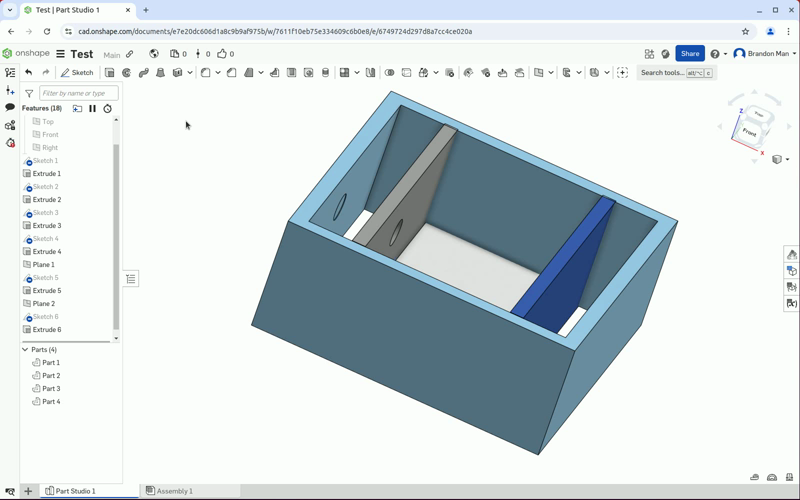
key(left, 2)
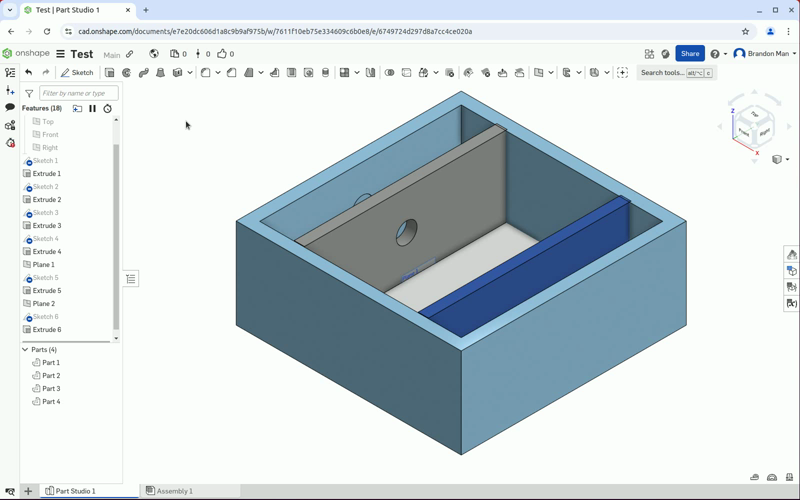
mouse_move(69, 163)
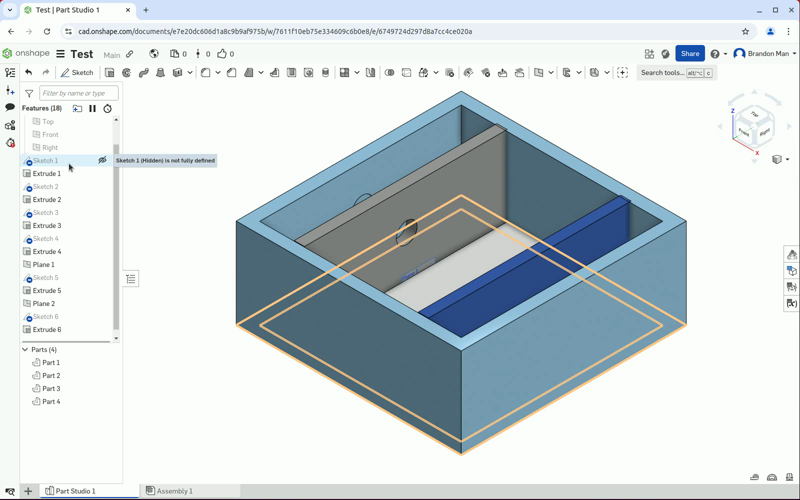
click(69, 163)